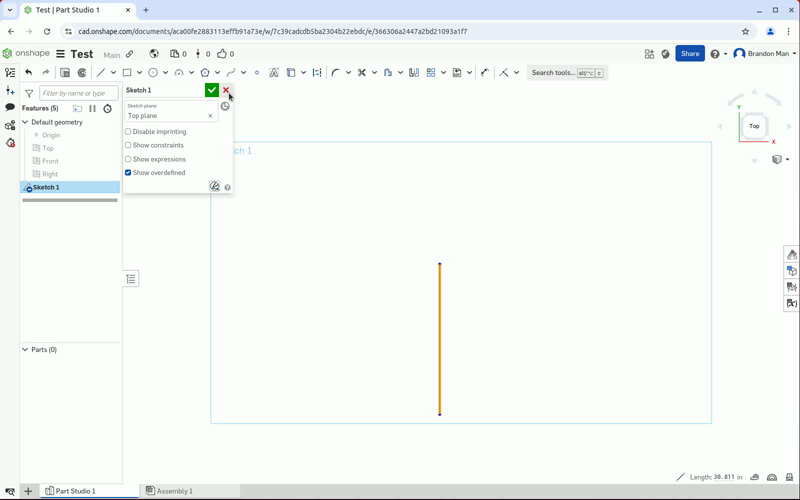
key(shift+h)
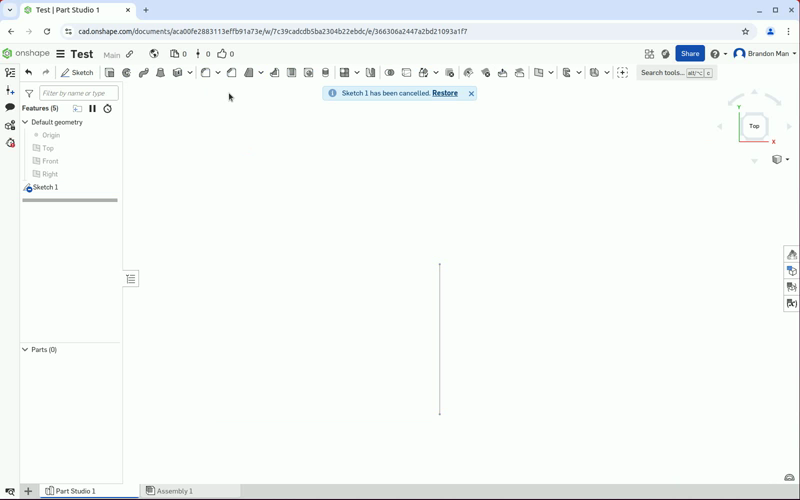
key(shift+s)
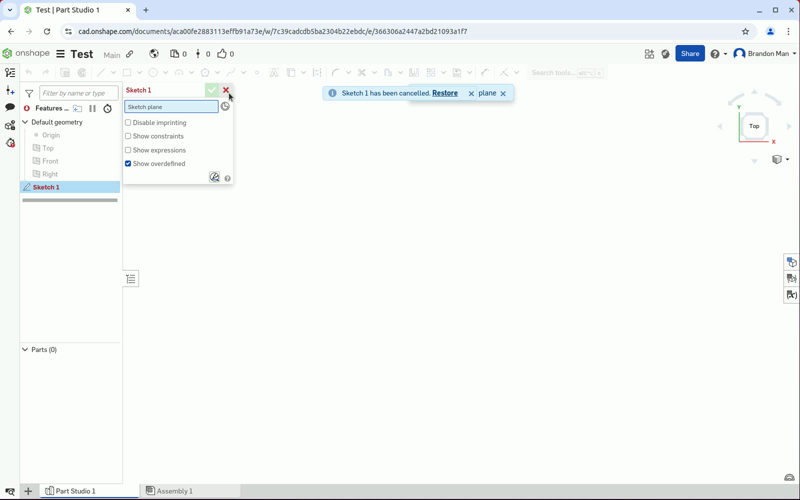
mouse_move(73, 150)
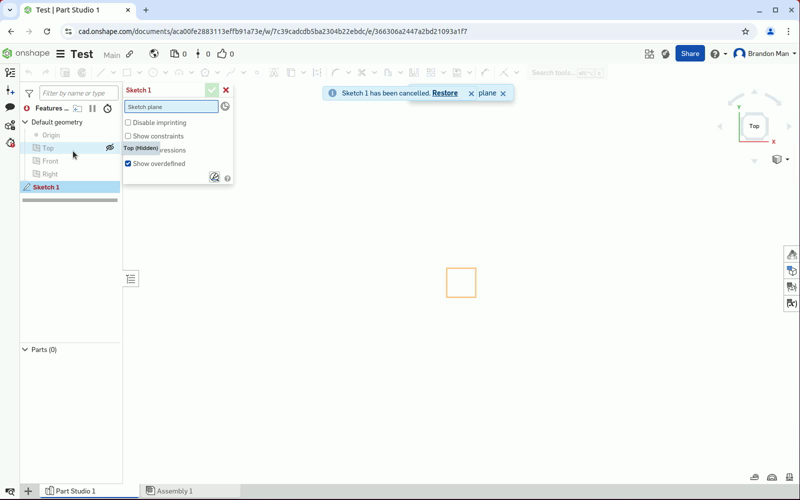
click(73, 150)
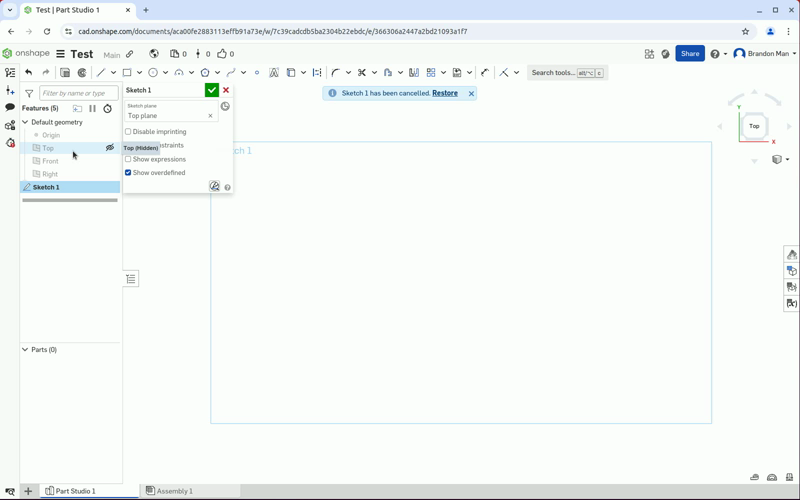
mouse_move(73, 352)
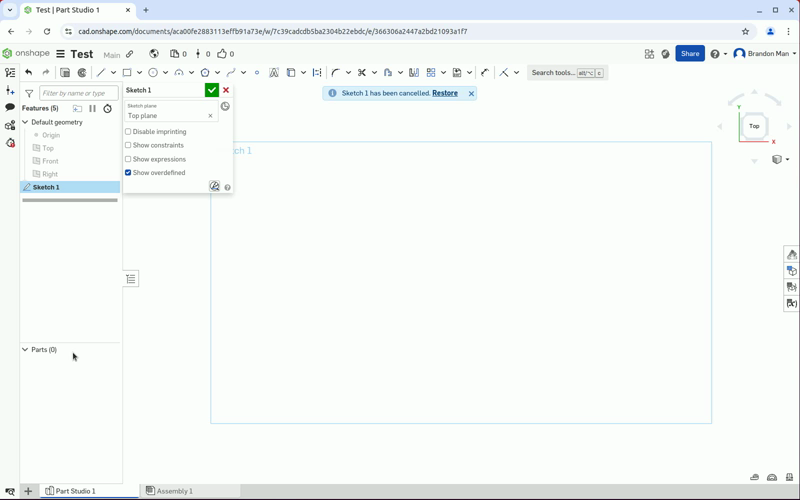
key(y)
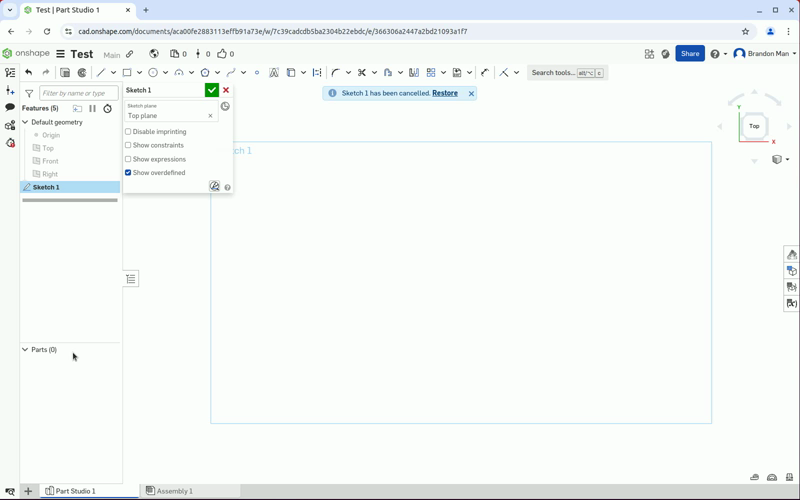
key(l)
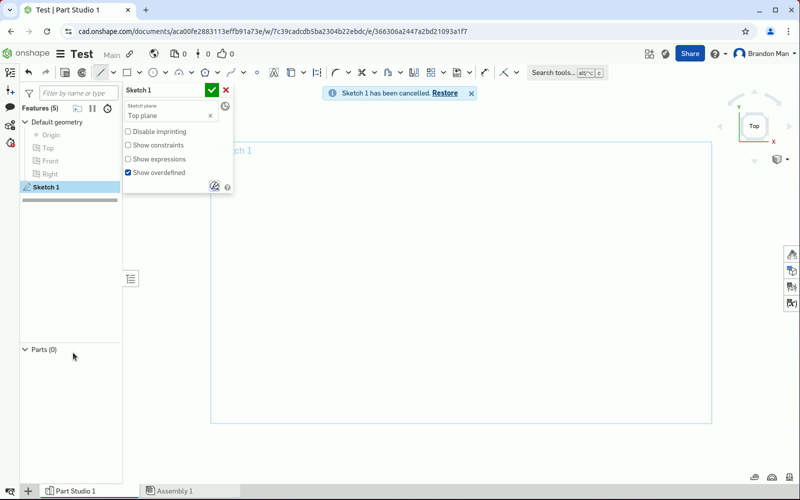
key_down(shift)
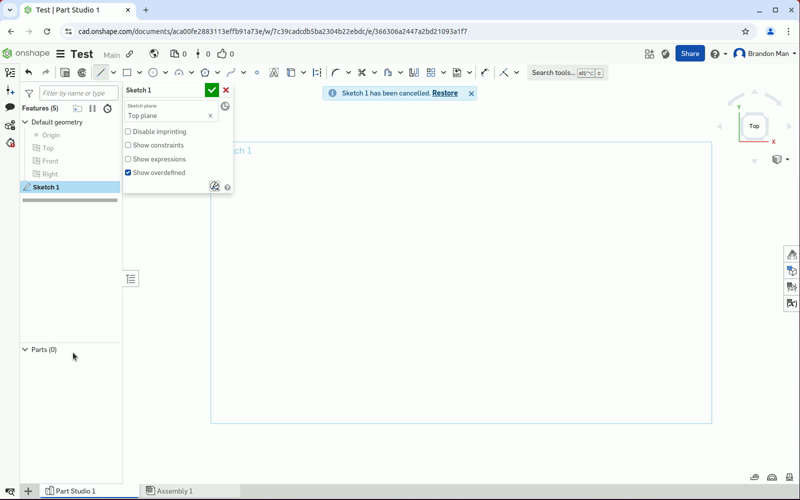
mouse_move(348, 337)
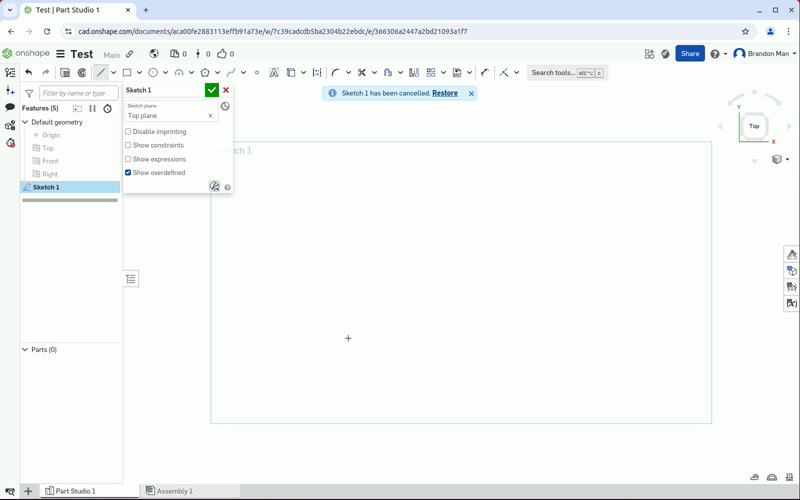
click(348, 337)
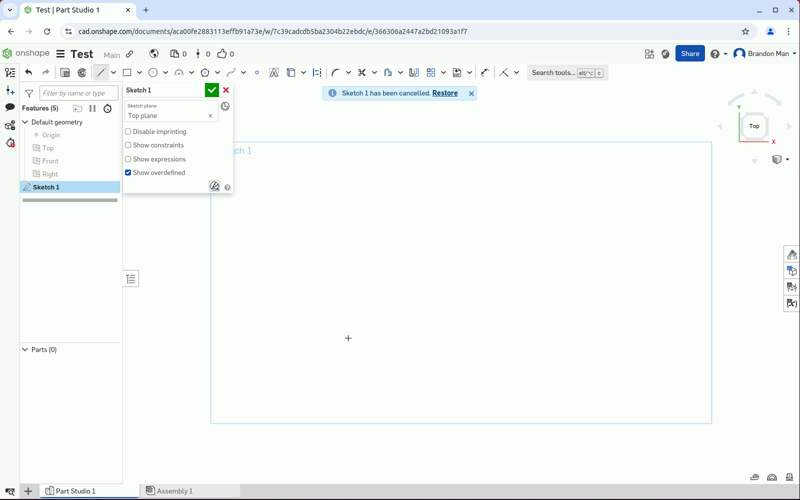
key_up(shift)
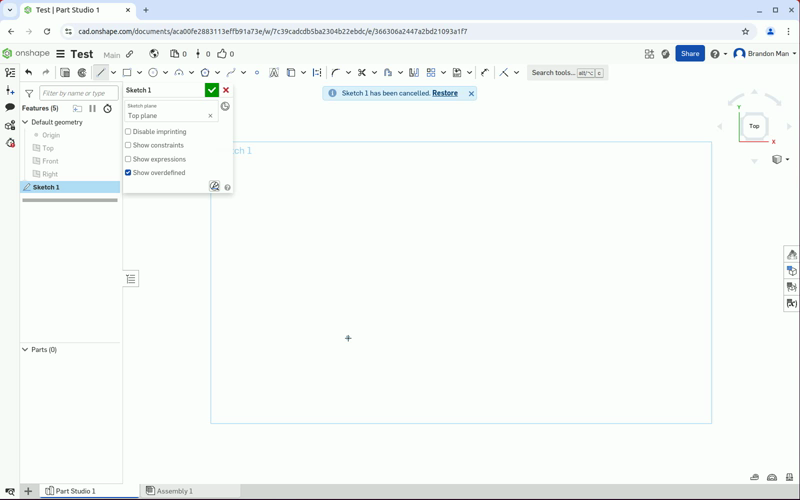
key_down(shift)
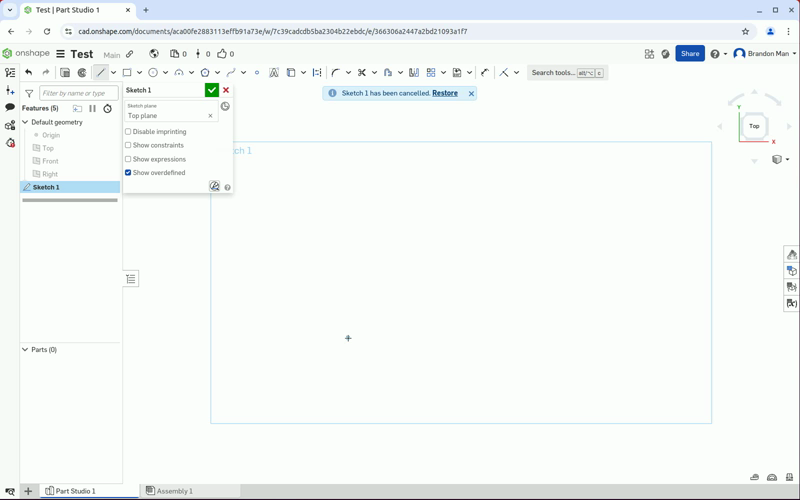
mouse_move(572, 337)
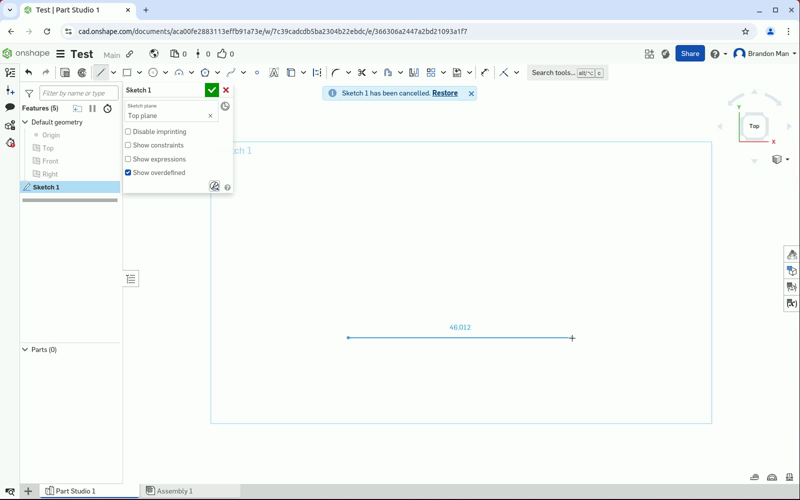
click(572, 337)
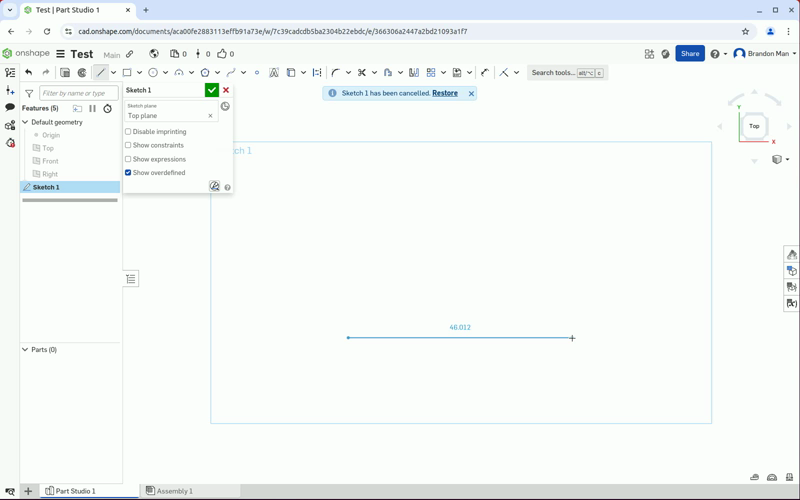
key_up(shift)
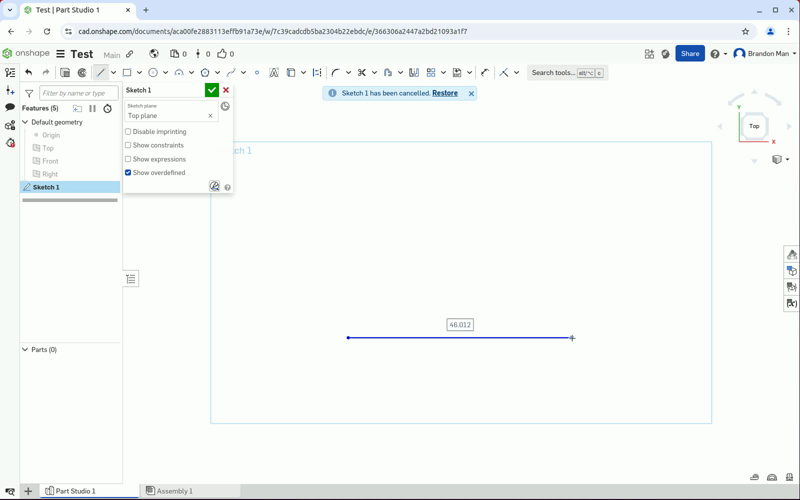
key_down(shift)
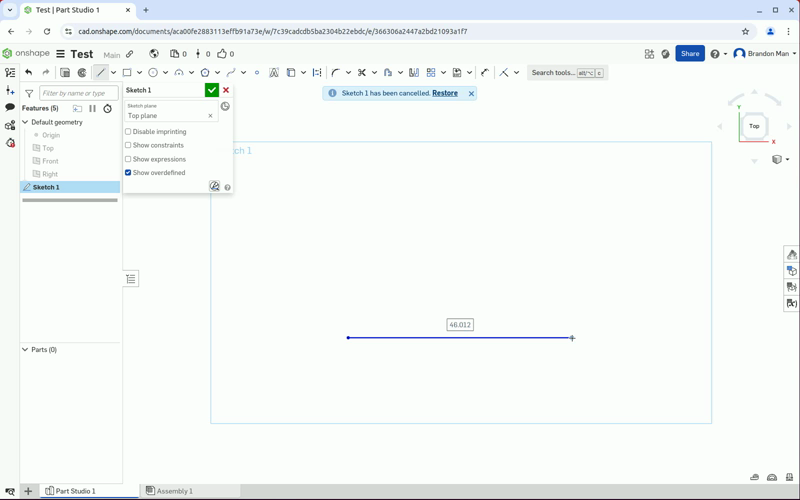
mouse_move(572, 227)
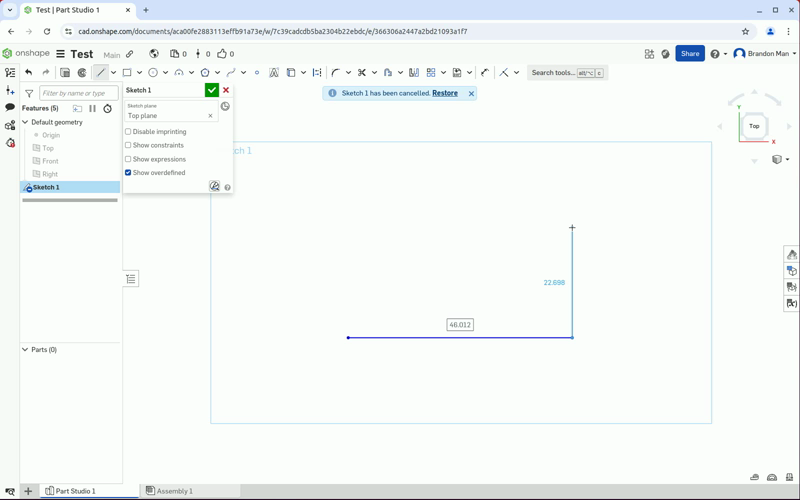
click(572, 227)
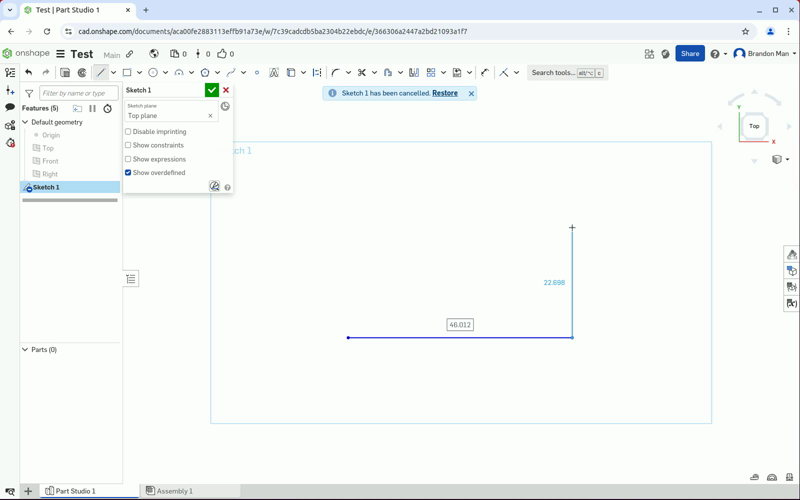
key_up(shift)
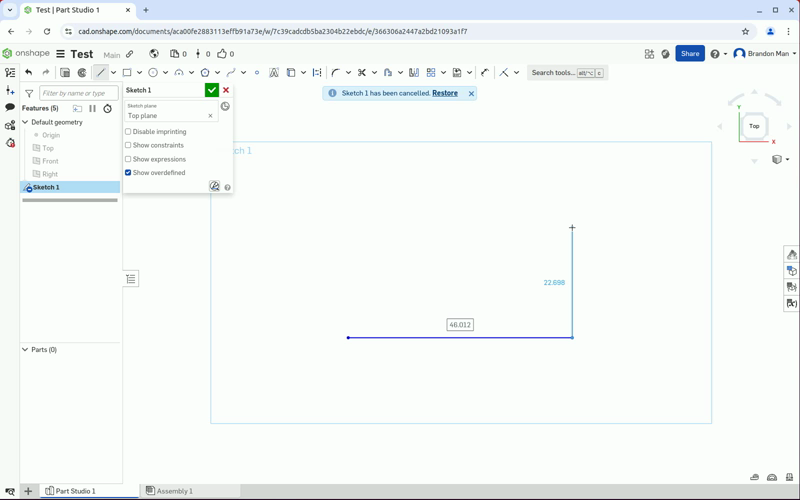
key_down(shift)
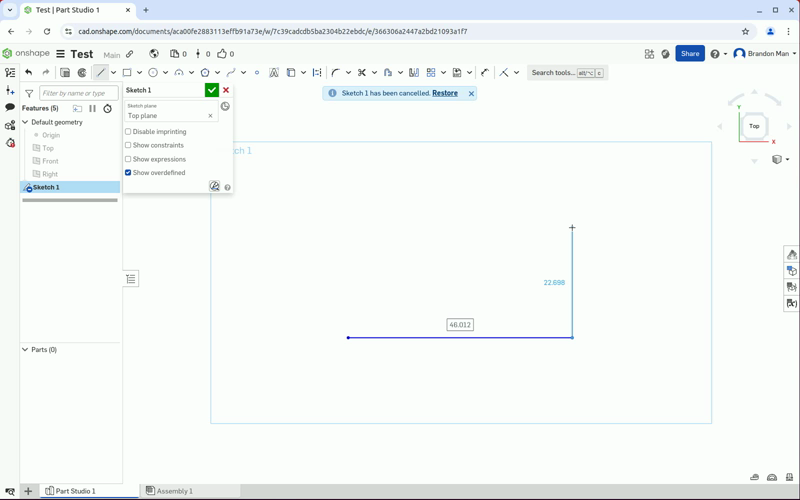
mouse_move(348, 227)
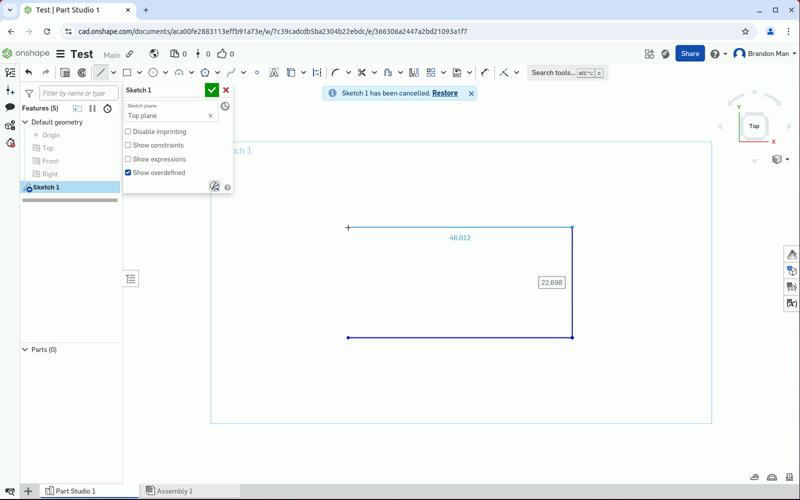
click(348, 227)
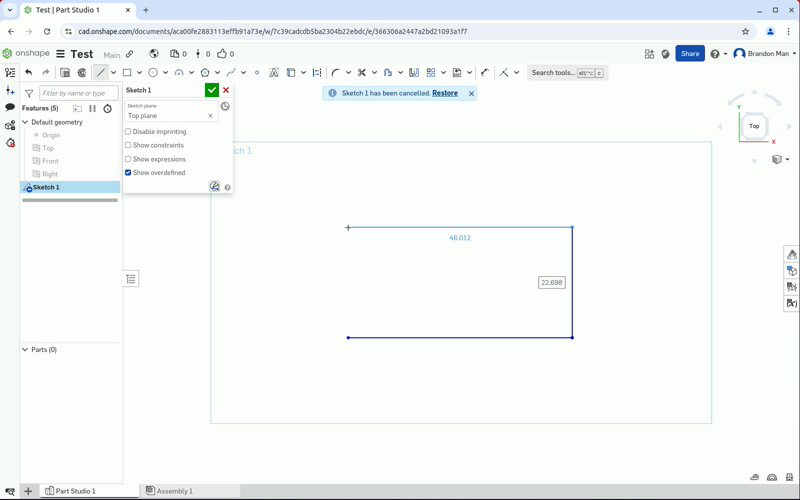
key_up(shift)
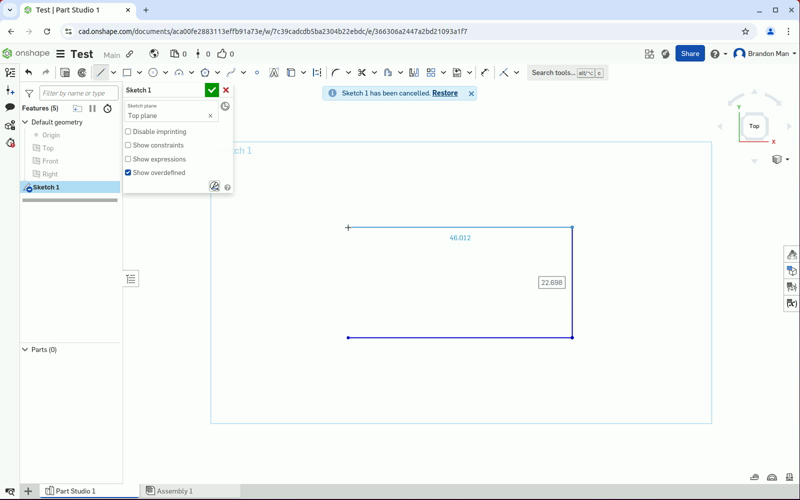
key_down(shift)
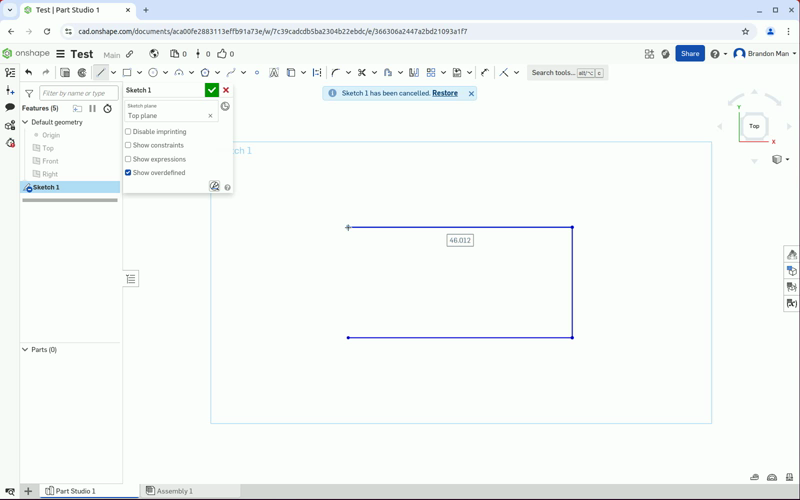
mouse_move(348, 337)
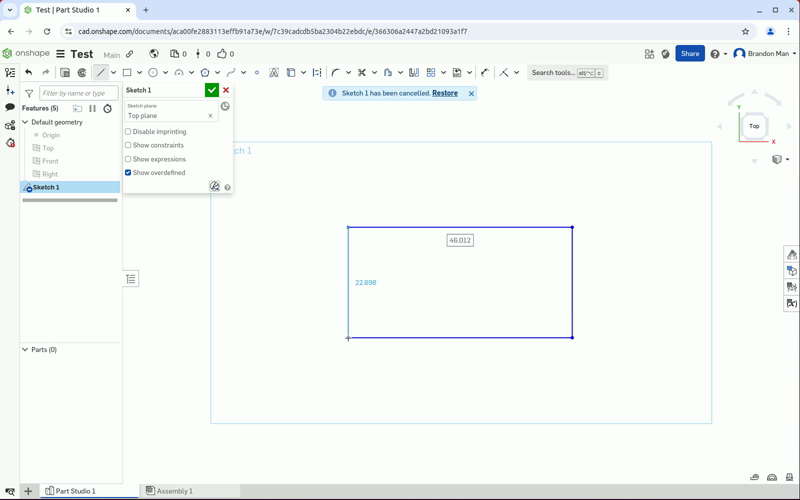
key_up(shift)
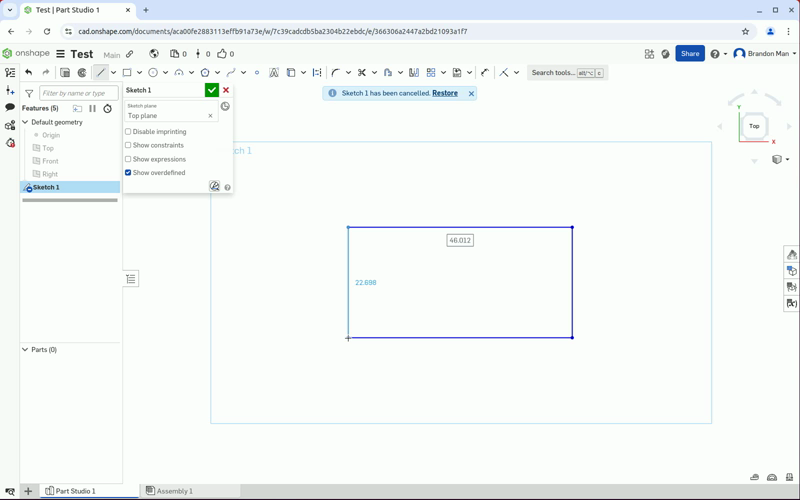
click(348, 337)
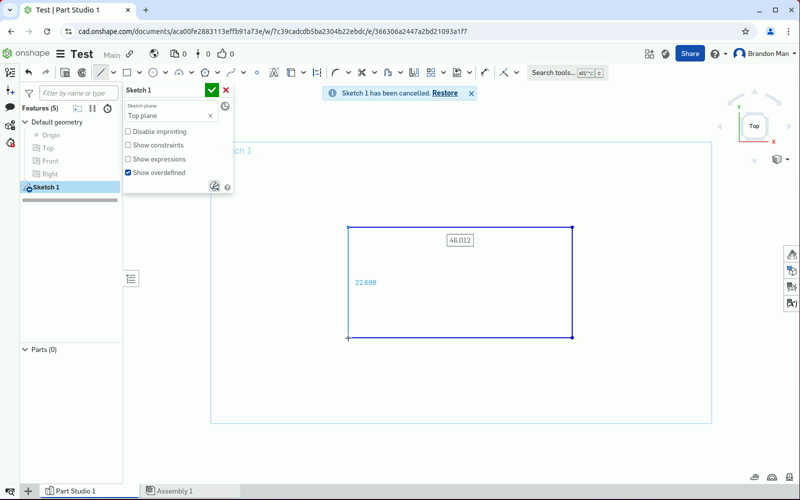
key(esc)
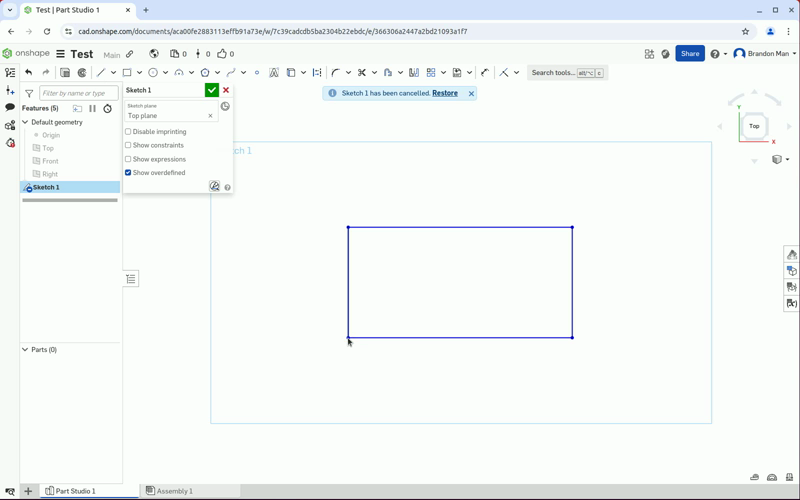
mouse_move(519, 304)
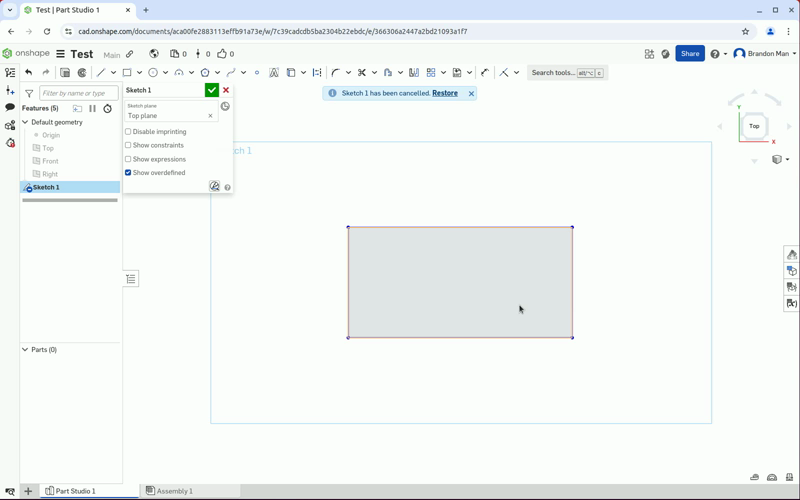
click(519, 304)
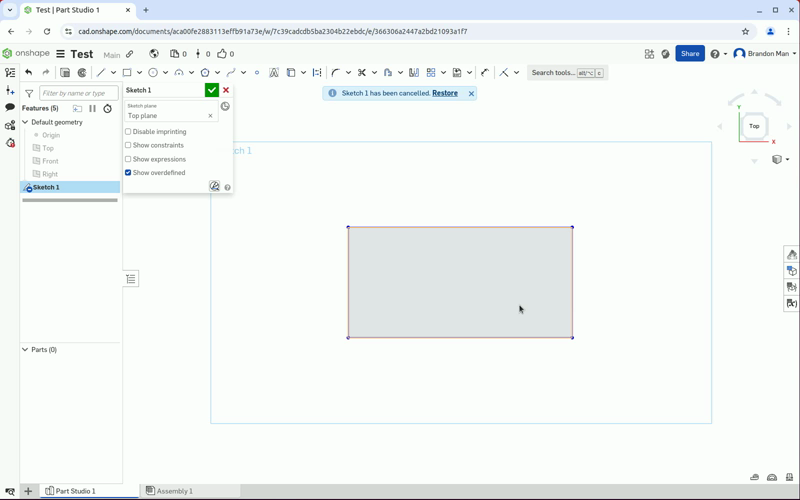
mouse_move(73, 352)
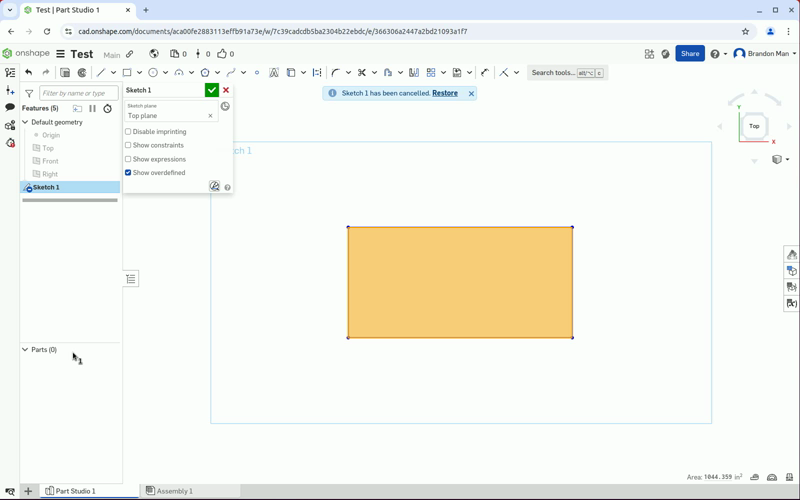
key(shift+y)
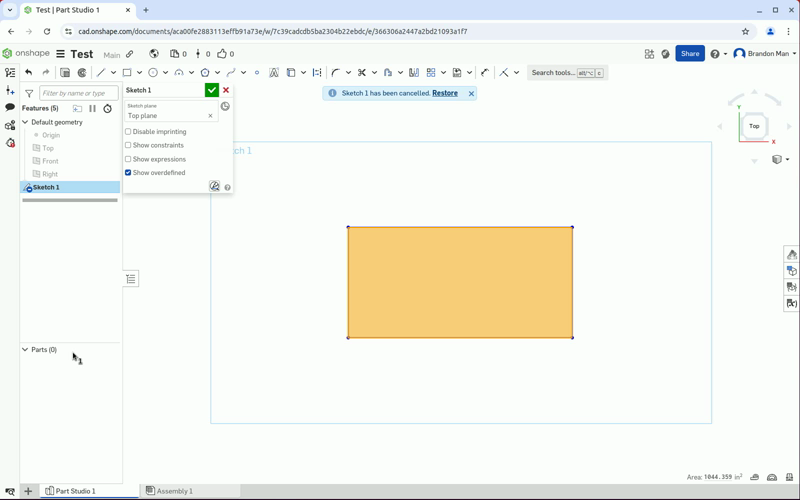
key(shift+e)
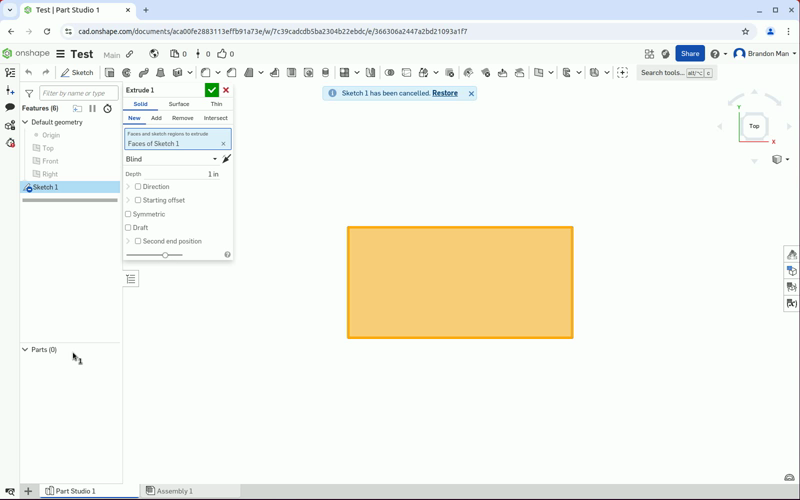
mouse_move(143, 106)
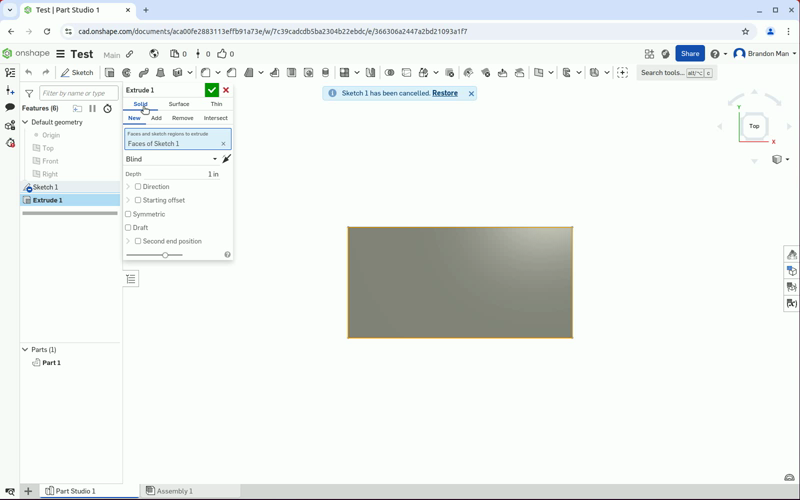
click(143, 106)
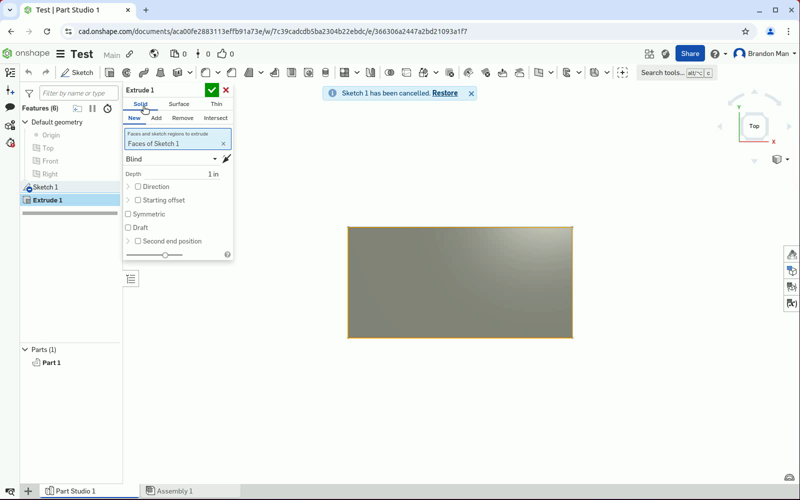
mouse_move(137, 120)
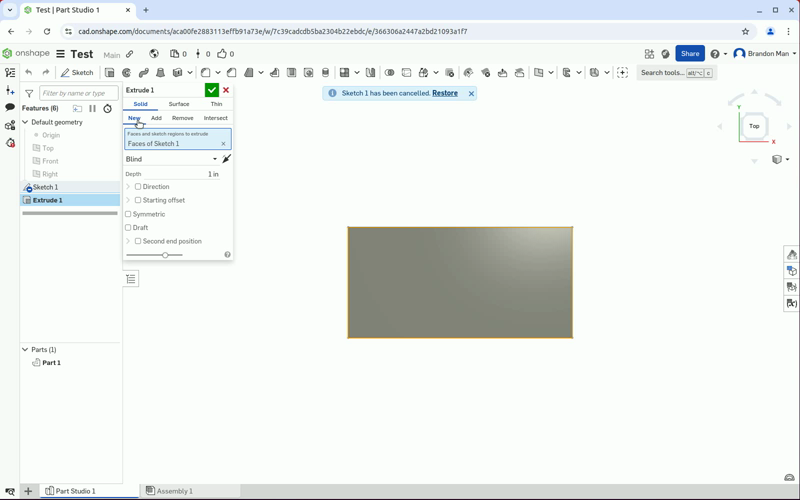
click(137, 120)
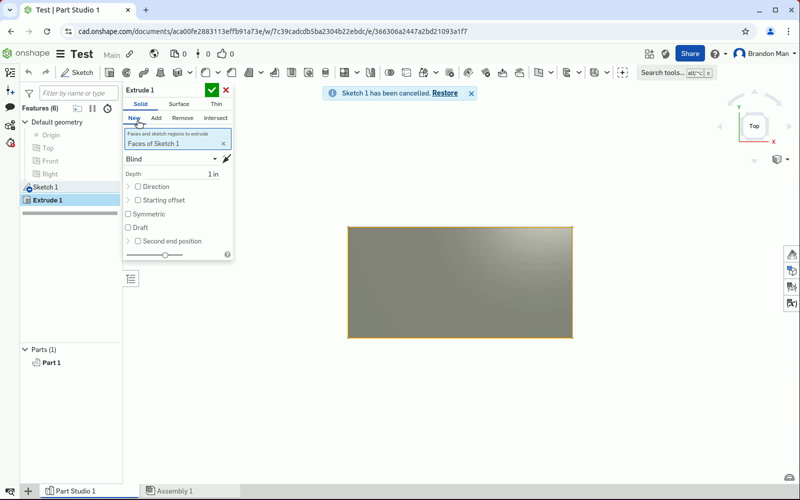
key(tab, 4)
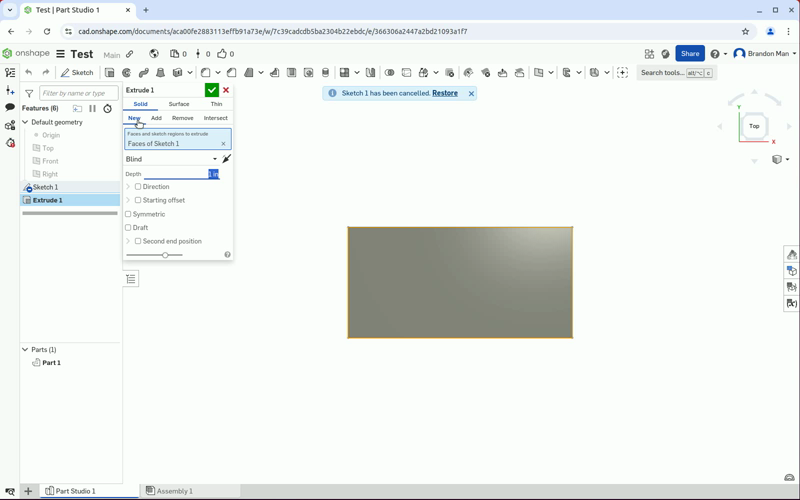
text(0.722)
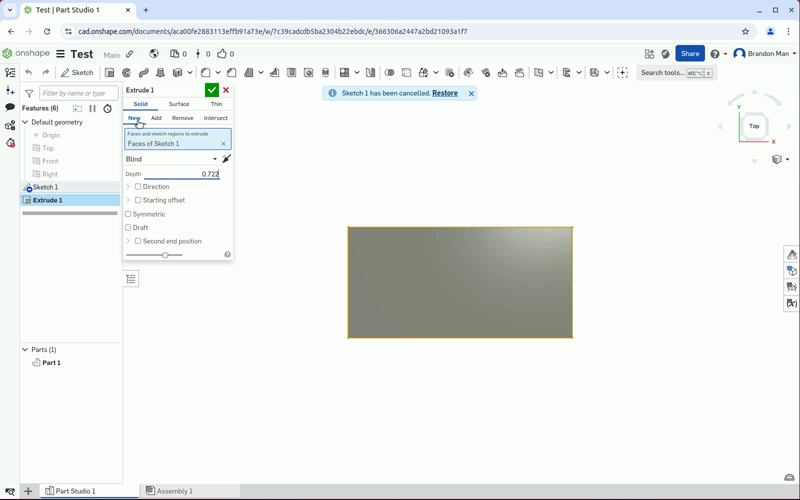
key(enter)
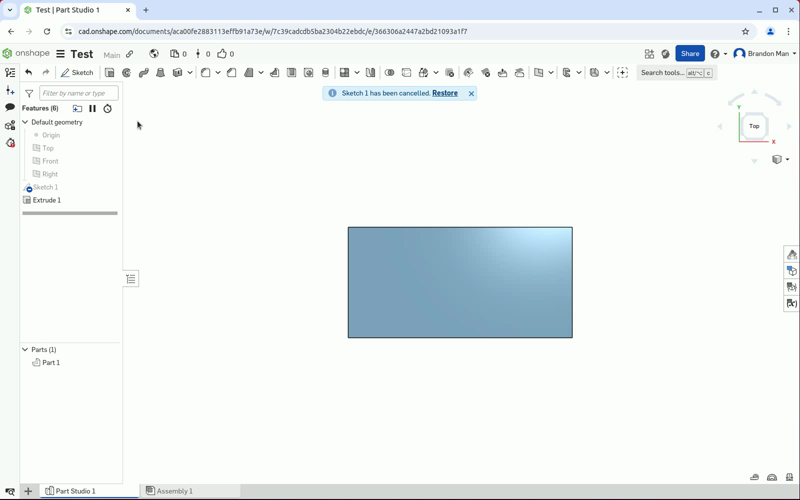
key(shift+h)
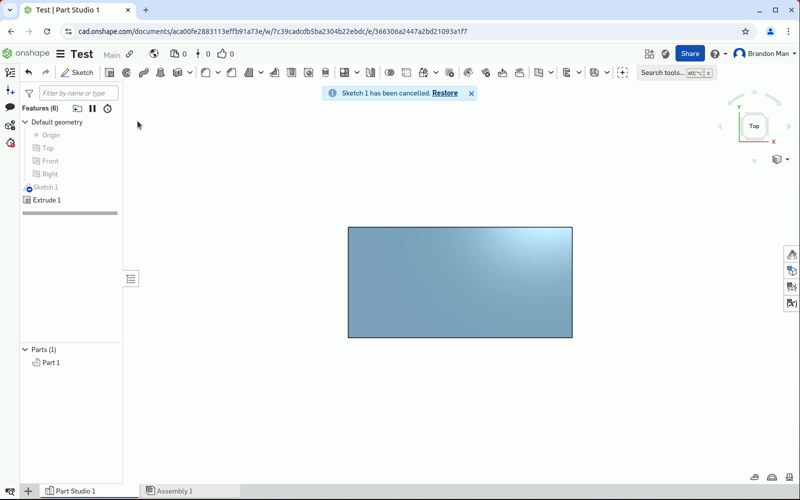
key(shift+h)
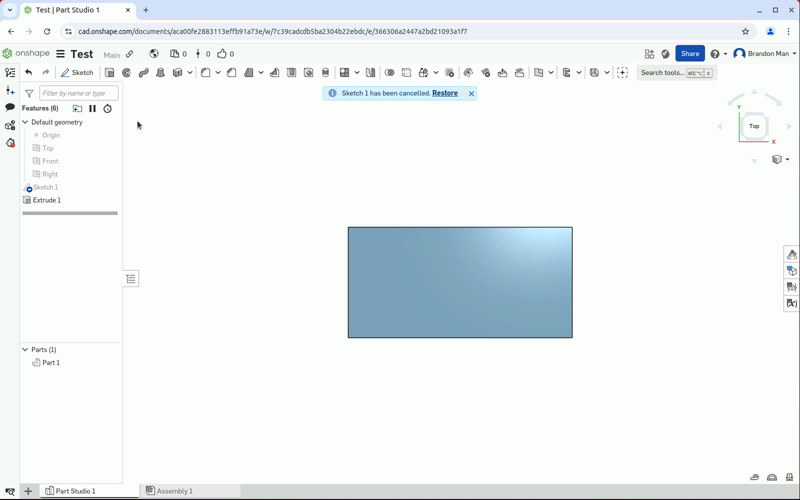
mouse_move(73, 189)
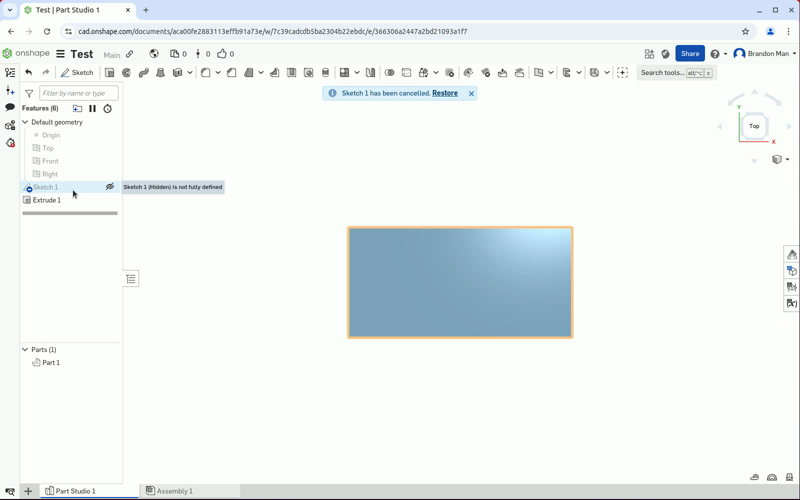
click(73, 189)
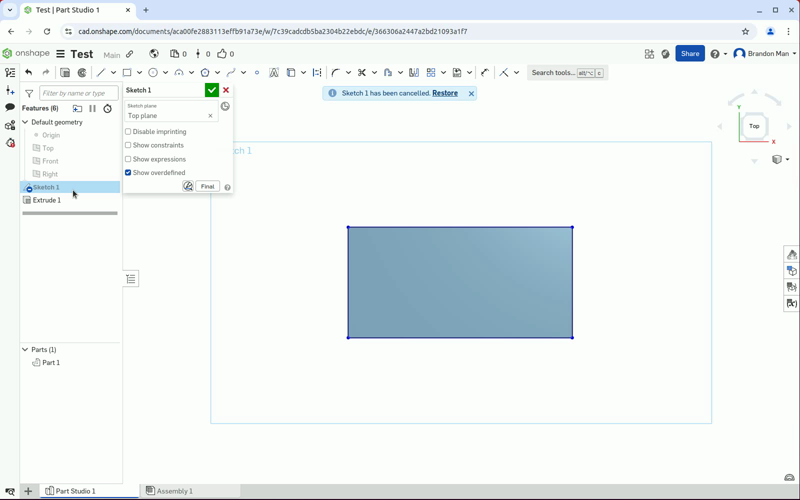
mouse_move(229, 92)
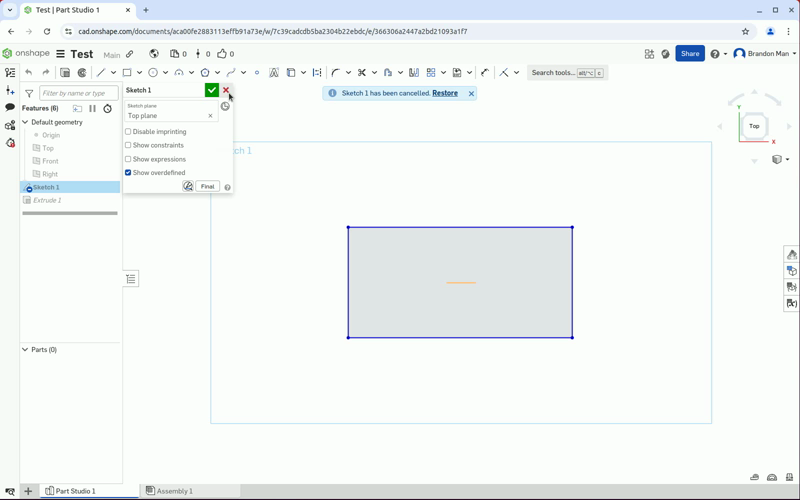
click(229, 92)
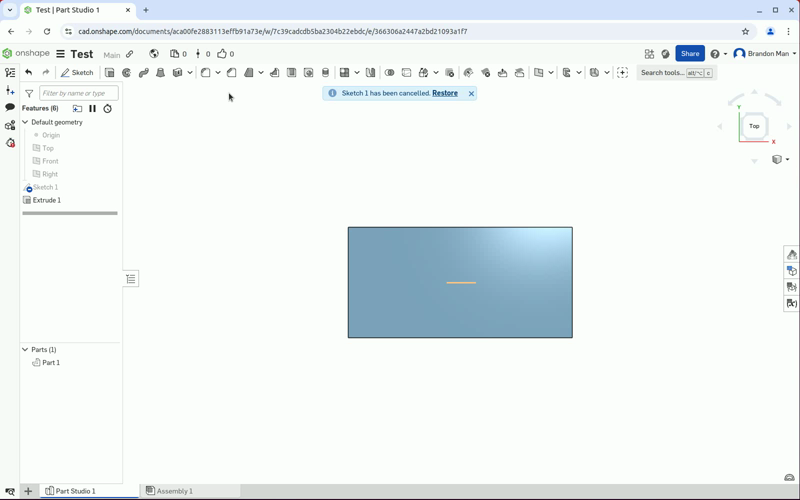
mouse_move(541, 75)
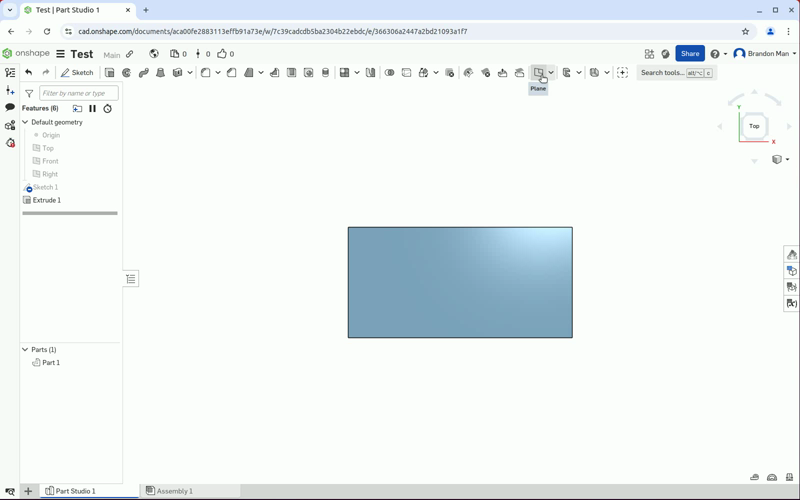
click(541, 75)
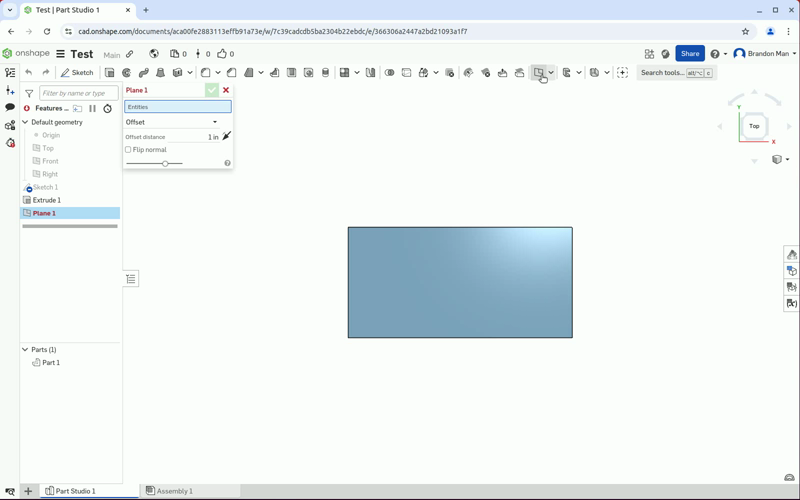
mouse_move(73, 150)
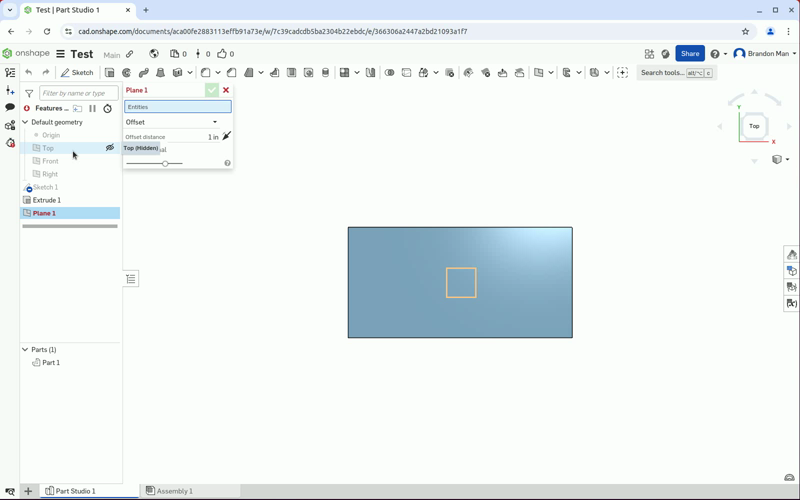
click(73, 150)
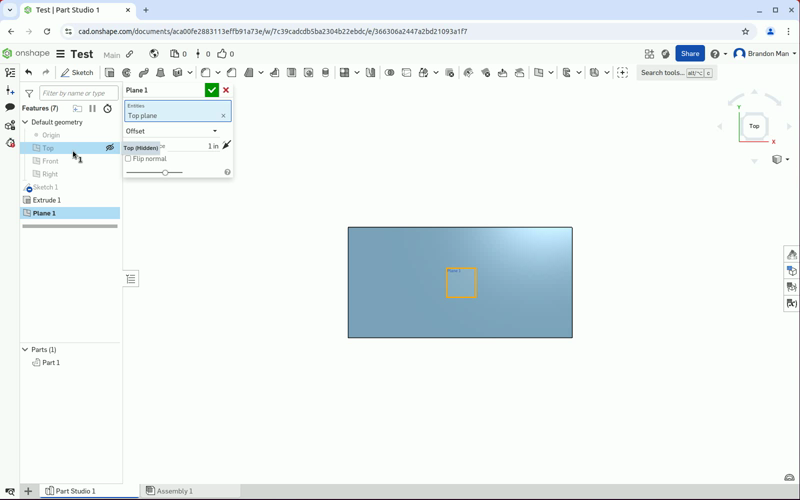
key(tab, 2)
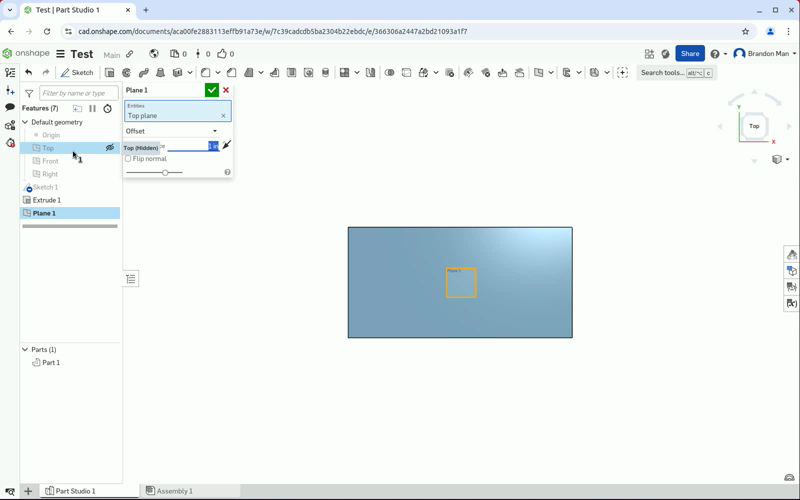
text(0.709)
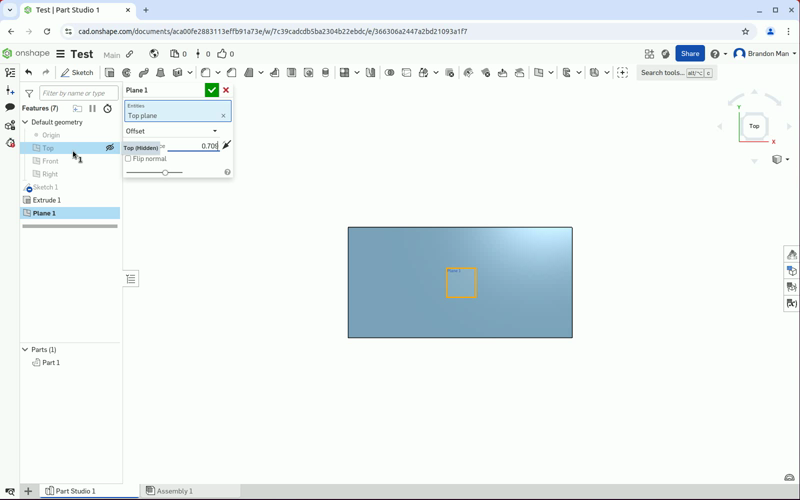
key(enter, 2)
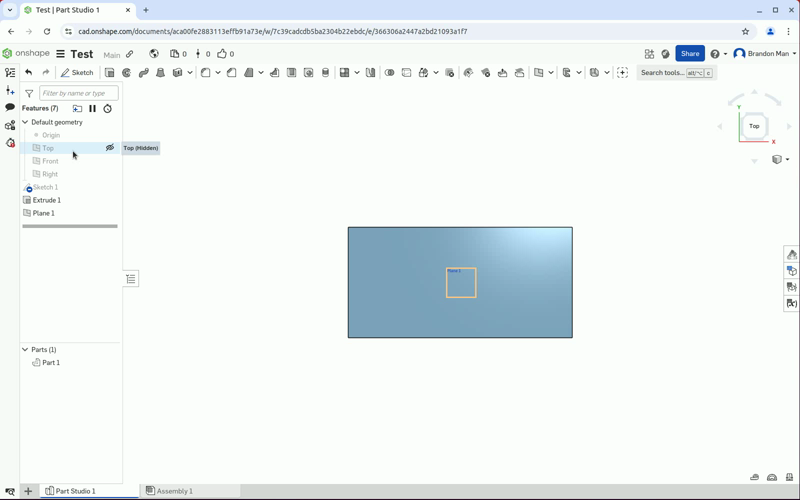
key(shift+s)
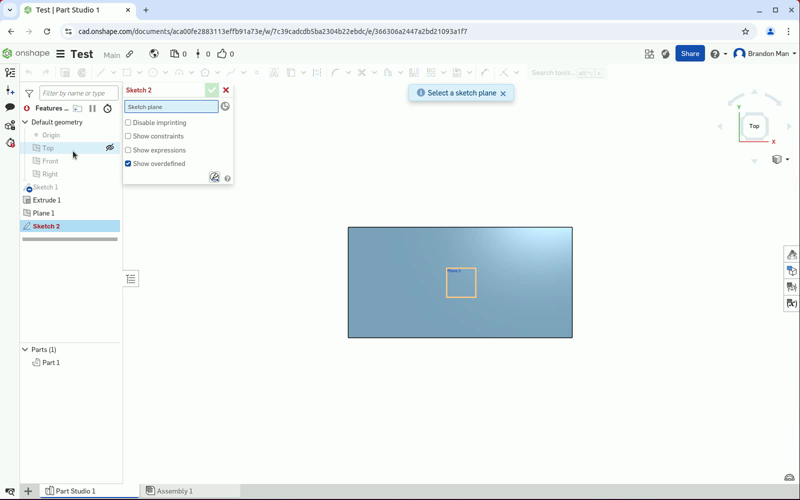
mouse_move(73, 215)
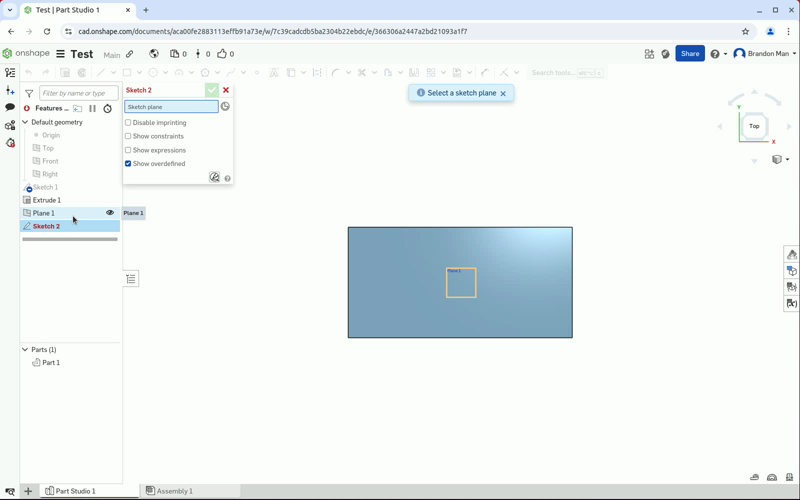
click(73, 215)
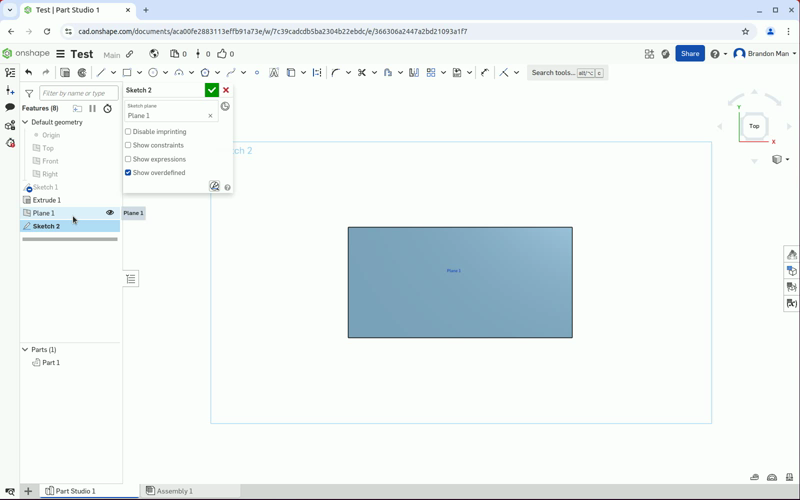
mouse_move(73, 352)
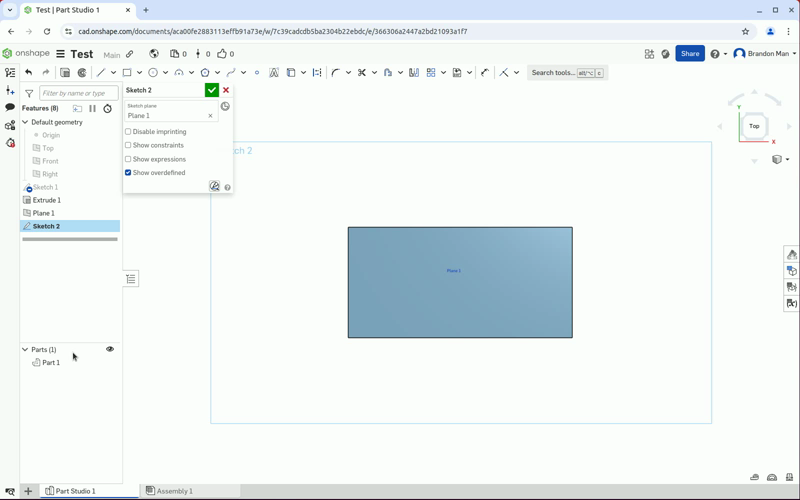
key(y)
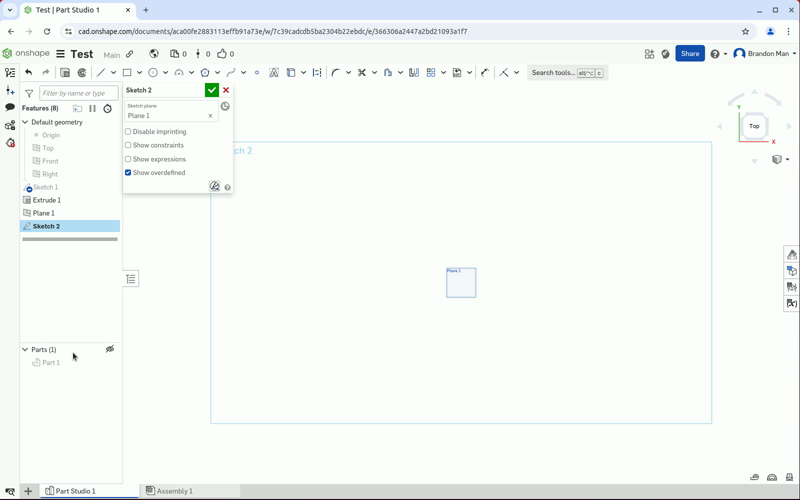
key(l)
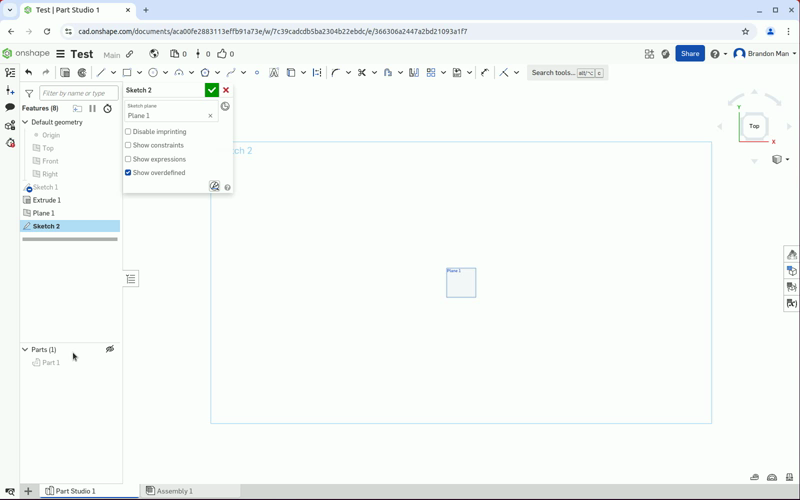
key_down(shift)
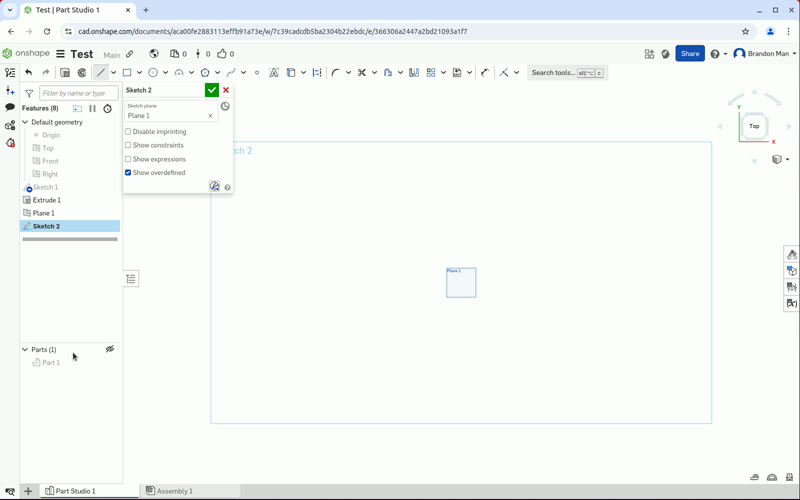
mouse_move(457, 285)
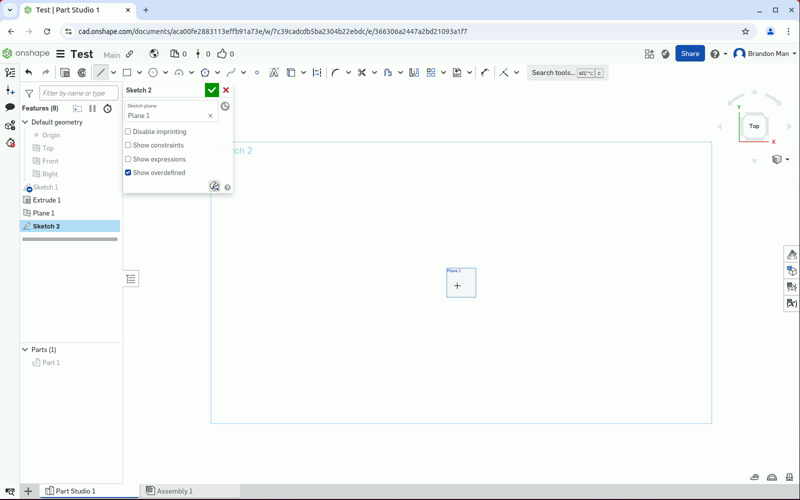
click(457, 285)
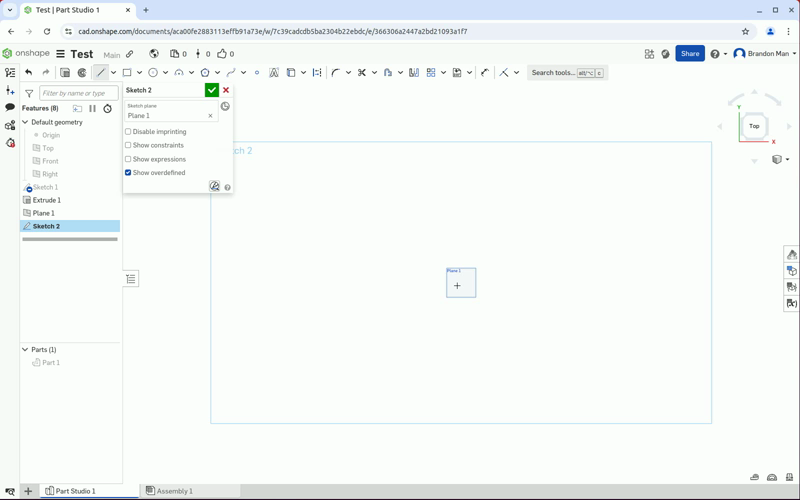
key_up(shift)
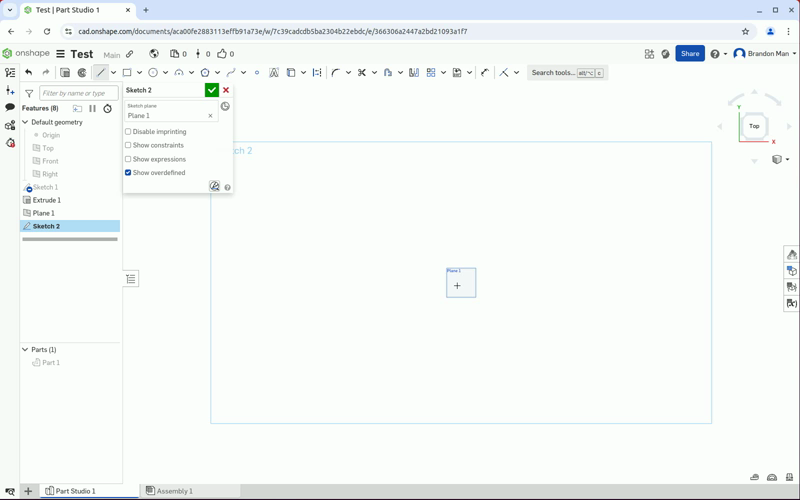
key_down(shift)
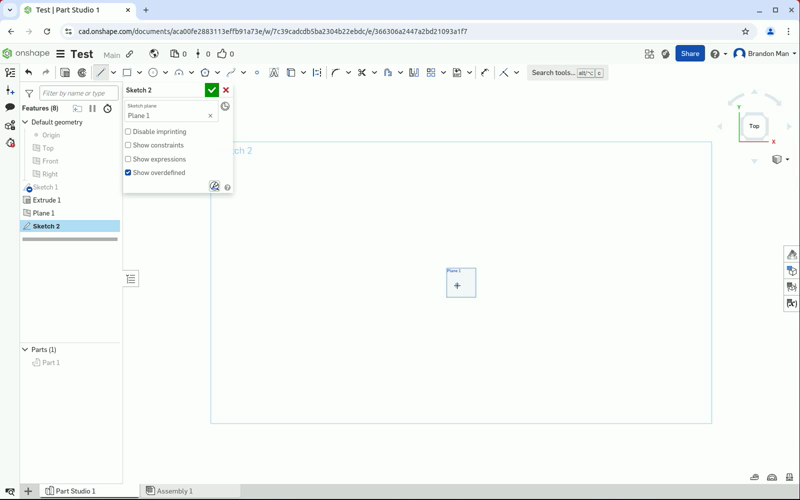
mouse_move(487, 285)
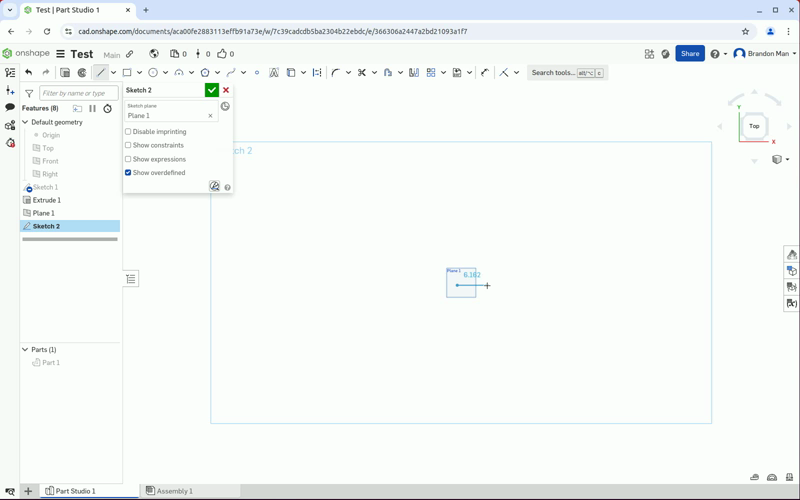
mouse_move(461, 288)
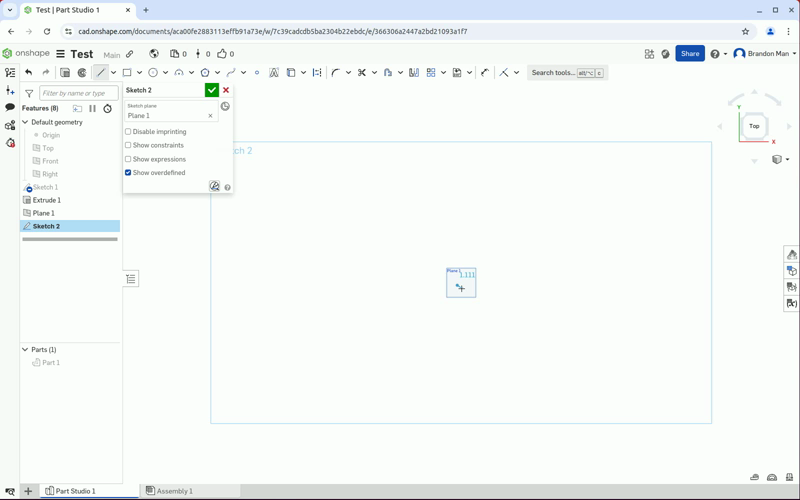
scroll(6)
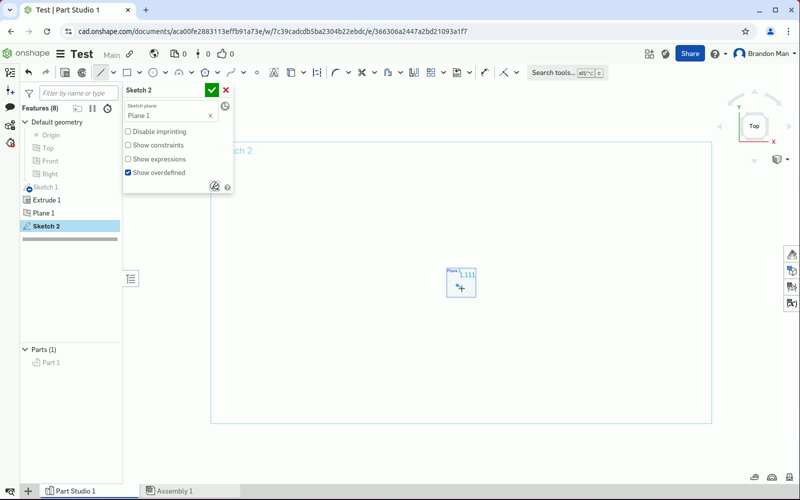
scroll(6)
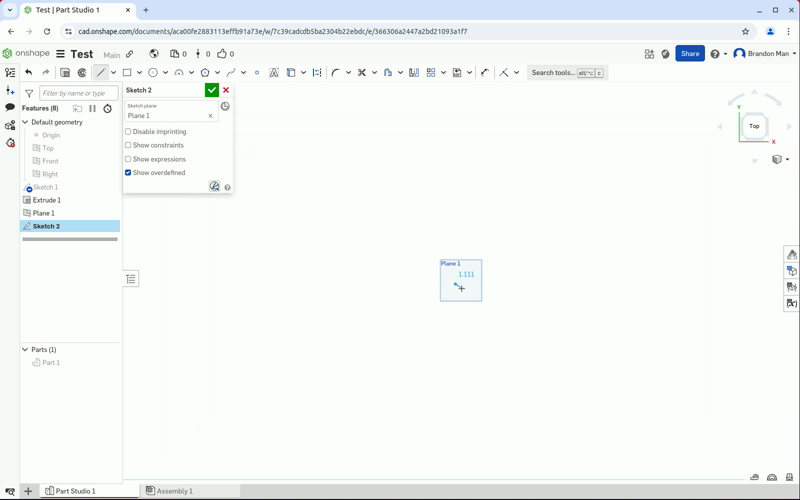
scroll(6)
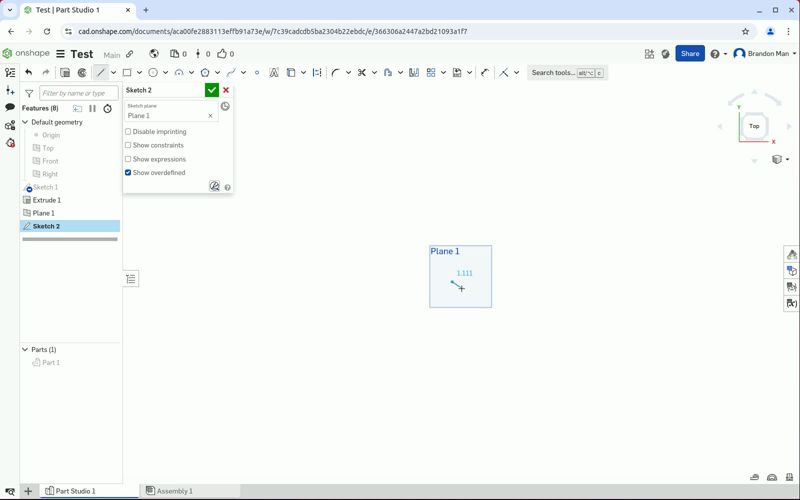
scroll(6)
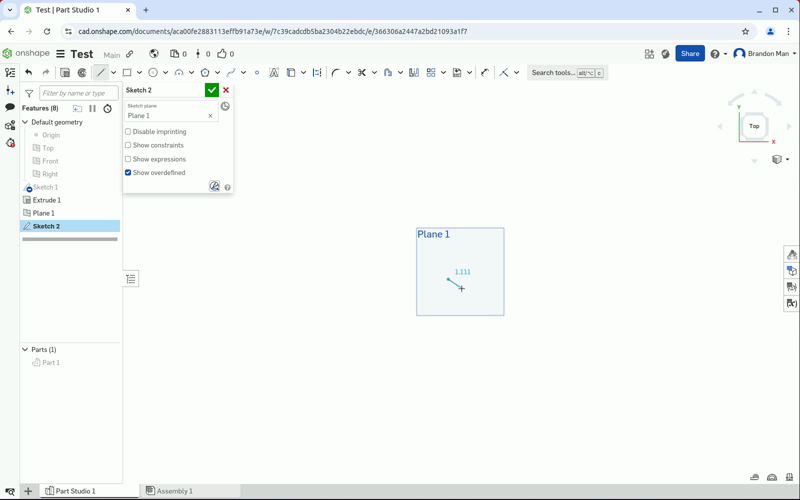
scroll(6)
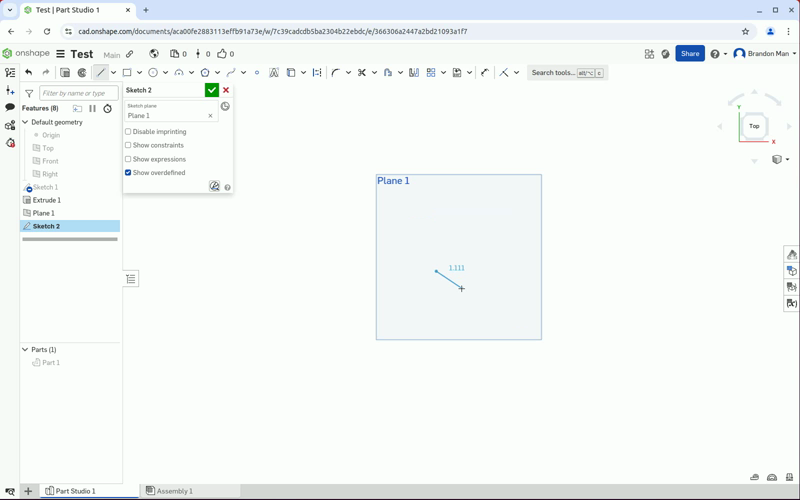
scroll(6)
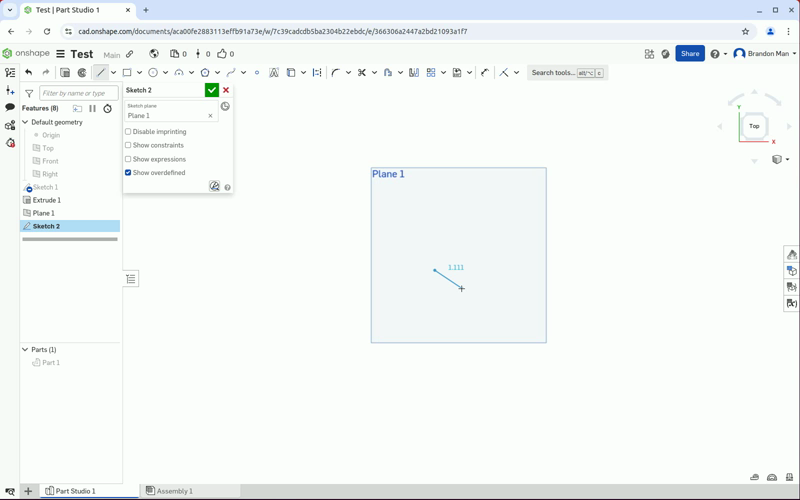
scroll(6)
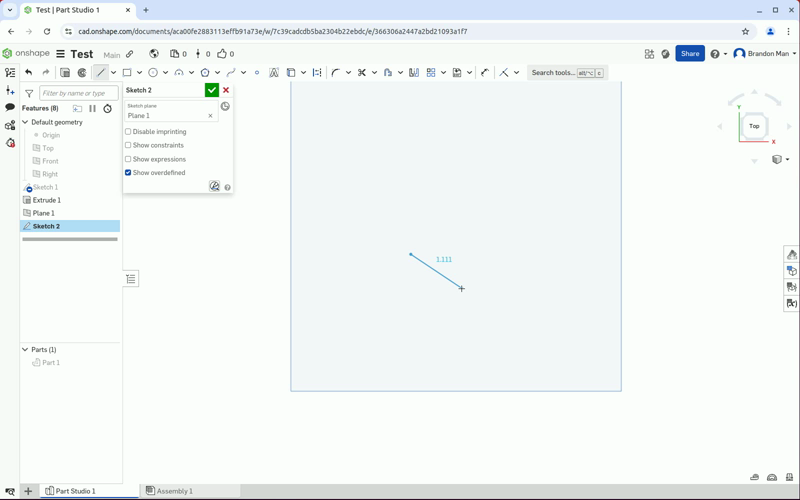
click(461, 288)
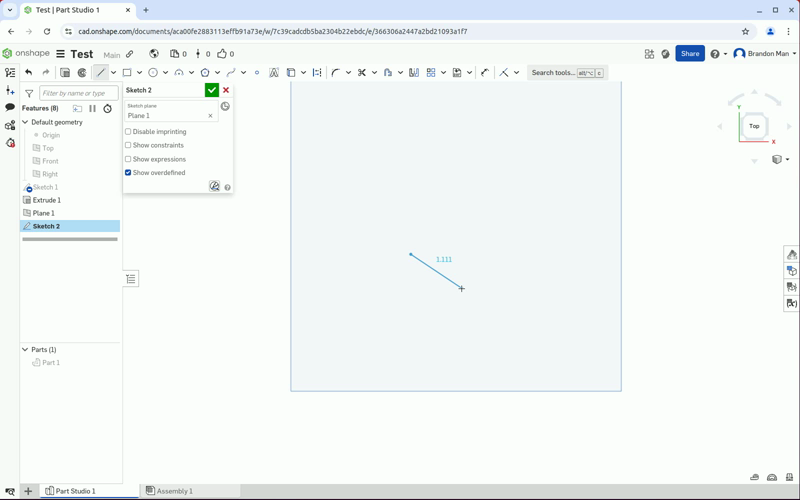
scroll(-6)
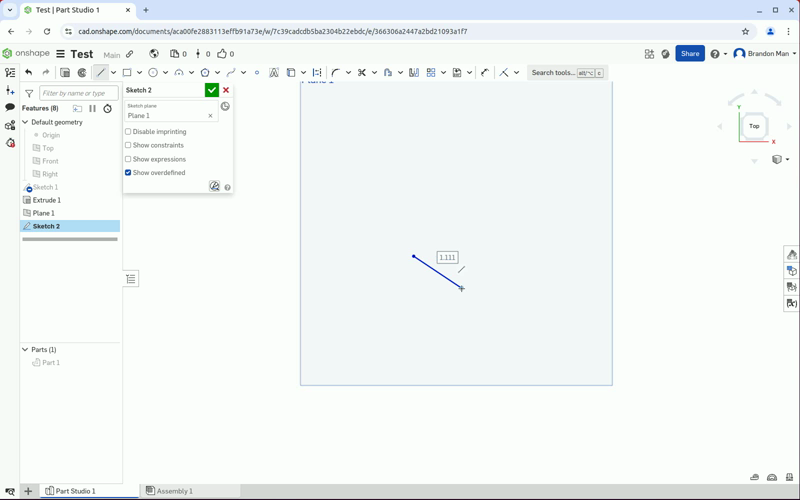
scroll(-6)
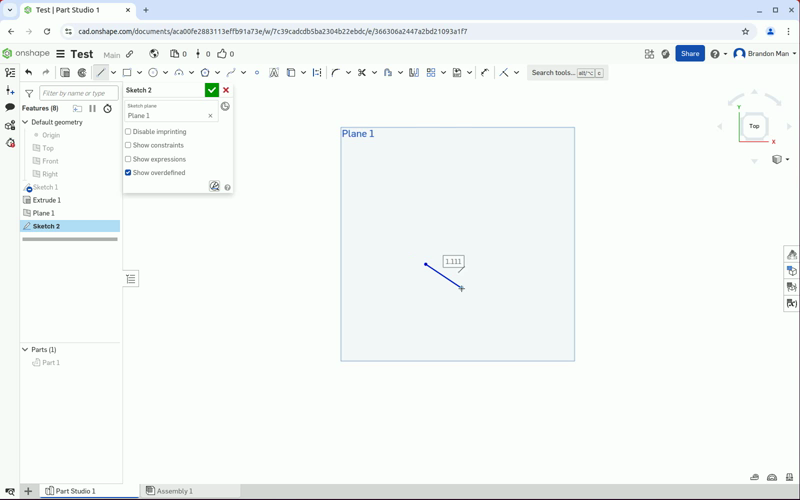
scroll(-6)
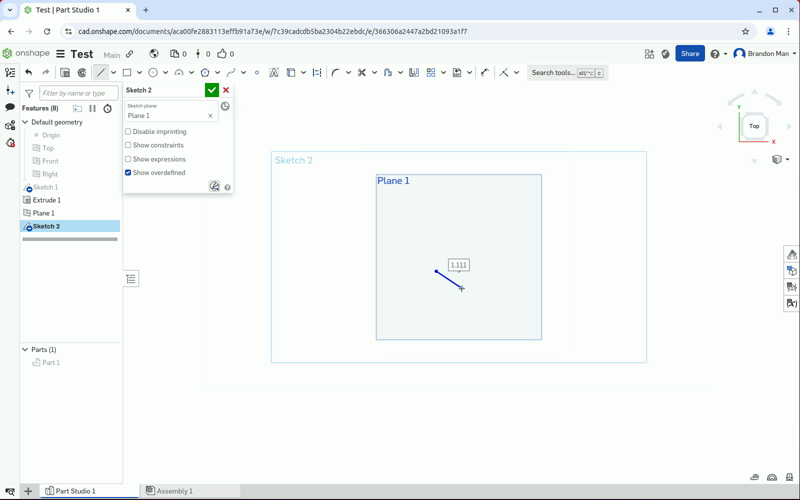
scroll(-6)
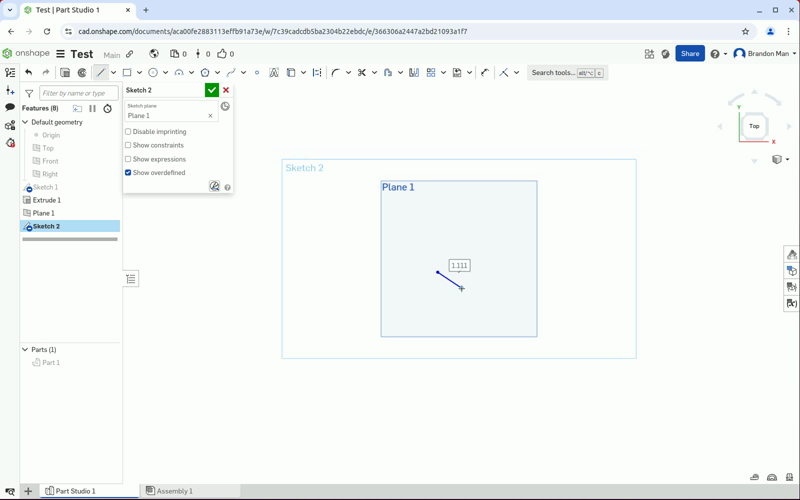
scroll(-6)
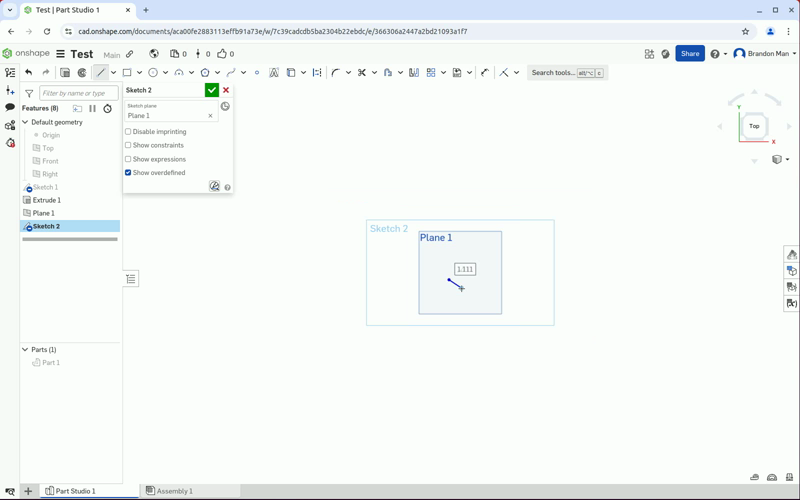
scroll(-6)
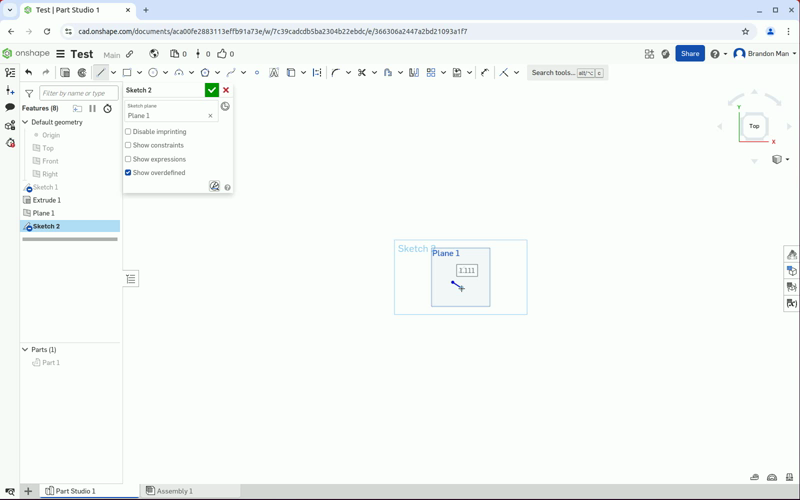
scroll(-6)
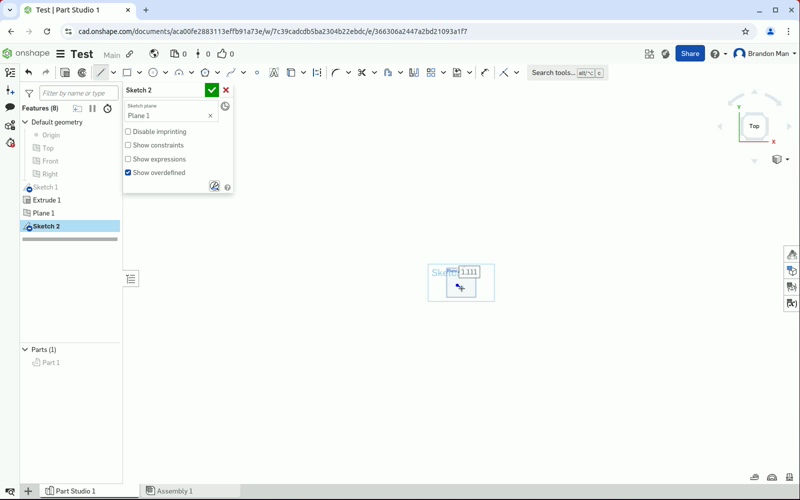
key_up(shift)
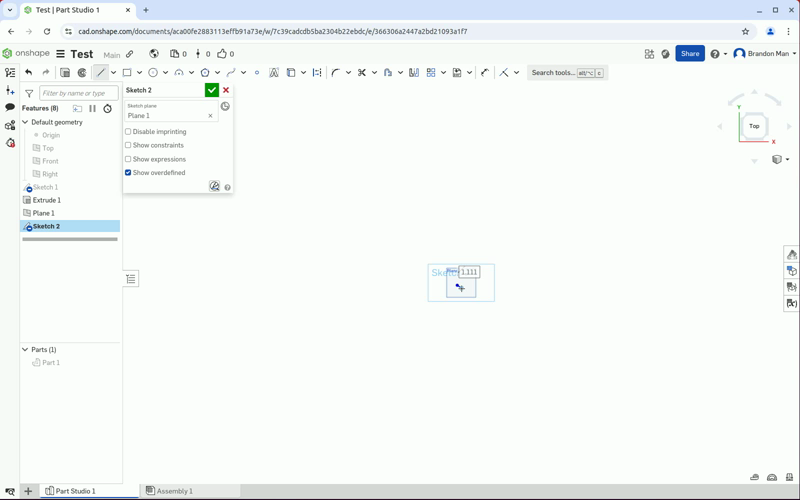
key_down(shift)
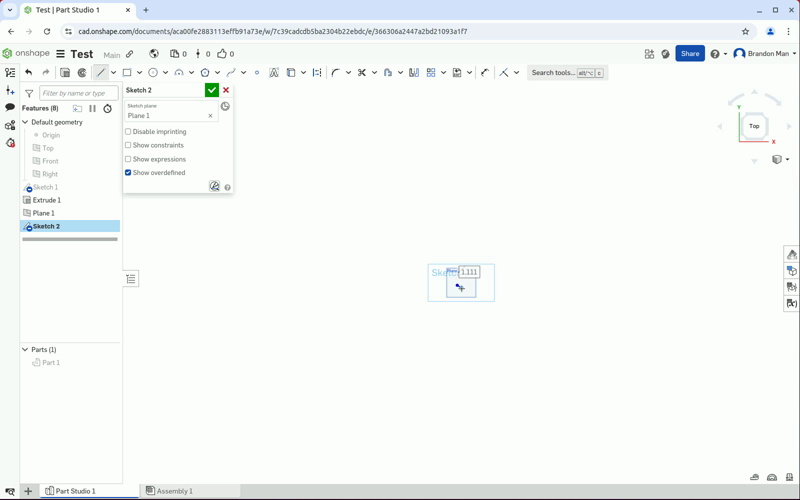
mouse_move(492, 288)
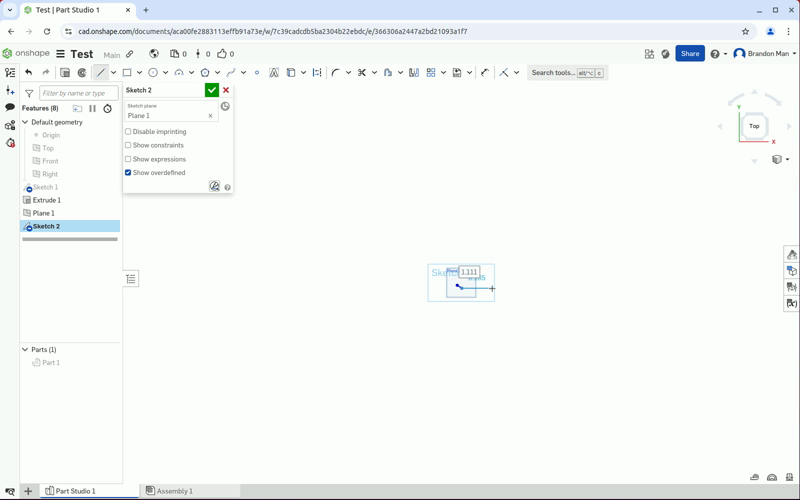
mouse_move(466, 285)
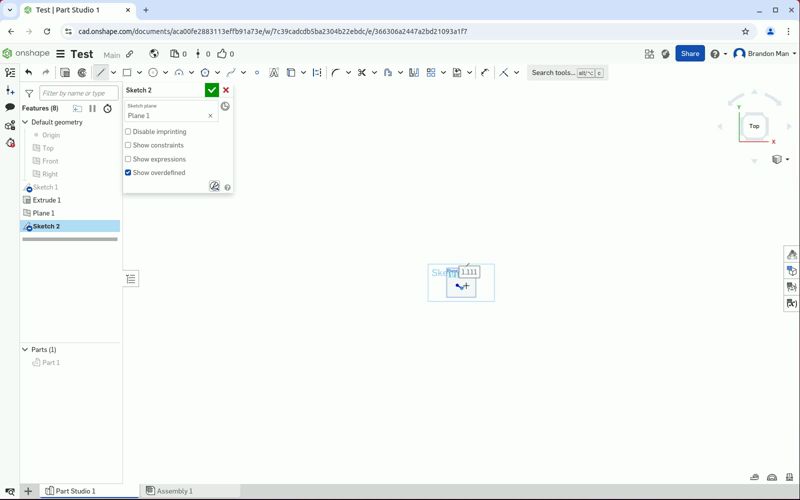
scroll(6)
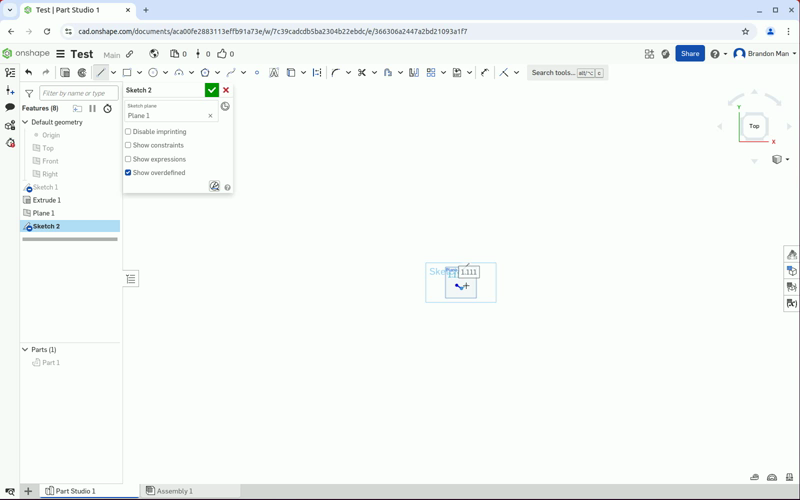
scroll(6)
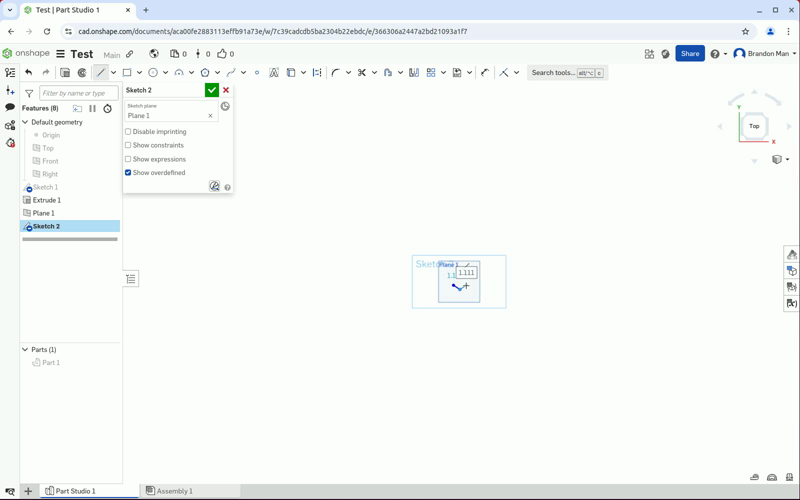
scroll(6)
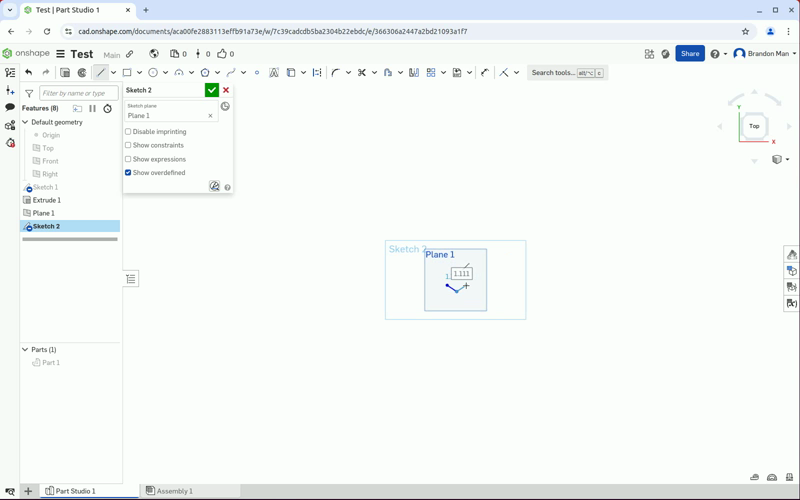
scroll(6)
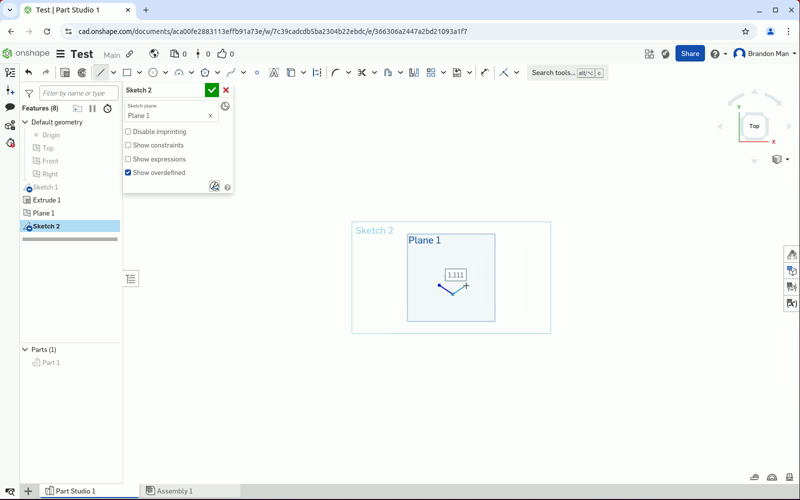
scroll(6)
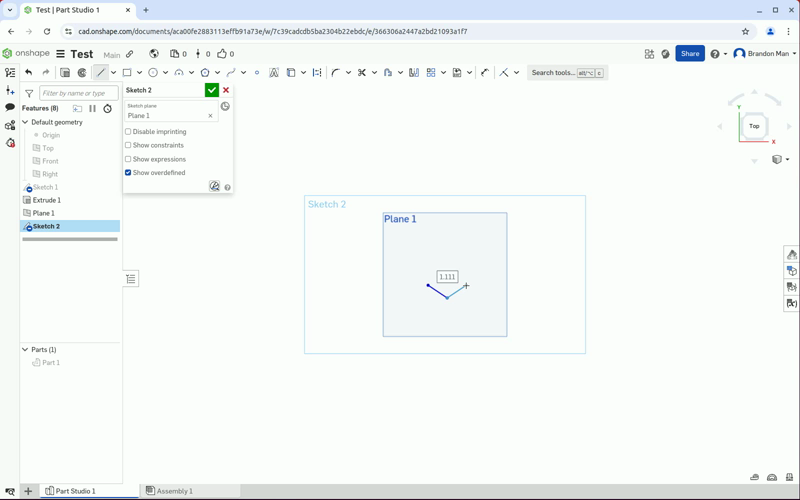
scroll(6)
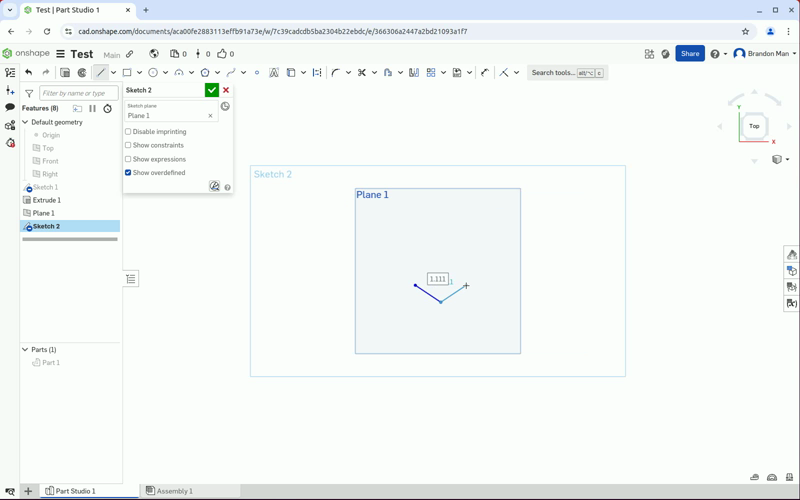
scroll(6)
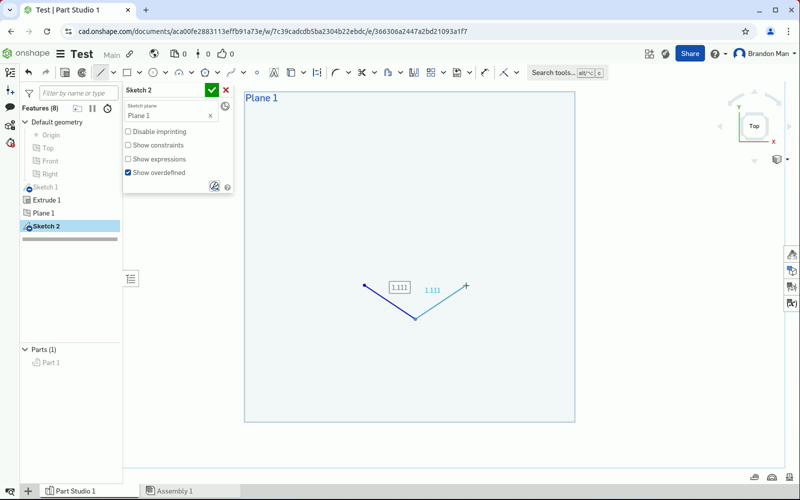
click(466, 285)
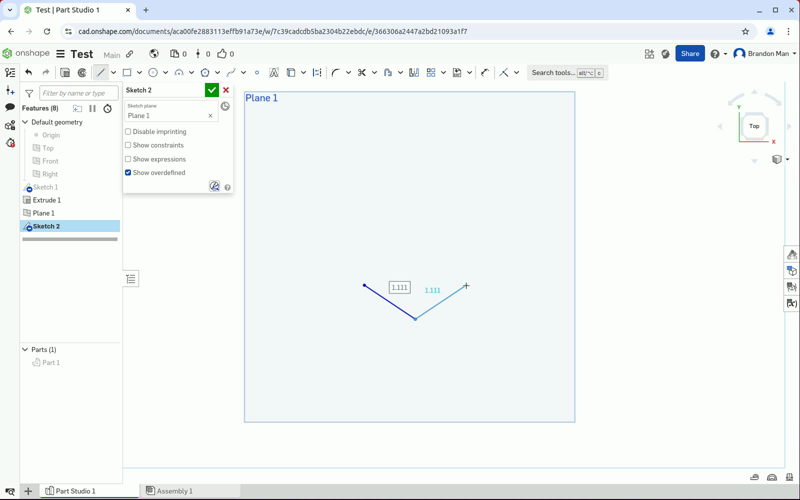
scroll(-6)
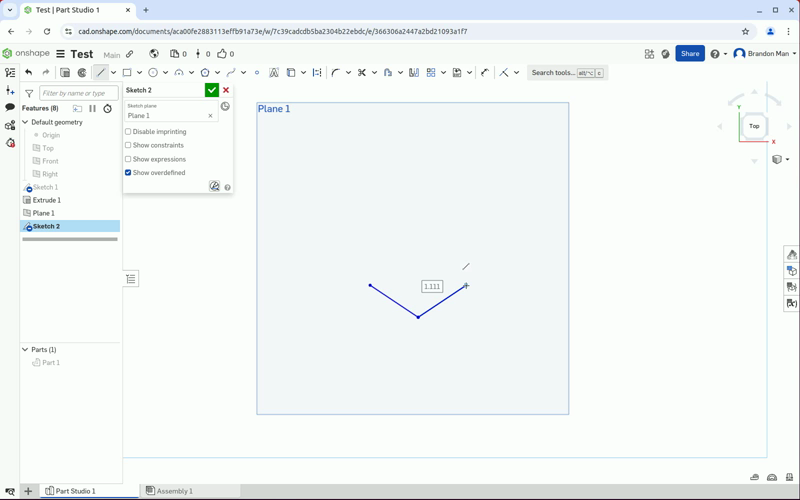
scroll(-6)
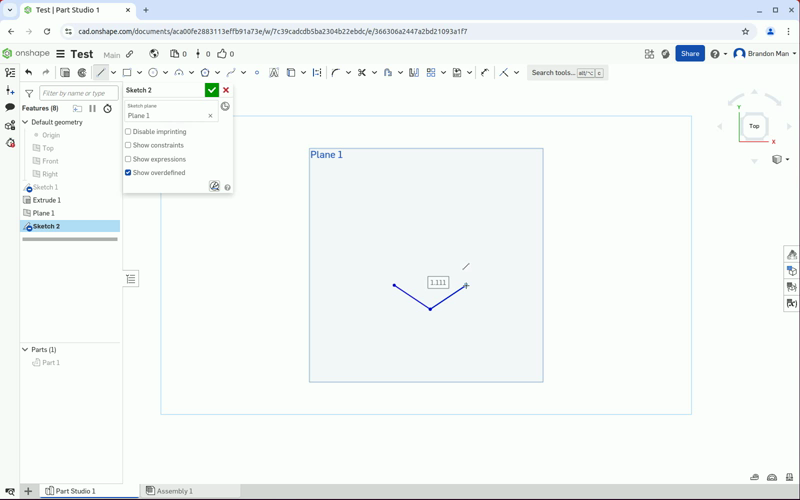
scroll(-6)
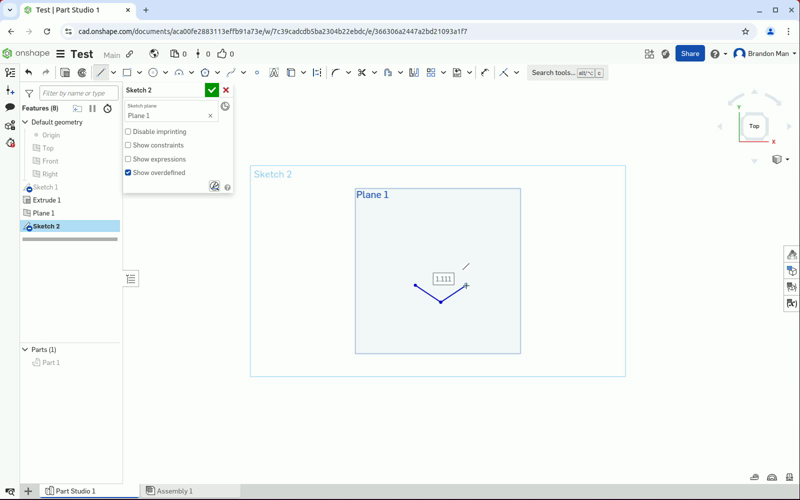
scroll(-6)
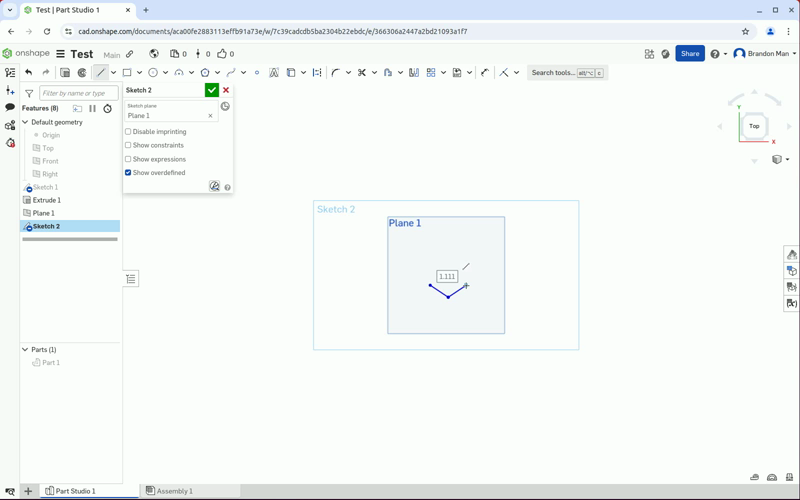
scroll(-6)
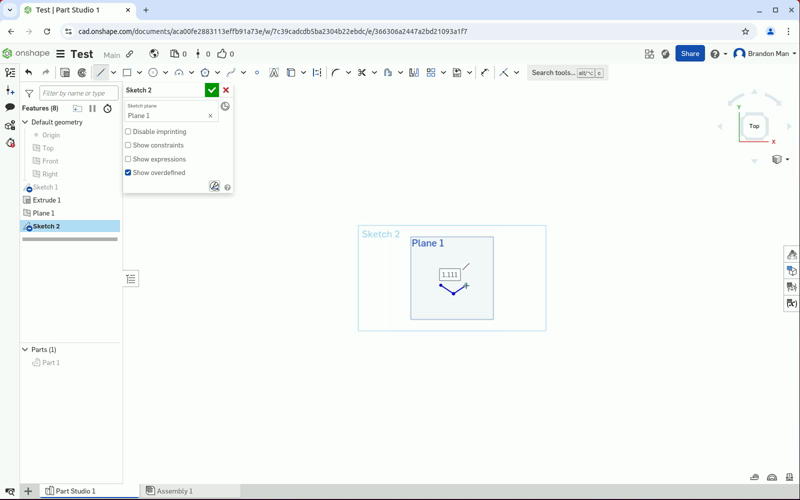
scroll(-6)
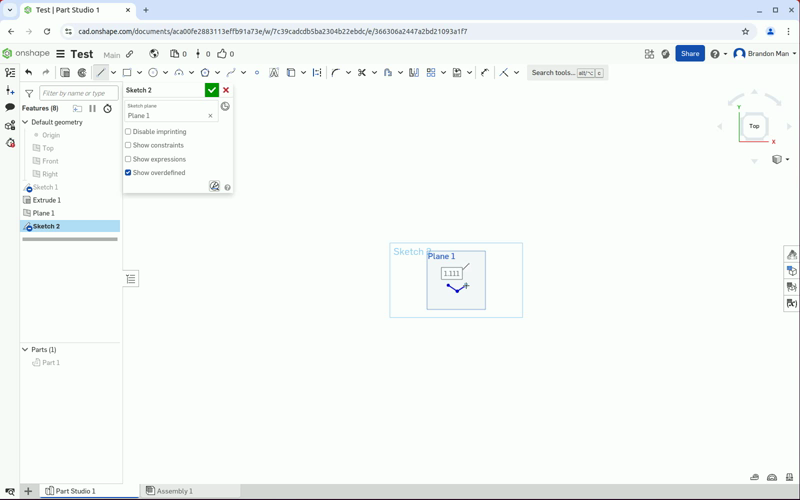
scroll(-6)
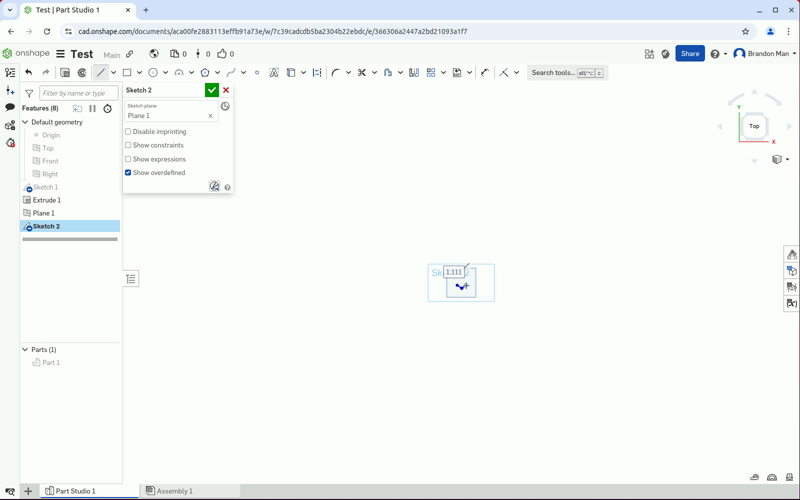
key_up(shift)
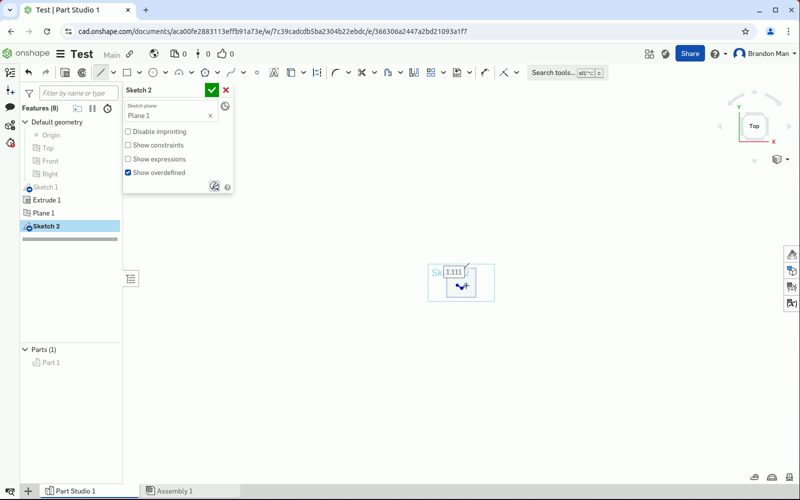
key_down(shift)
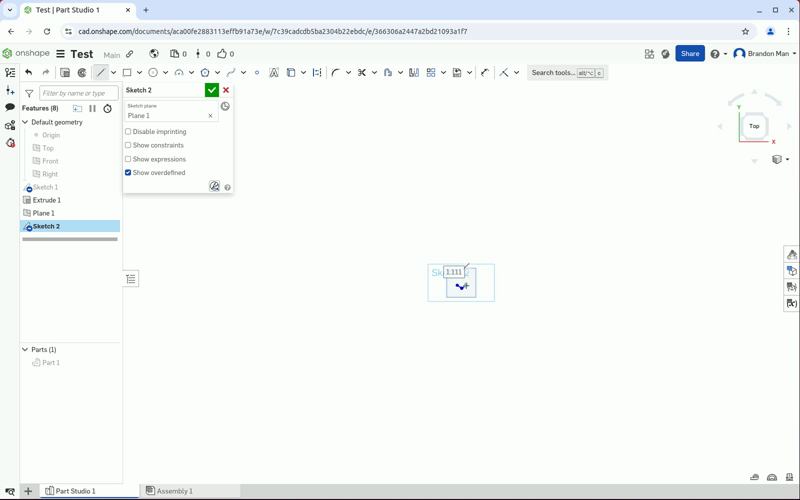
mouse_move(496, 285)
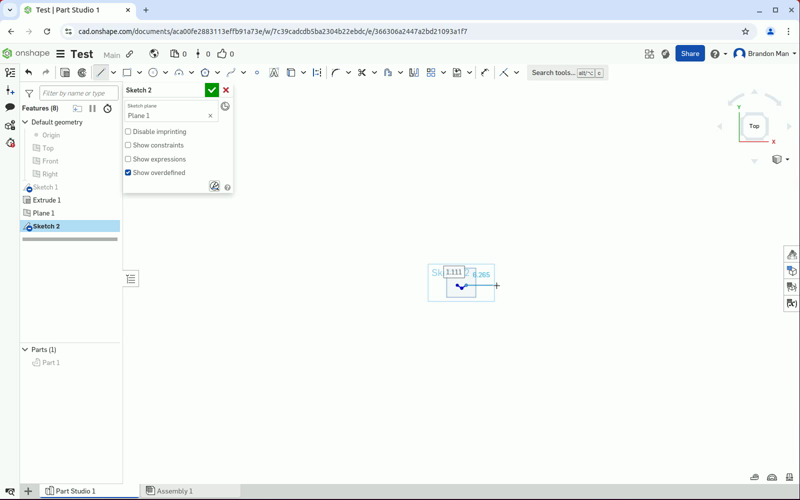
mouse_move(466, 279)
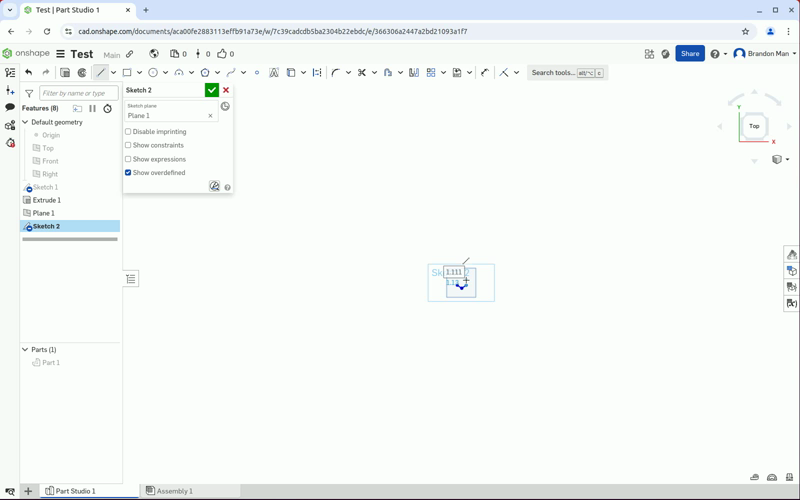
scroll(6)
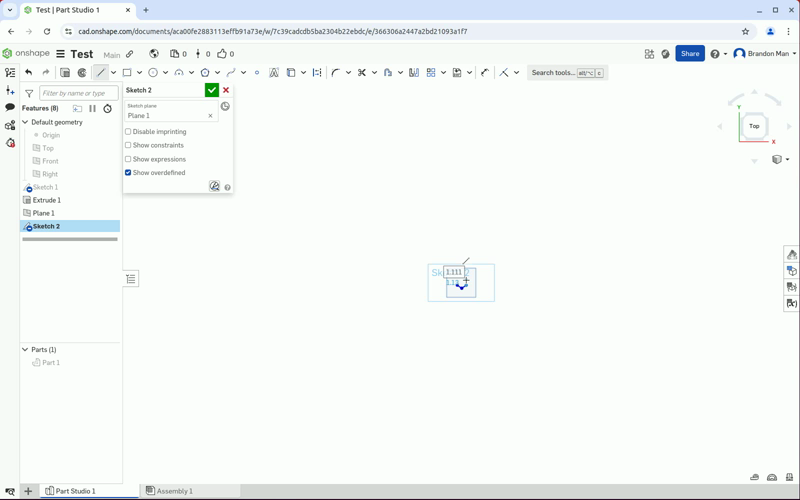
scroll(6)
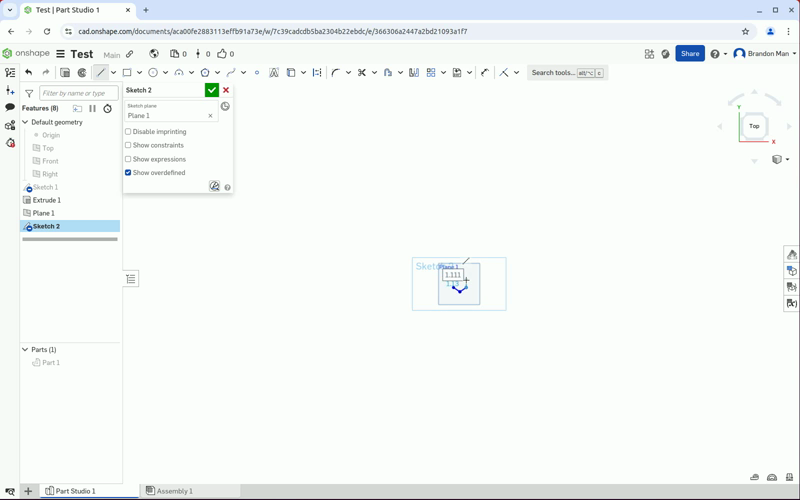
scroll(6)
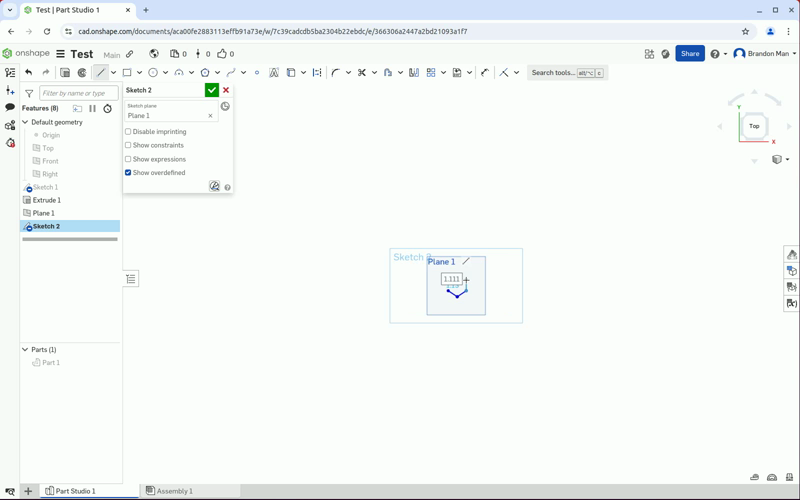
scroll(6)
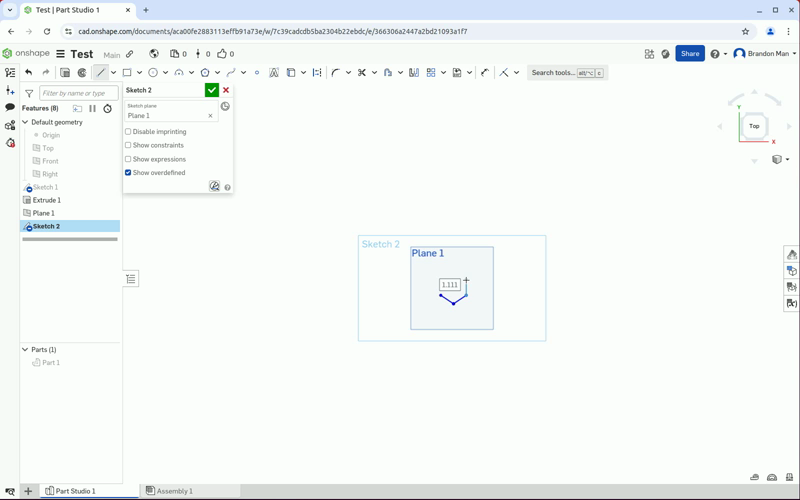
scroll(6)
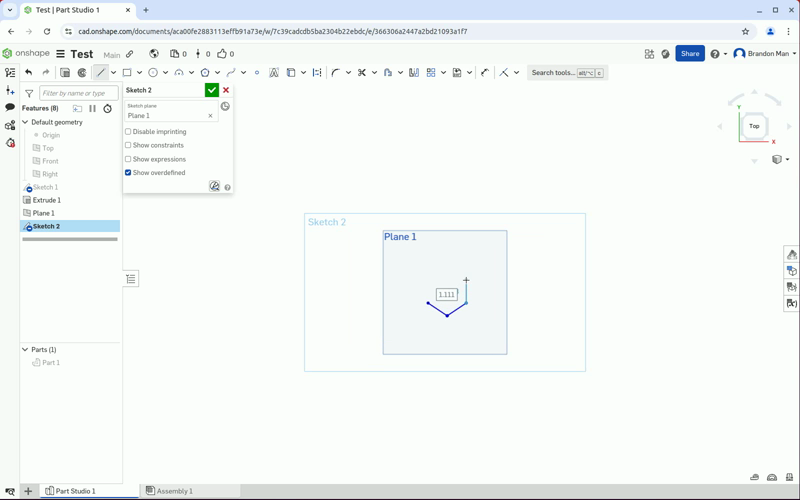
scroll(6)
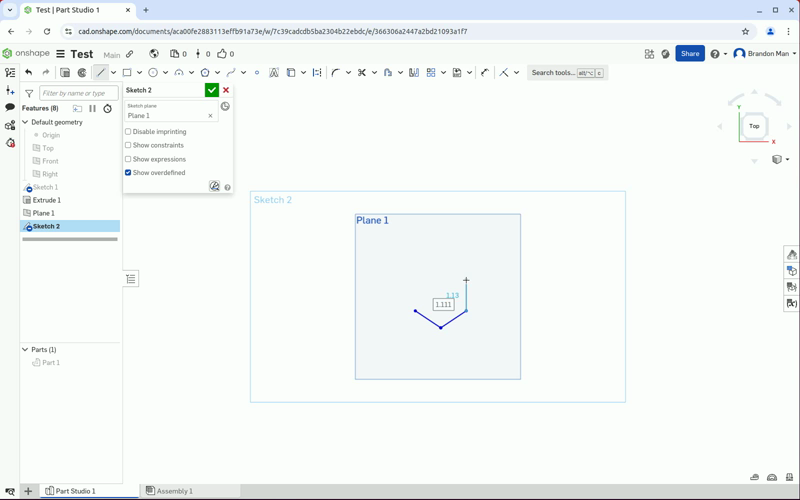
scroll(6)
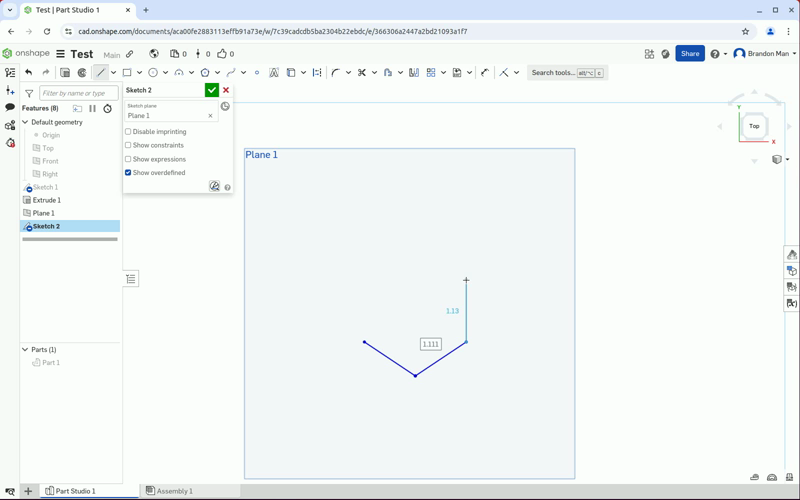
click(466, 279)
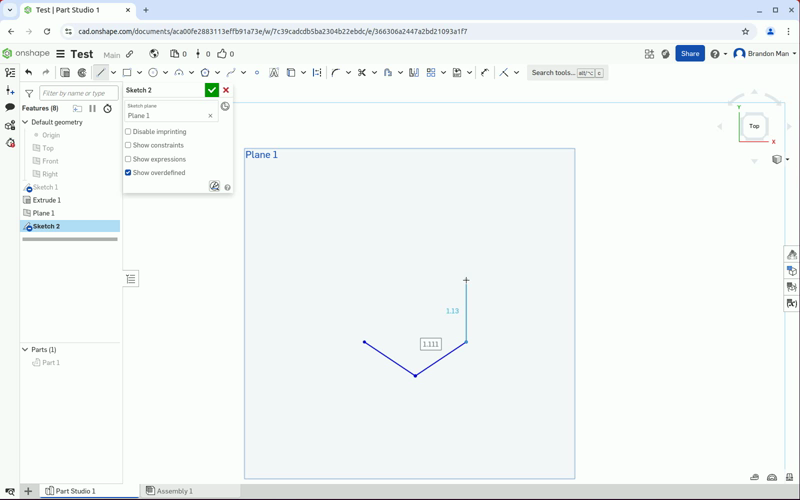
scroll(-6)
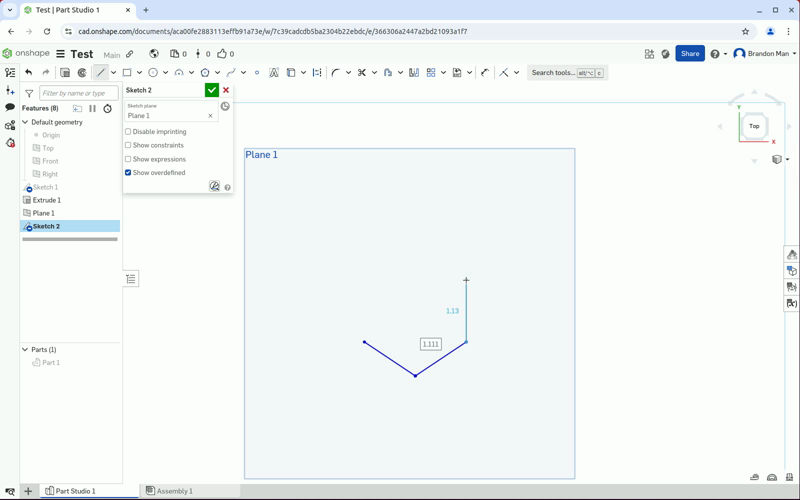
scroll(-6)
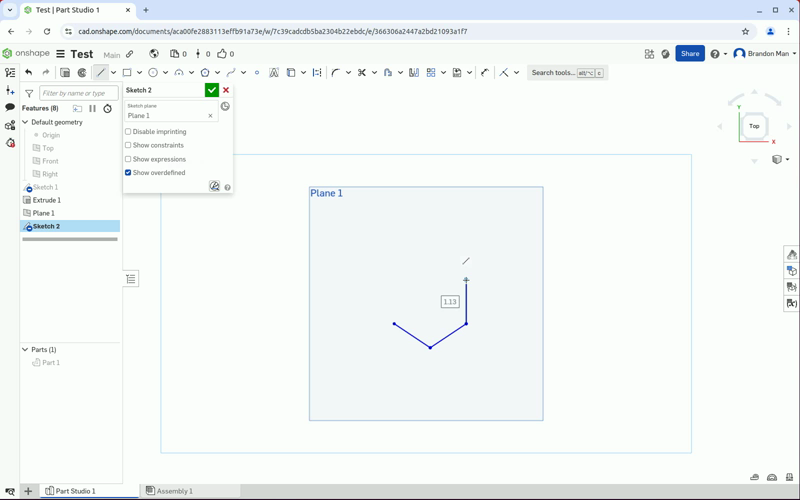
scroll(-6)
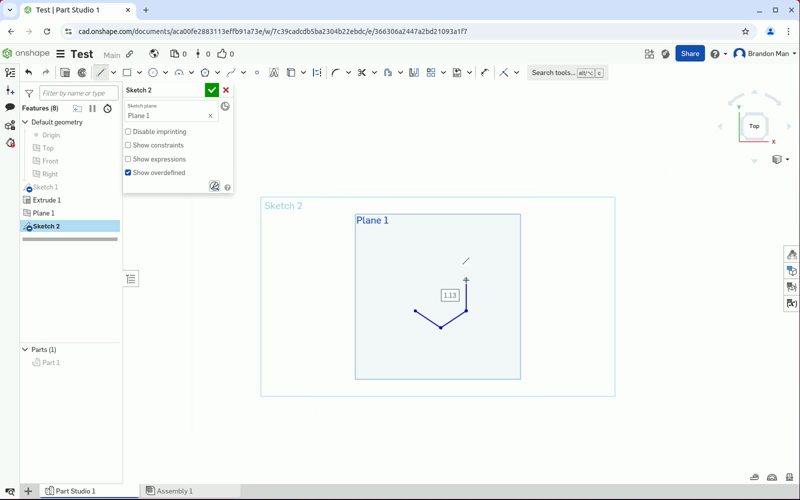
scroll(-6)
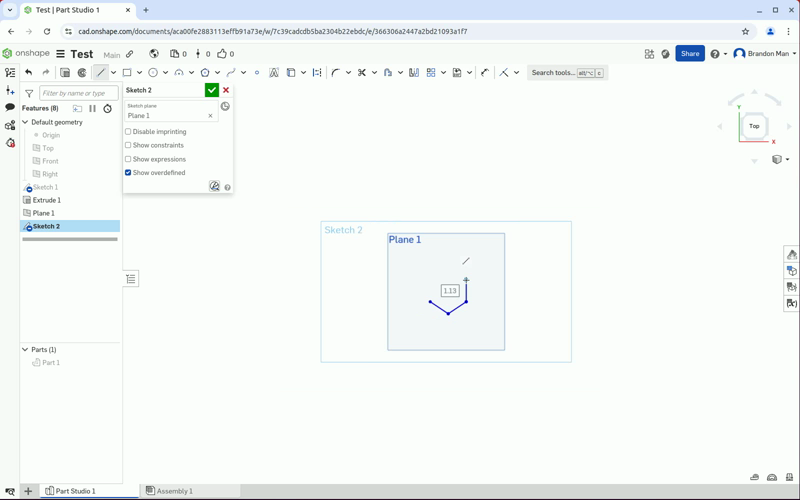
scroll(-6)
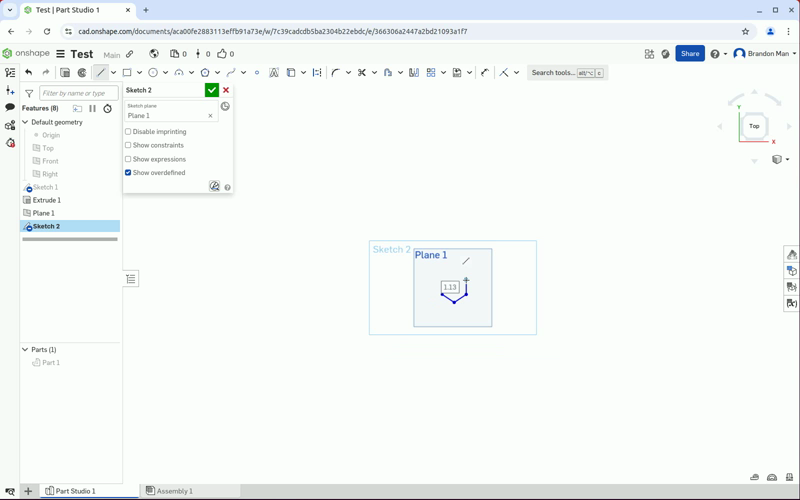
scroll(-6)
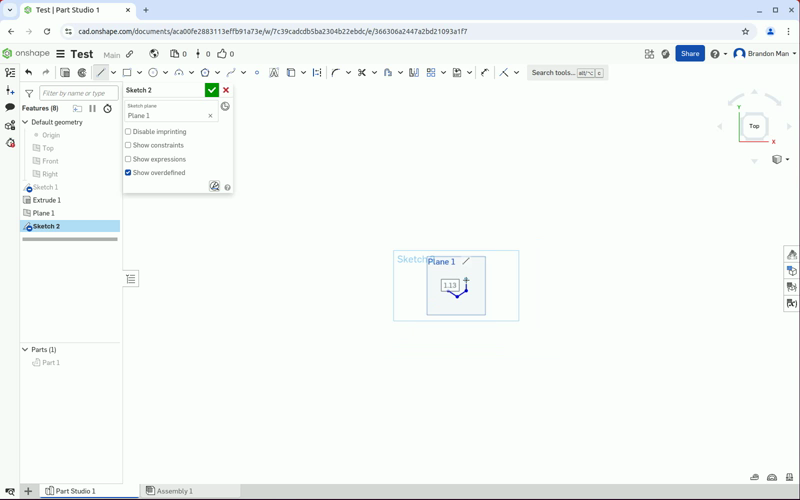
scroll(-6)
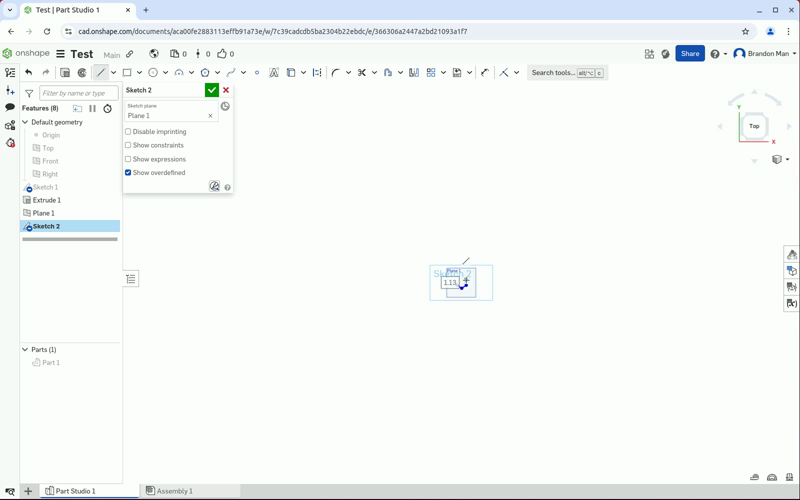
key_up(shift)
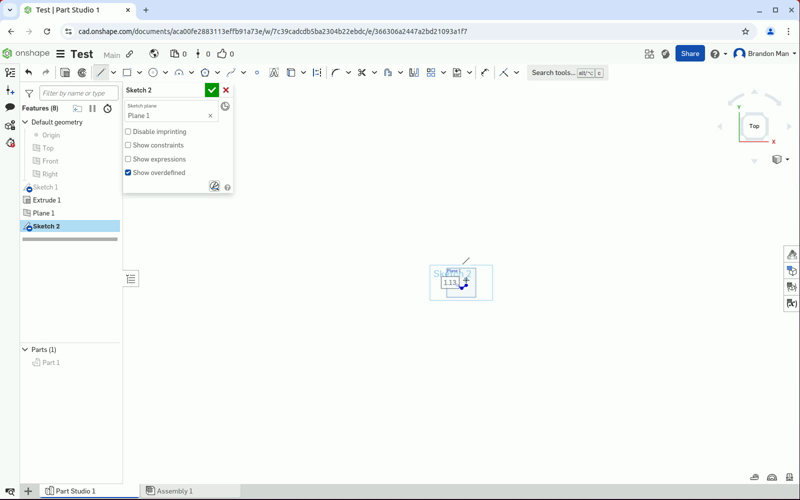
key_down(shift)
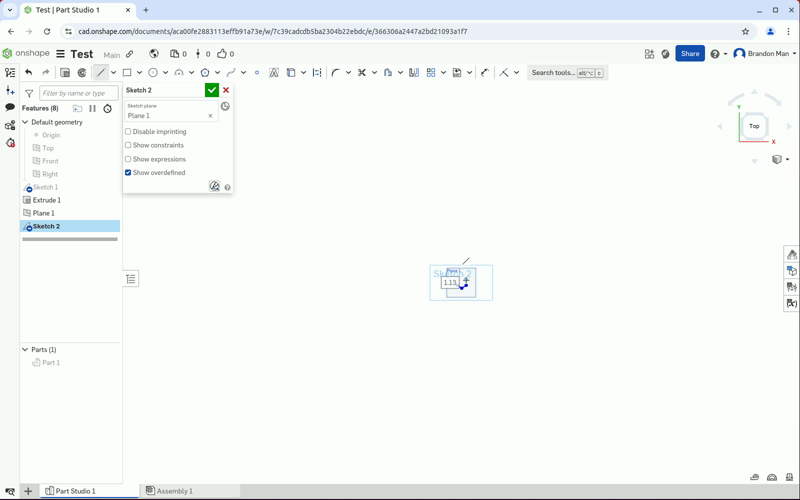
mouse_move(496, 279)
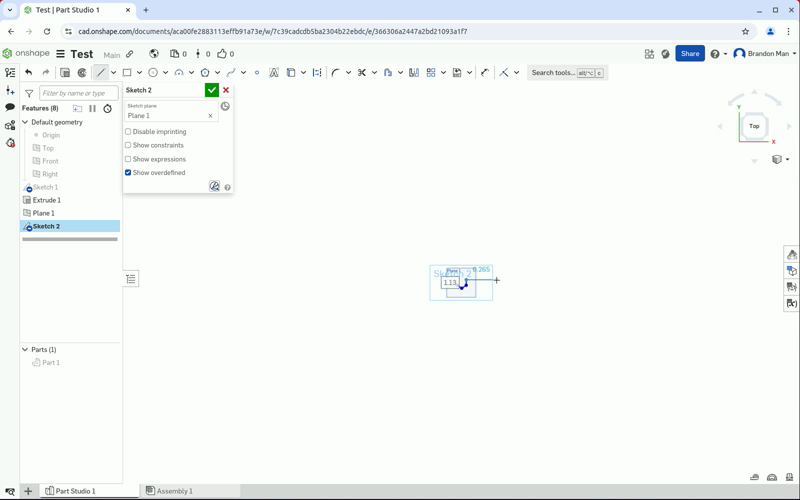
mouse_move(461, 277)
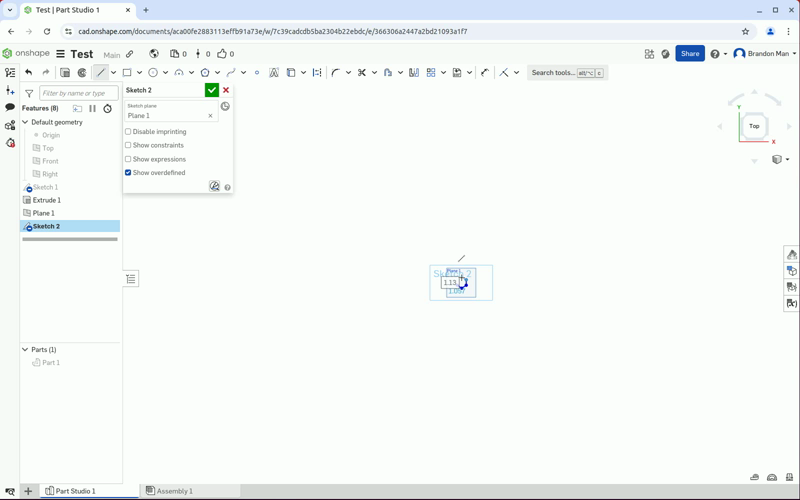
scroll(6)
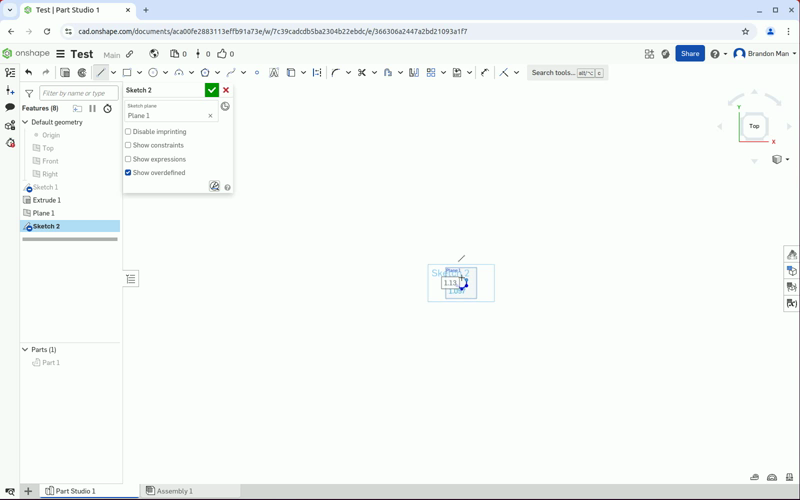
scroll(6)
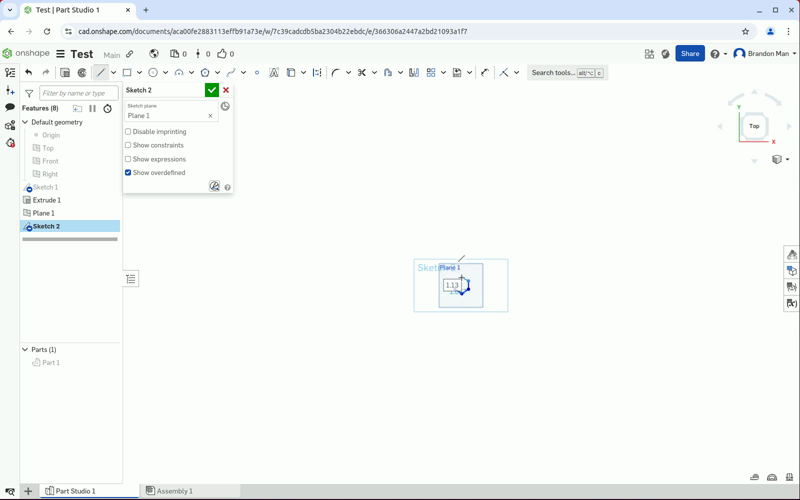
scroll(6)
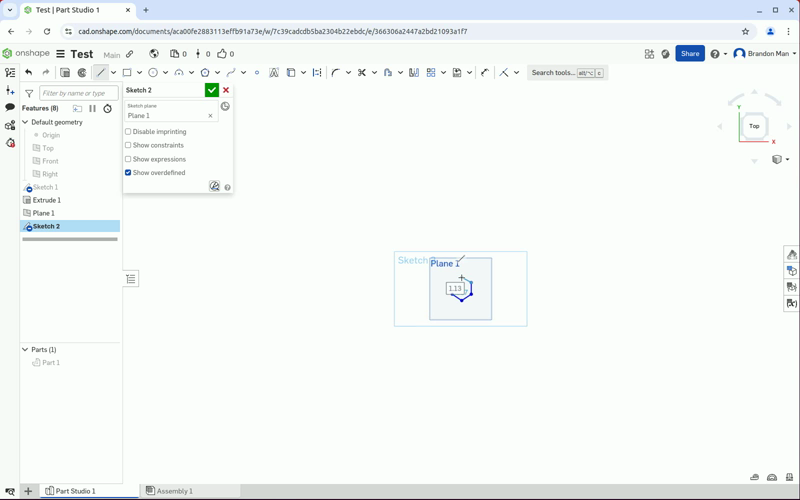
scroll(6)
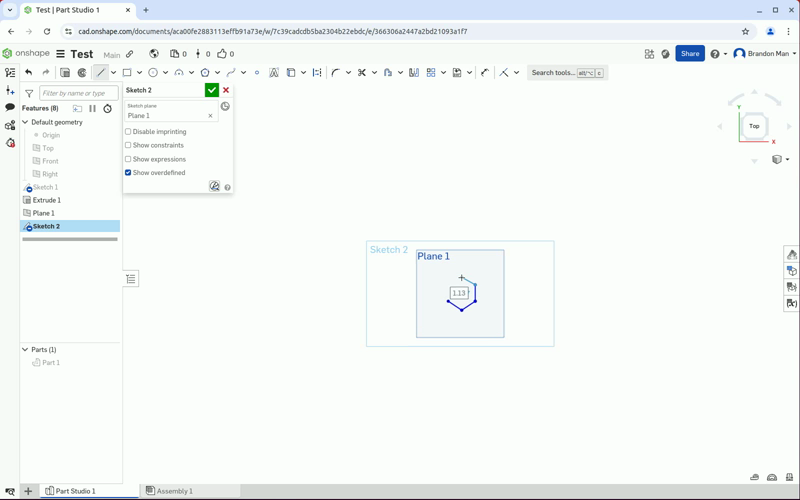
scroll(6)
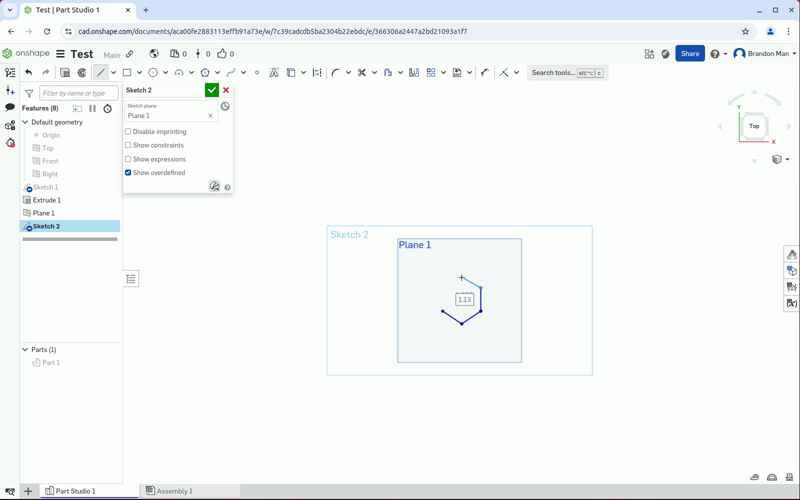
scroll(6)
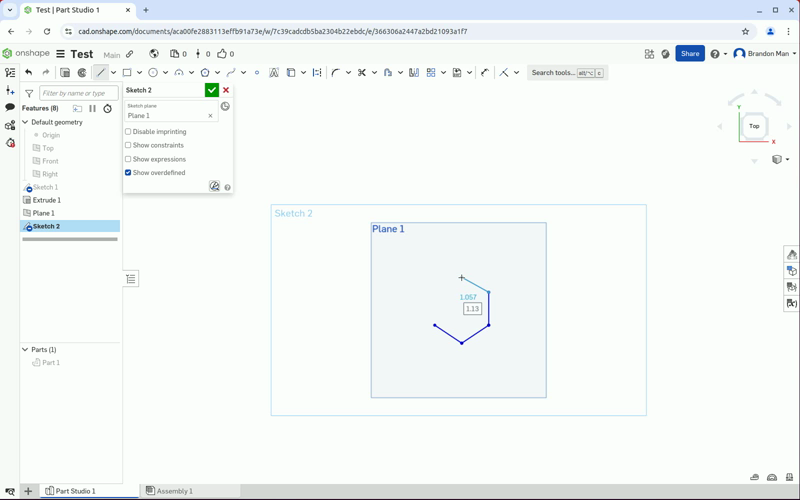
scroll(6)
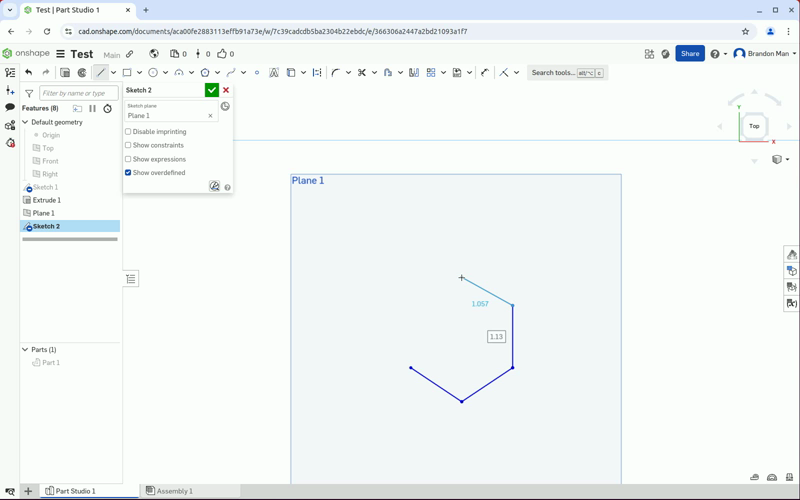
click(461, 277)
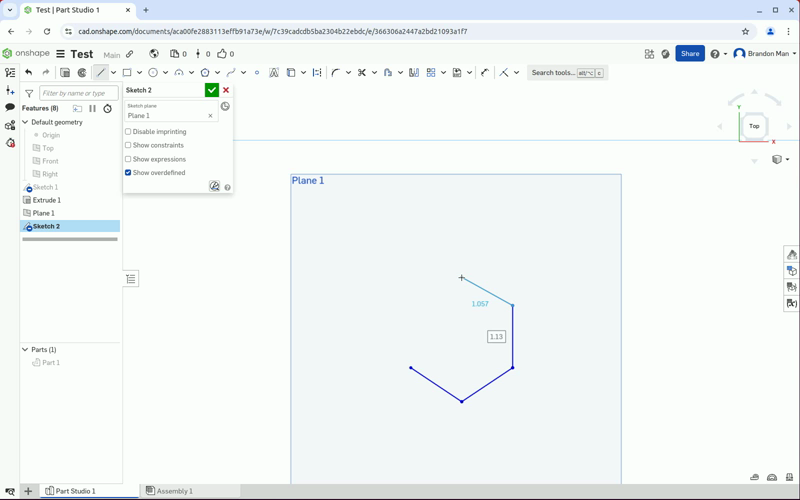
scroll(-6)
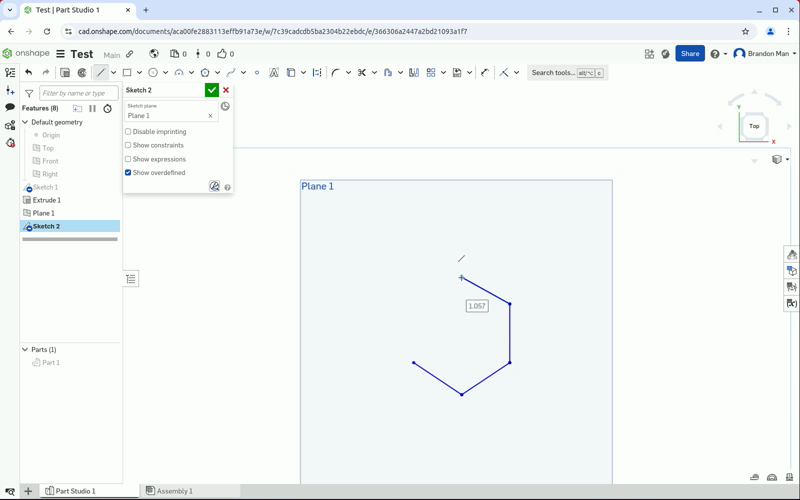
scroll(-6)
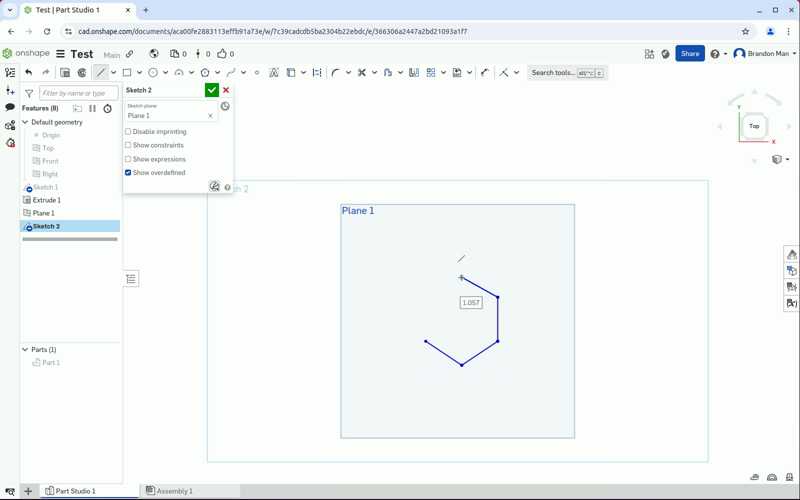
scroll(-6)
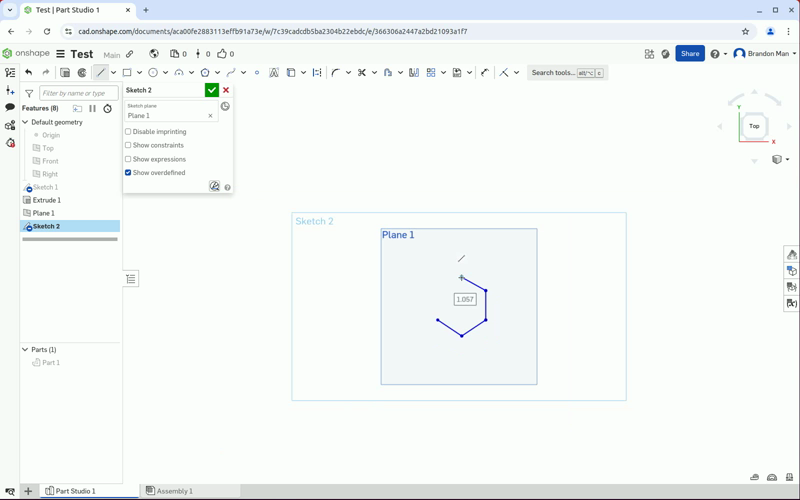
scroll(-6)
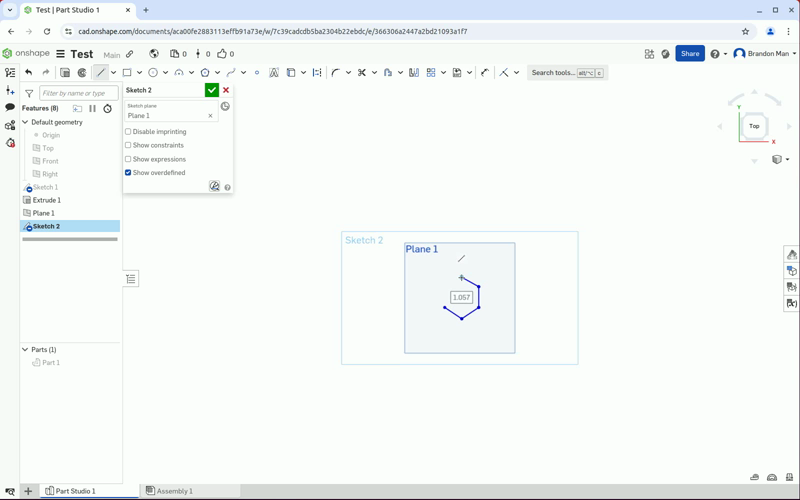
scroll(-6)
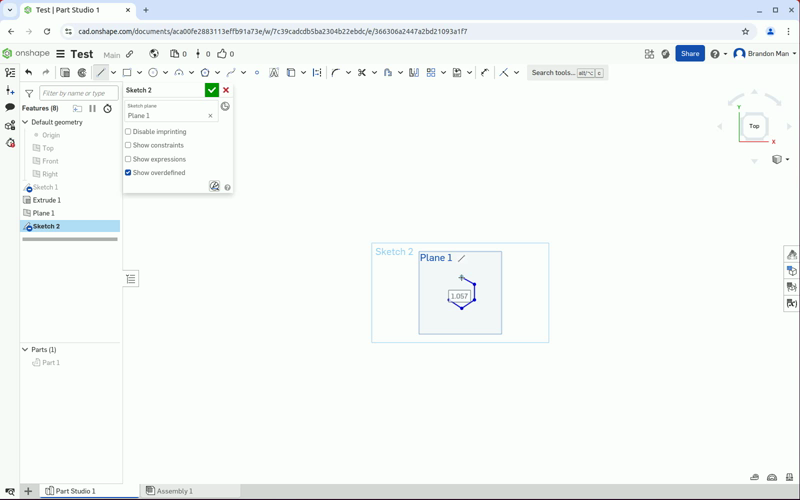
scroll(-6)
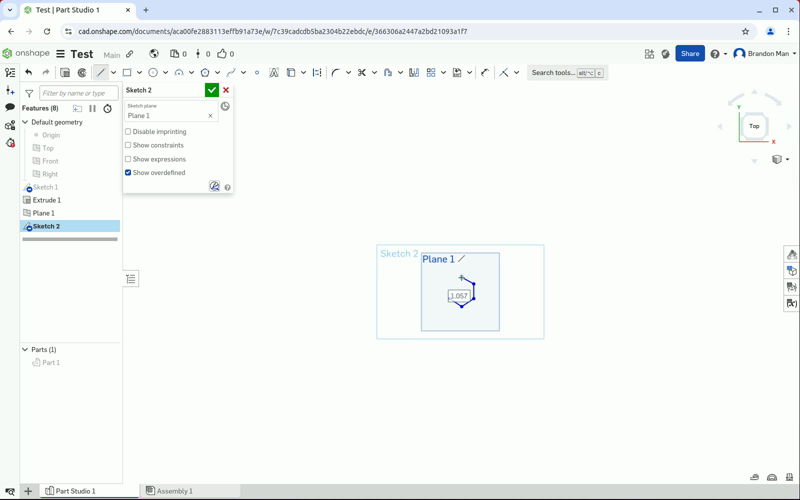
scroll(-6)
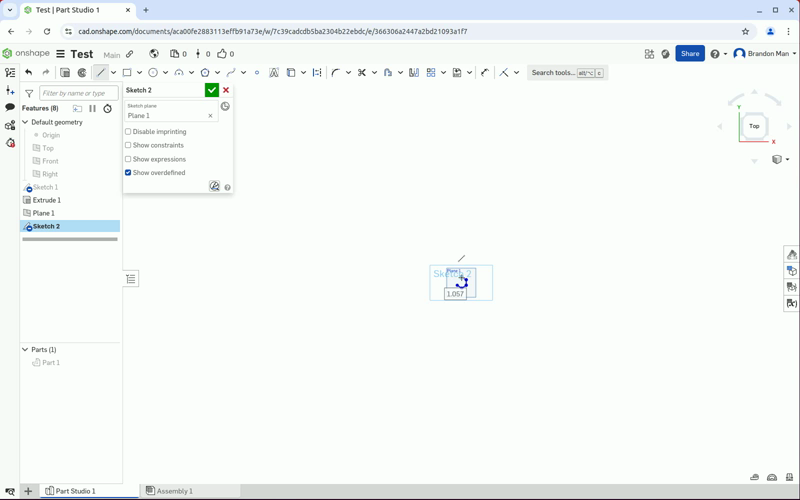
key_up(shift)
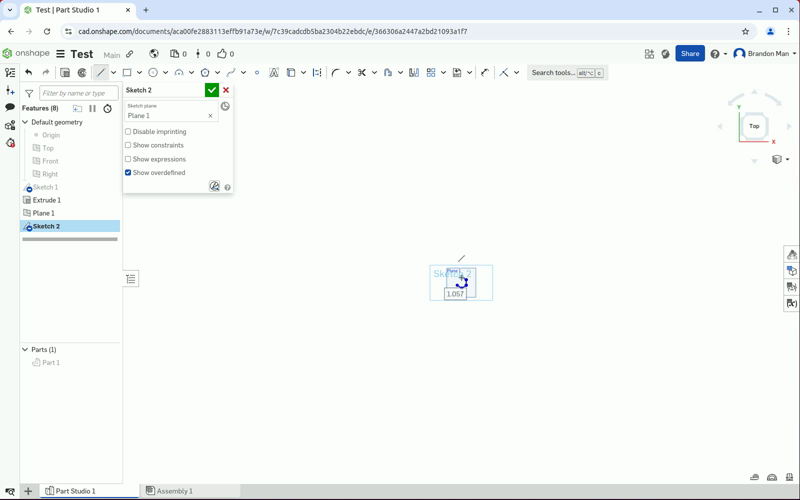
key_down(shift)
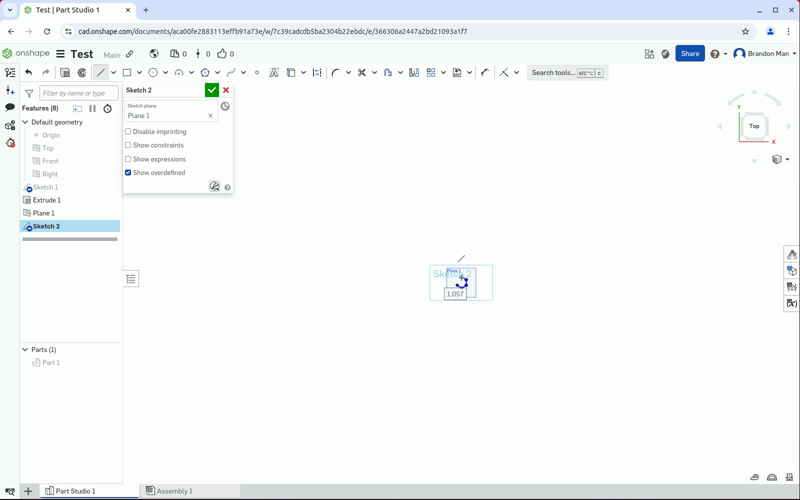
mouse_move(492, 277)
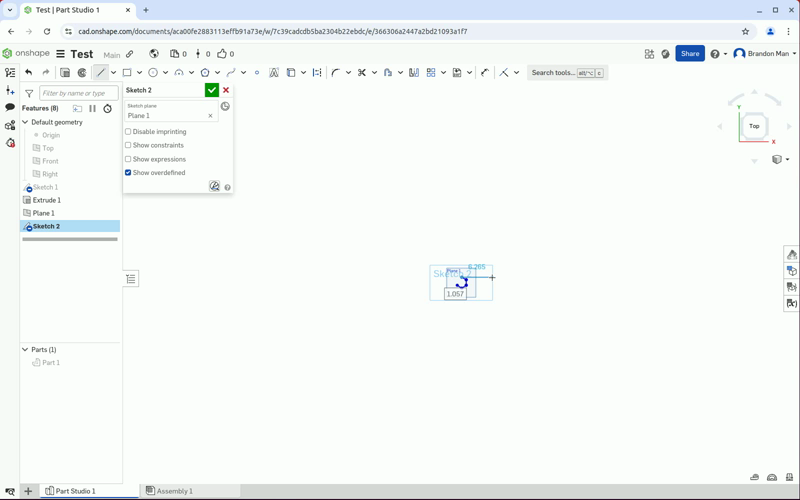
mouse_move(457, 279)
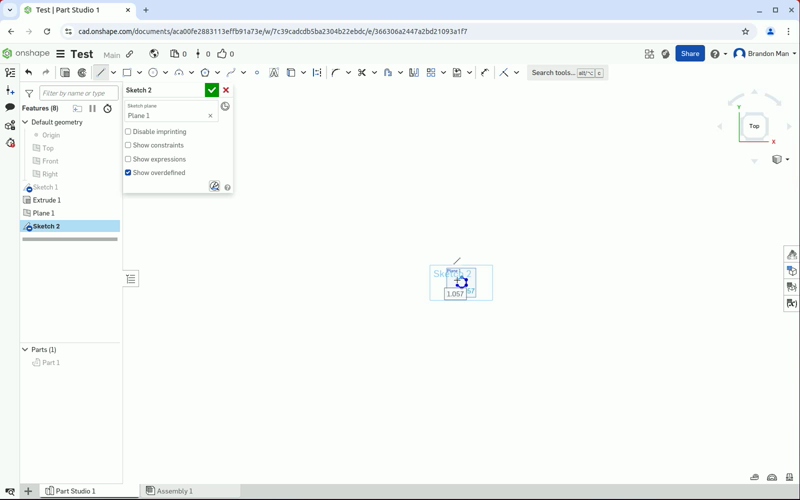
scroll(6)
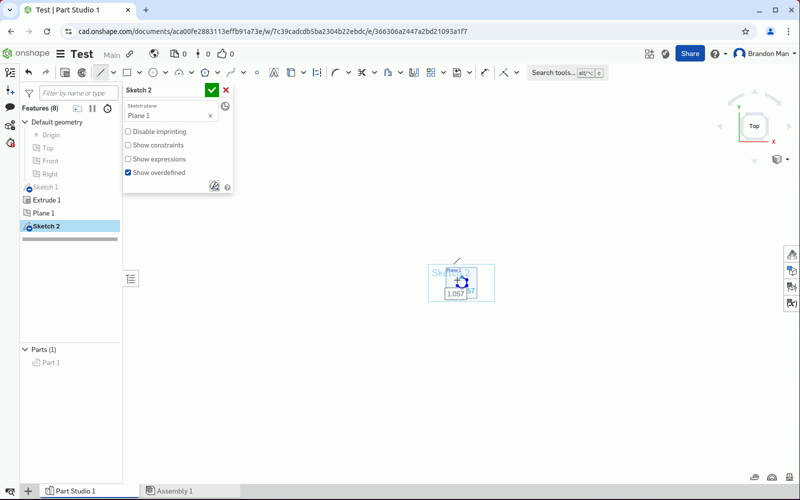
scroll(6)
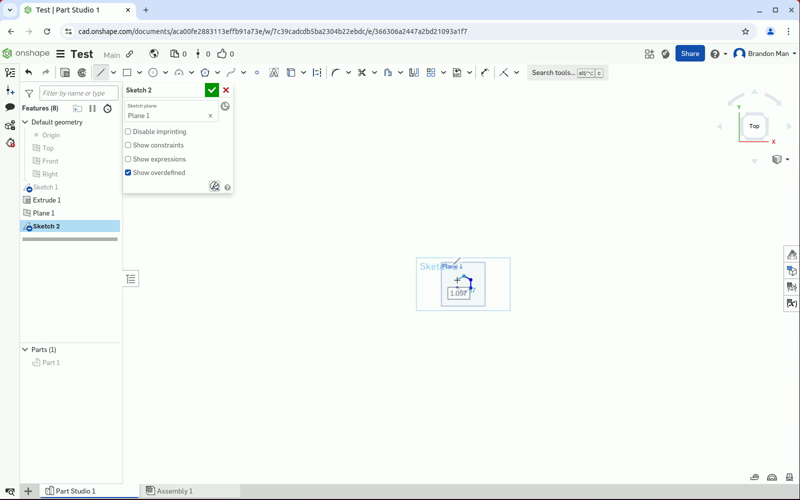
scroll(6)
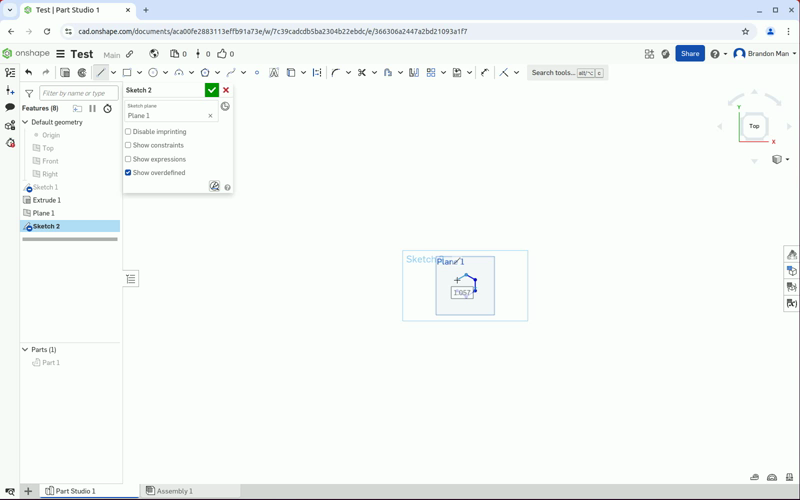
scroll(6)
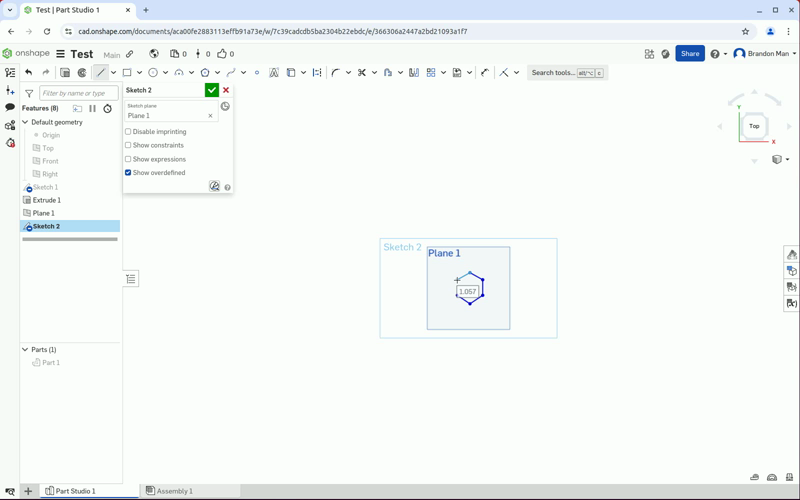
scroll(6)
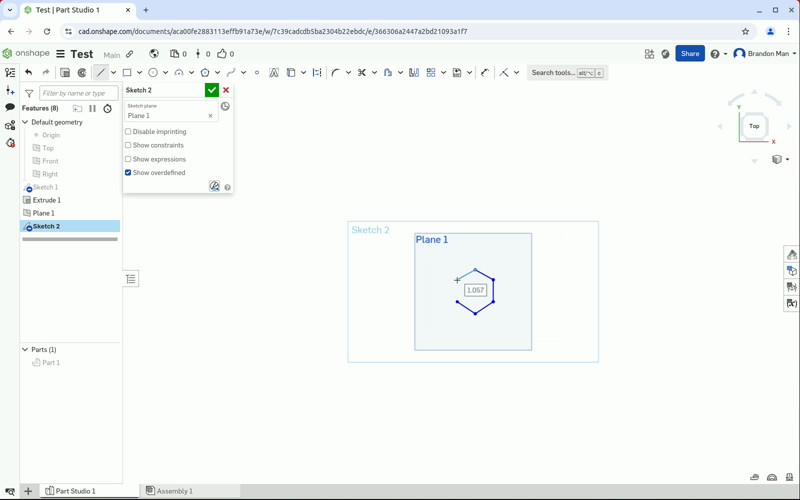
scroll(6)
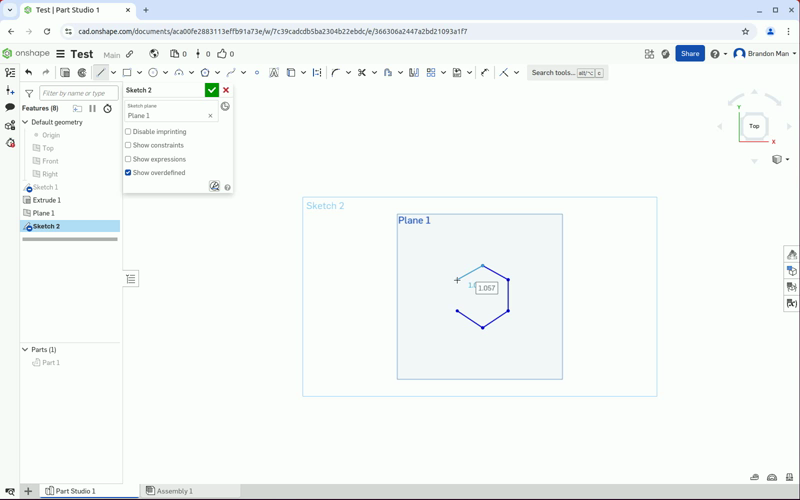
scroll(6)
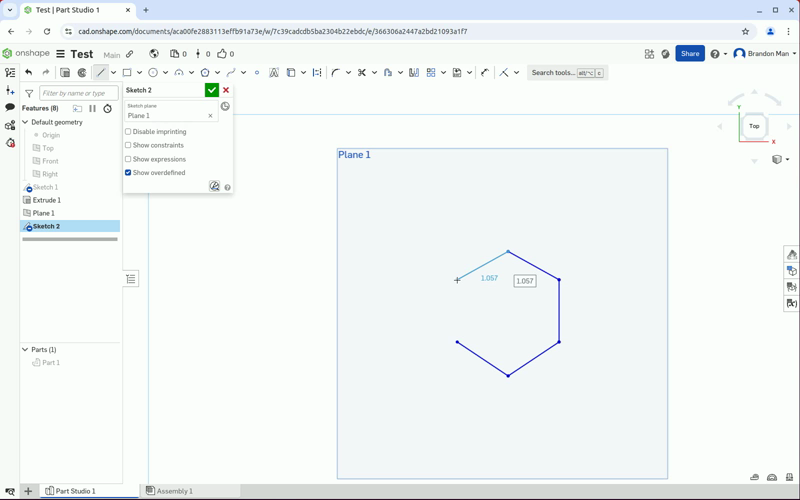
click(457, 279)
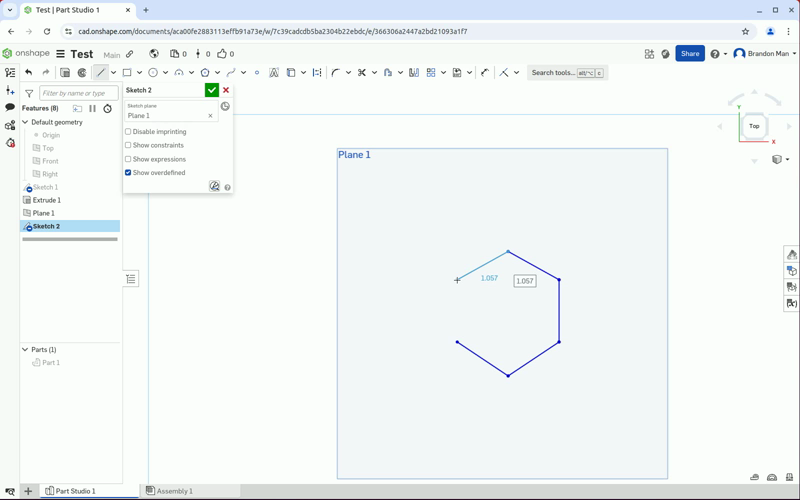
scroll(-6)
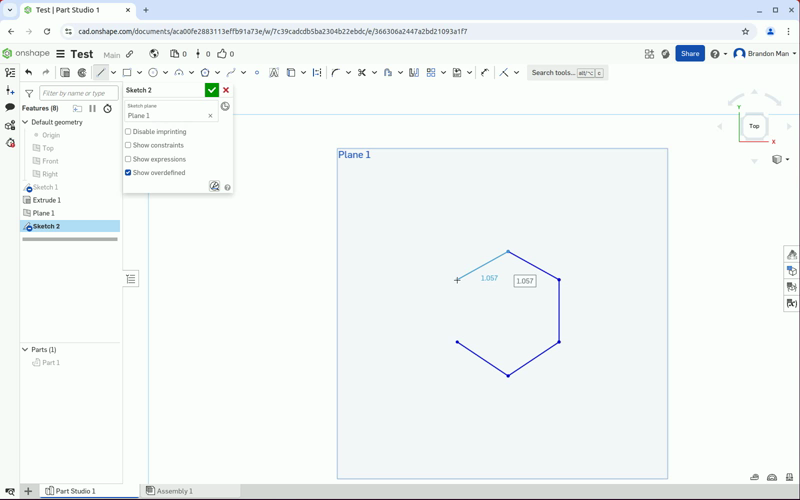
scroll(-6)
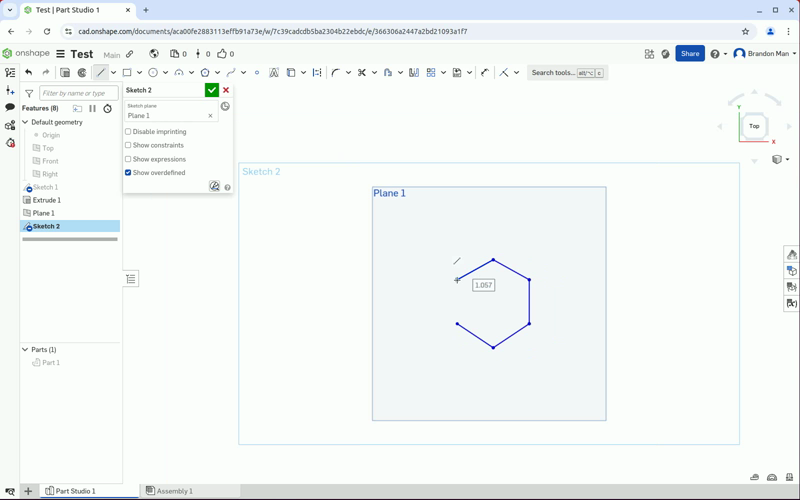
scroll(-6)
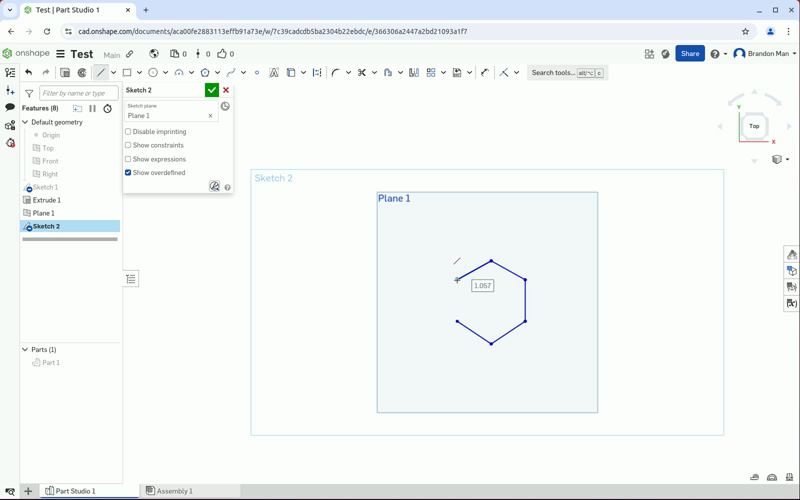
scroll(-6)
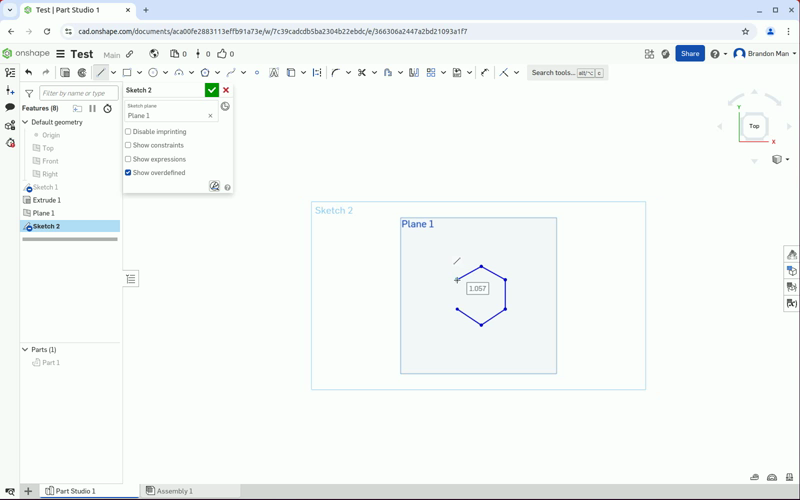
scroll(-6)
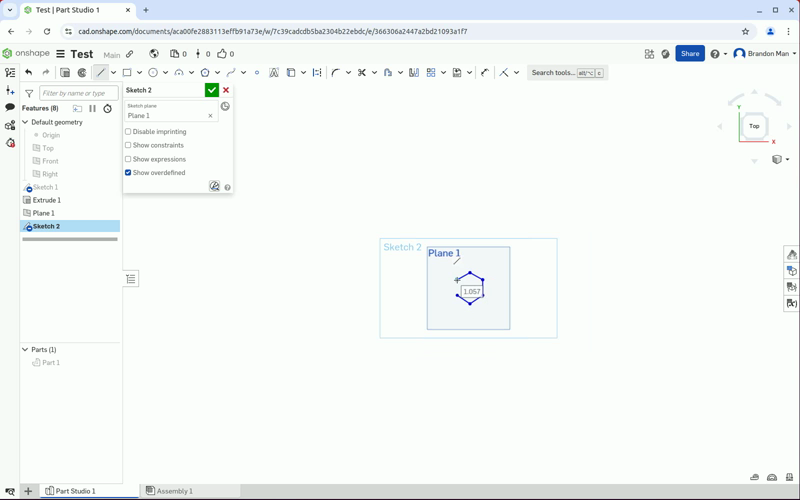
scroll(-6)
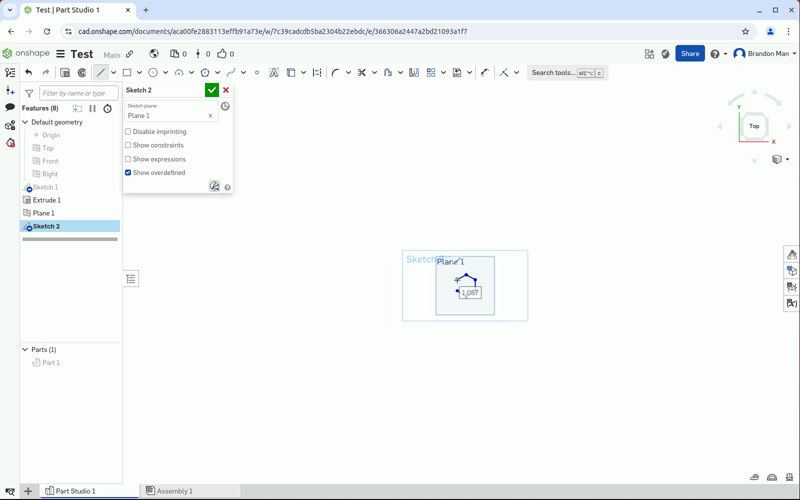
scroll(-6)
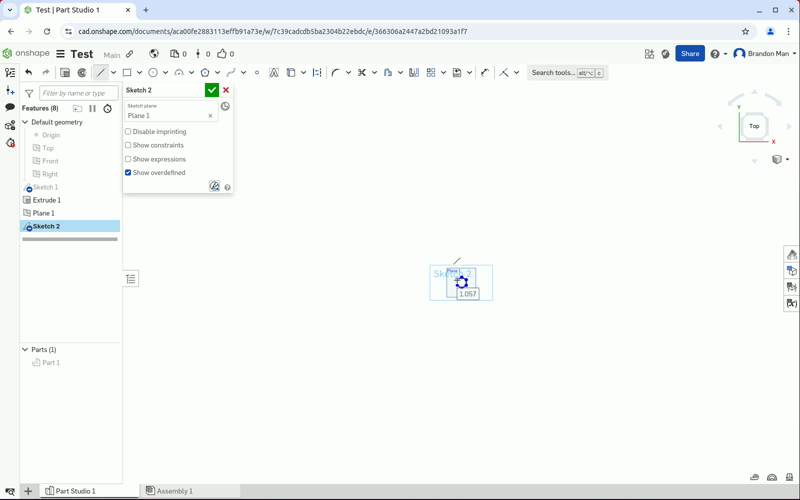
key_up(shift)
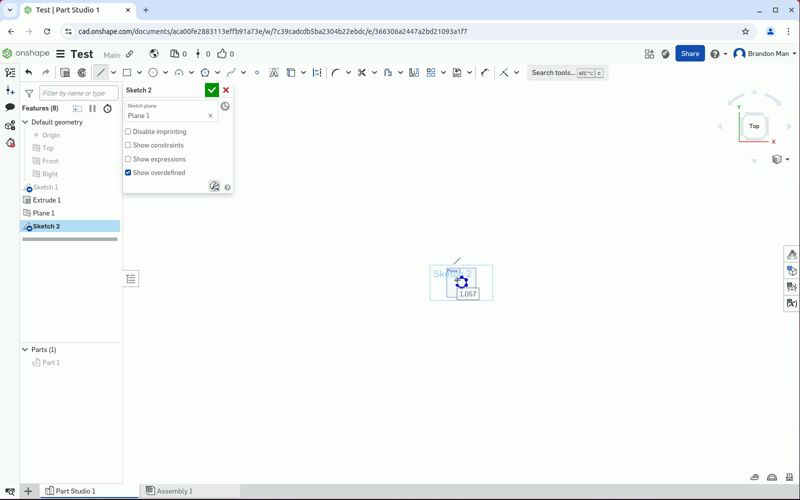
mouse_move(487, 279)
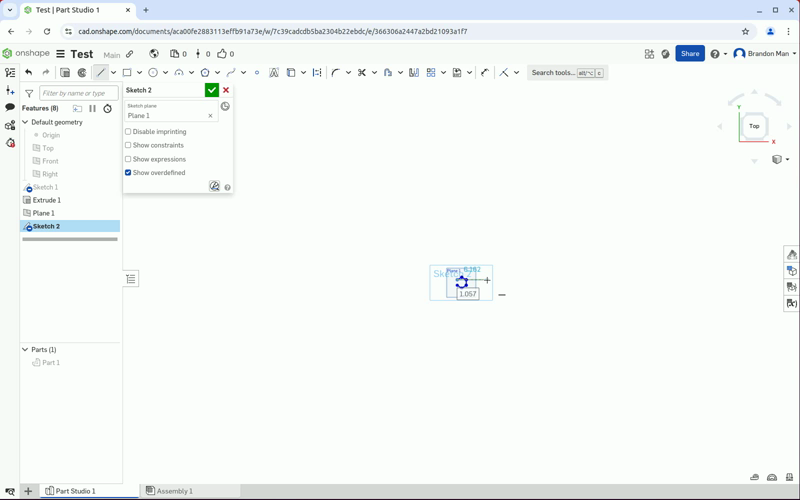
key_down(shift)
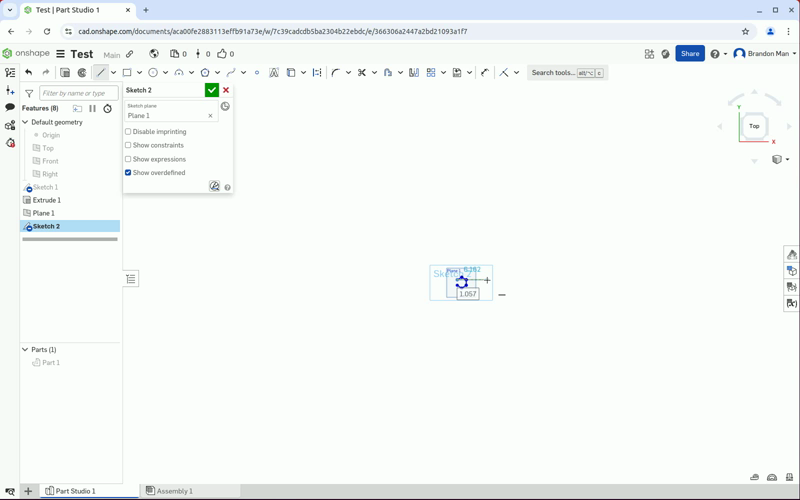
mouse_move(457, 285)
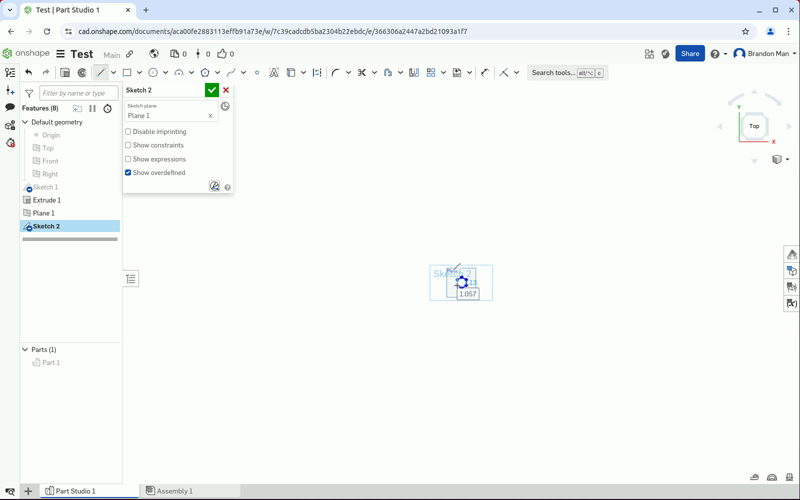
scroll(6)
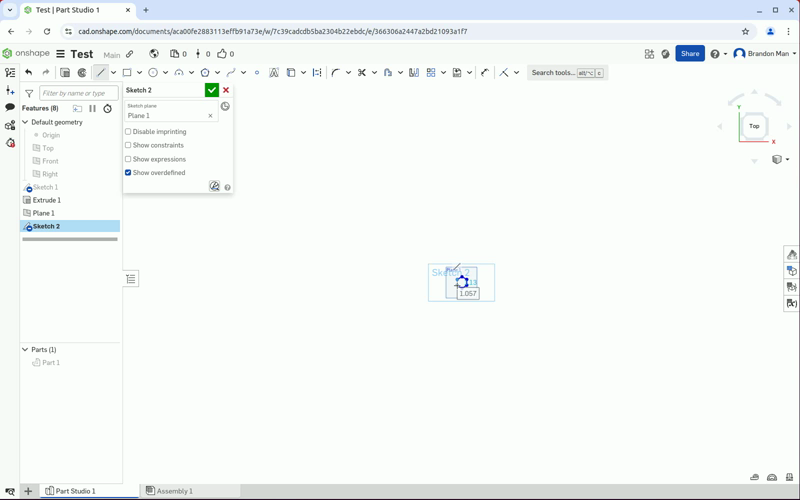
scroll(6)
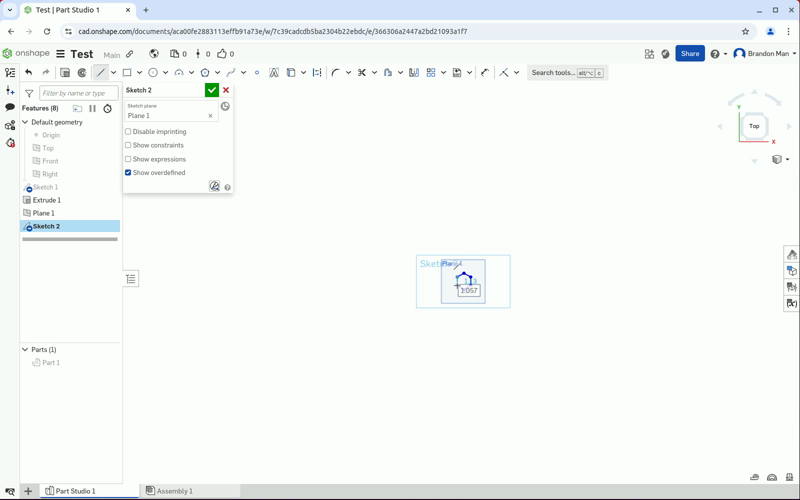
scroll(6)
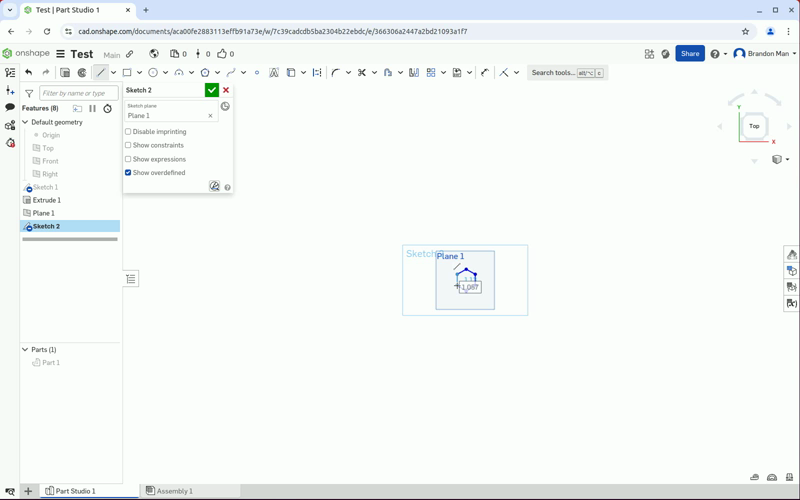
scroll(6)
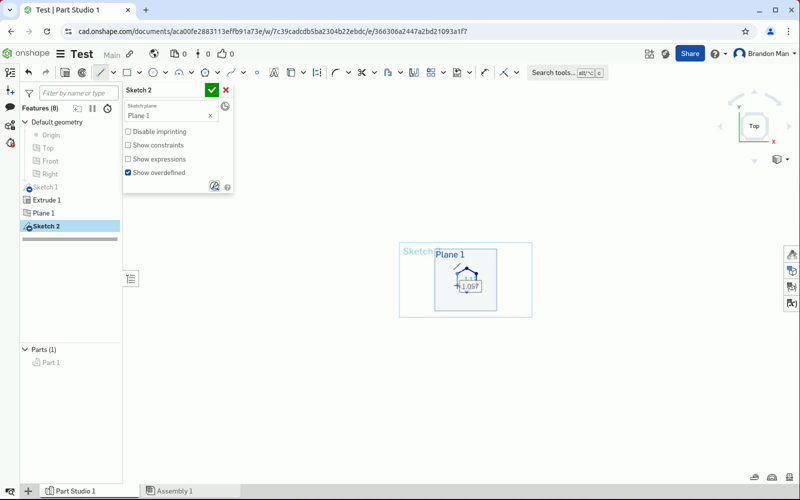
scroll(6)
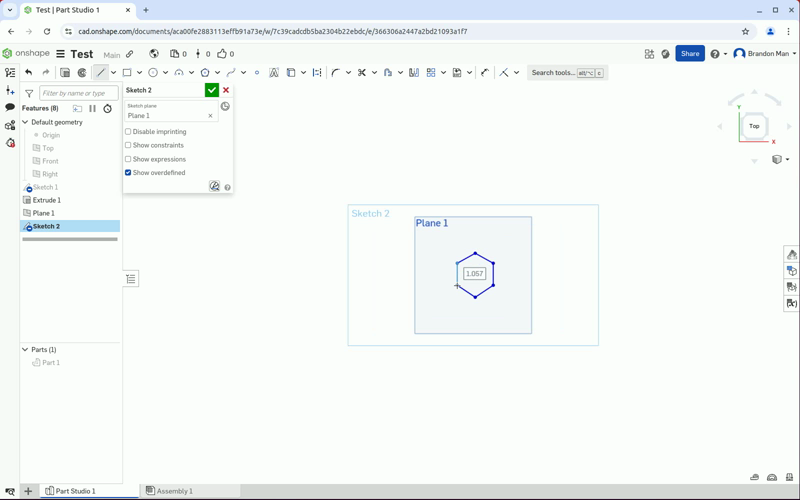
scroll(6)
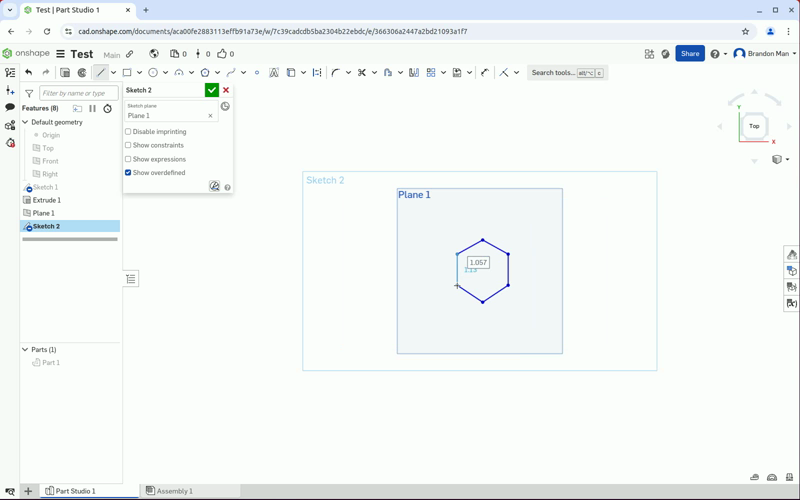
scroll(6)
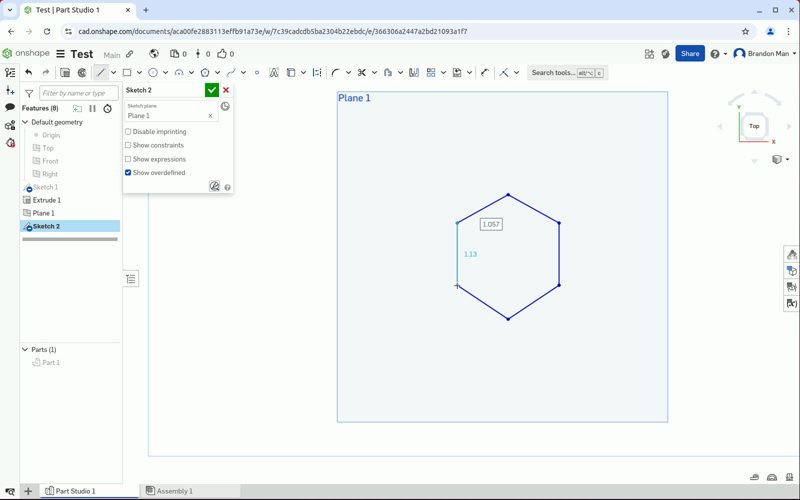
key_up(shift)
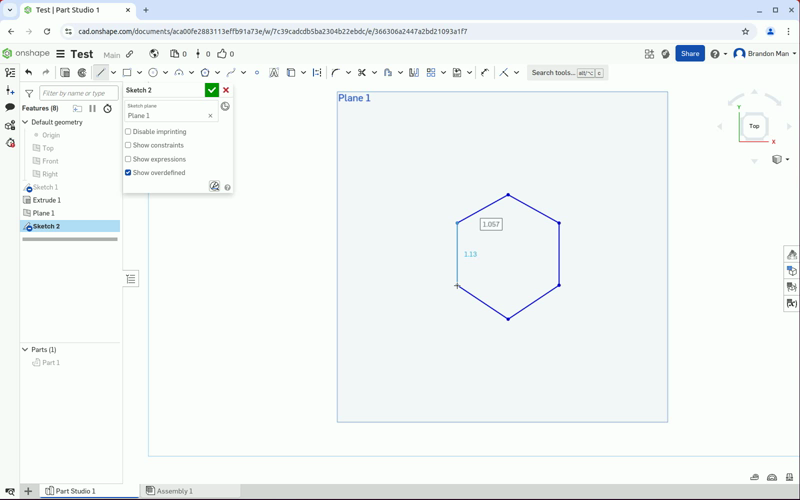
click(457, 285)
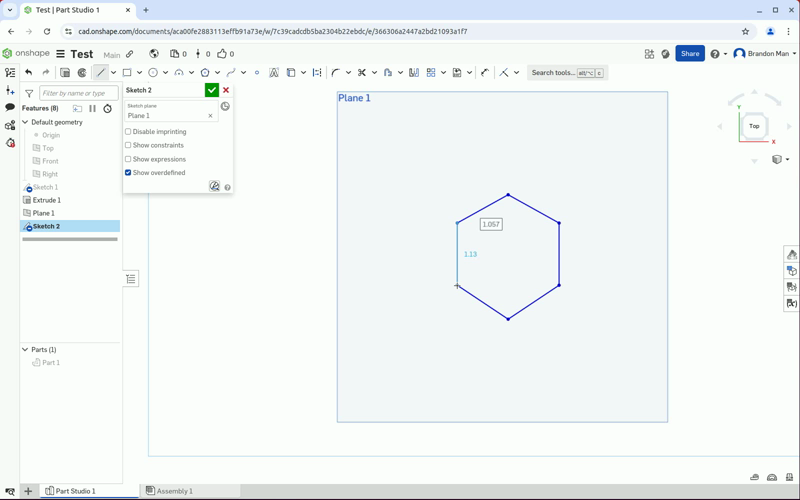
scroll(-6)
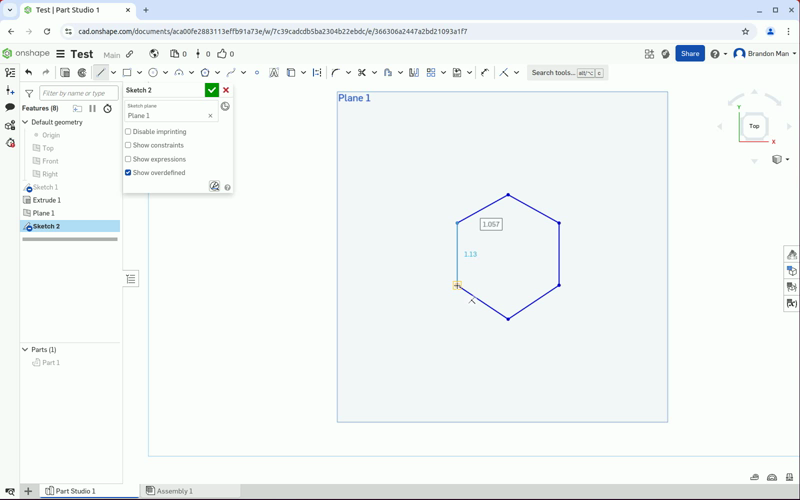
scroll(-6)
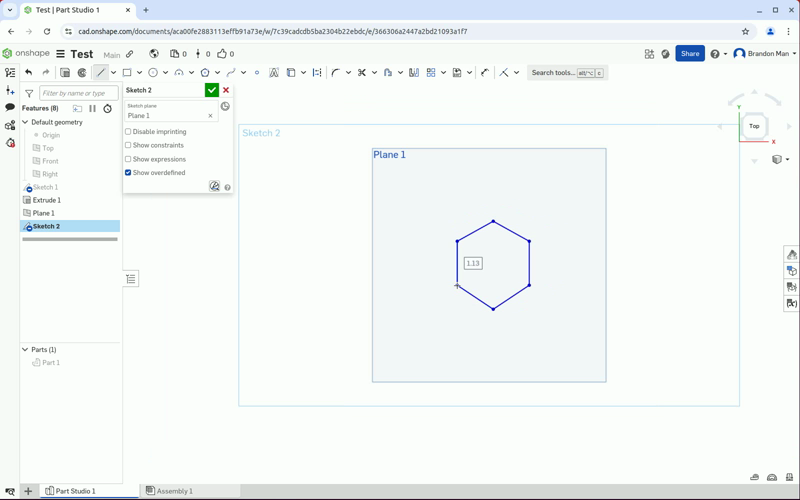
scroll(-6)
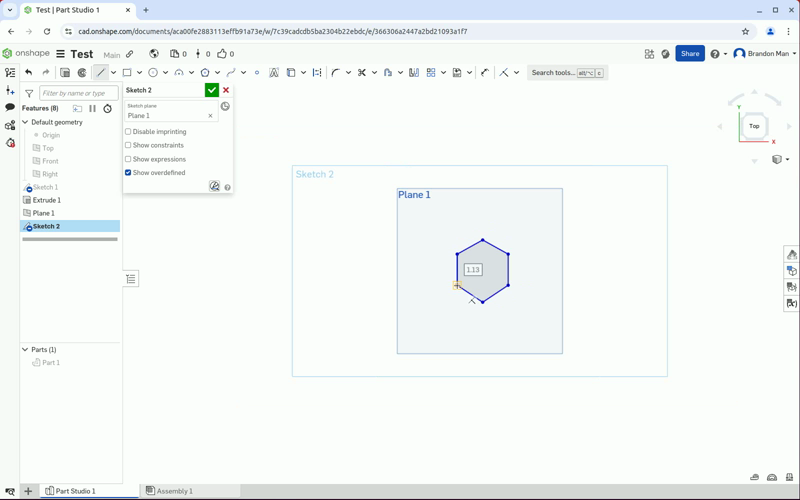
scroll(-6)
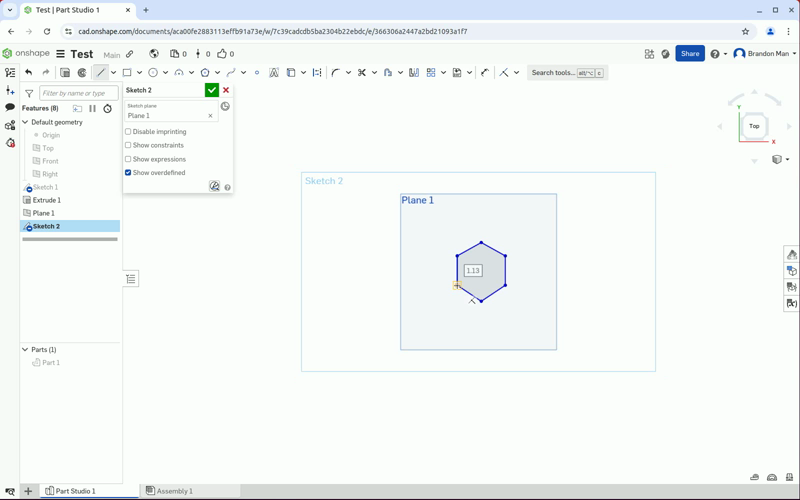
scroll(-6)
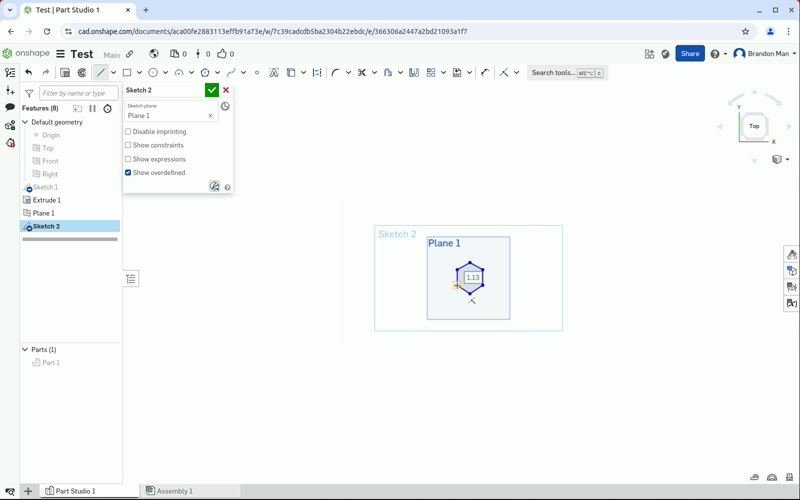
scroll(-6)
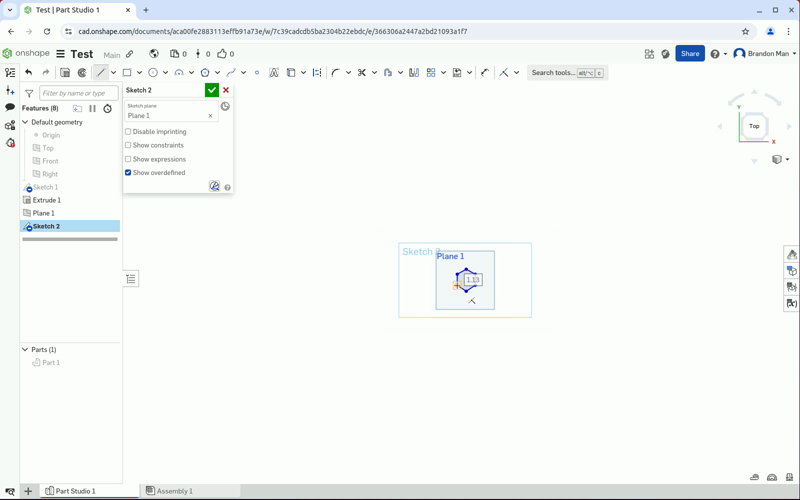
scroll(-6)
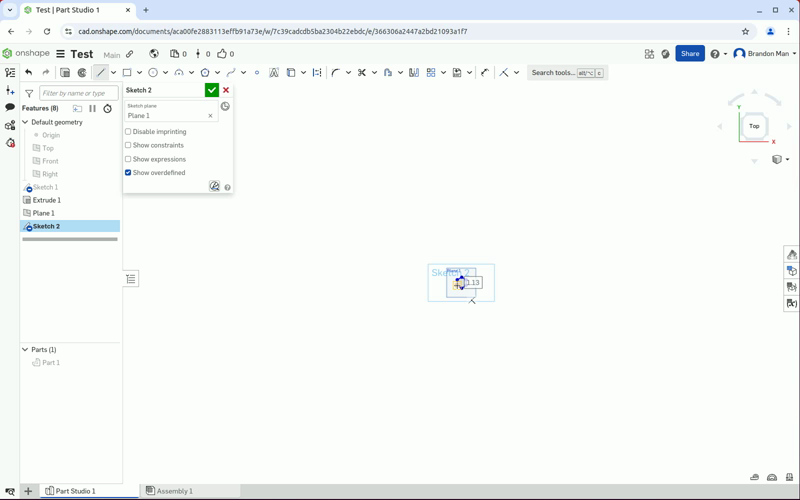
key(esc)
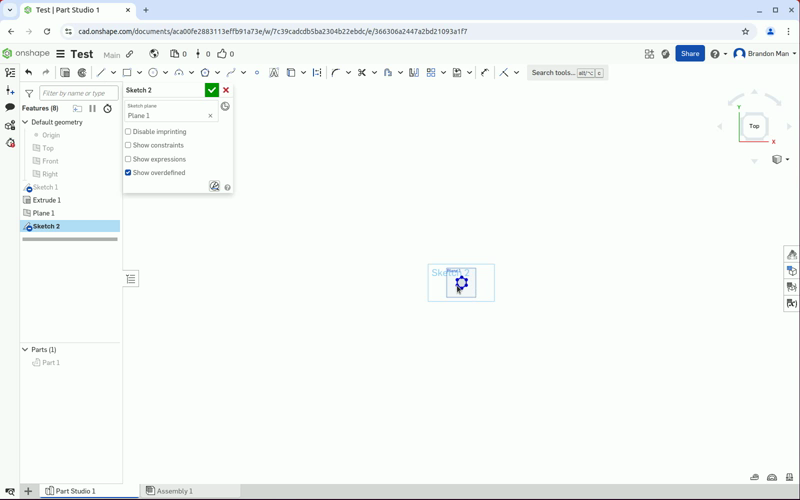
mouse_move(459, 280)
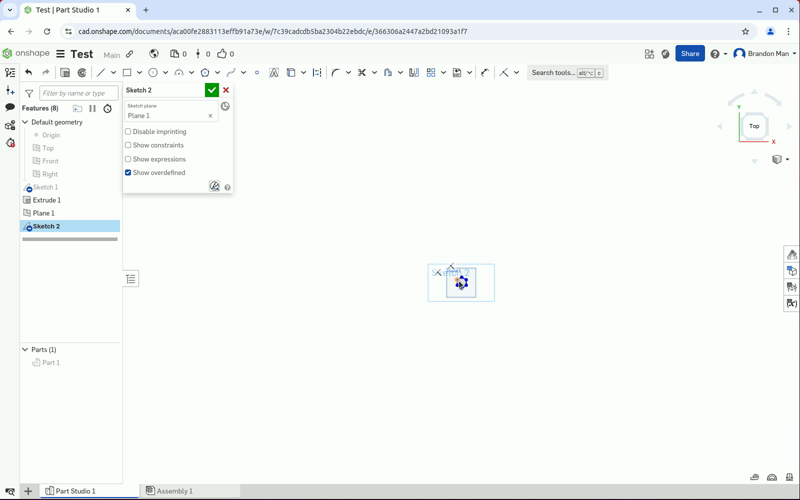
scroll(6)
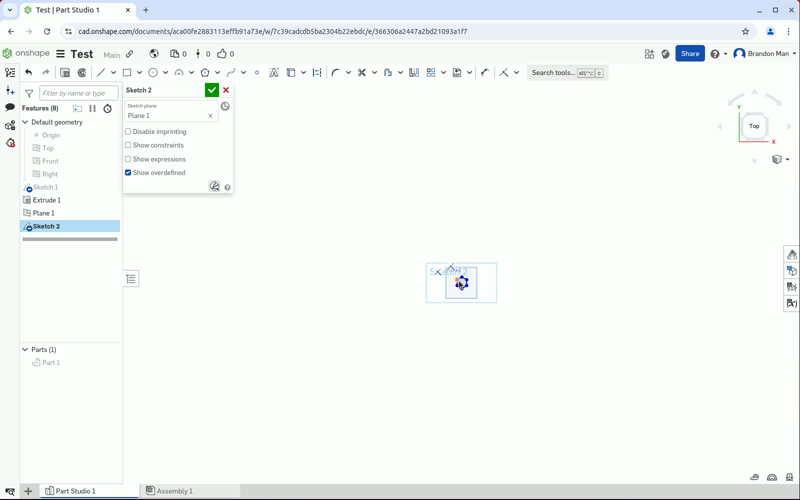
scroll(6)
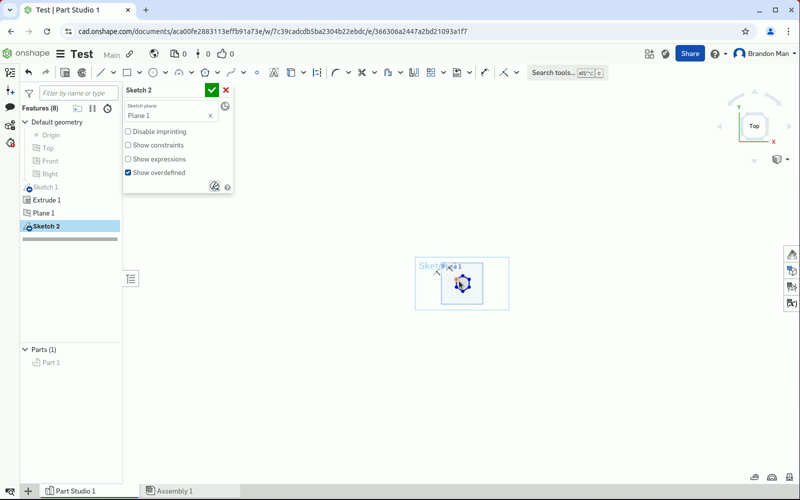
scroll(6)
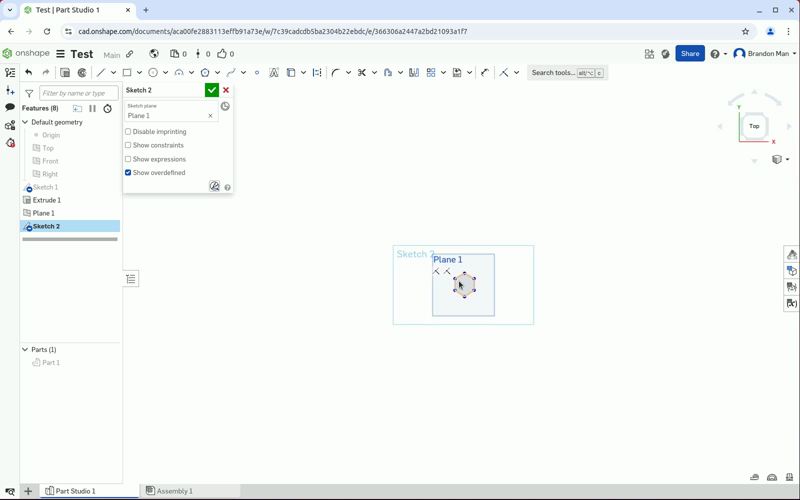
scroll(6)
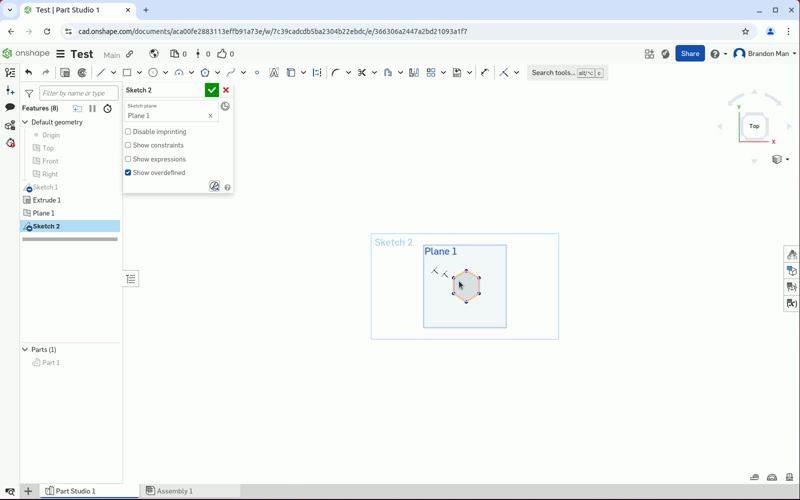
scroll(6)
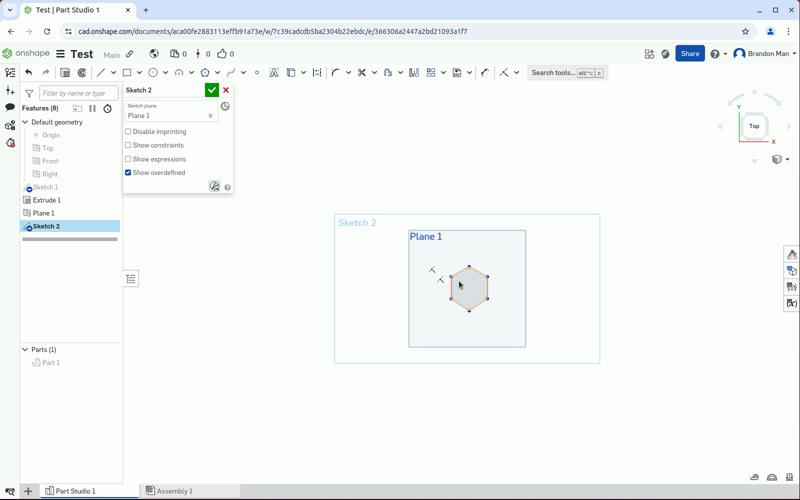
scroll(6)
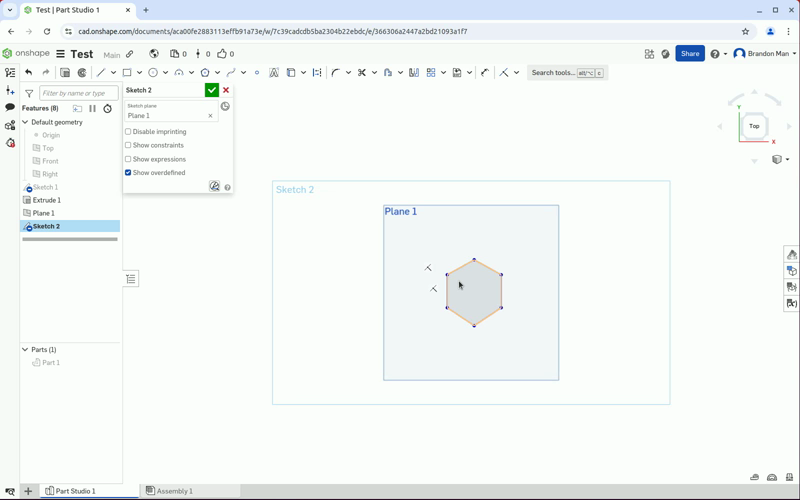
scroll(6)
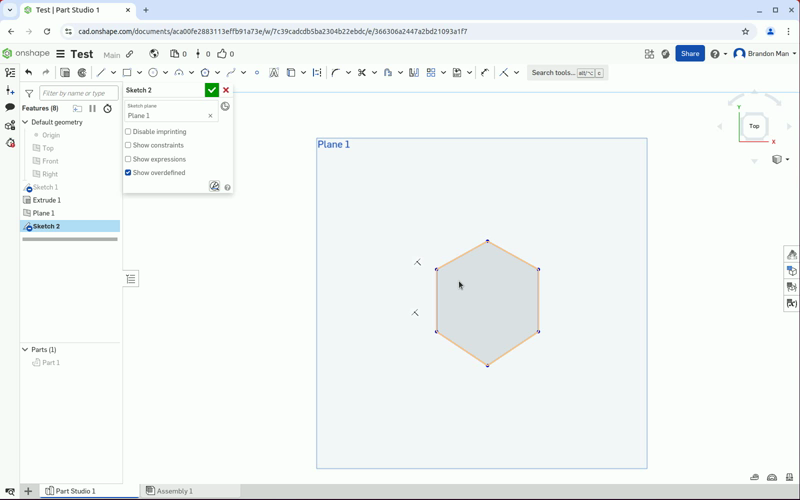
click(459, 280)
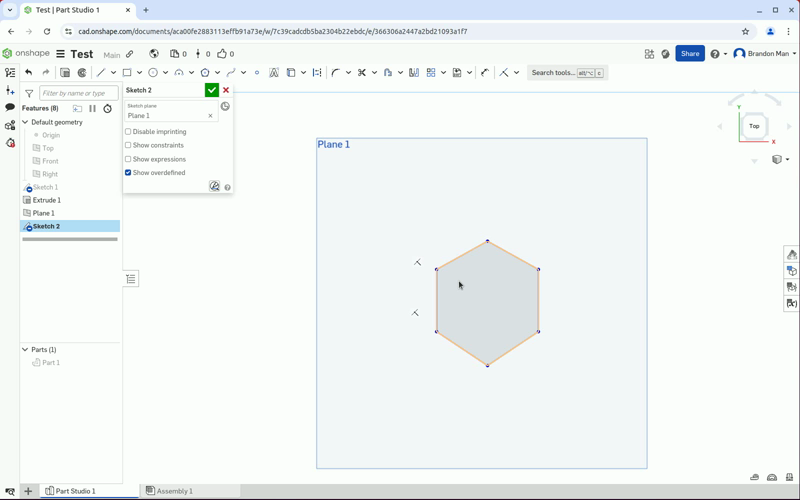
scroll(-6)
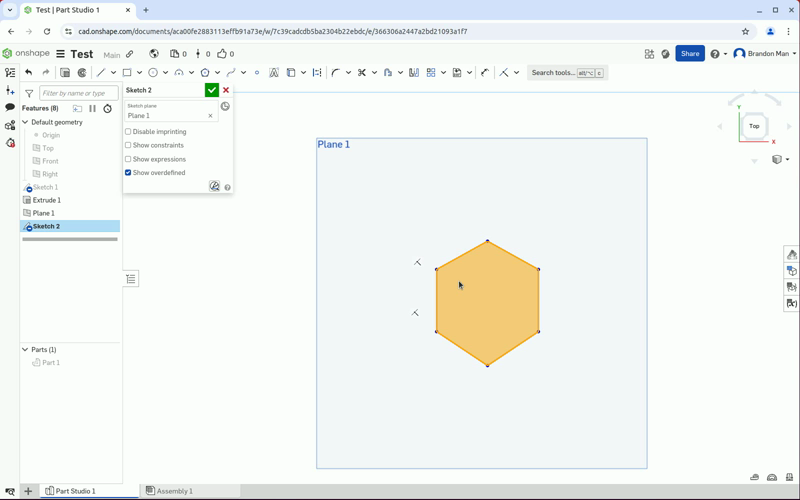
scroll(-6)
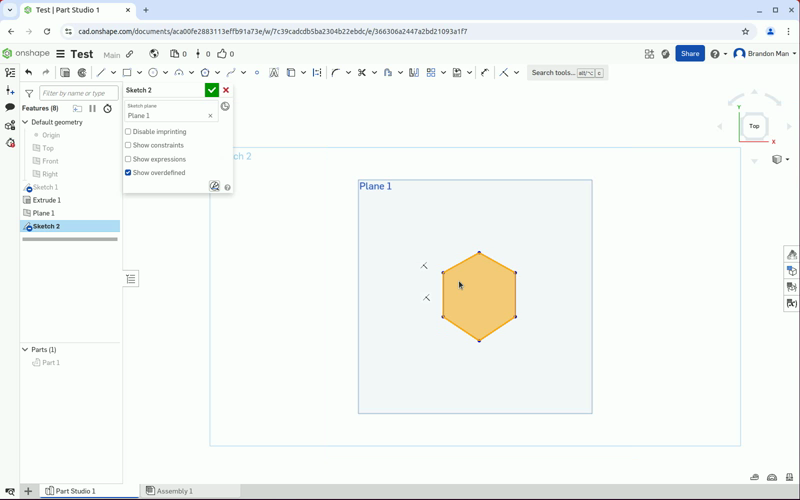
scroll(-6)
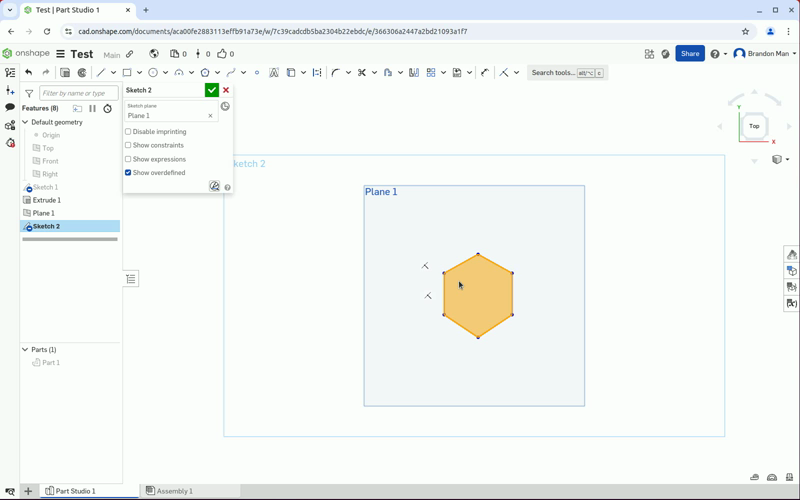
scroll(-6)
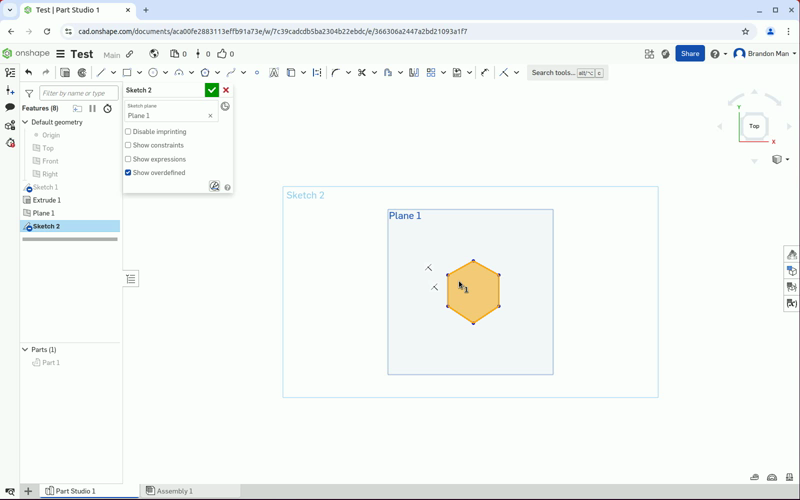
scroll(-6)
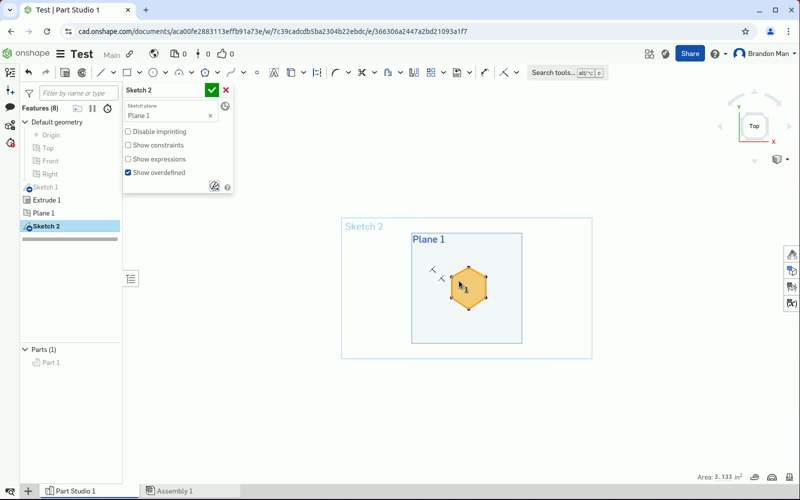
scroll(-6)
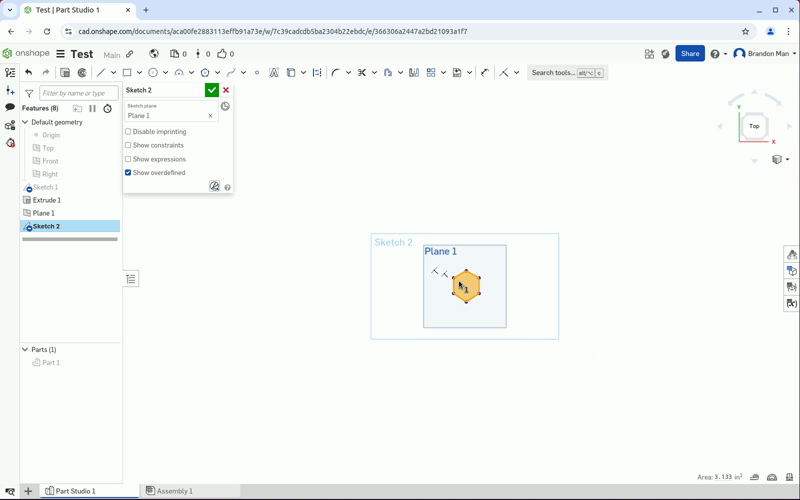
scroll(-6)
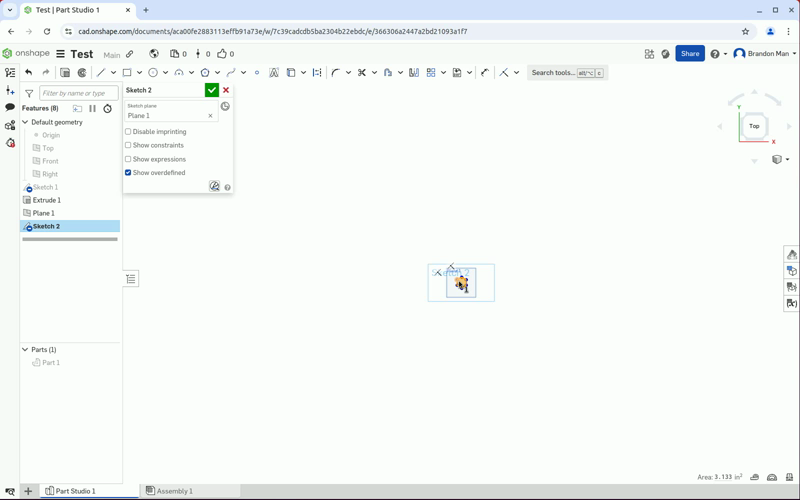
mouse_move(73, 352)
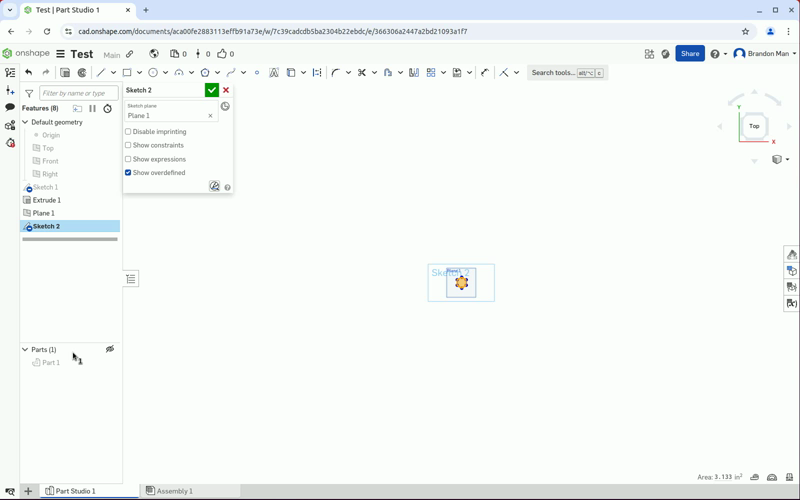
key(shift+y)
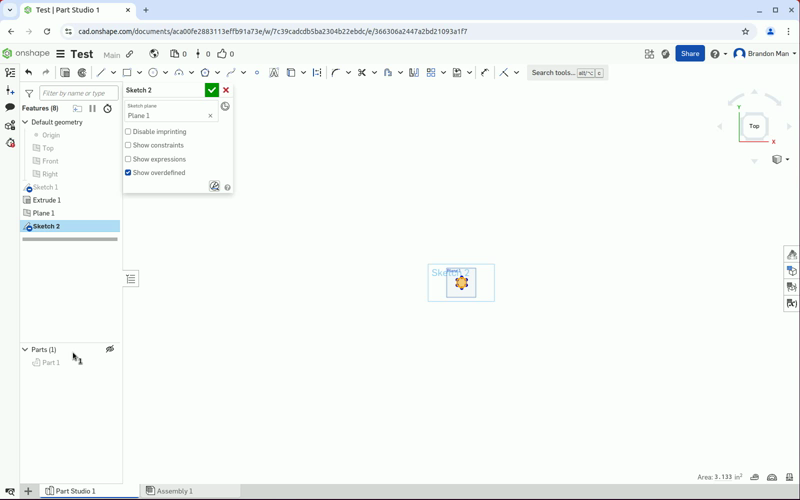
key(shift+e)
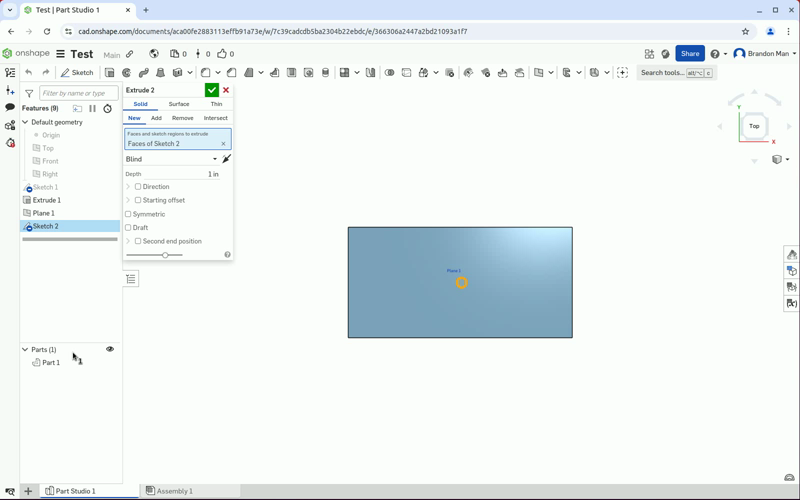
mouse_move(143, 106)
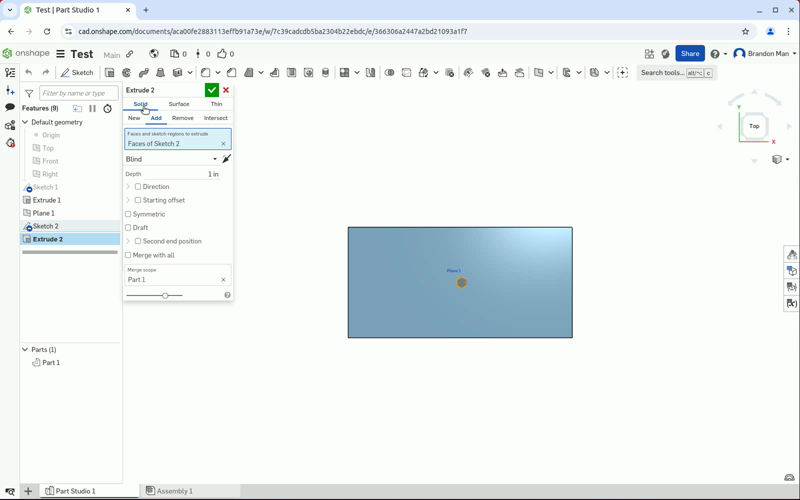
click(143, 106)
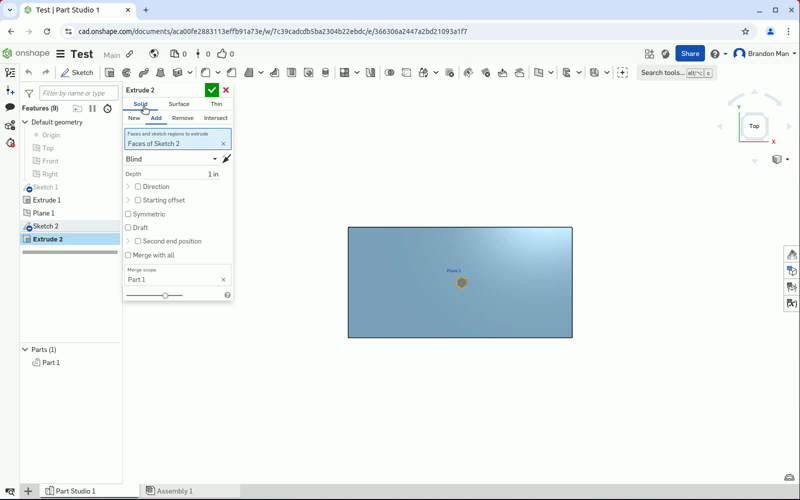
mouse_move(137, 120)
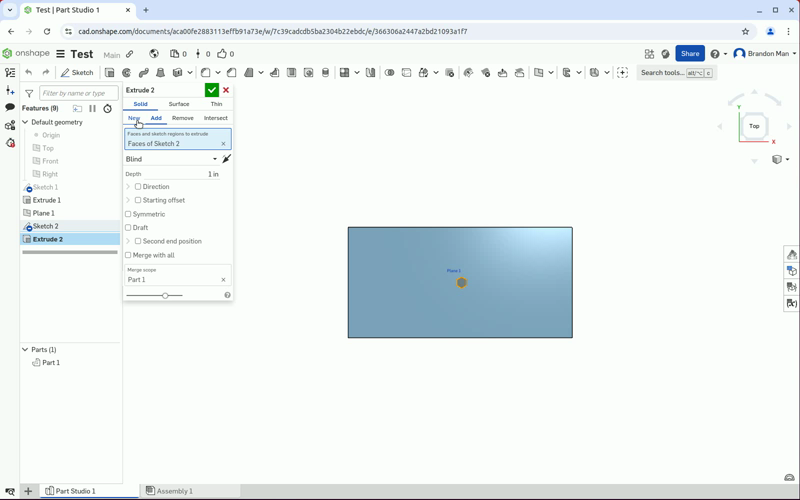
click(137, 120)
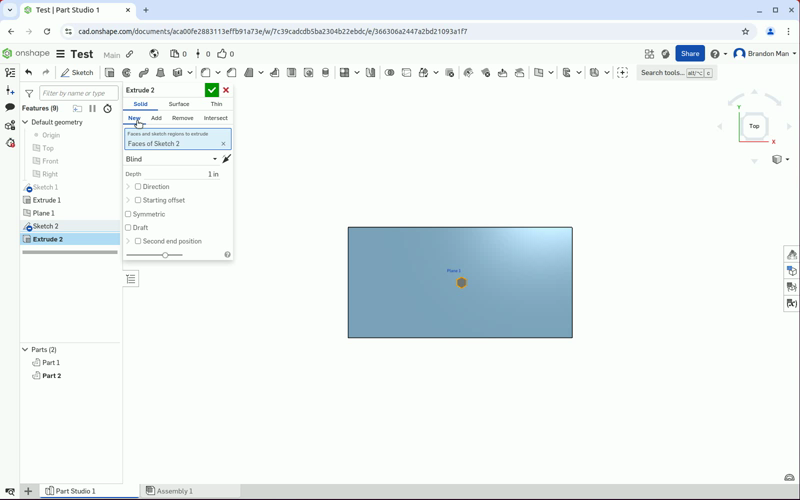
key(tab, 4)
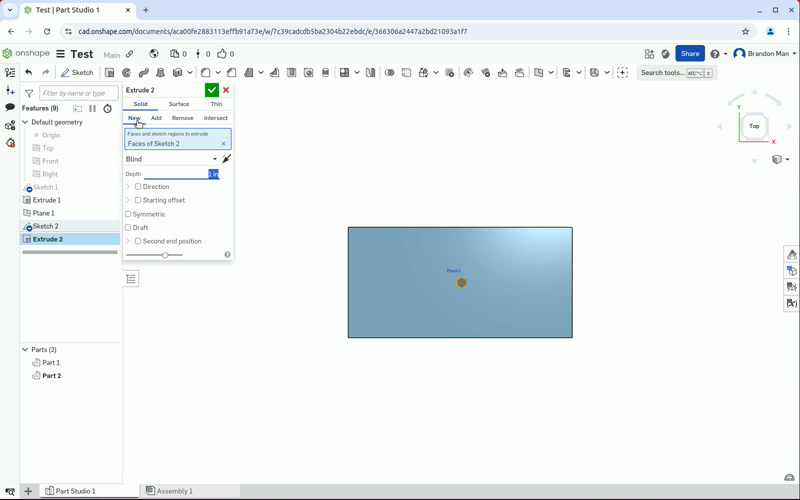
text(0.722)
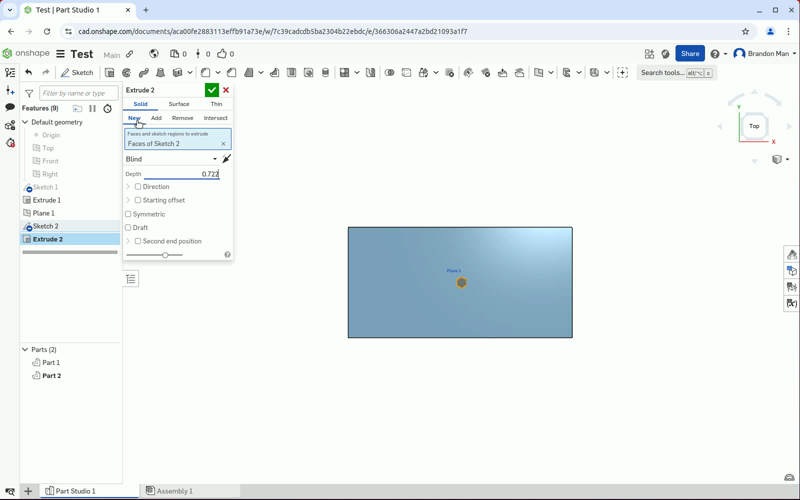
key(enter)
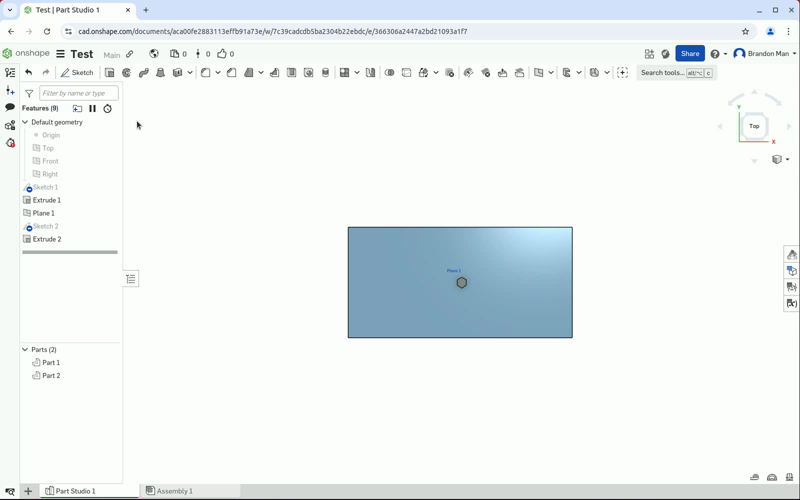
key(shift+h)
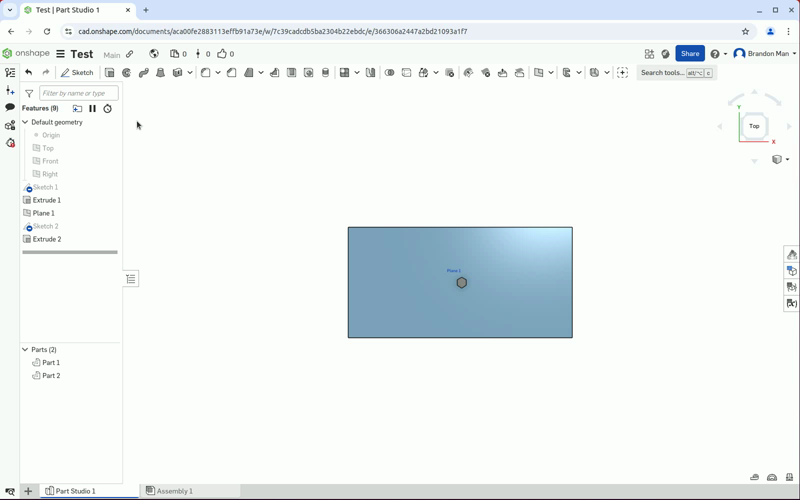
key(shift+h)
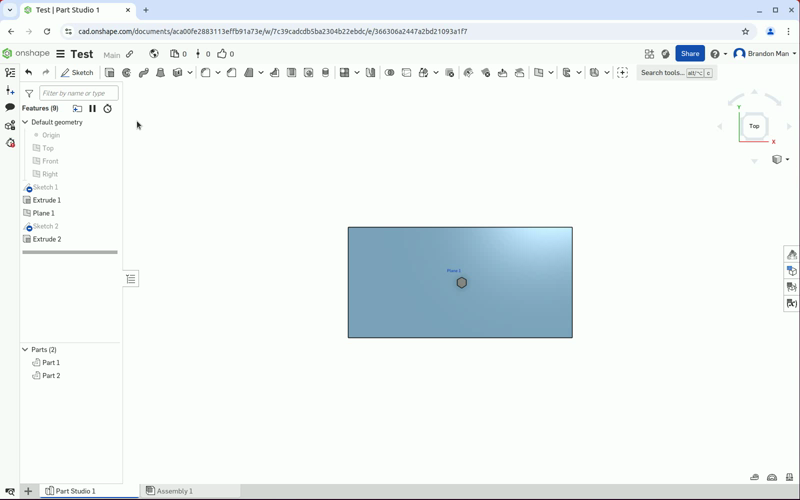
mouse_move(73, 189)
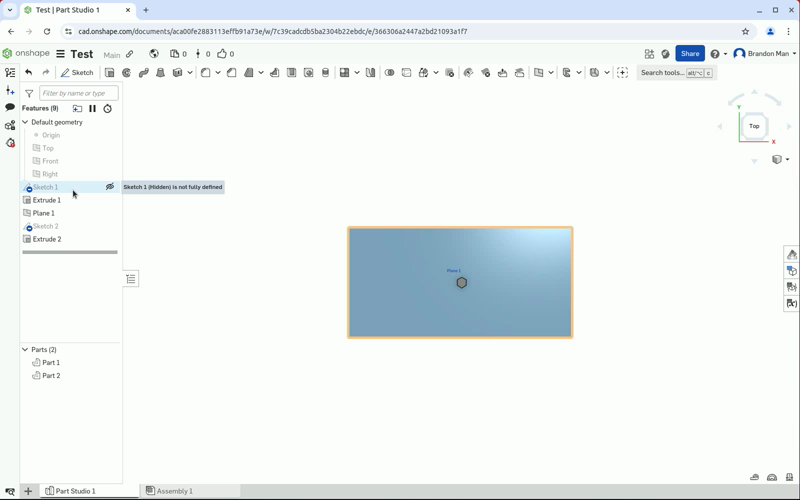
click(73, 189)
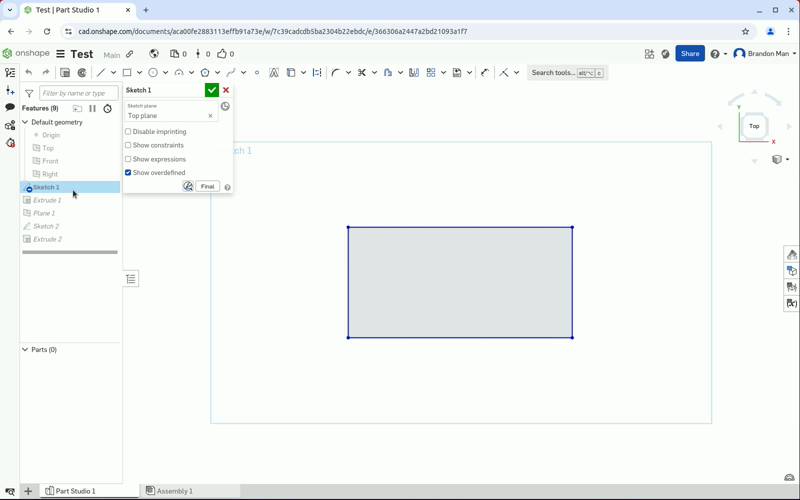
mouse_move(229, 92)
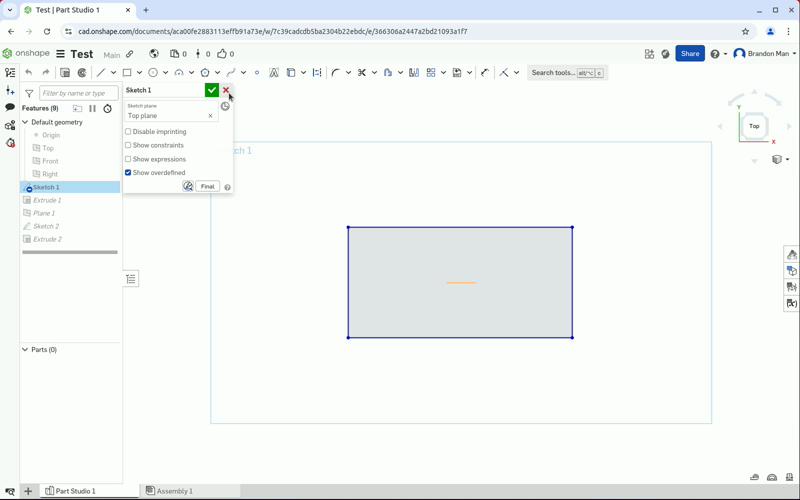
click(229, 92)
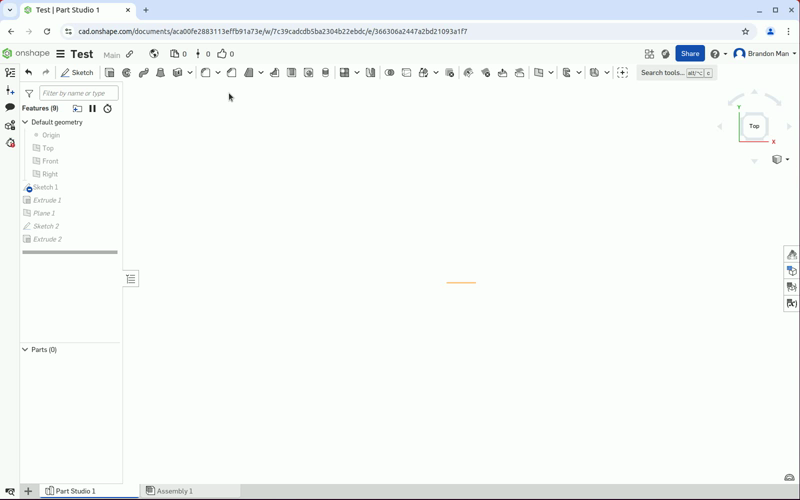
key(shift+s)
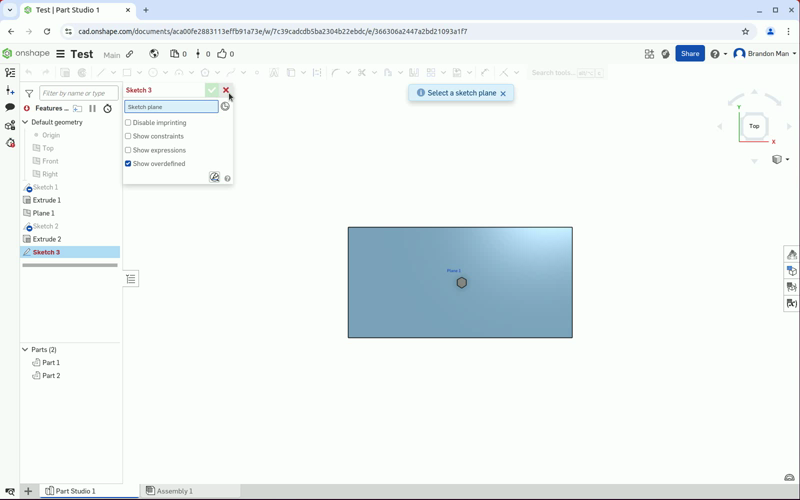
mouse_move(73, 215)
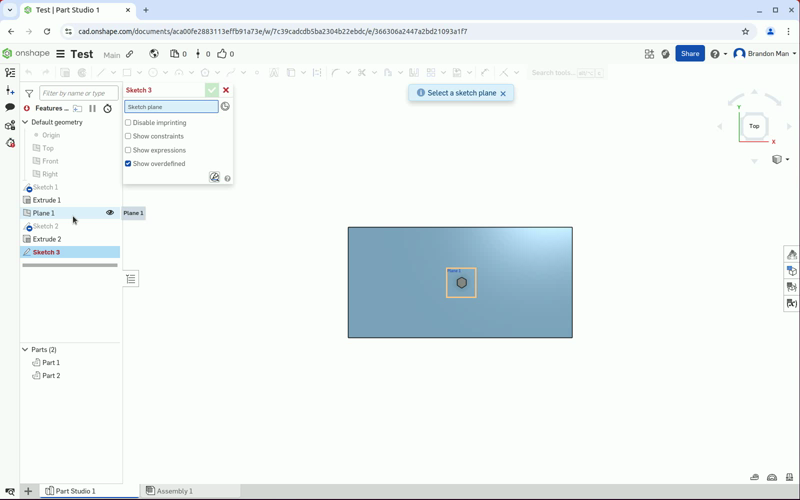
click(73, 215)
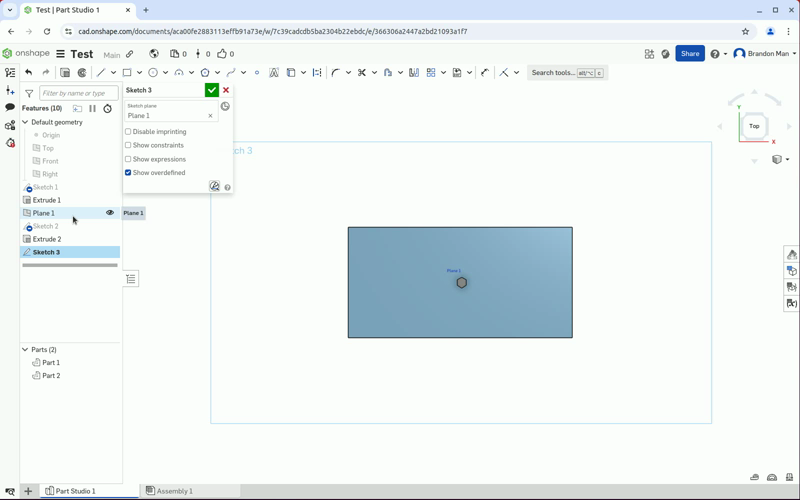
mouse_move(73, 352)
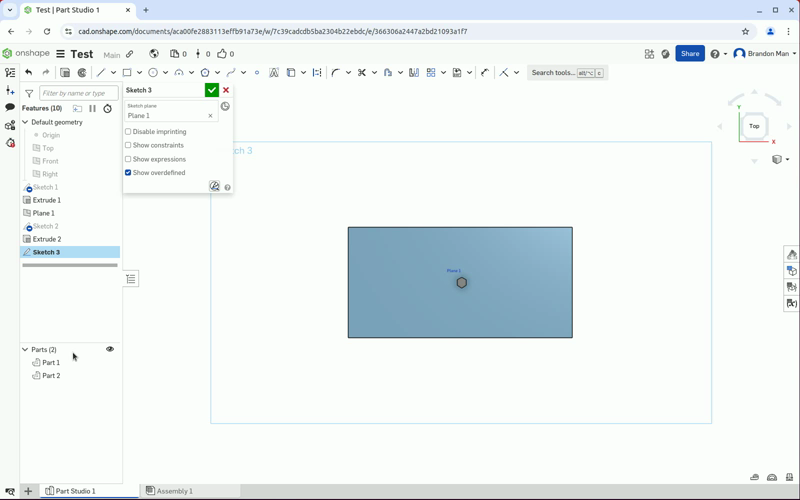
key(y)
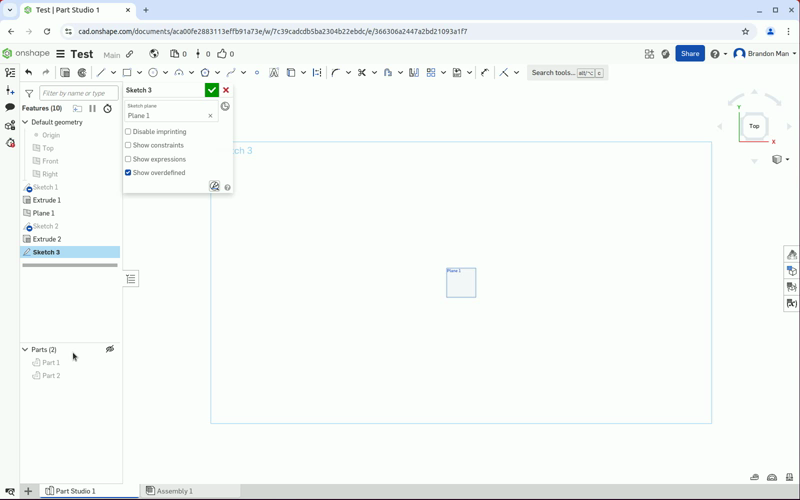
key(l)
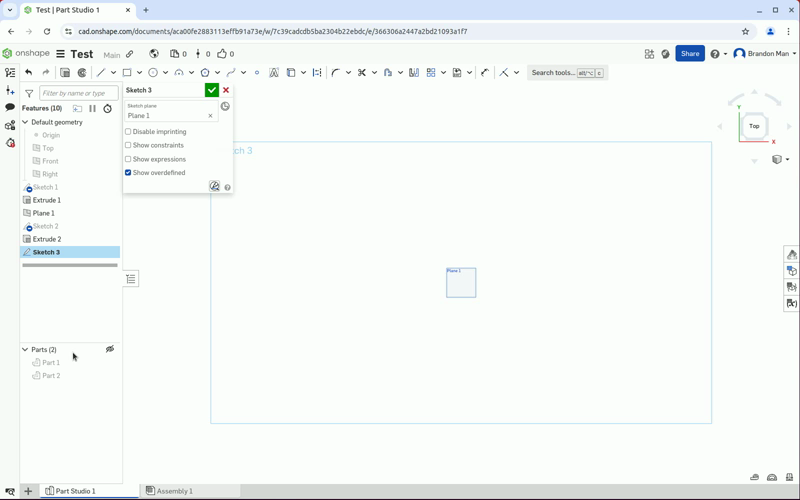
key_down(shift)
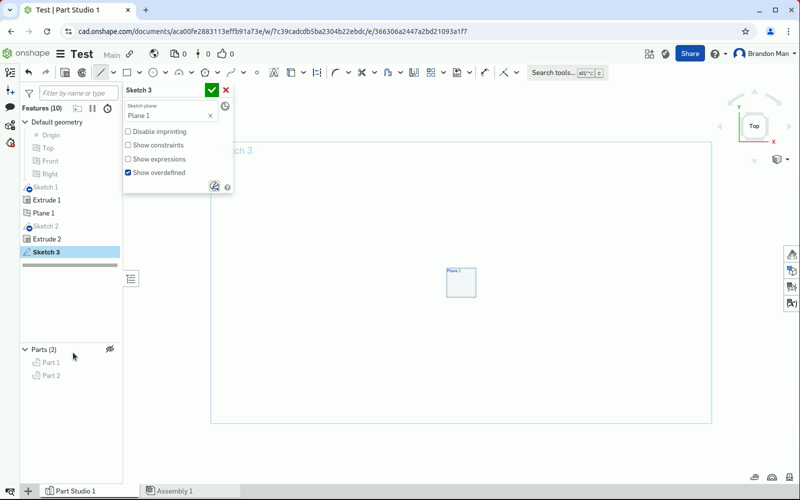
mouse_move(424, 303)
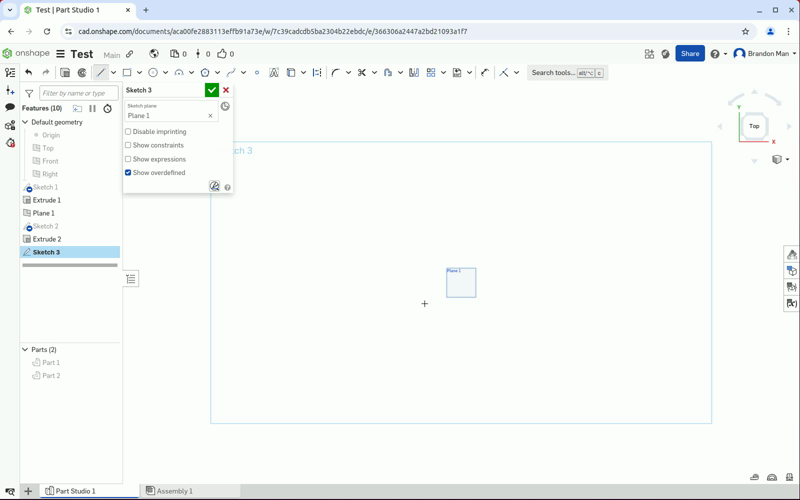
click(424, 303)
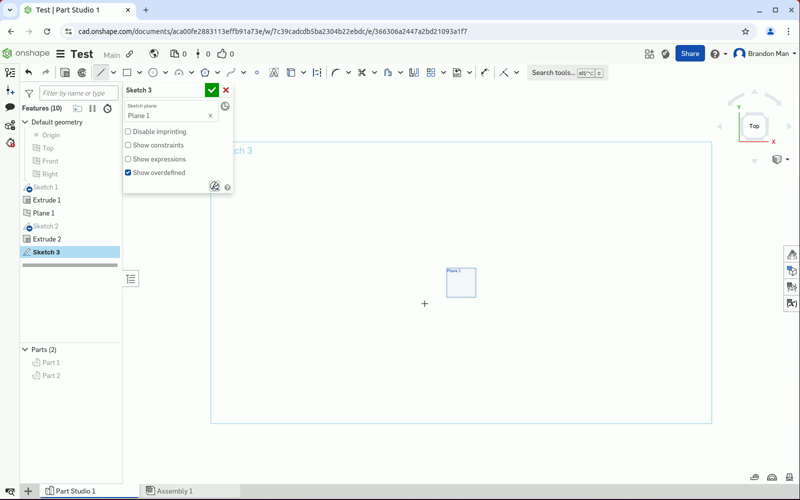
key_up(shift)
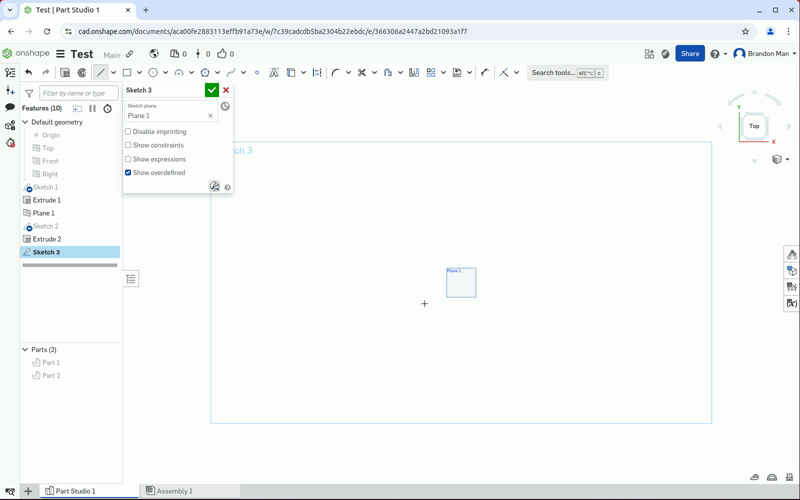
key_down(shift)
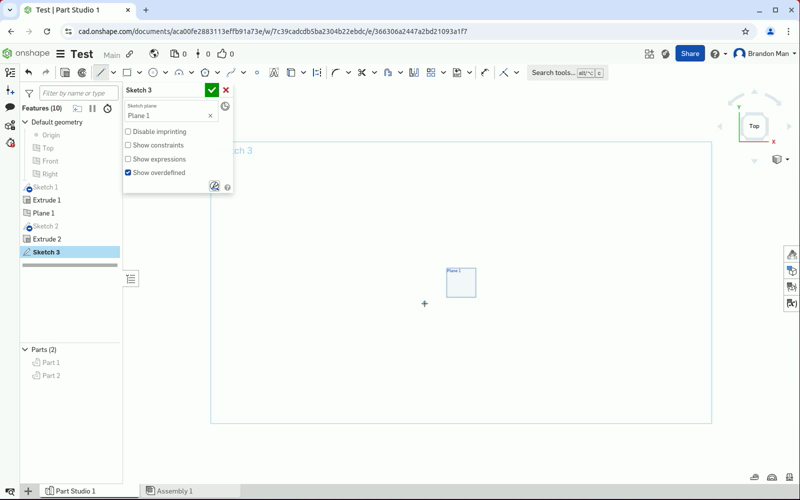
mouse_move(454, 303)
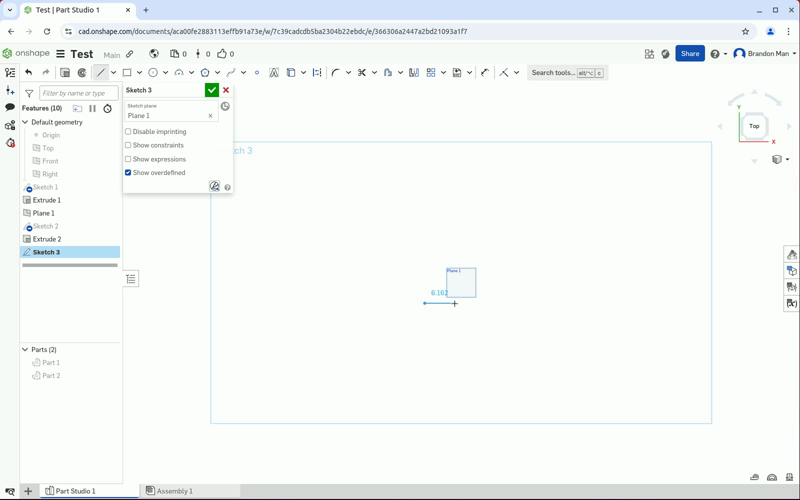
mouse_move(431, 318)
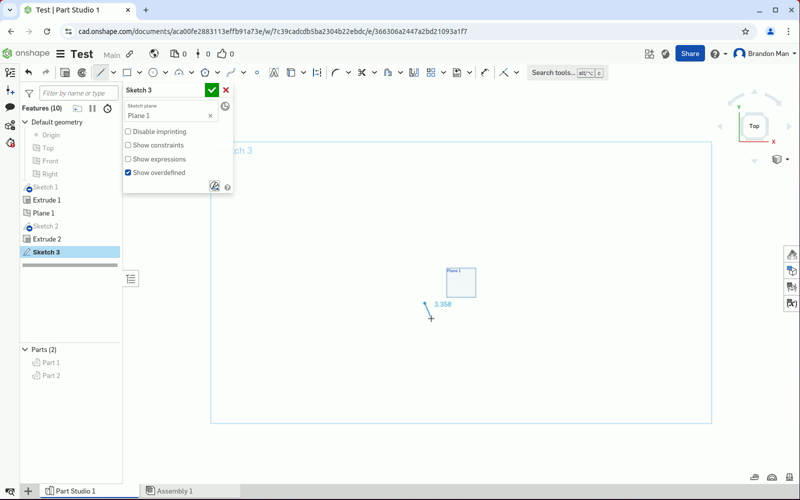
click(431, 318)
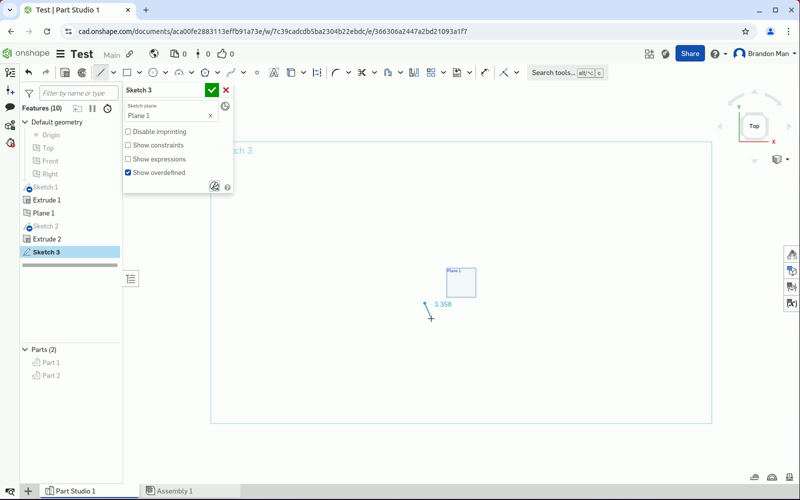
key_up(shift)
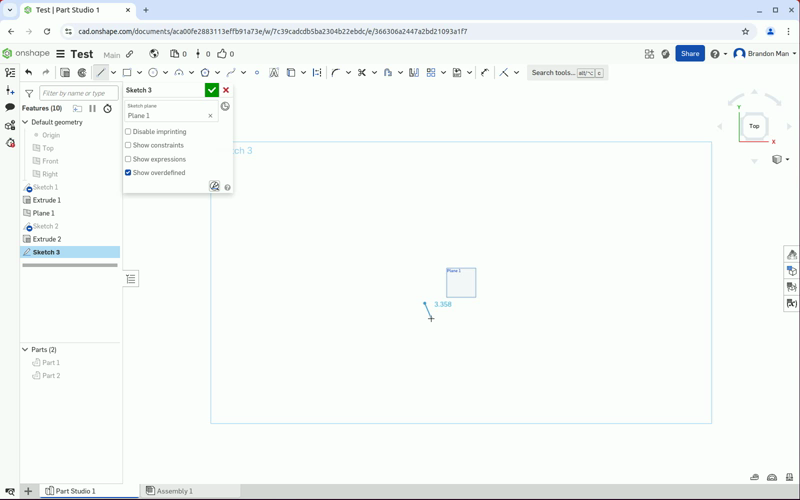
key_down(shift)
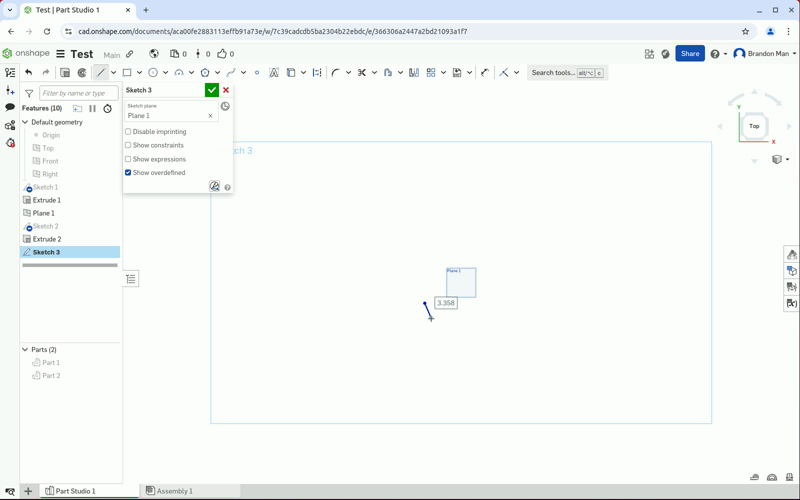
mouse_move(461, 318)
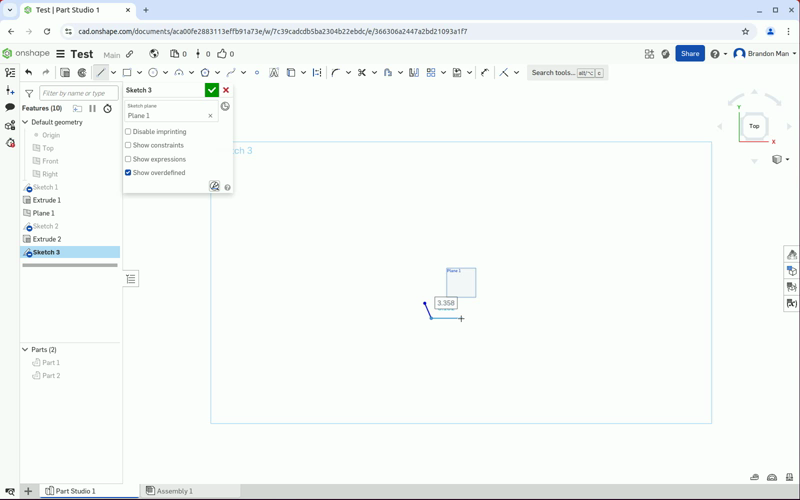
mouse_move(444, 312)
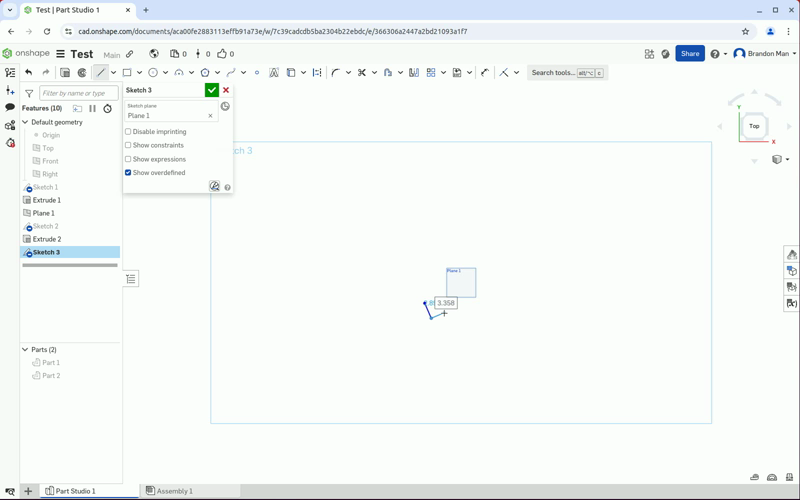
click(444, 312)
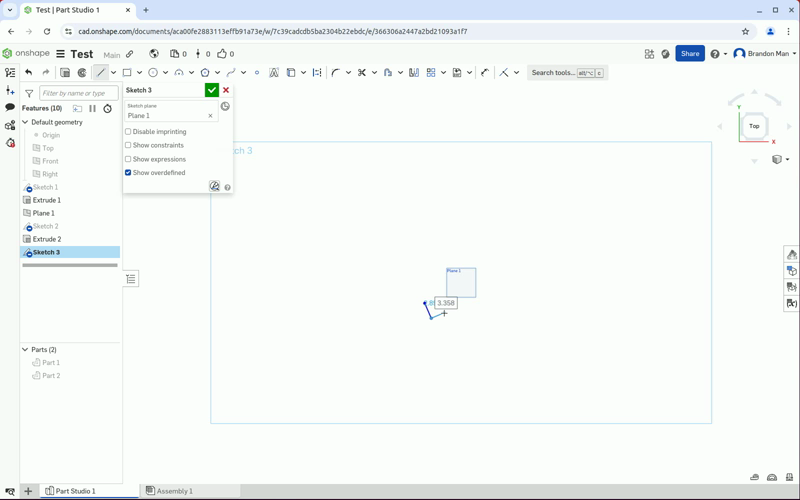
key_up(shift)
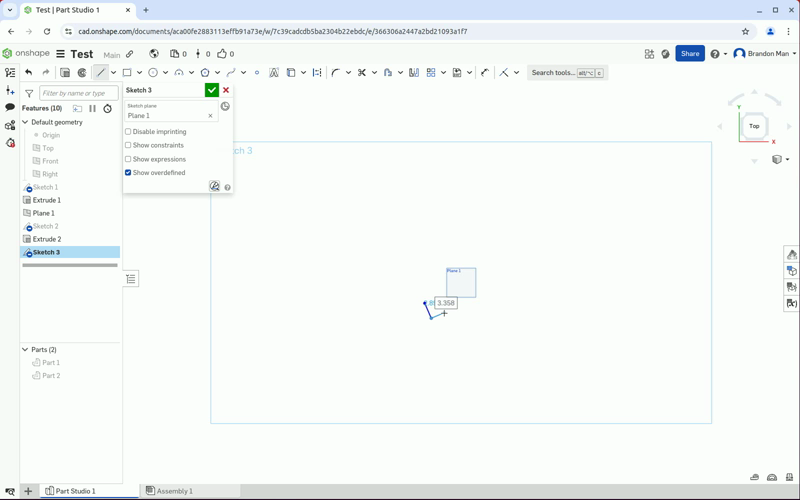
key_down(shift)
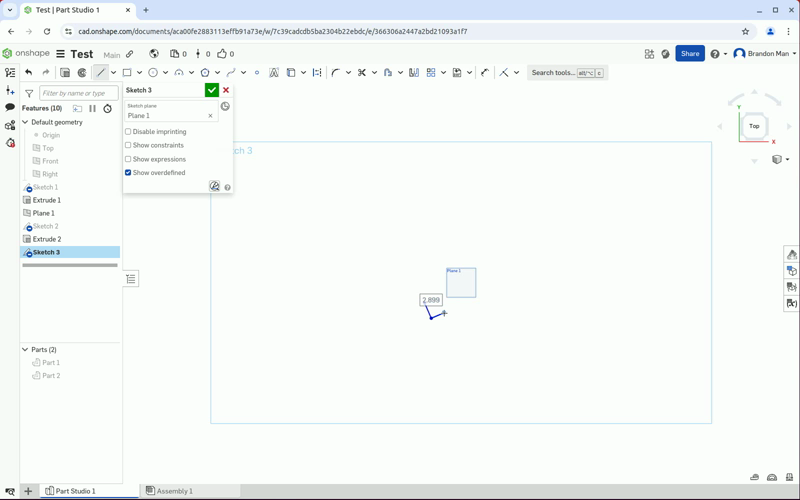
mouse_move(474, 312)
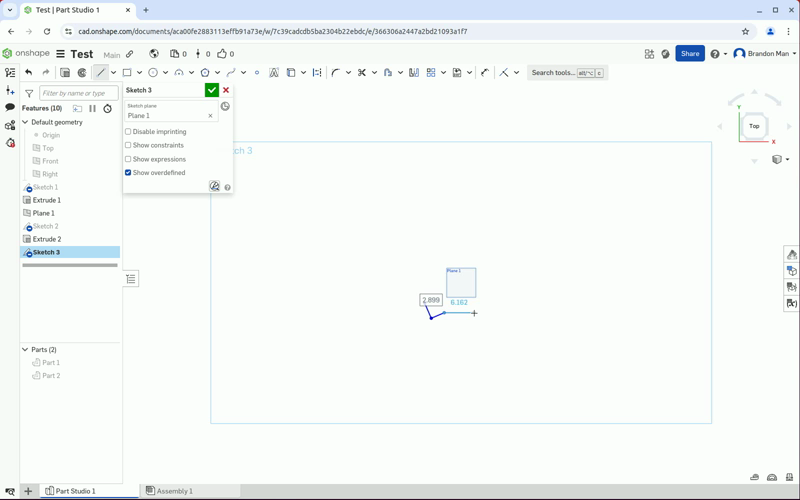
mouse_move(437, 297)
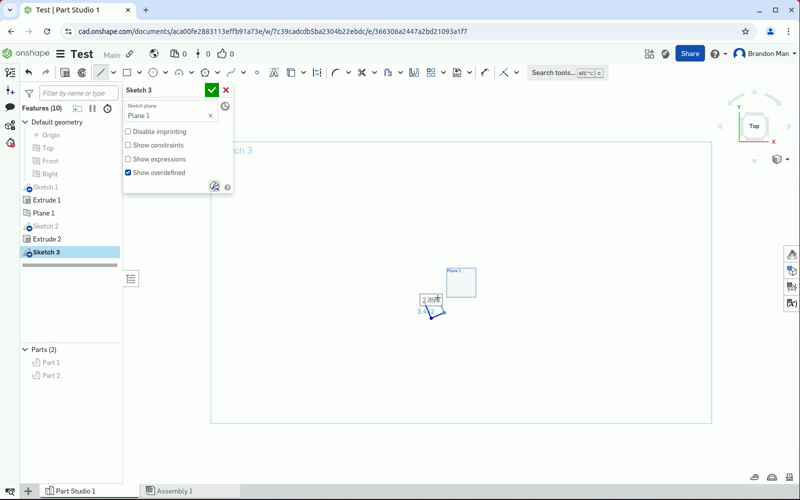
click(437, 297)
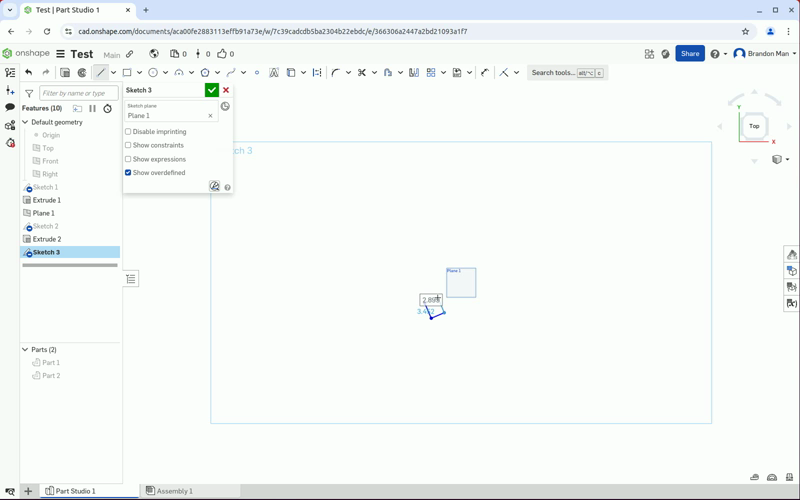
key_up(shift)
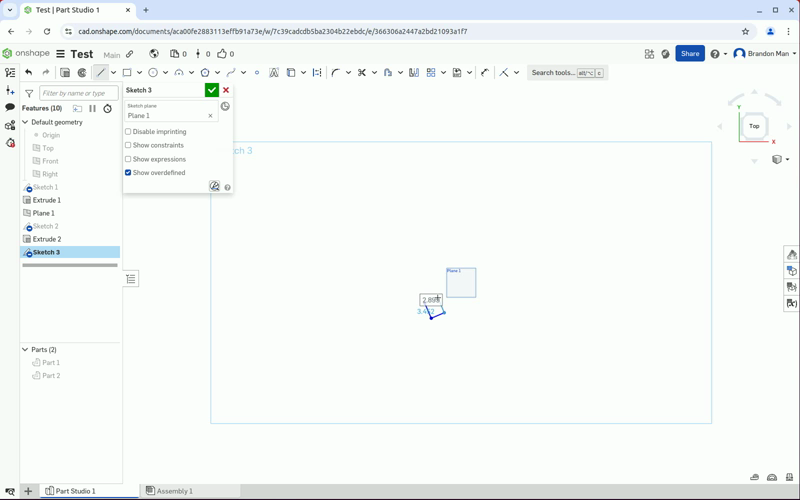
mouse_move(467, 297)
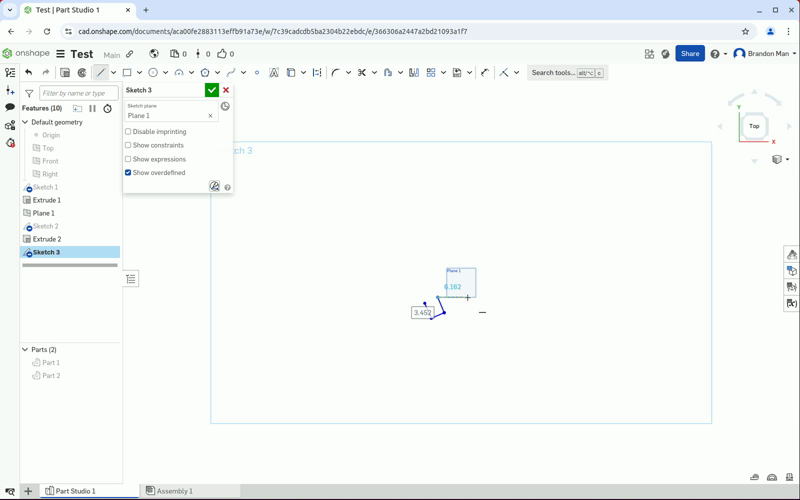
key_down(shift)
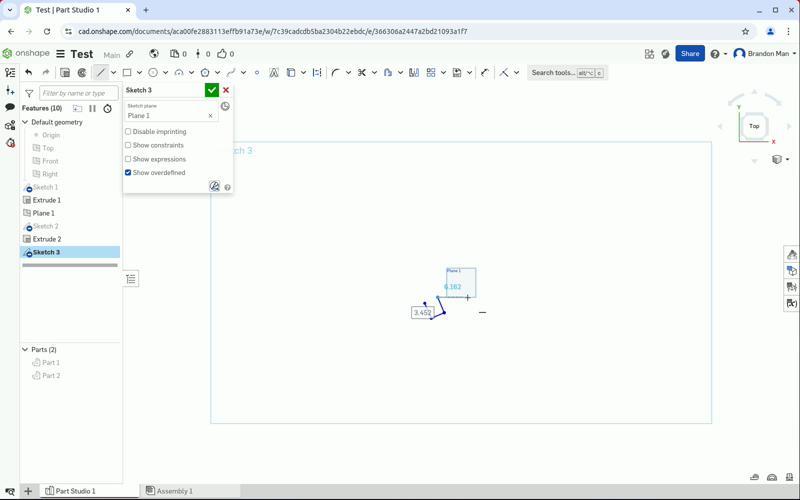
mouse_move(424, 303)
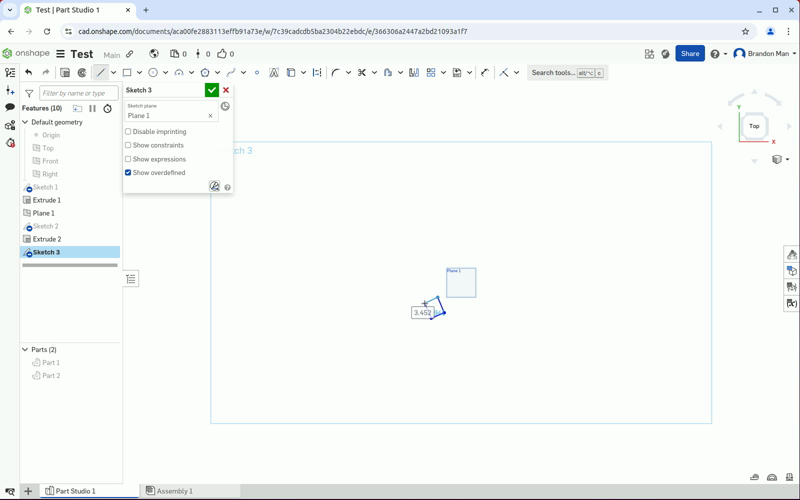
key_up(shift)
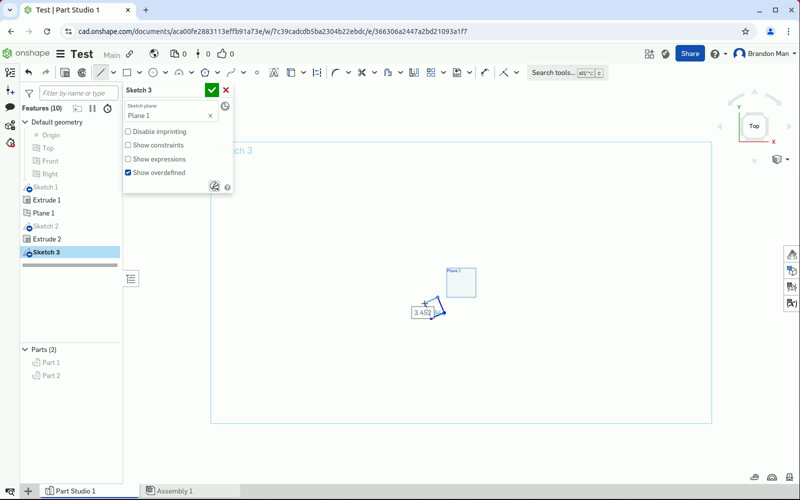
click(424, 303)
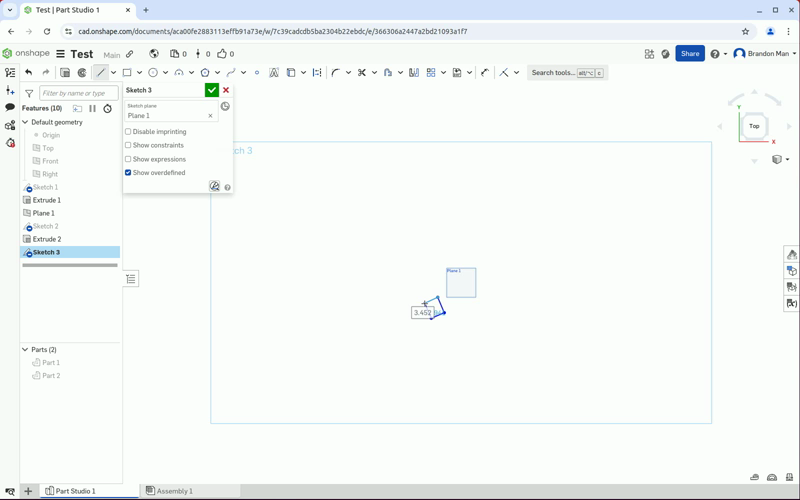
key(esc)
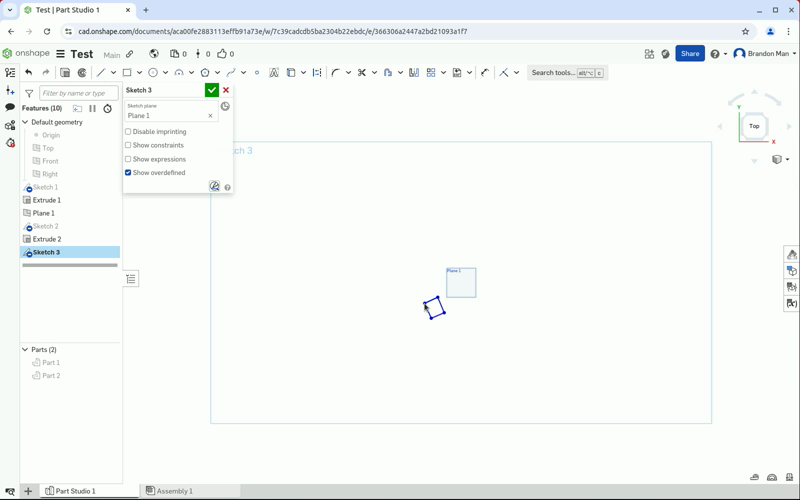
mouse_move(428, 309)
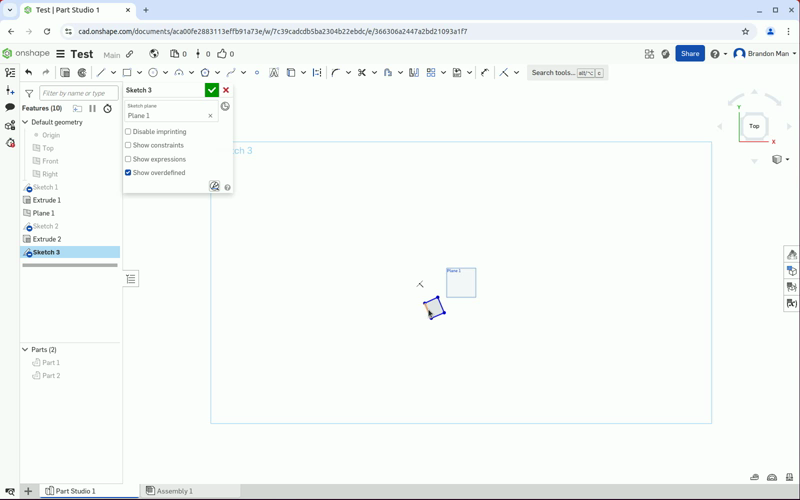
scroll(6)
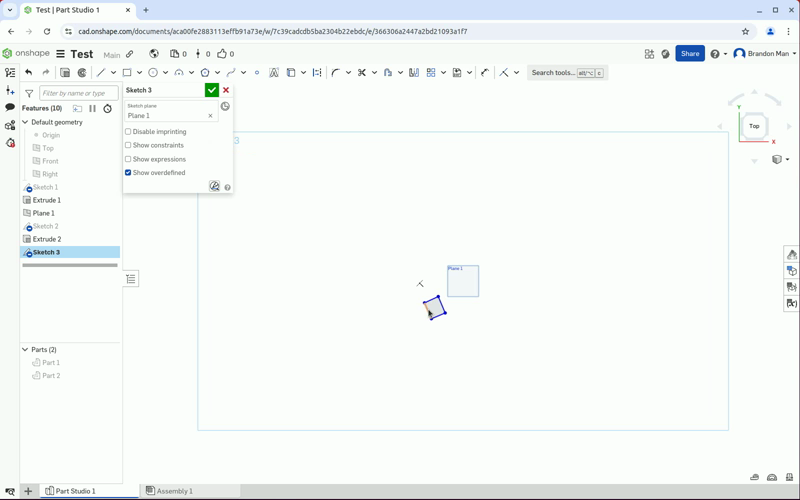
scroll(6)
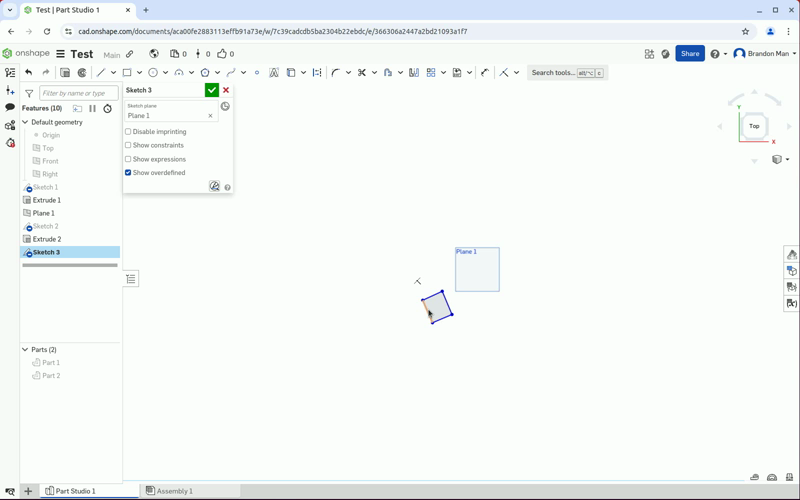
scroll(6)
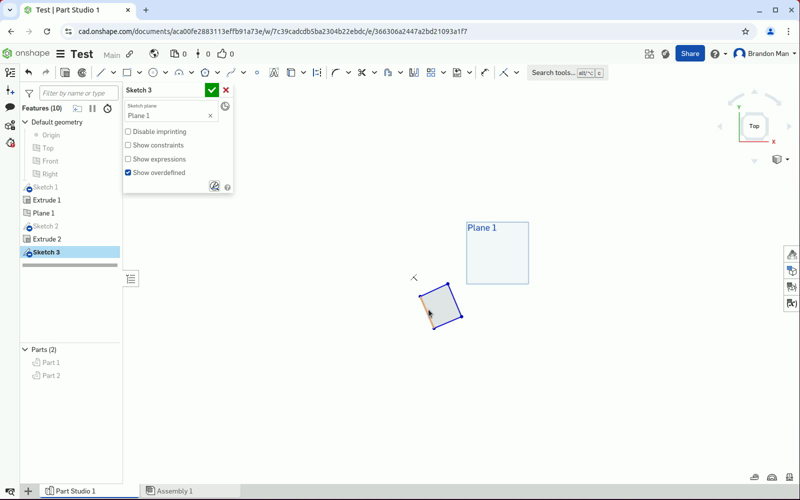
scroll(6)
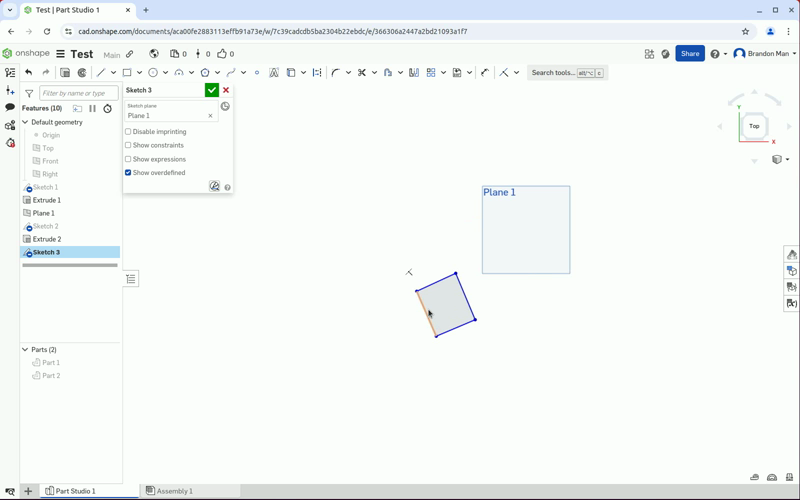
scroll(6)
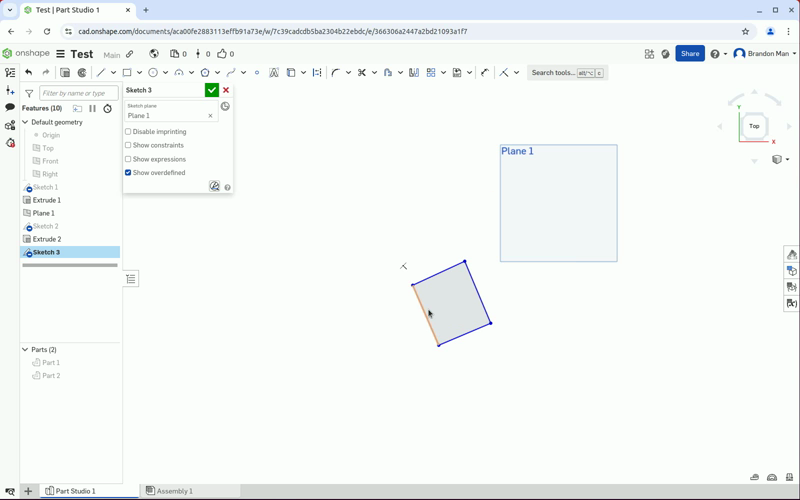
scroll(6)
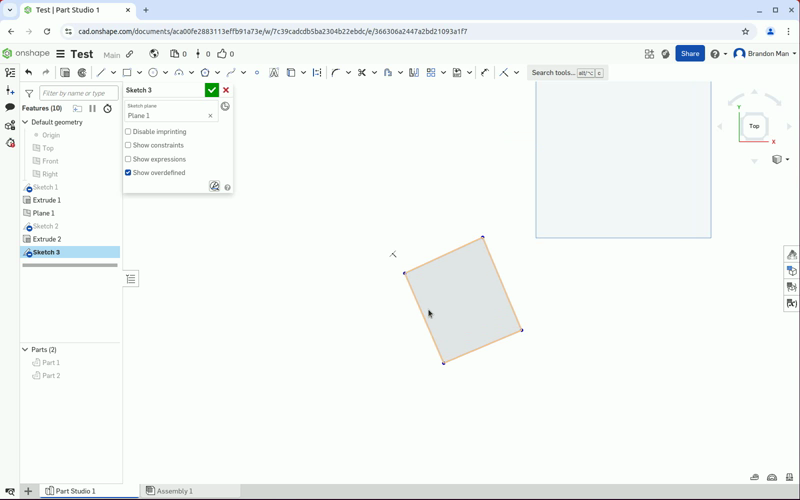
scroll(6)
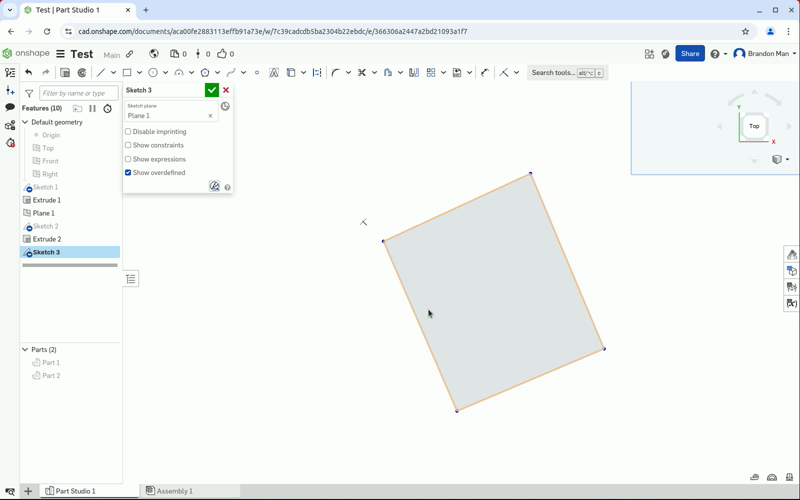
click(428, 309)
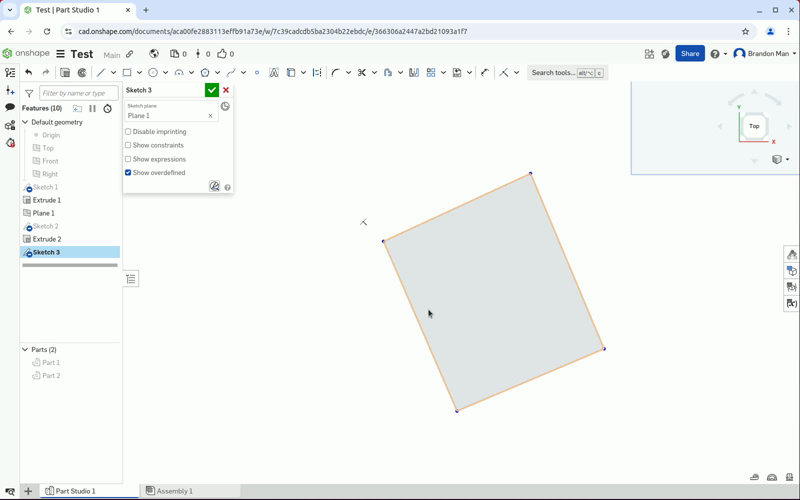
scroll(-6)
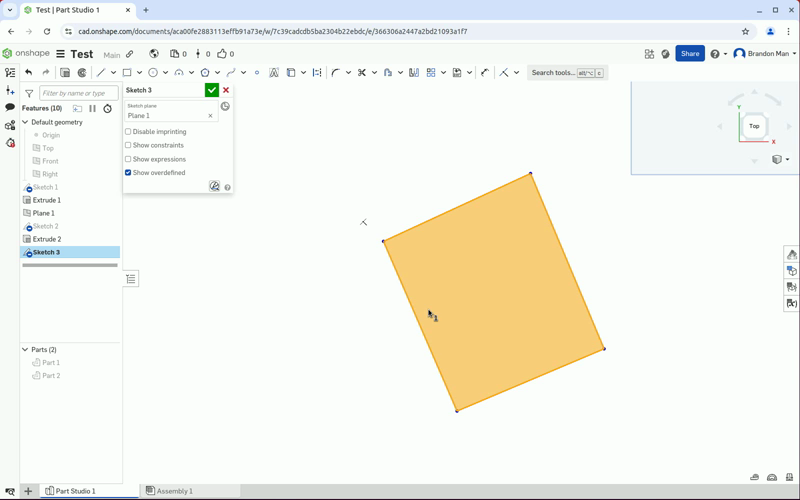
scroll(-6)
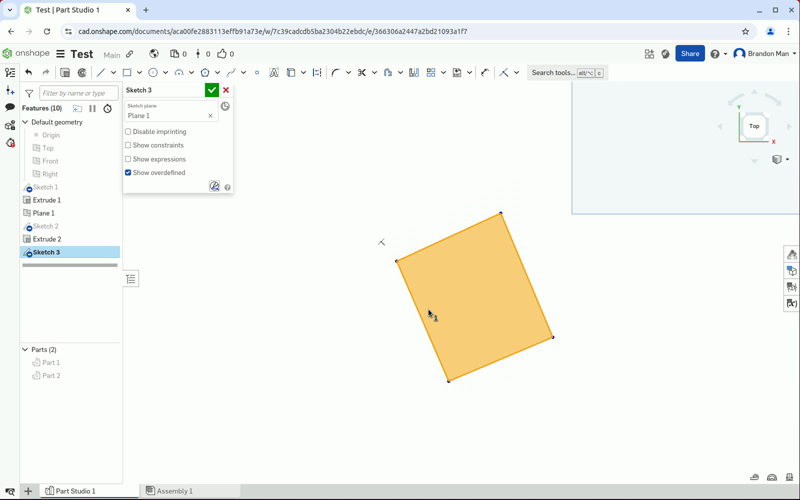
scroll(-6)
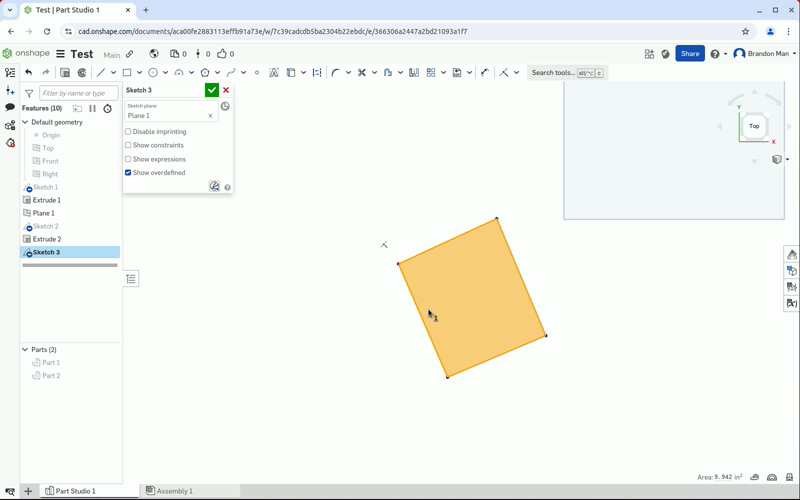
scroll(-6)
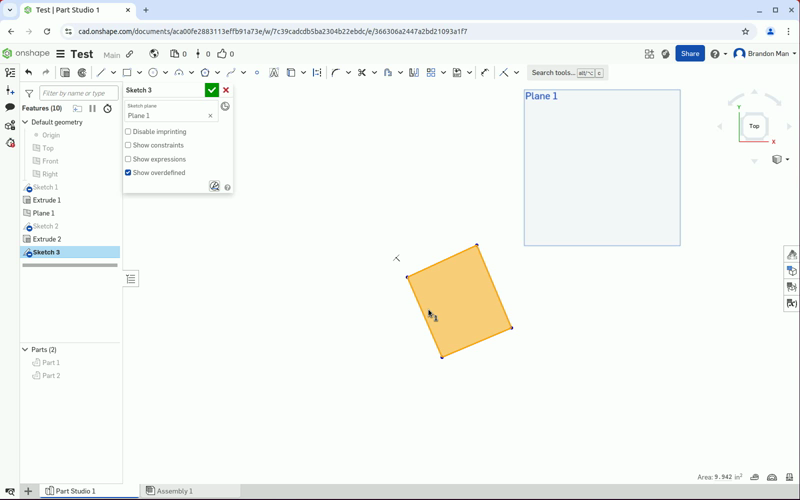
scroll(-6)
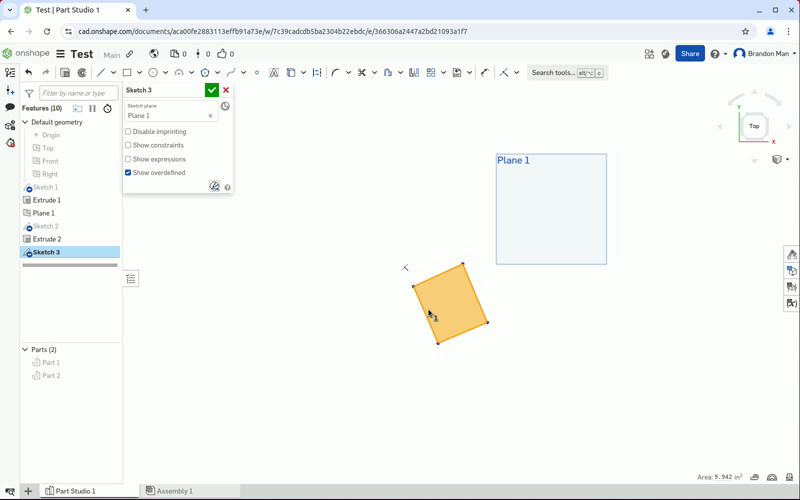
scroll(-6)
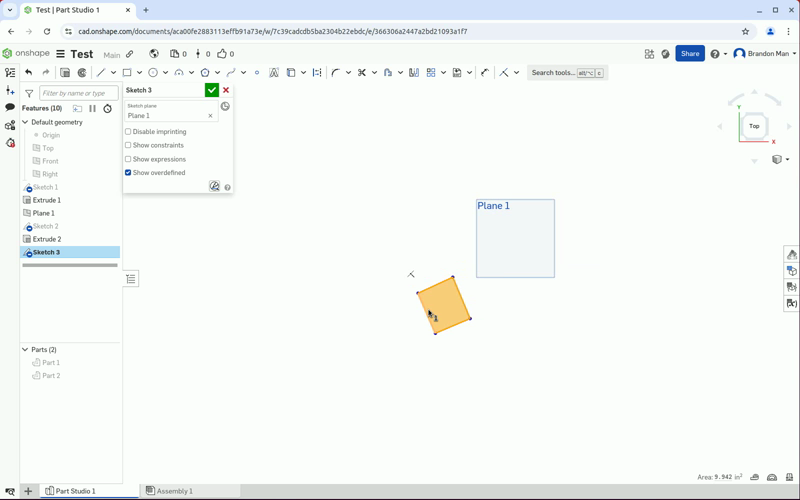
scroll(-6)
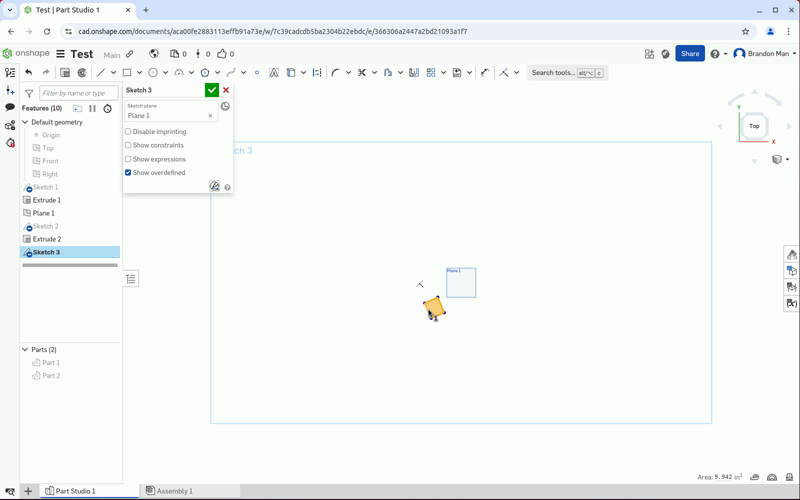
mouse_move(73, 352)
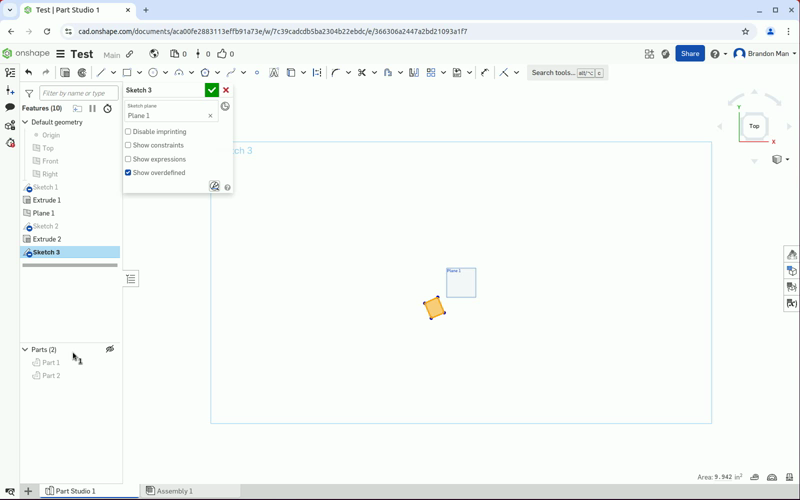
key(shift+y)
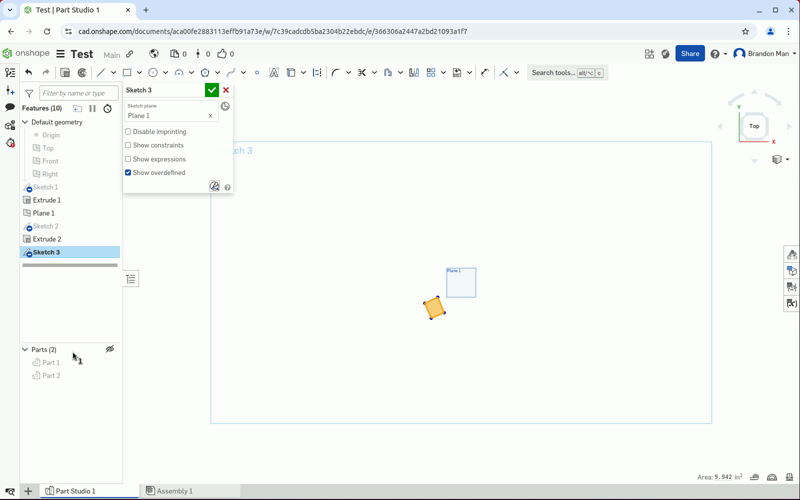
key(shift+e)
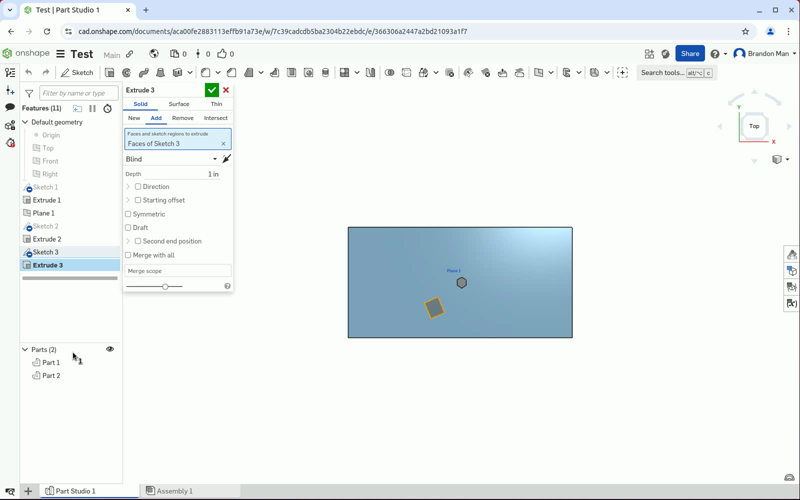
mouse_move(143, 106)
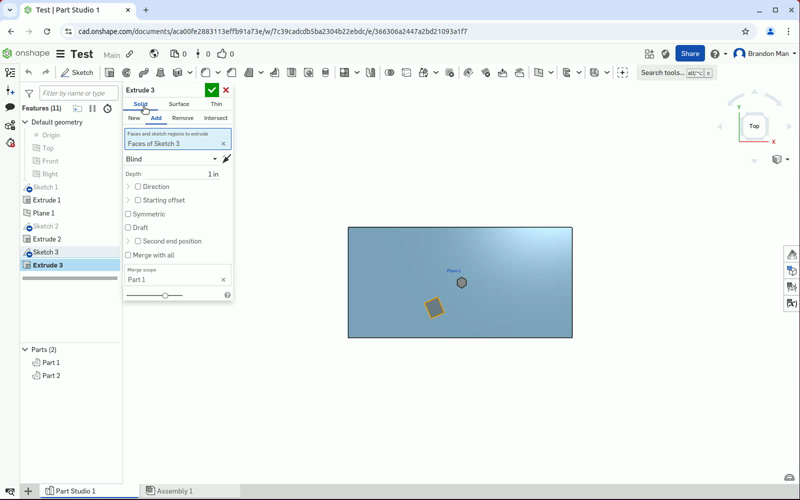
click(143, 106)
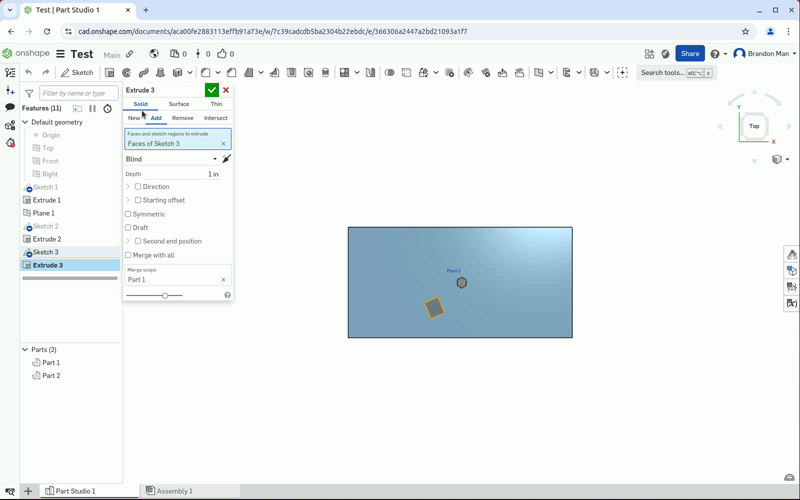
mouse_move(137, 120)
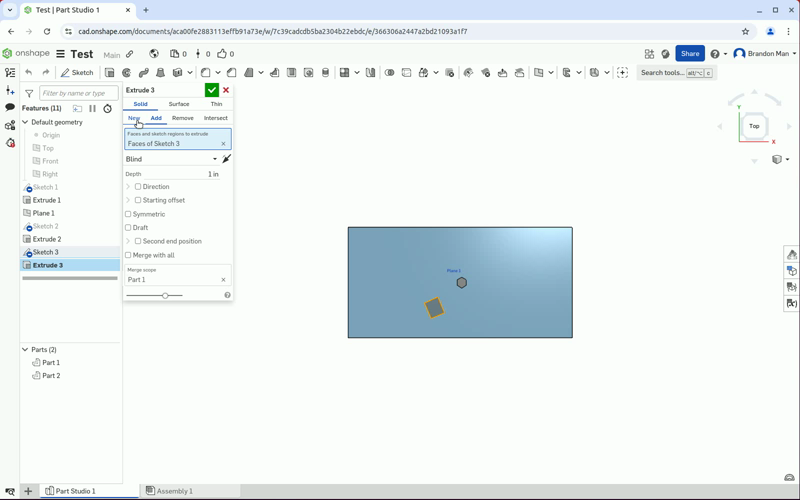
click(137, 120)
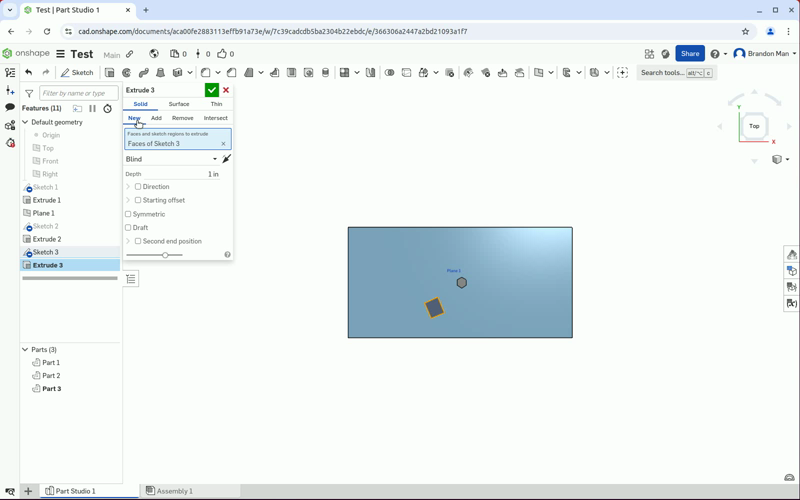
key(tab, 4)
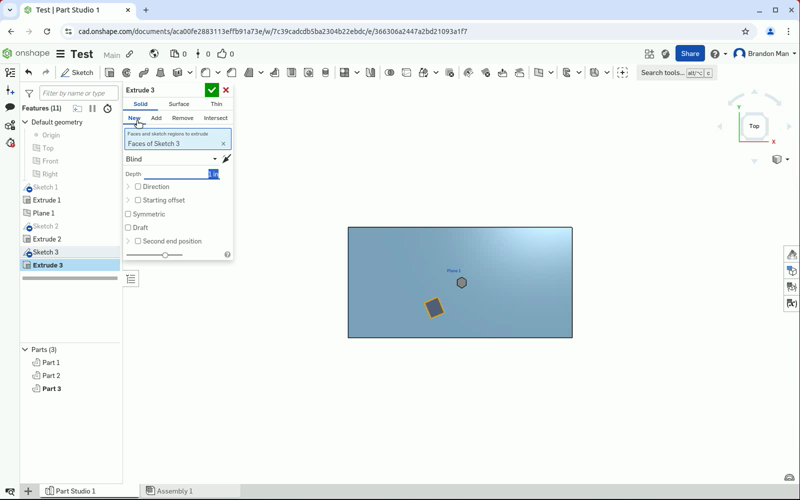
text(0.722)
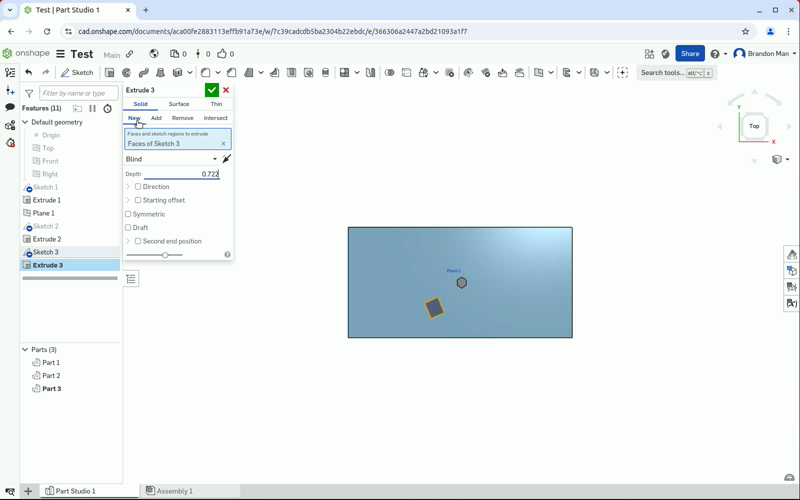
key(enter)
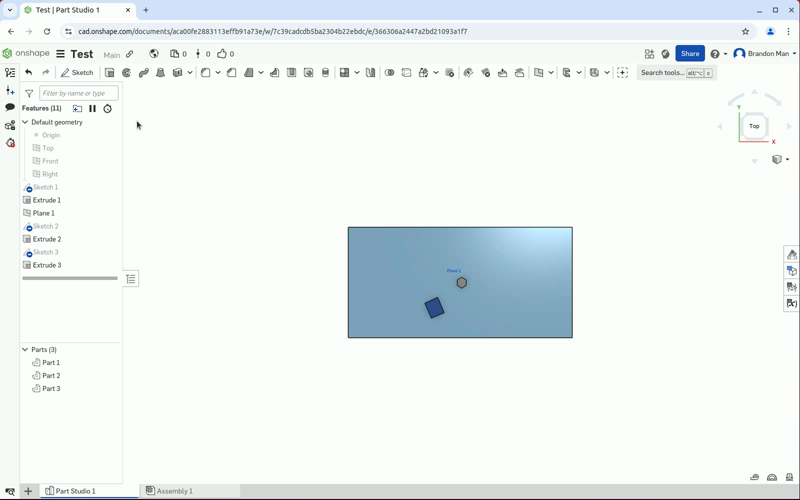
key(shift+h)
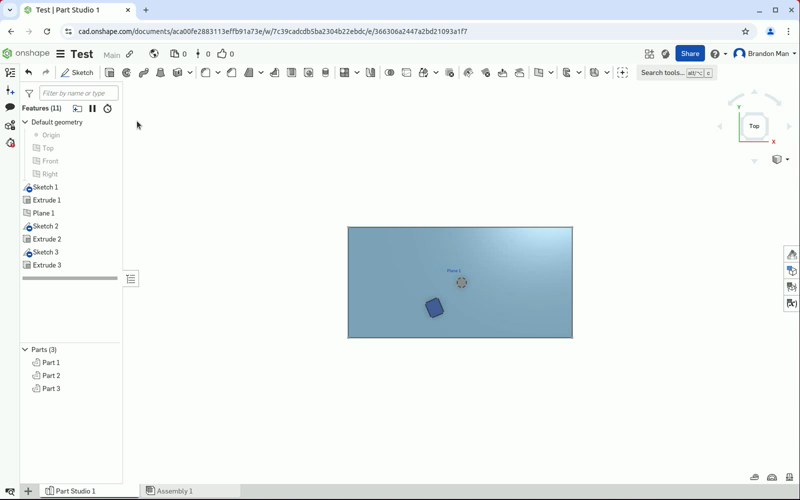
key(shift+h)
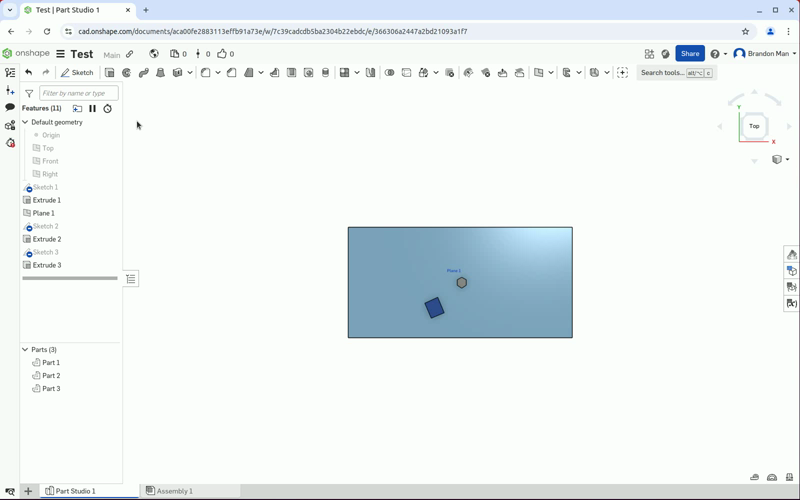
mouse_move(73, 189)
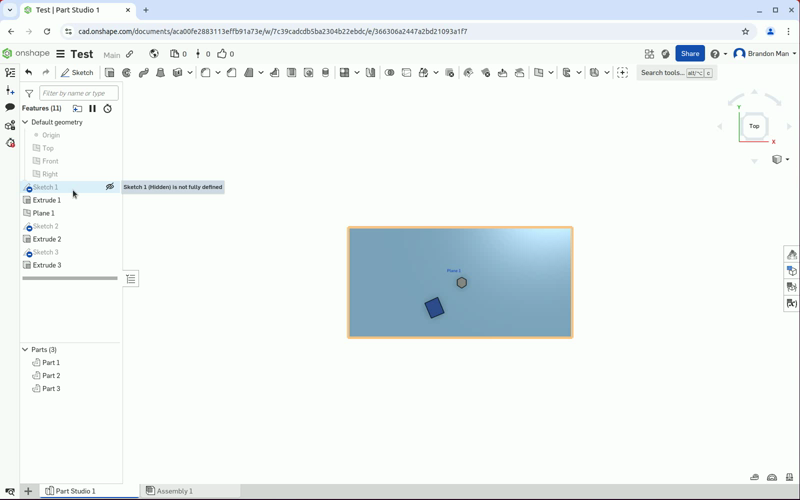
click(73, 189)
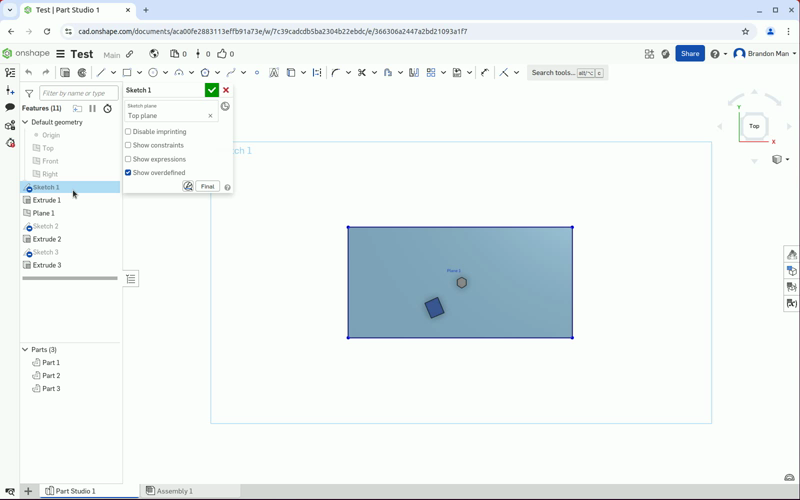
mouse_move(229, 92)
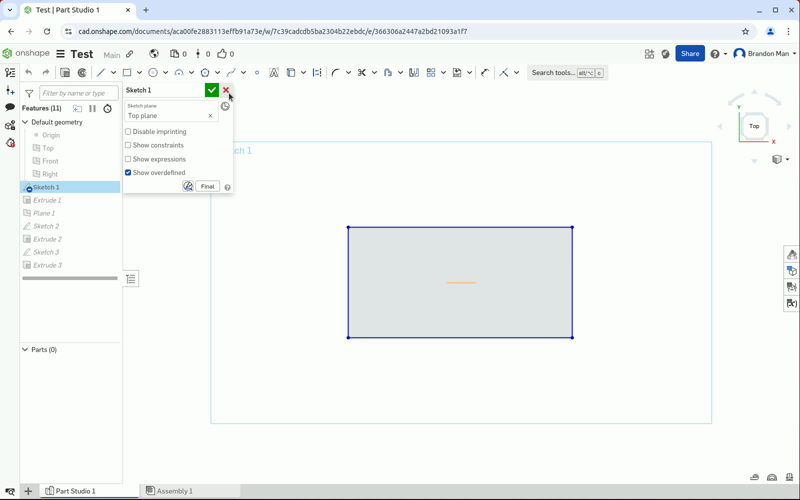
click(229, 92)
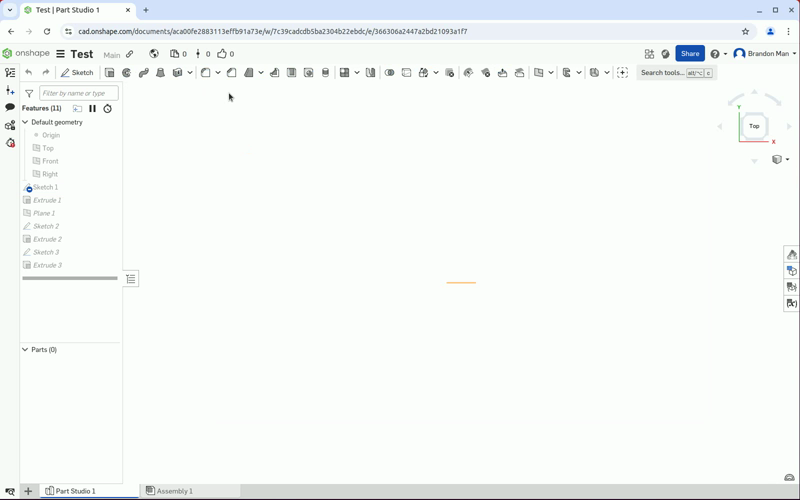
key(shift+s)
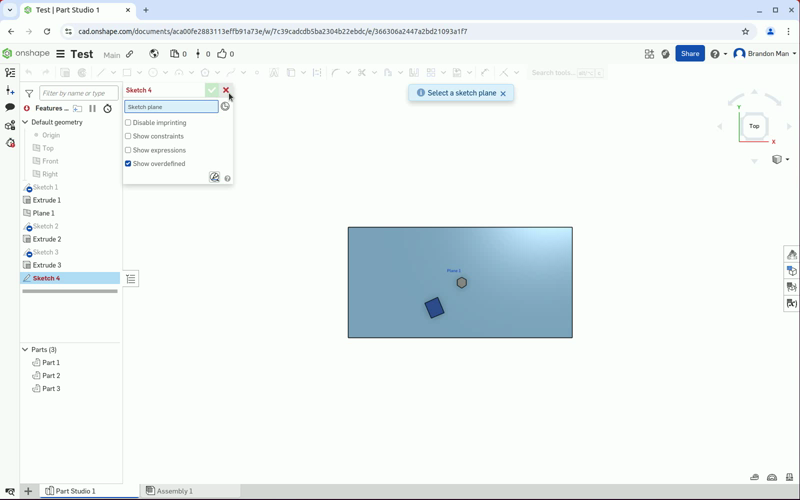
mouse_move(73, 215)
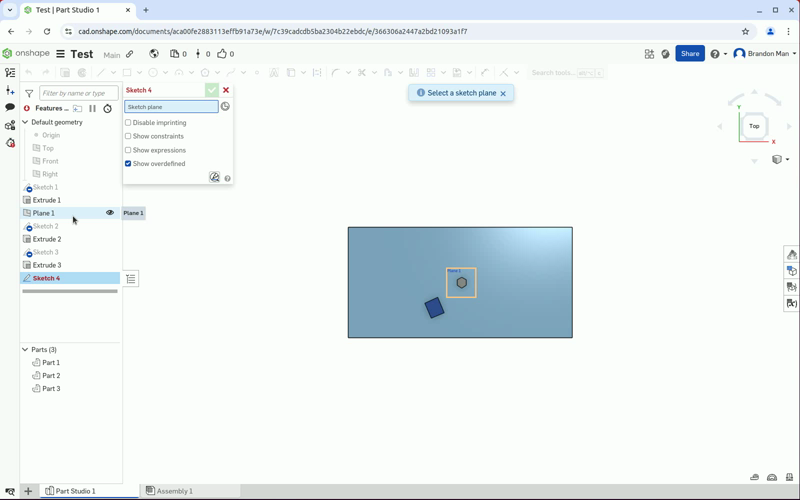
click(73, 215)
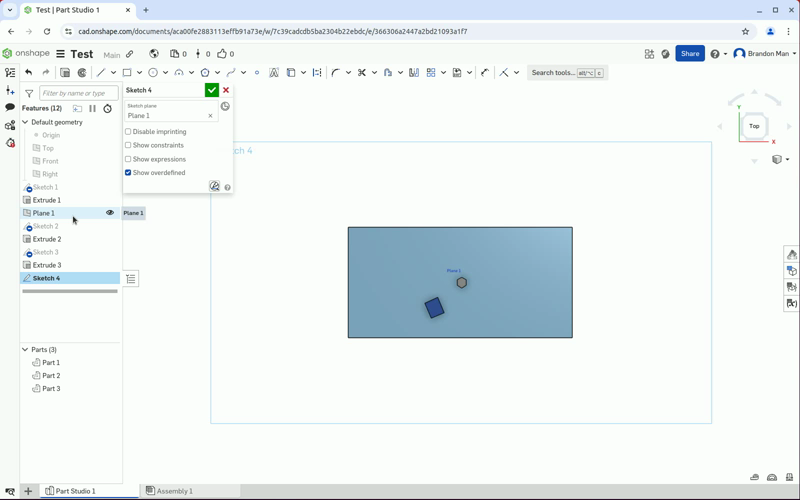
mouse_move(73, 352)
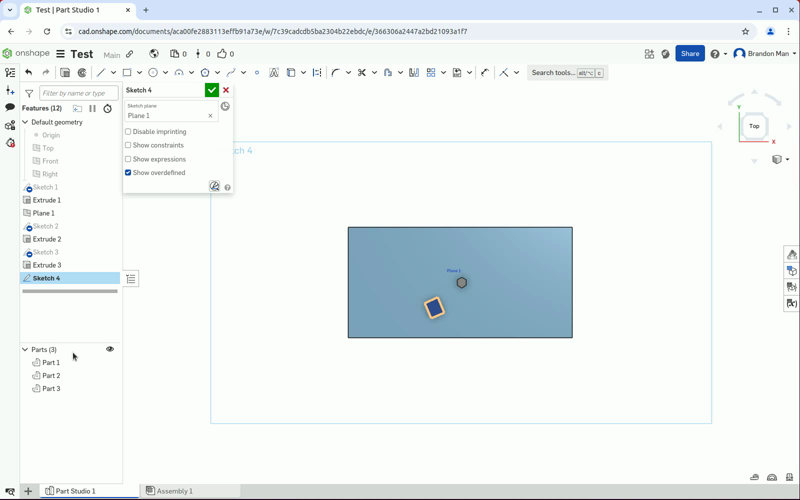
key(y)
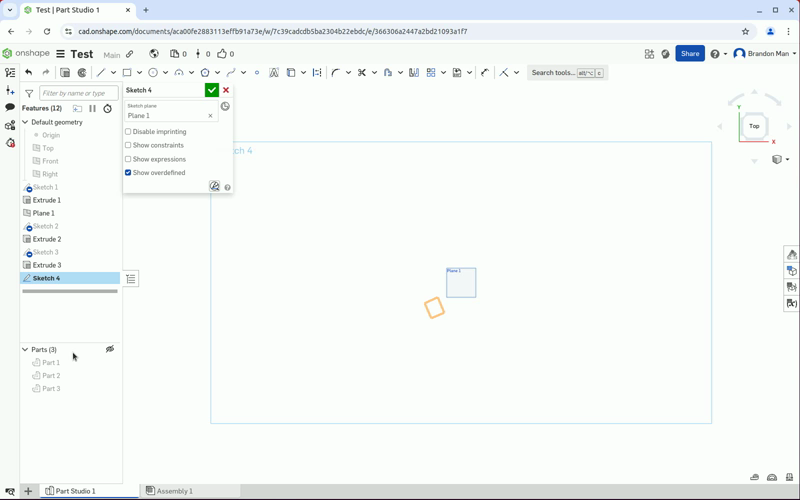
key(l)
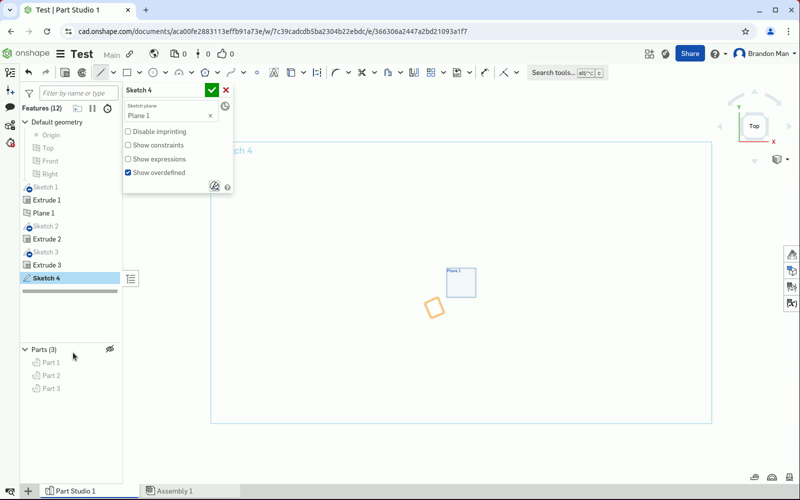
key_down(shift)
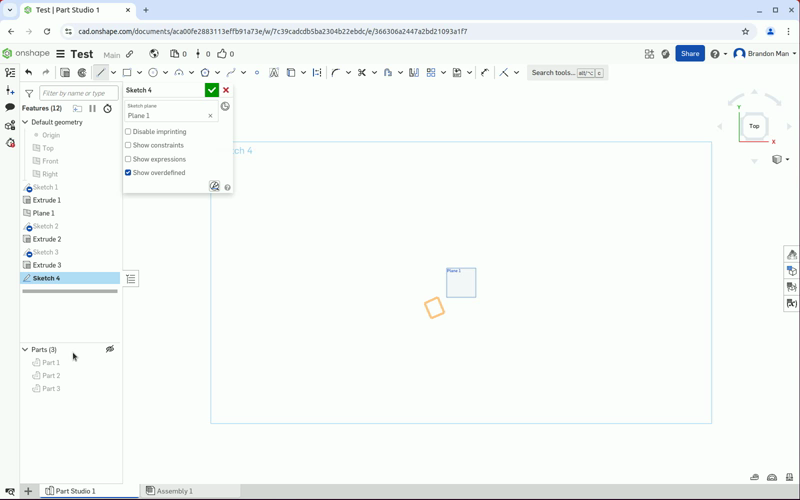
mouse_move(424, 279)
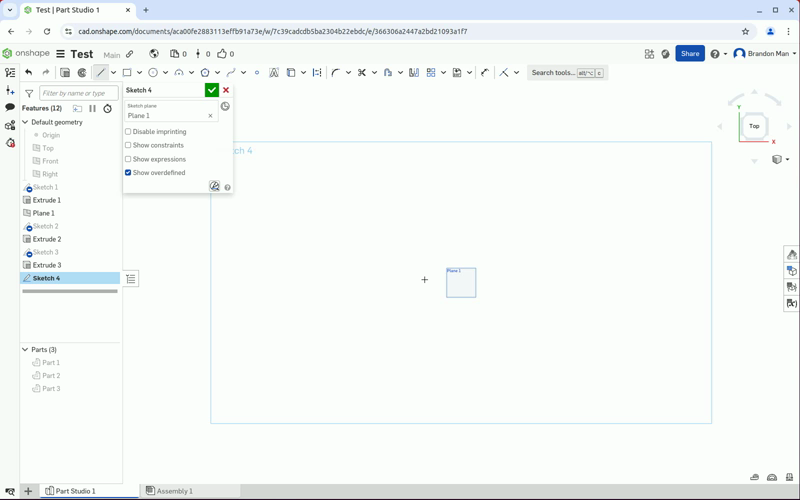
click(424, 279)
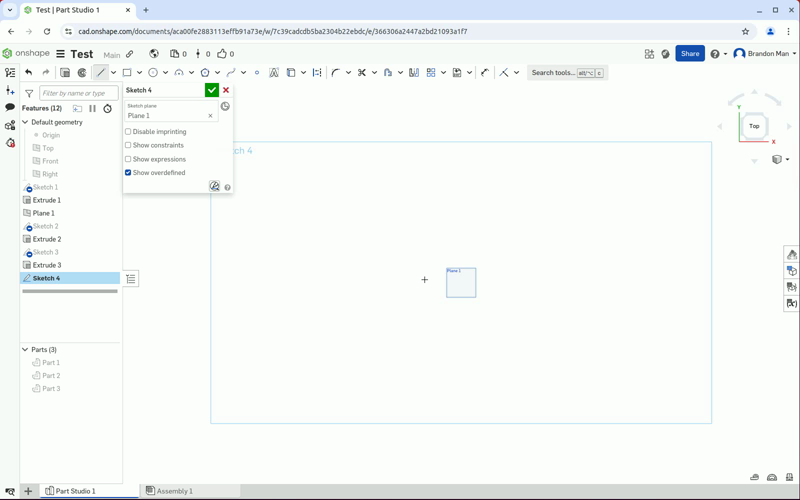
key_up(shift)
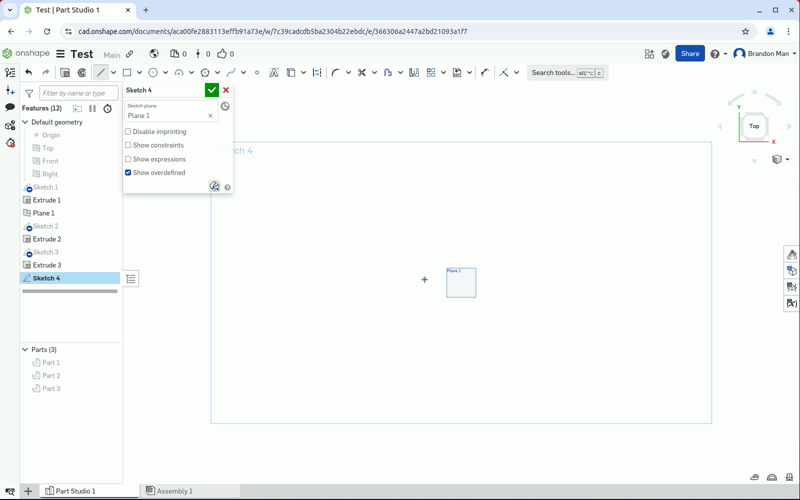
key_down(shift)
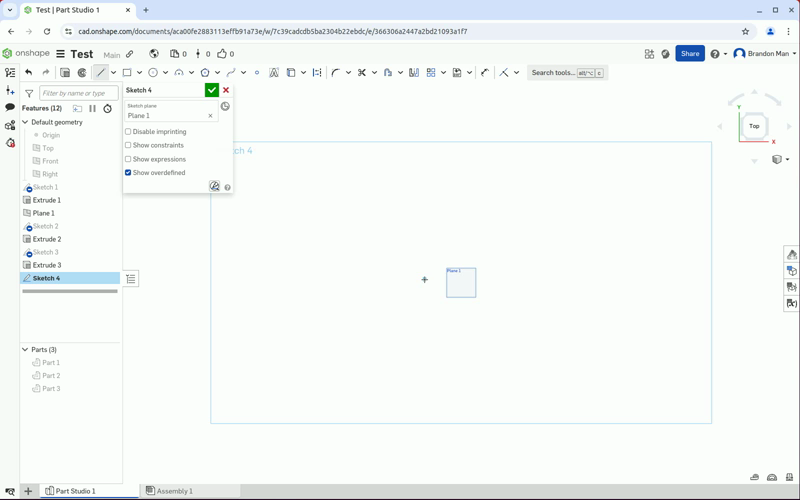
mouse_move(454, 279)
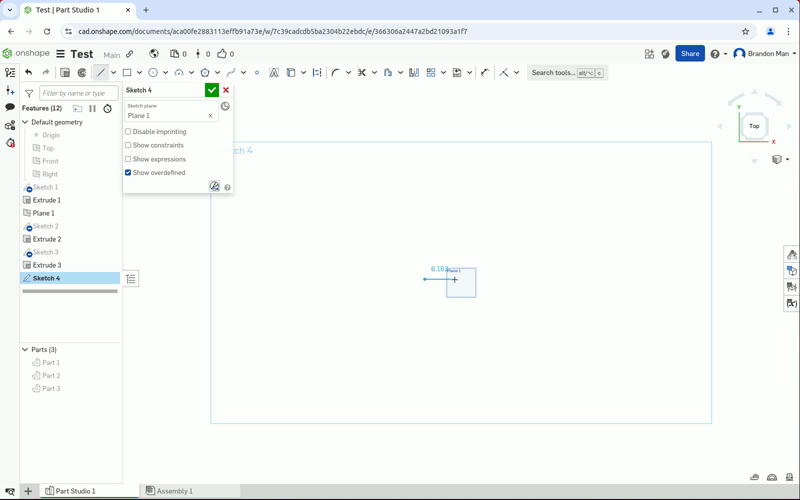
mouse_move(431, 295)
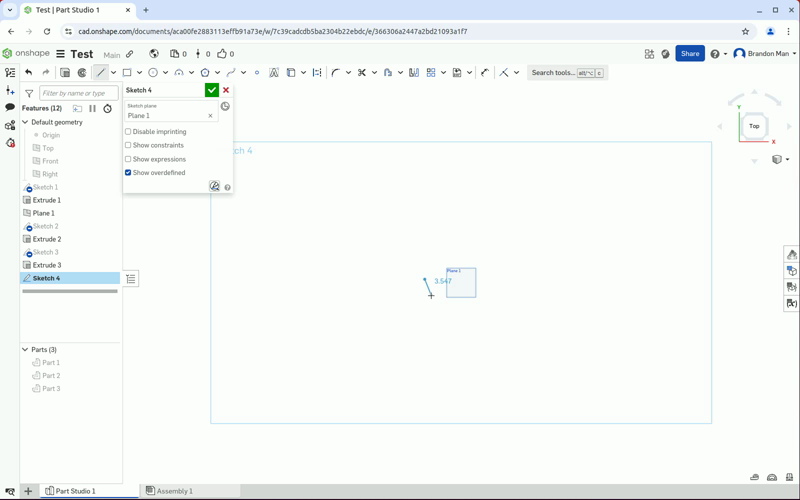
click(431, 295)
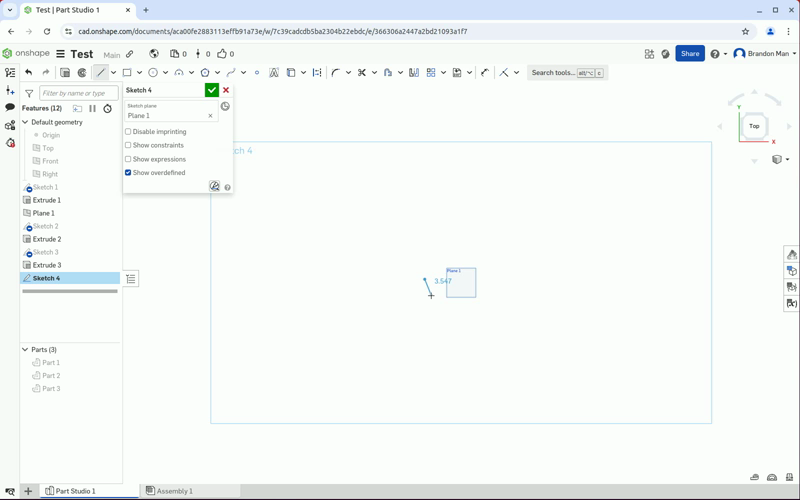
key_up(shift)
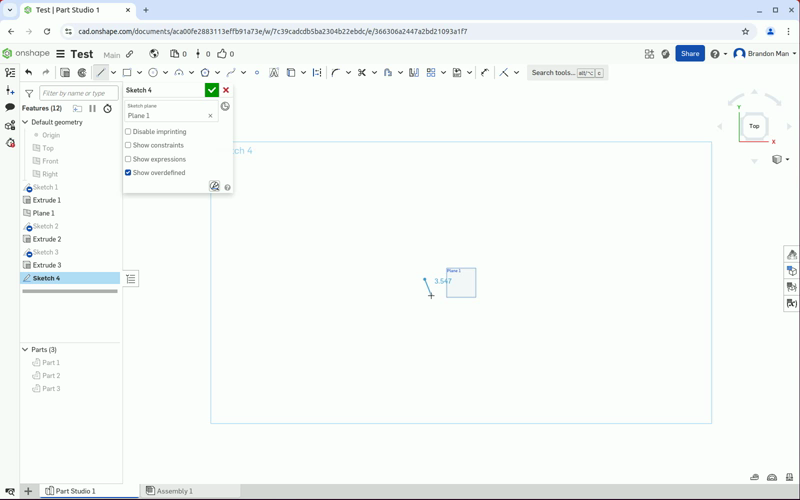
key_down(shift)
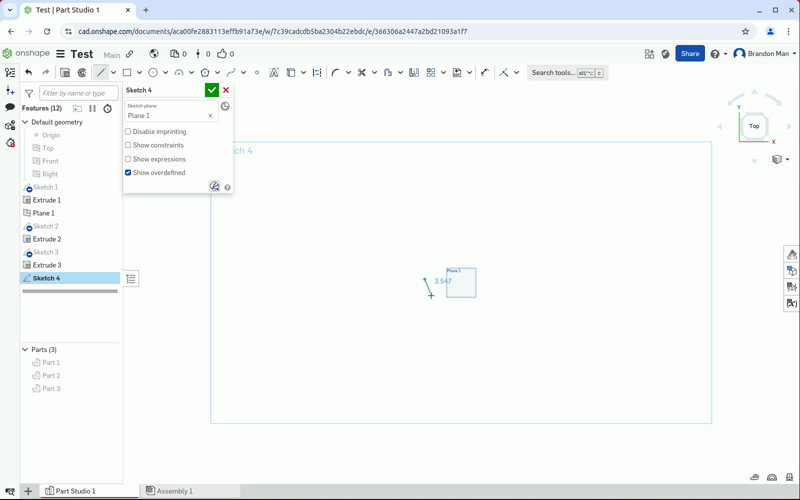
mouse_move(461, 295)
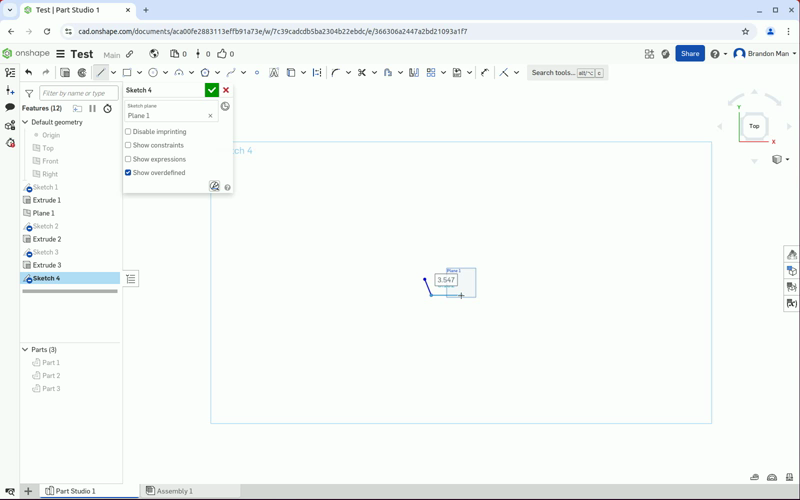
mouse_move(444, 289)
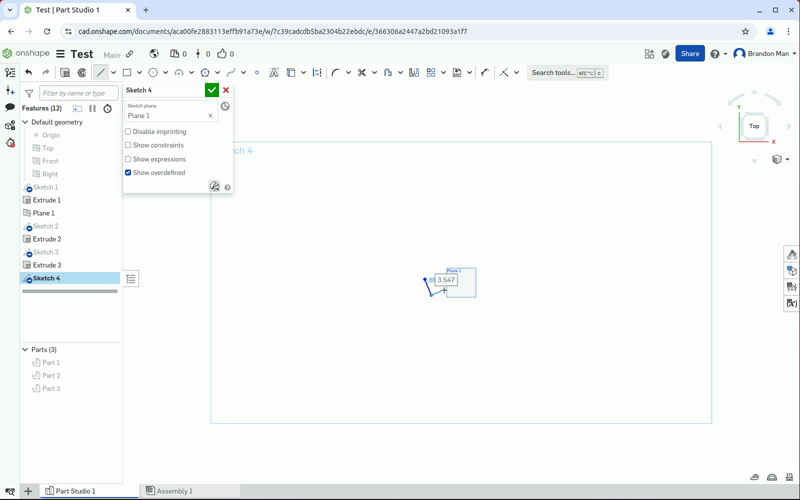
click(444, 289)
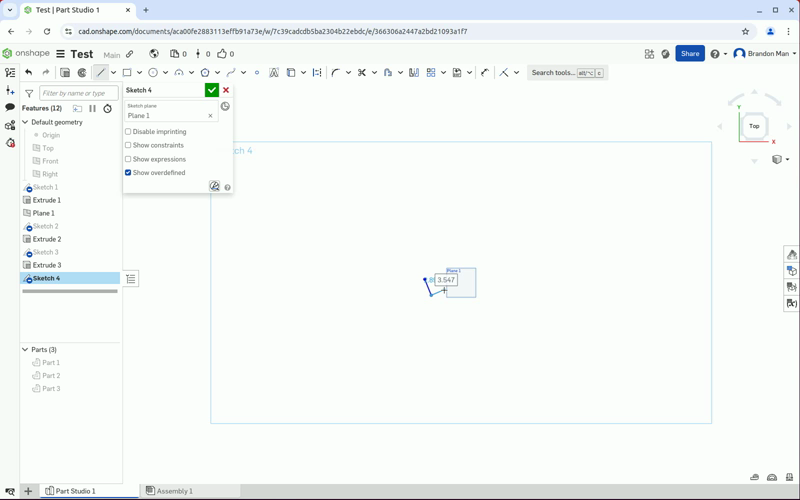
key_up(shift)
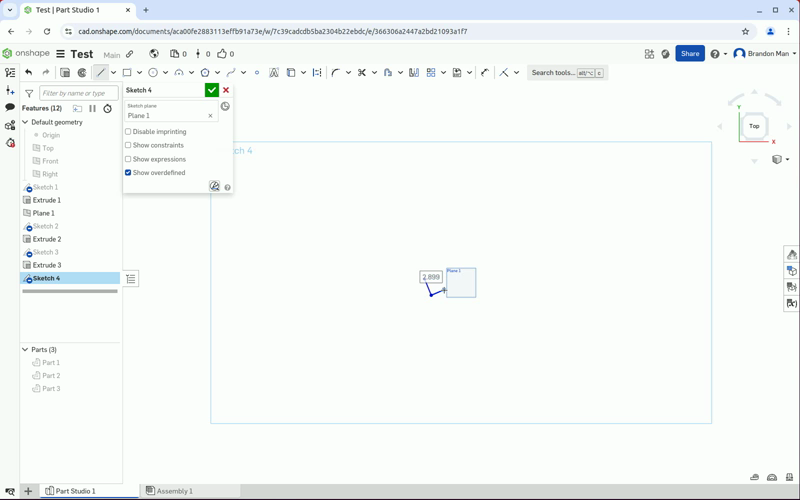
key_down(shift)
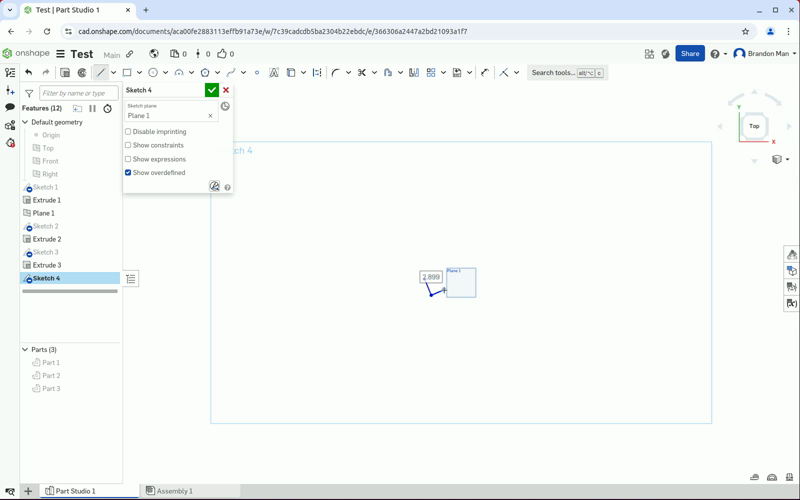
mouse_move(474, 289)
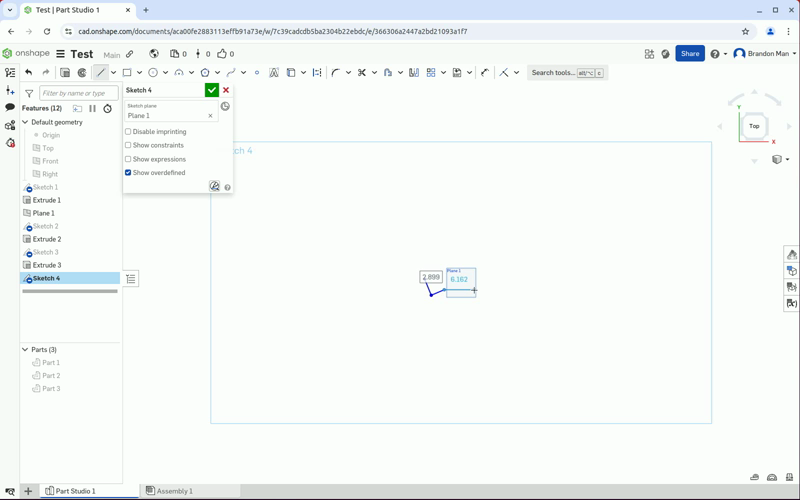
mouse_move(437, 274)
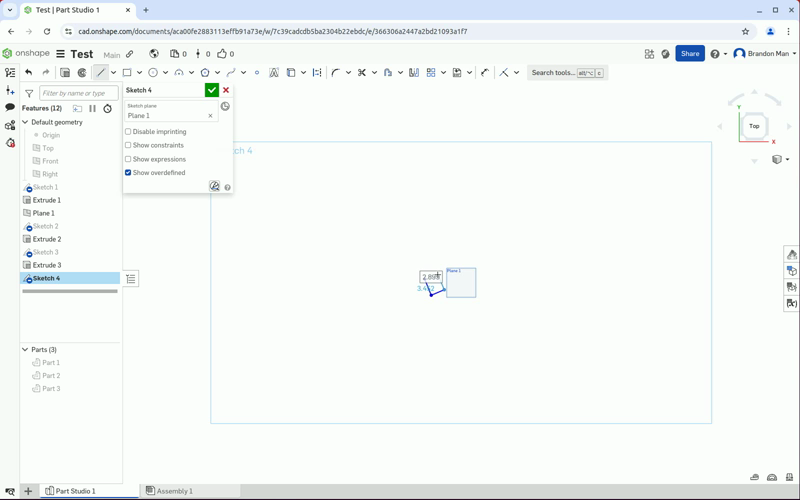
click(437, 274)
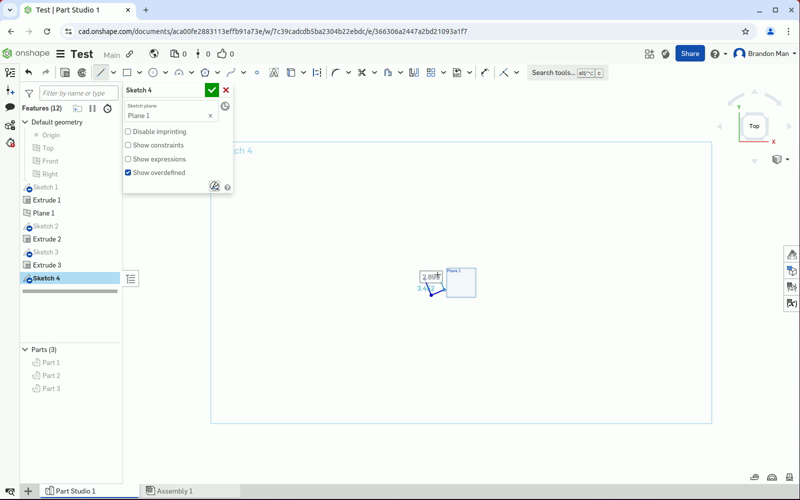
key_up(shift)
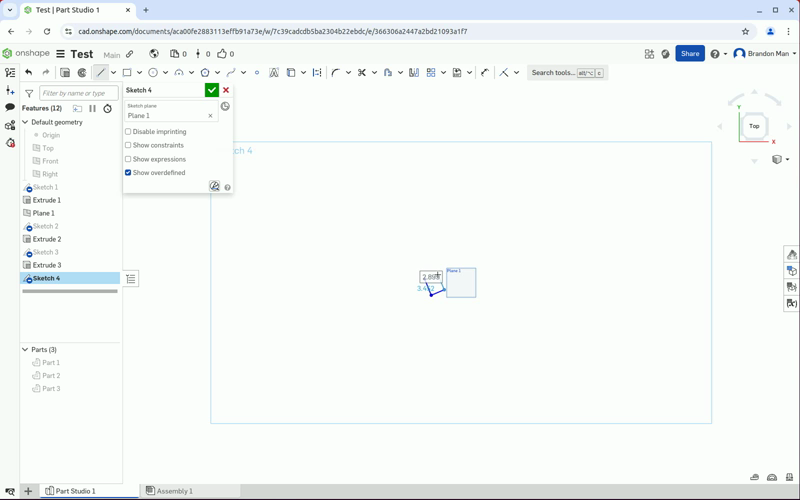
mouse_move(467, 274)
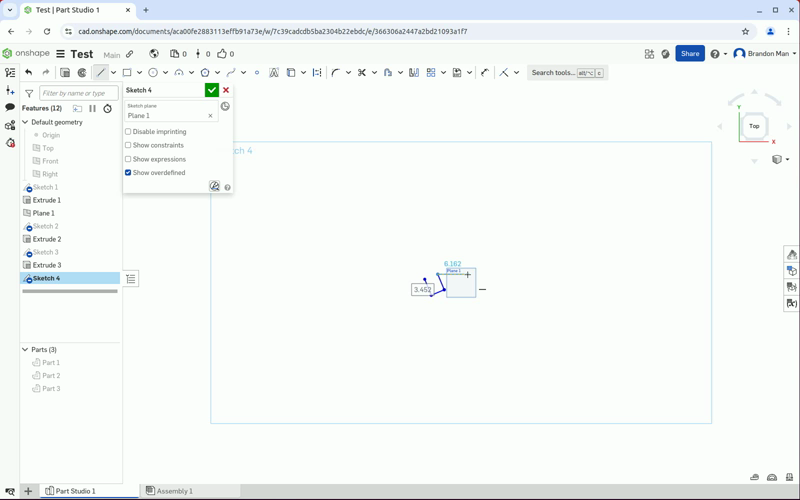
key_down(shift)
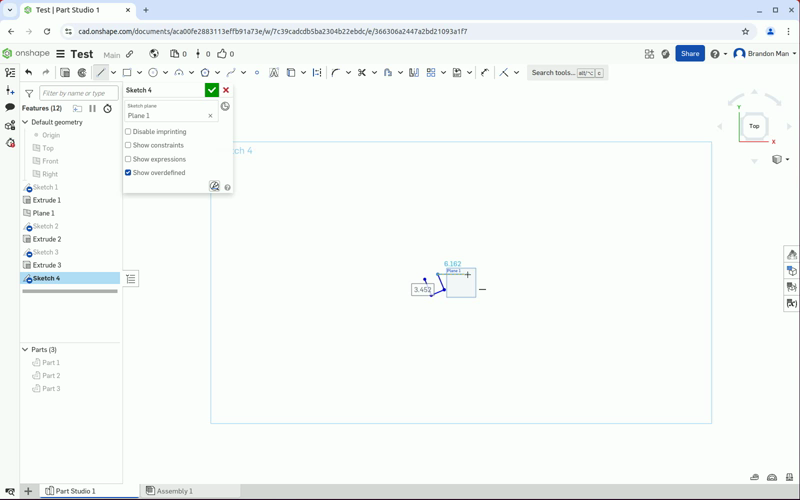
mouse_move(424, 279)
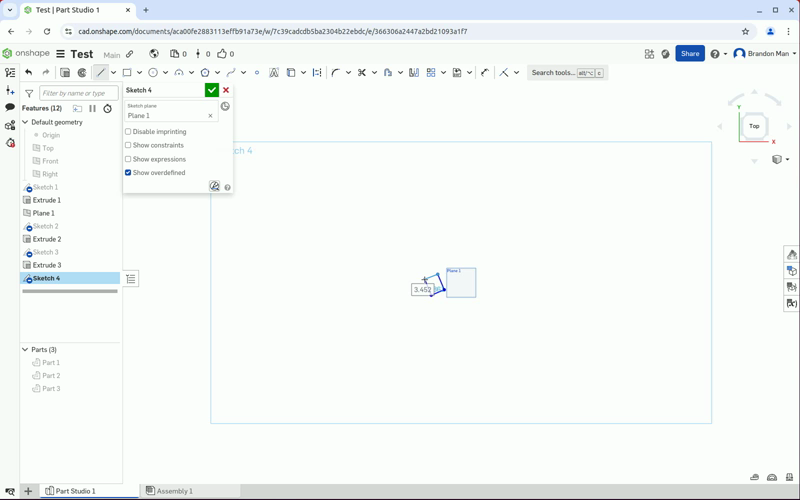
key_up(shift)
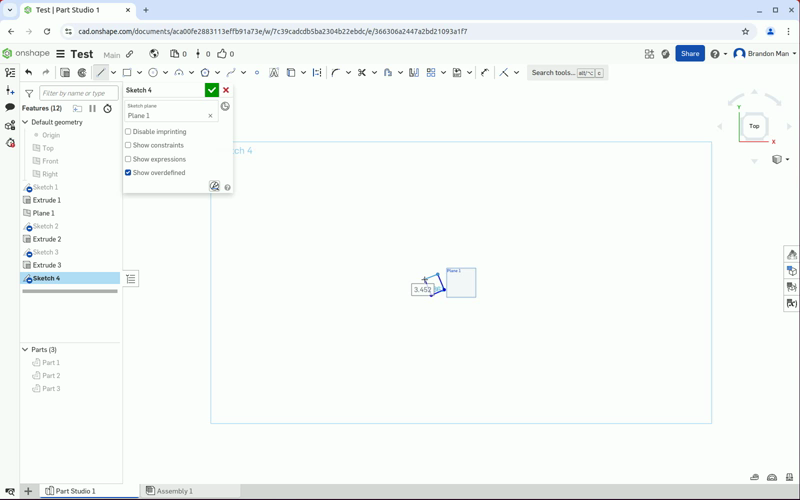
click(424, 279)
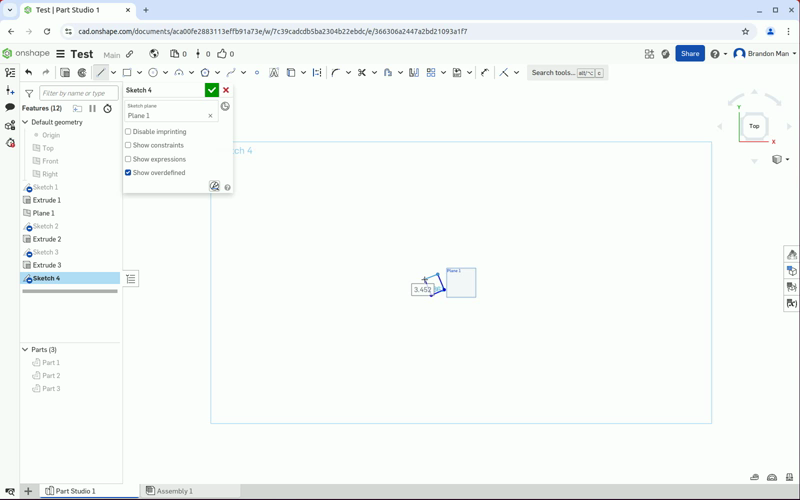
key(esc)
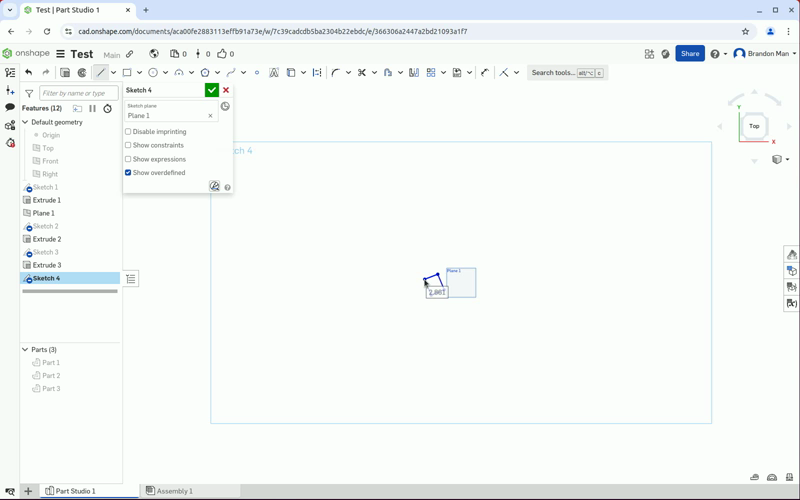
mouse_move(426, 280)
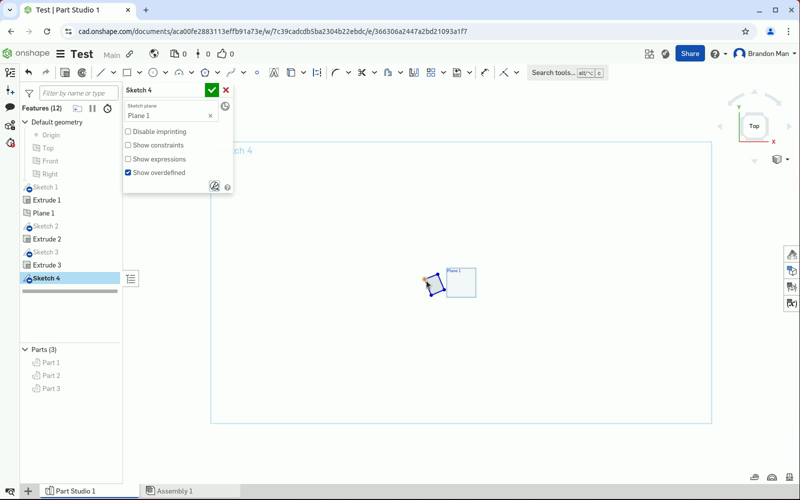
scroll(6)
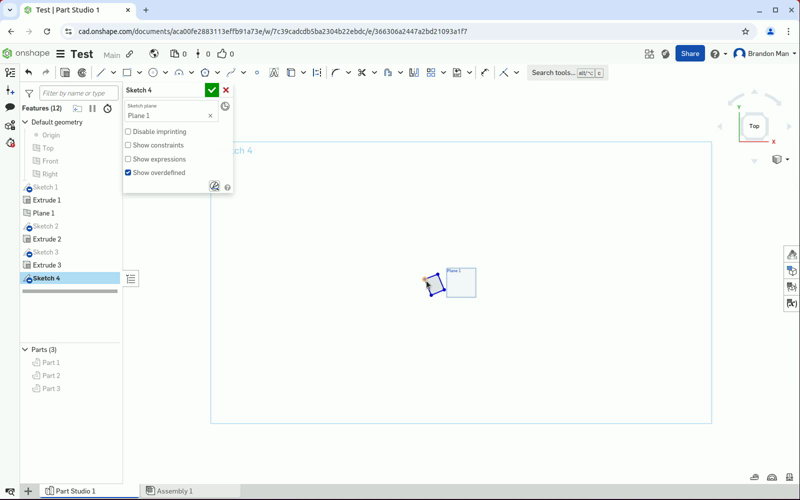
scroll(6)
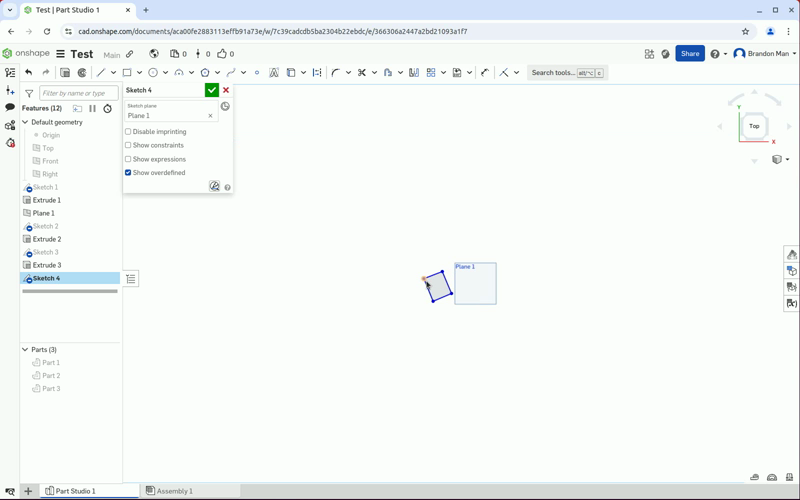
scroll(6)
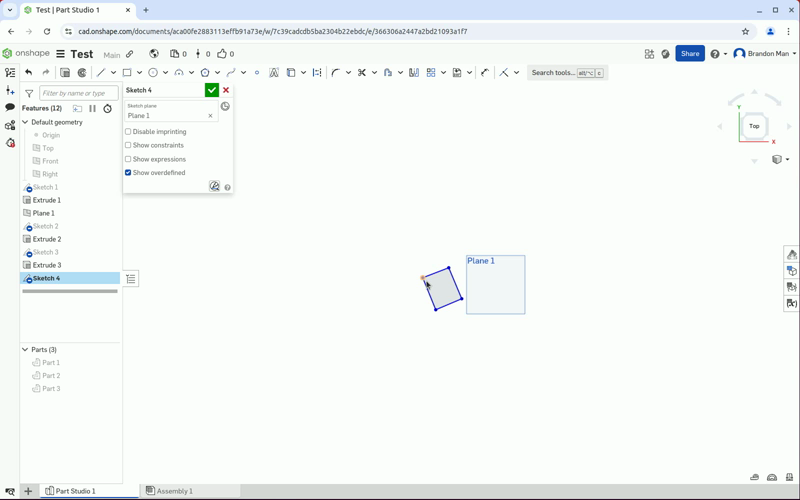
scroll(6)
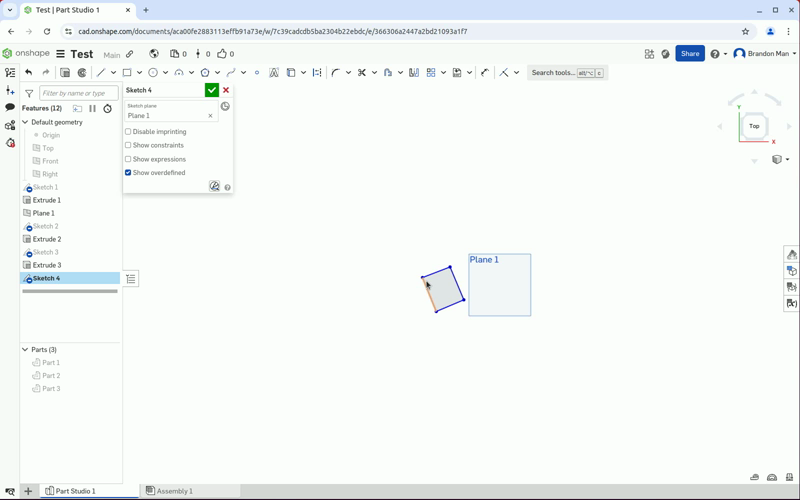
scroll(6)
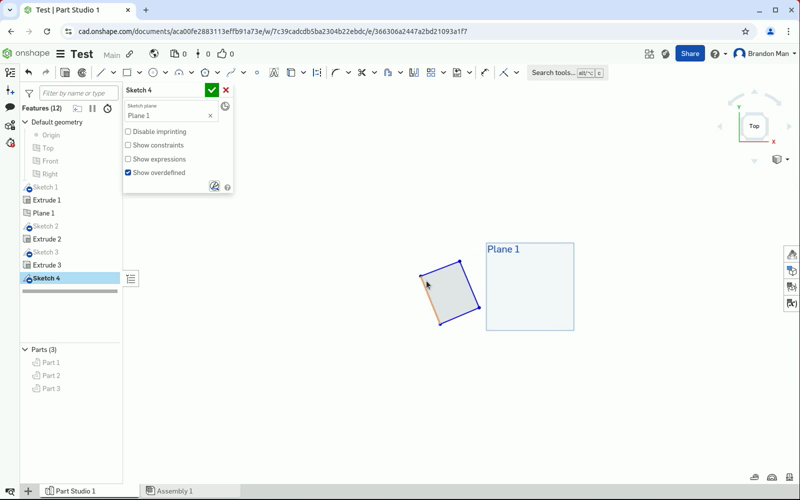
scroll(6)
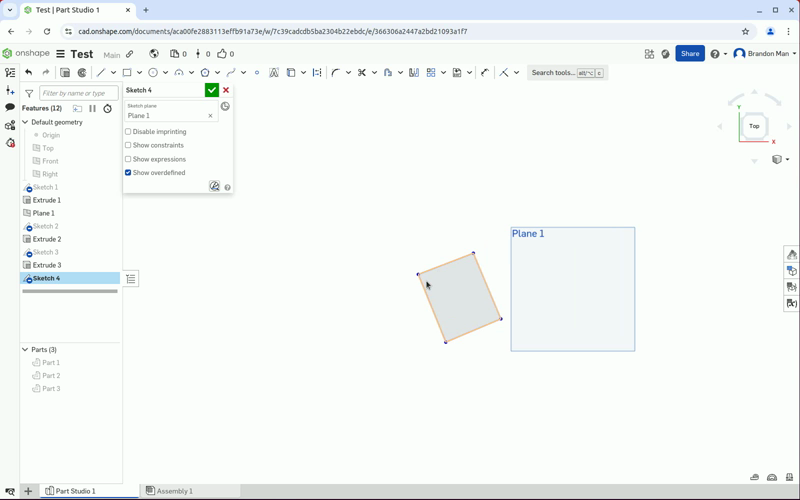
scroll(6)
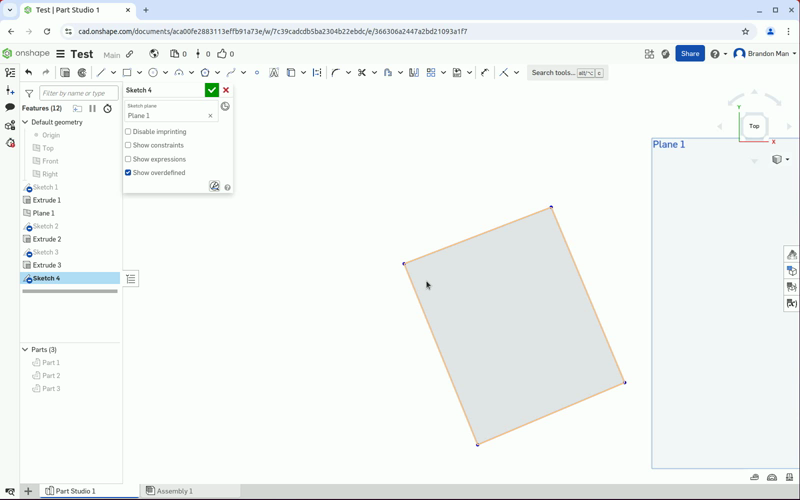
click(426, 280)
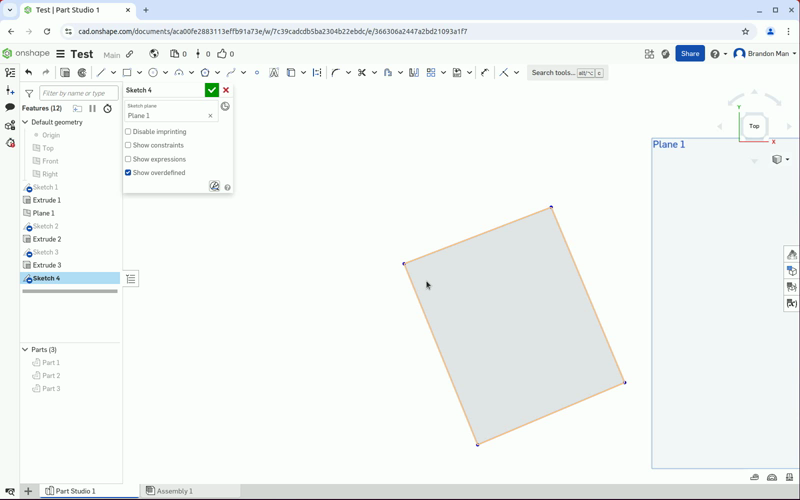
scroll(-6)
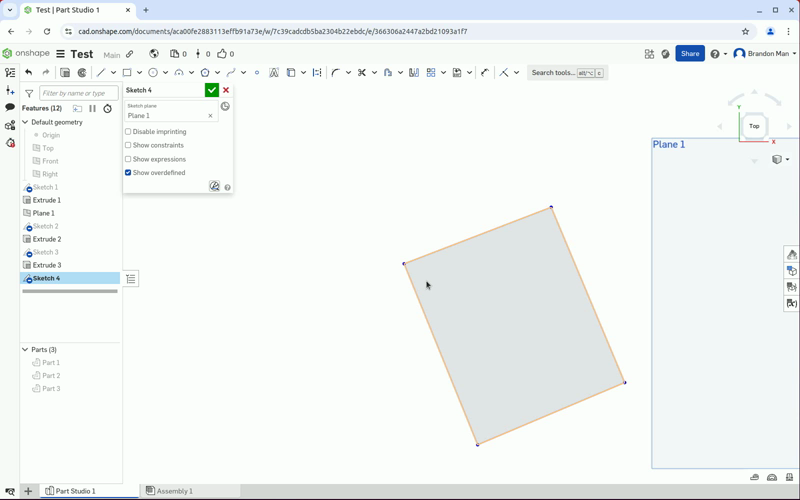
scroll(-6)
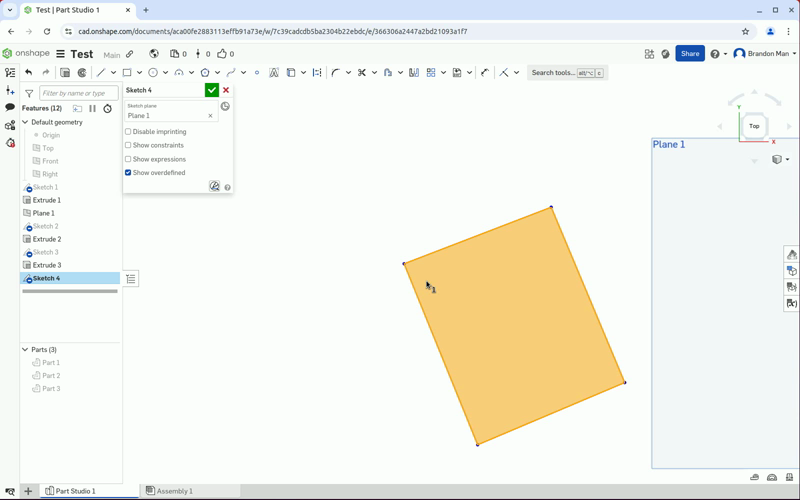
scroll(-6)
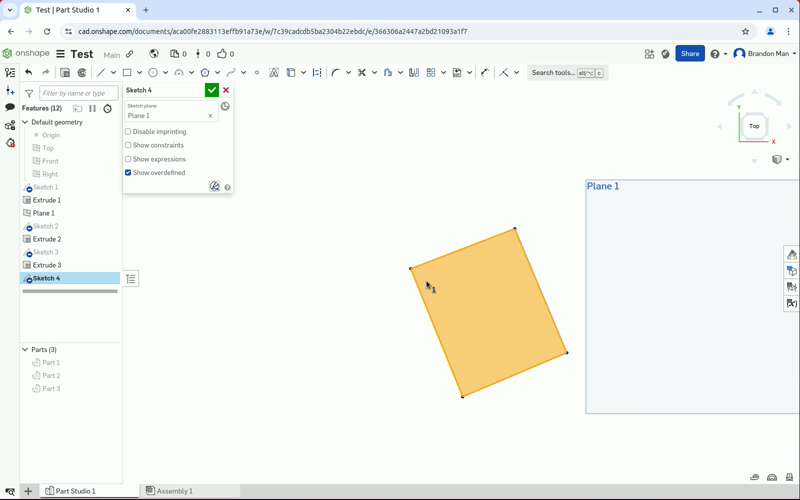
scroll(-6)
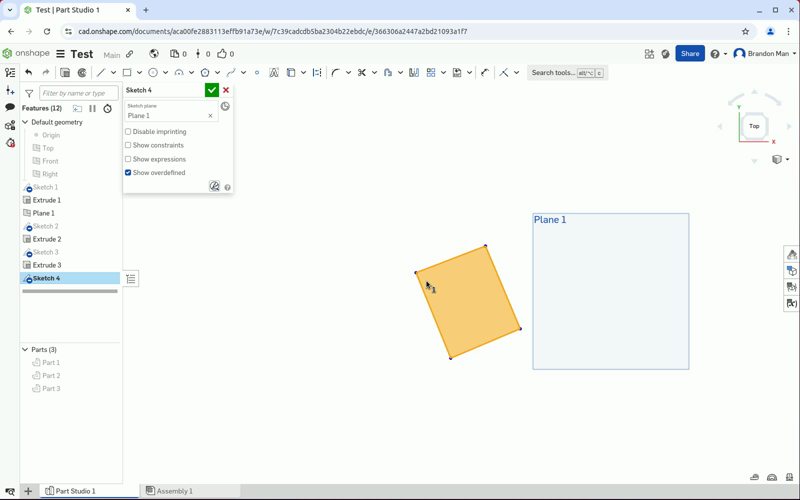
scroll(-6)
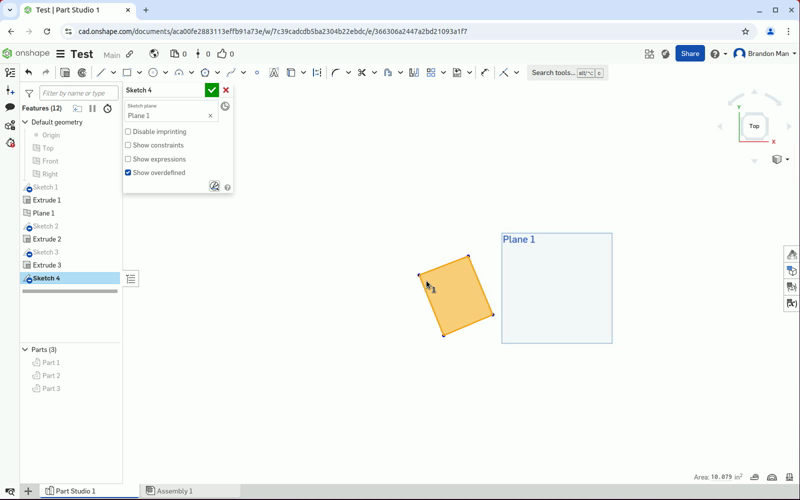
scroll(-6)
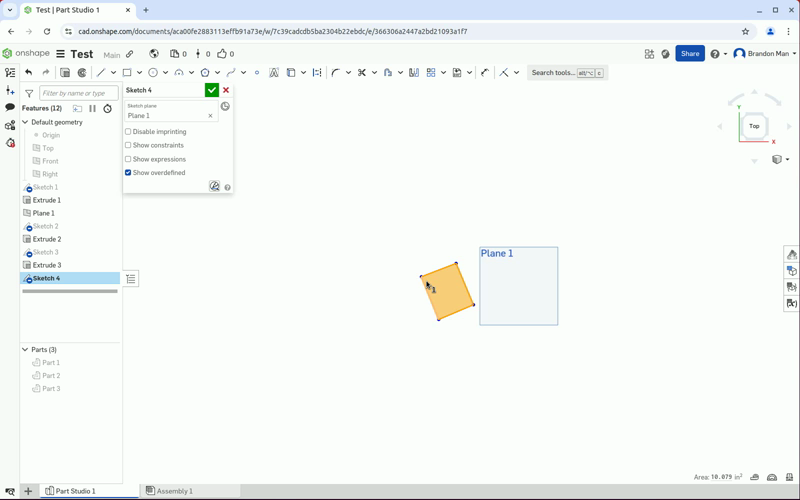
scroll(-6)
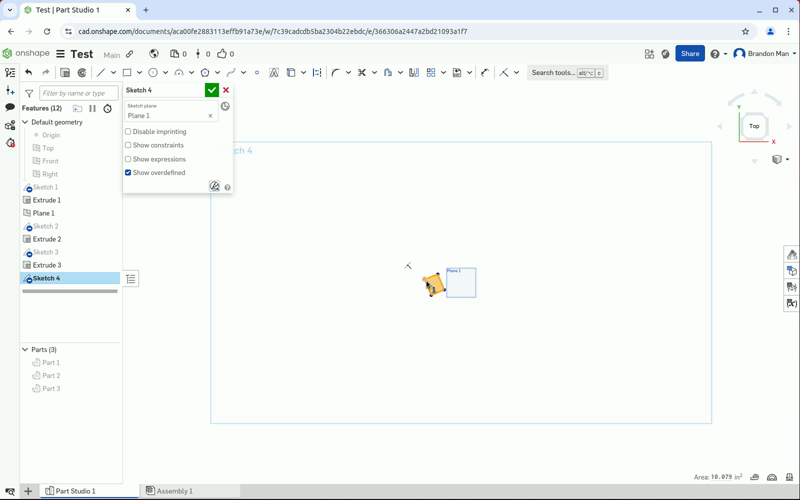
mouse_move(73, 352)
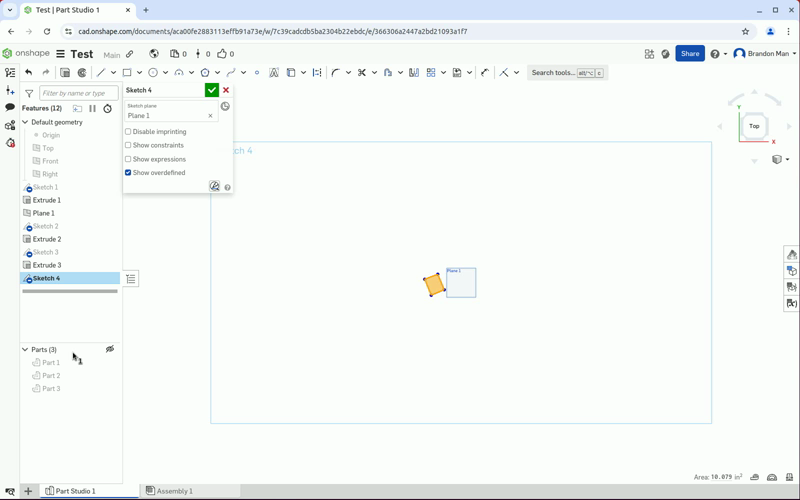
key(shift+y)
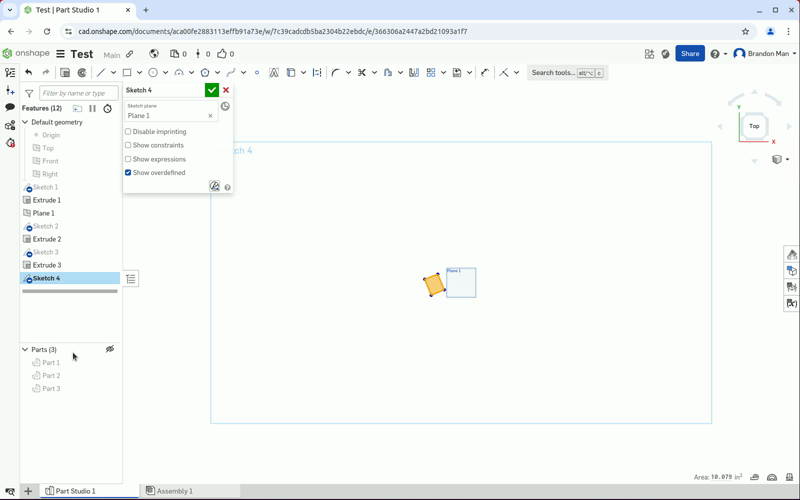
key(shift+e)
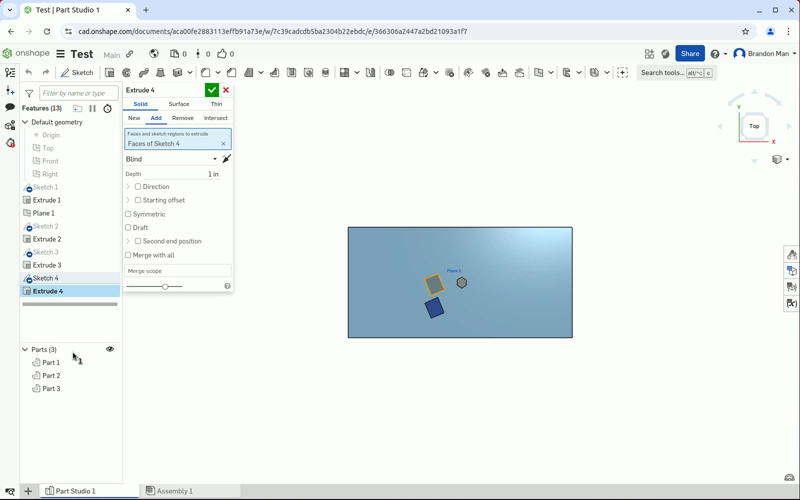
mouse_move(143, 106)
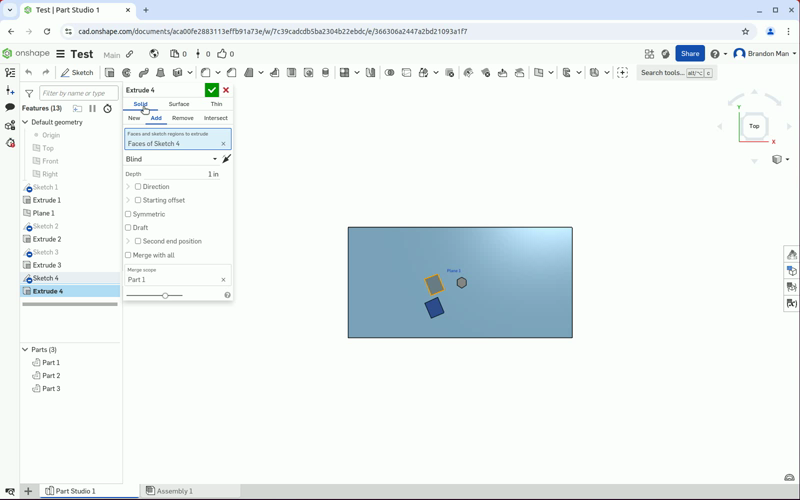
click(143, 106)
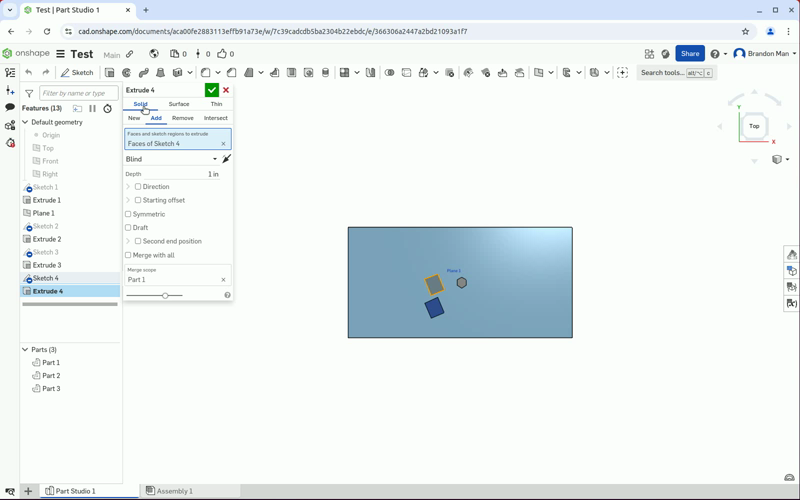
mouse_move(137, 120)
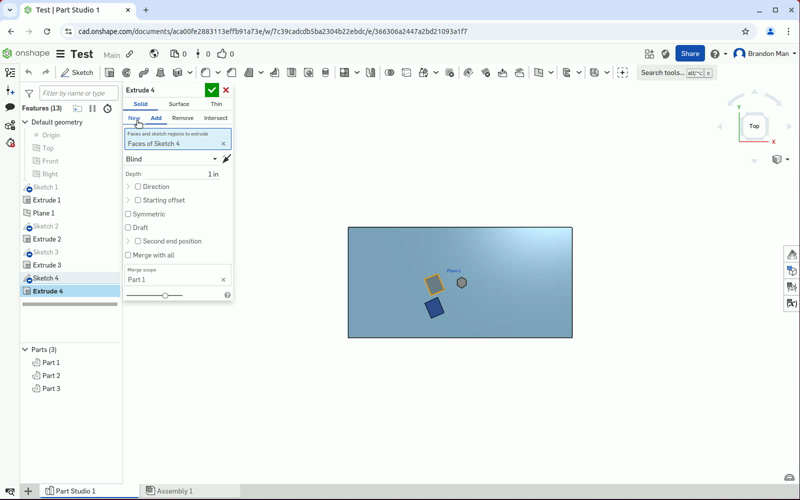
click(137, 120)
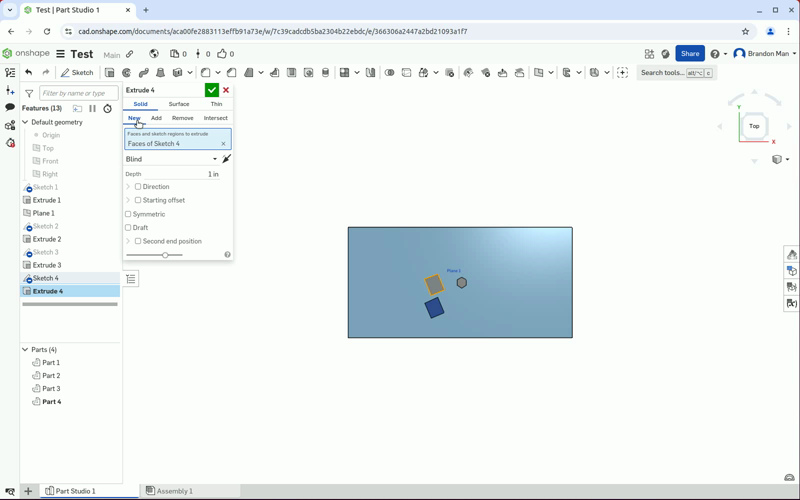
key(tab, 4)
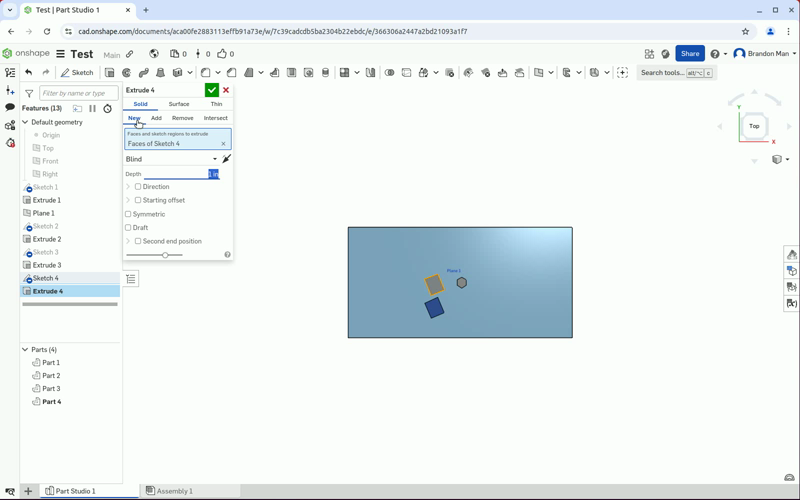
text(0.722)
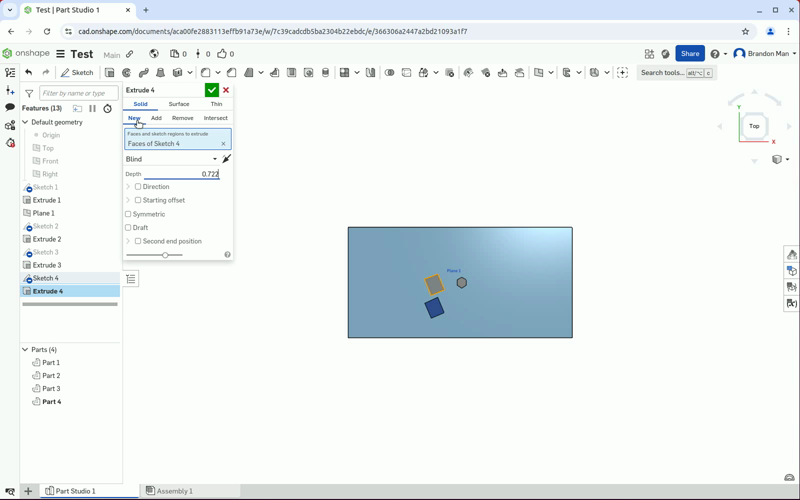
key(enter)
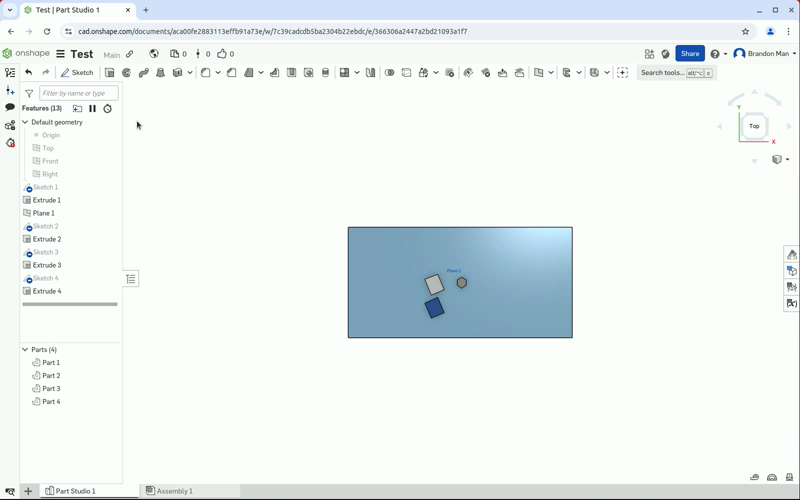
key(shift+h)
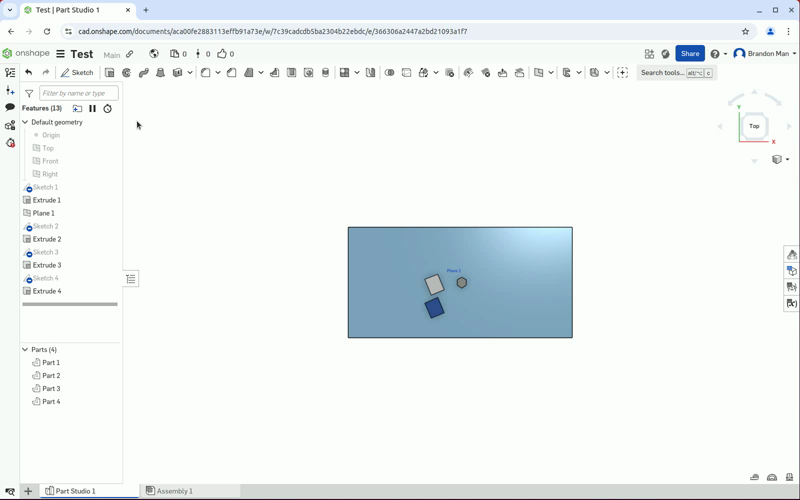
key(shift+h)
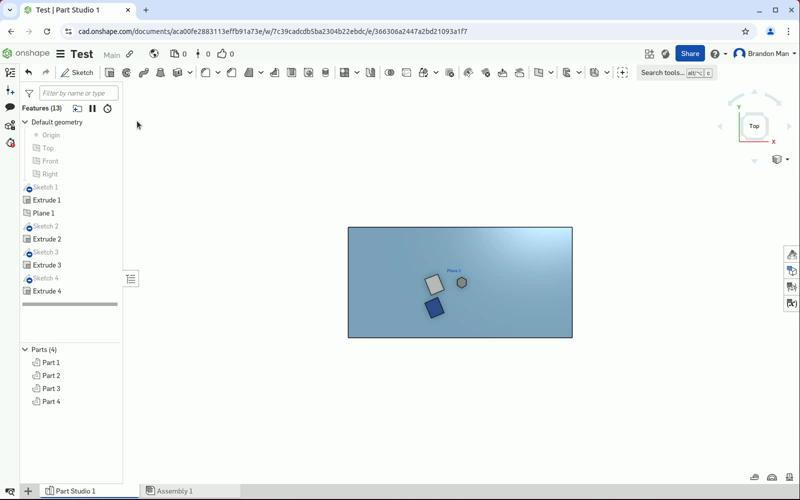
mouse_move(73, 189)
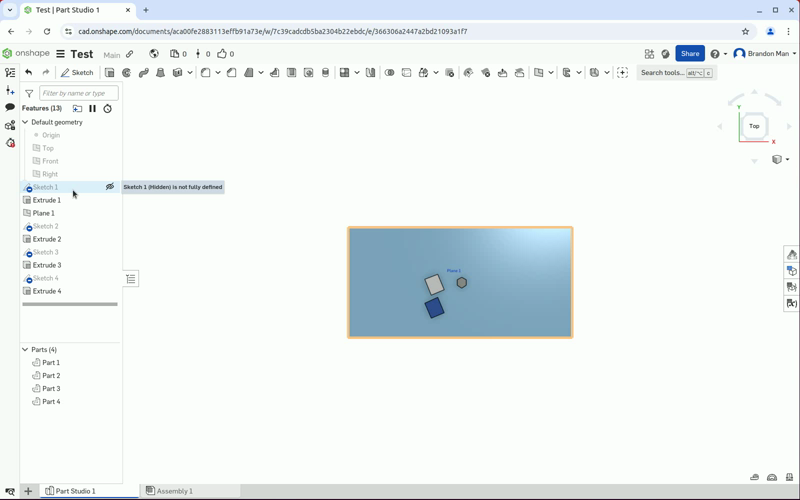
click(73, 189)
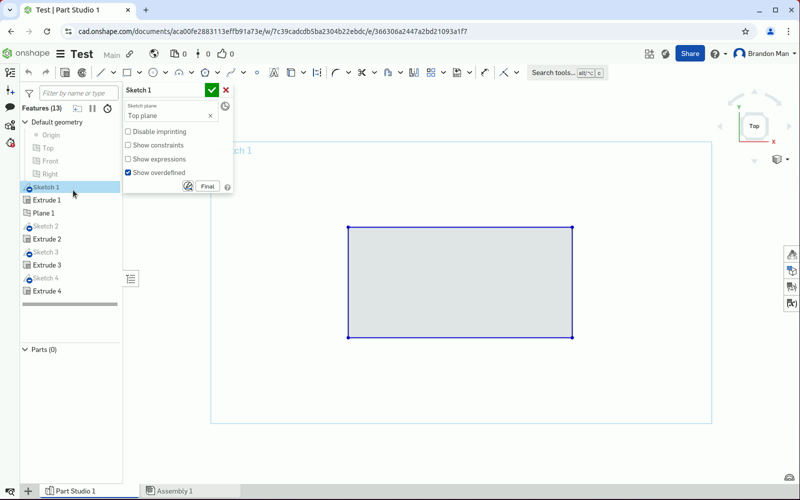
mouse_move(229, 92)
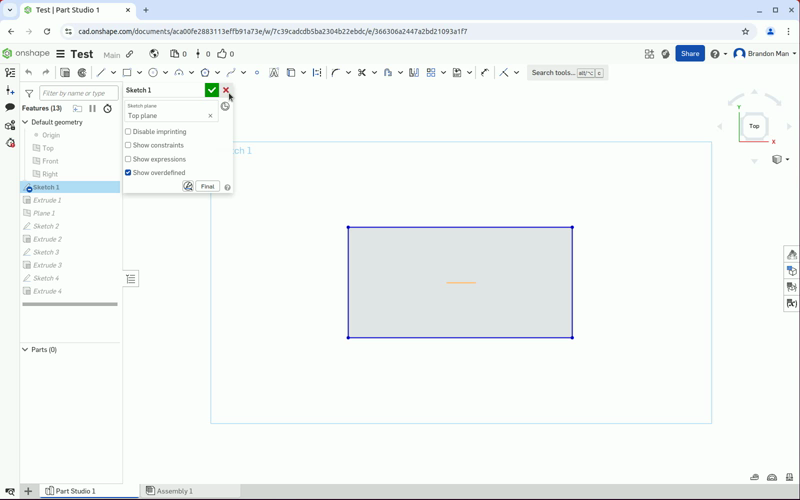
click(229, 92)
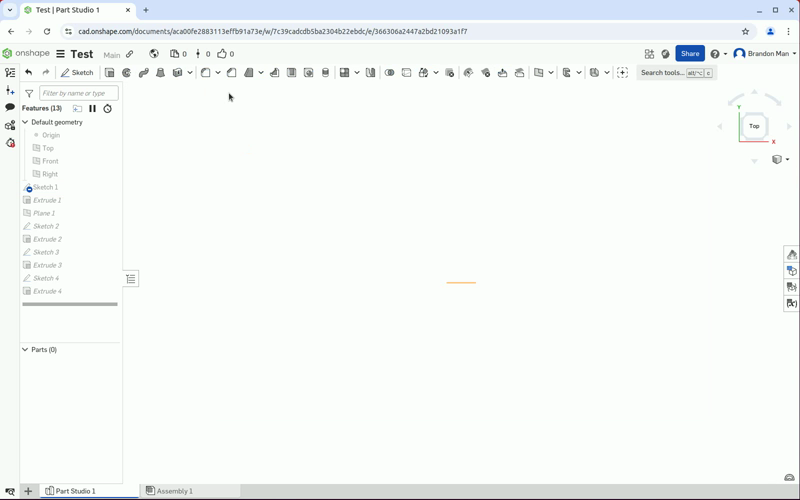
key(shift+s)
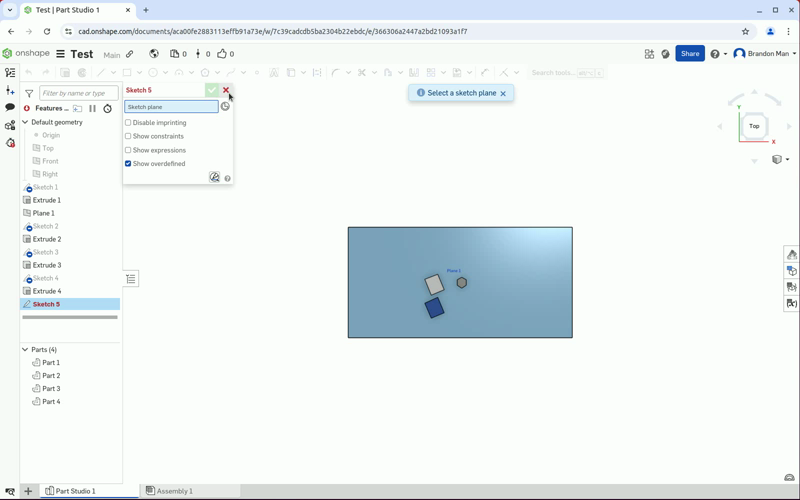
mouse_move(73, 215)
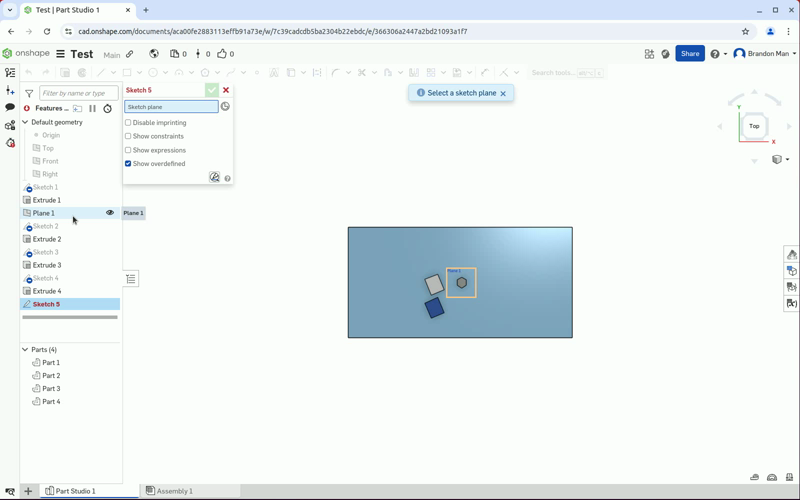
click(73, 215)
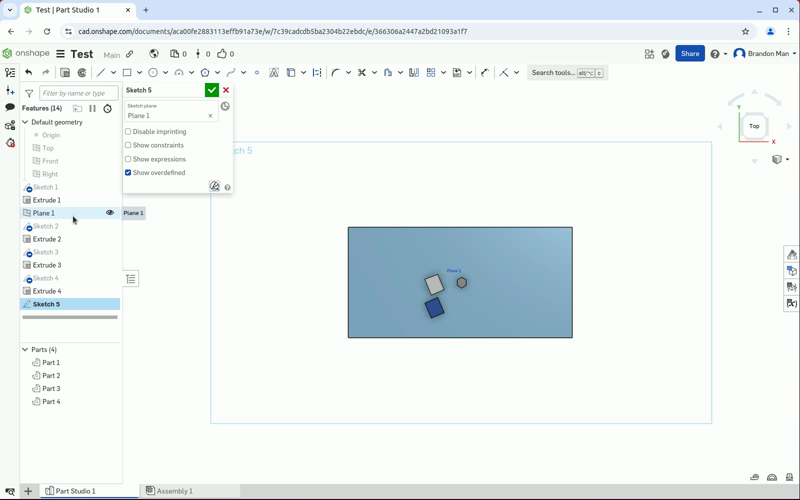
mouse_move(73, 352)
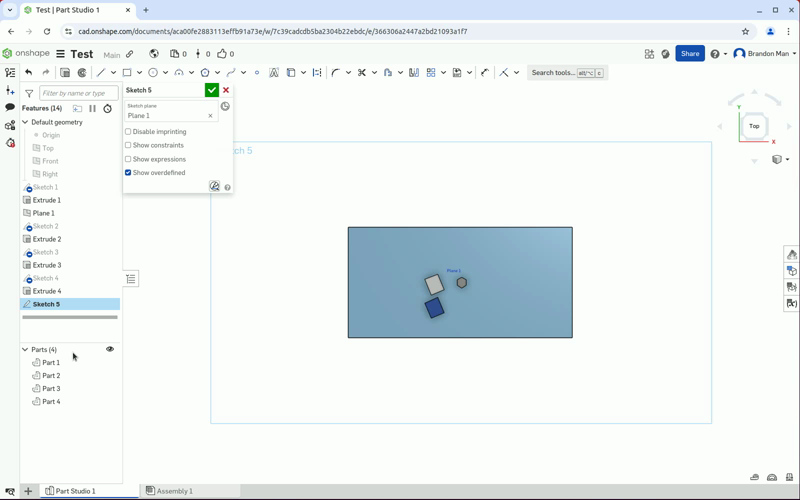
key(y)
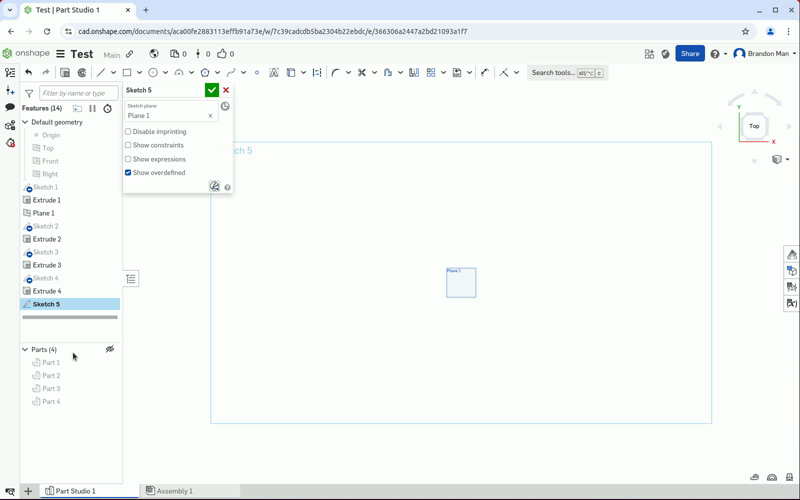
key(l)
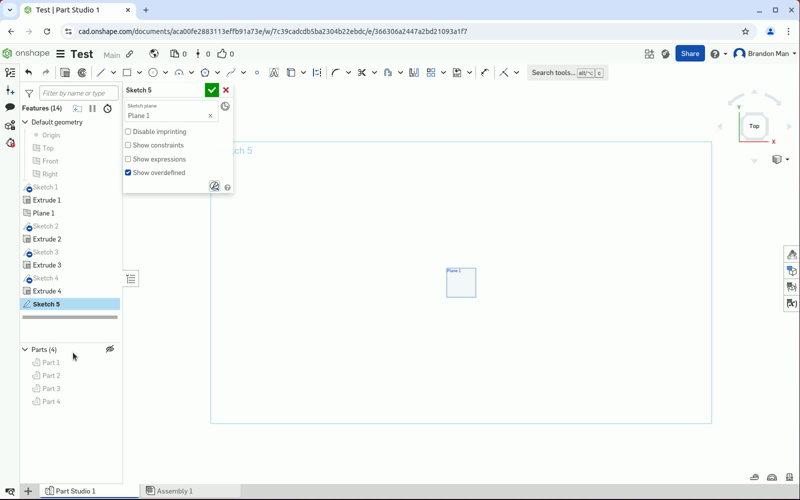
key_down(shift)
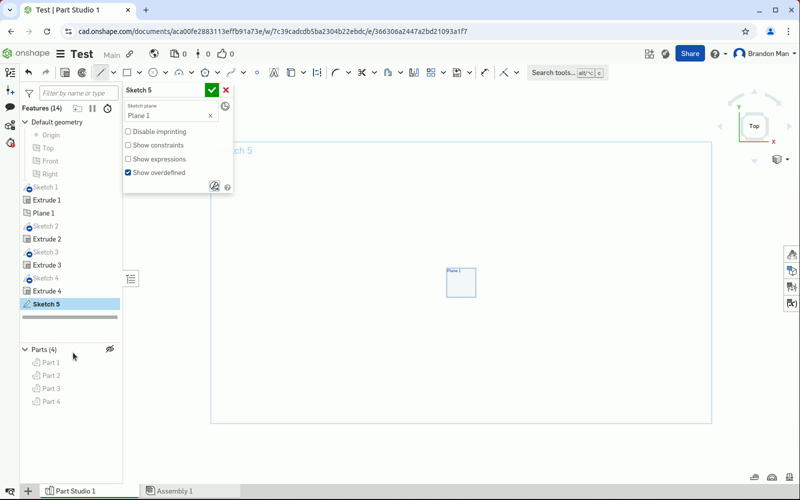
mouse_move(419, 264)
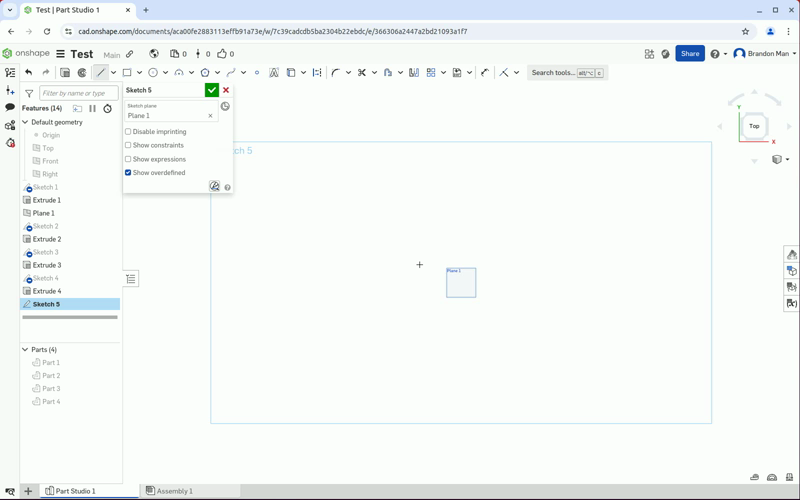
click(419, 264)
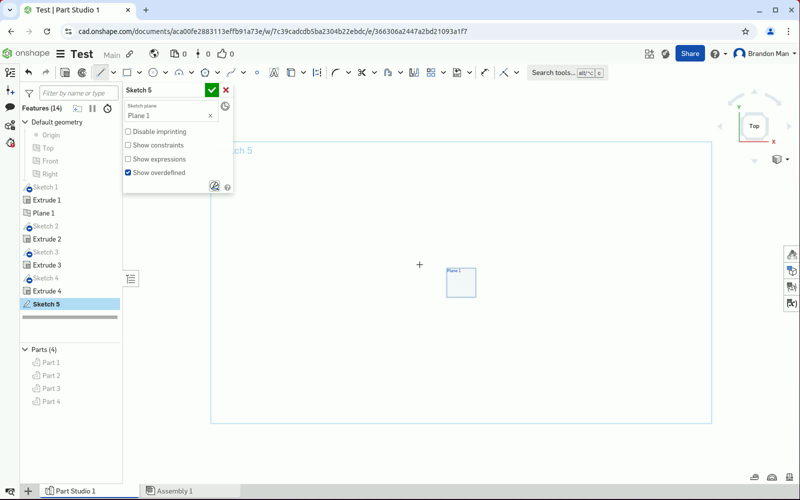
key_up(shift)
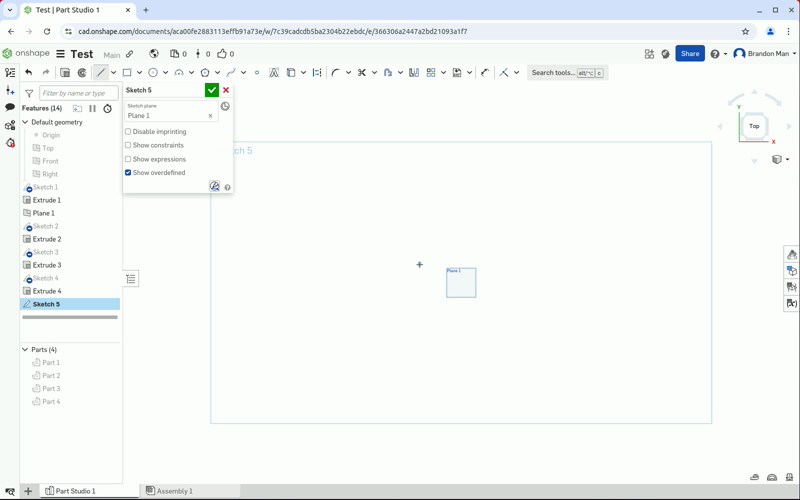
key_down(shift)
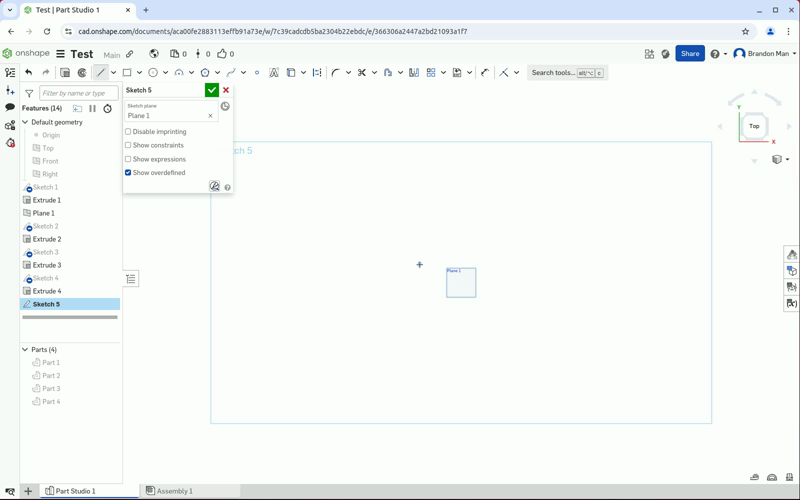
mouse_move(449, 264)
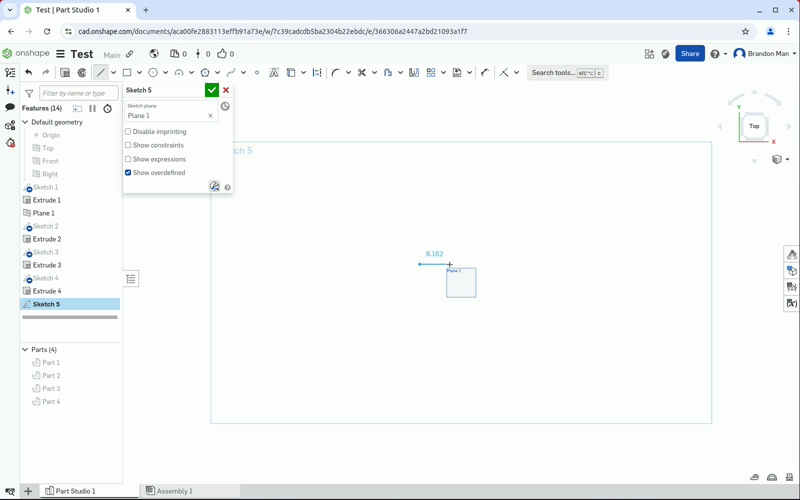
mouse_move(436, 272)
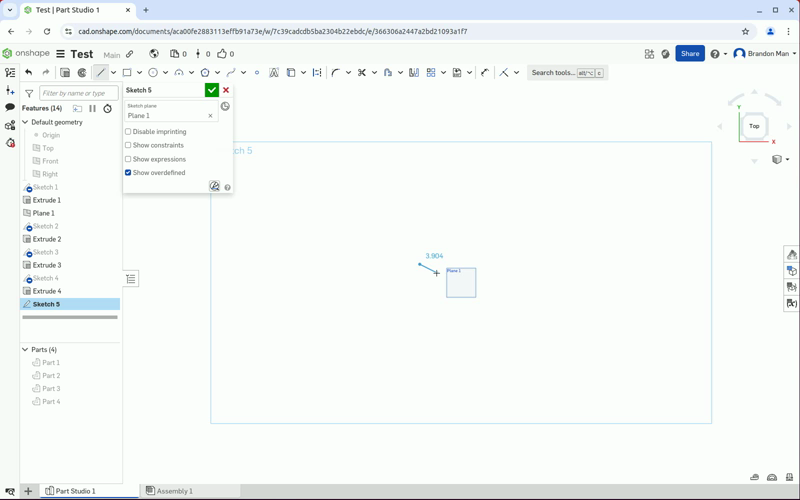
click(436, 272)
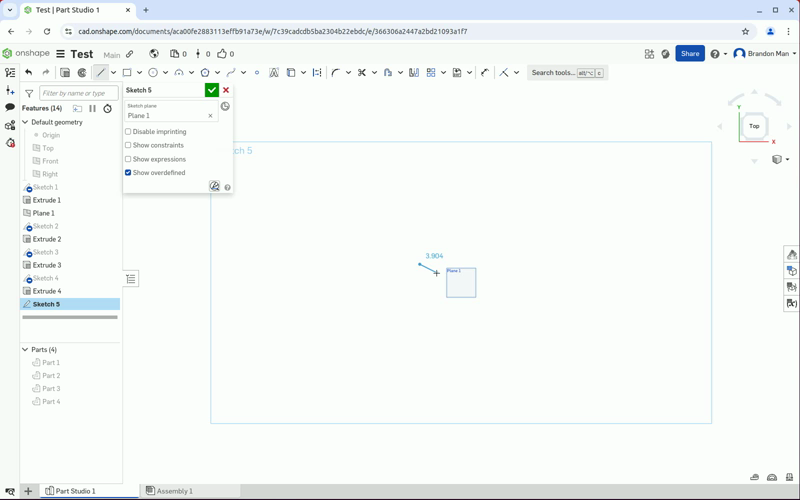
key_up(shift)
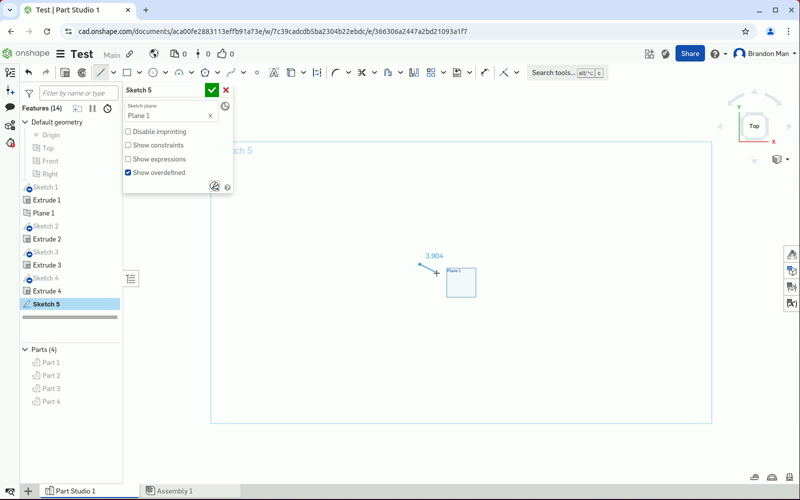
key_down(shift)
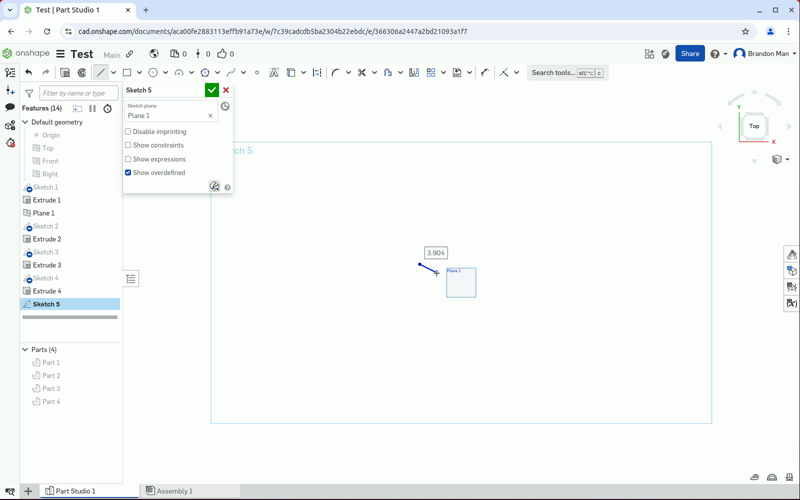
mouse_move(466, 272)
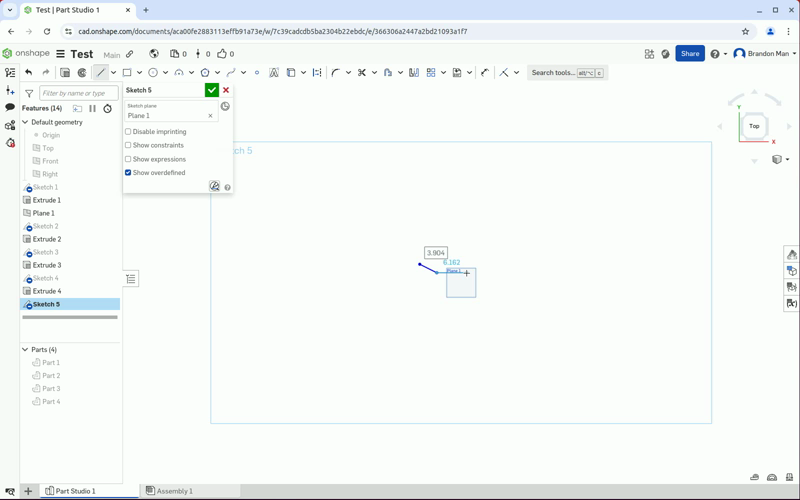
mouse_move(450, 246)
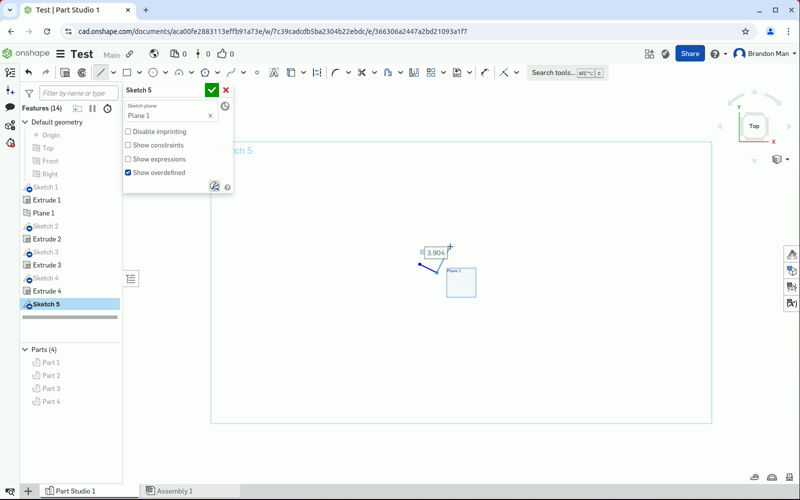
click(450, 246)
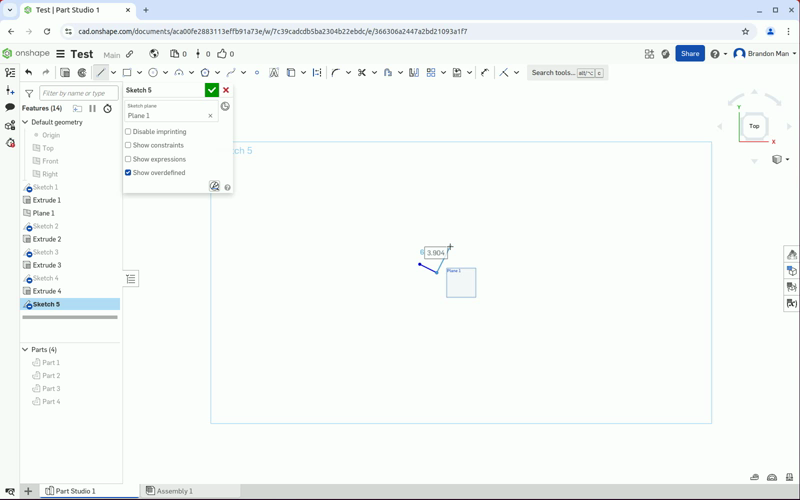
key_up(shift)
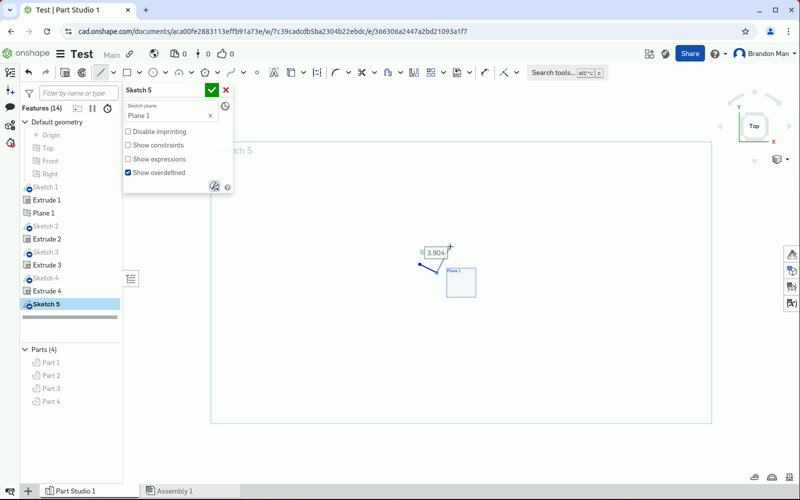
key_down(shift)
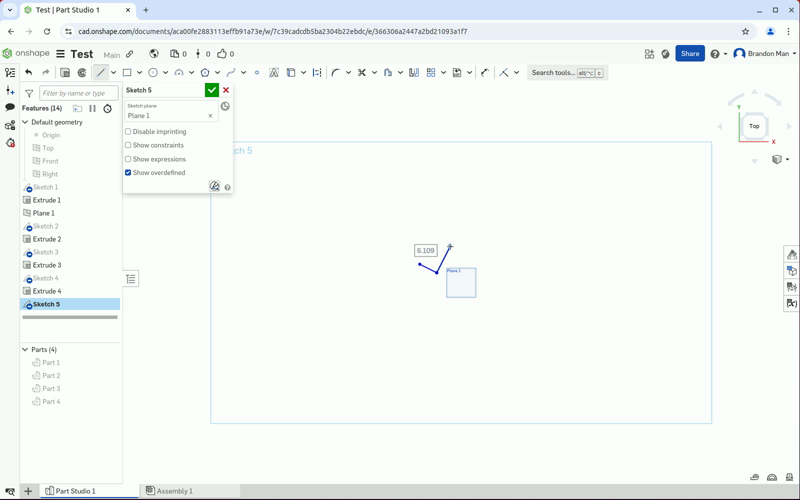
mouse_move(480, 246)
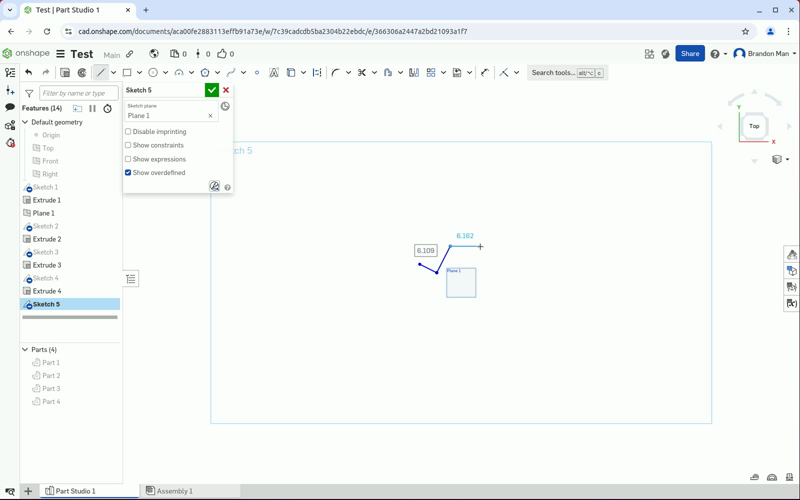
mouse_move(433, 237)
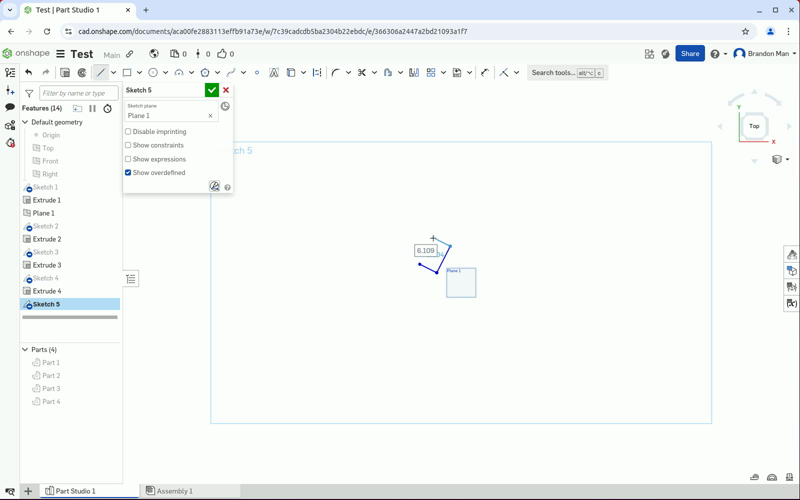
click(433, 237)
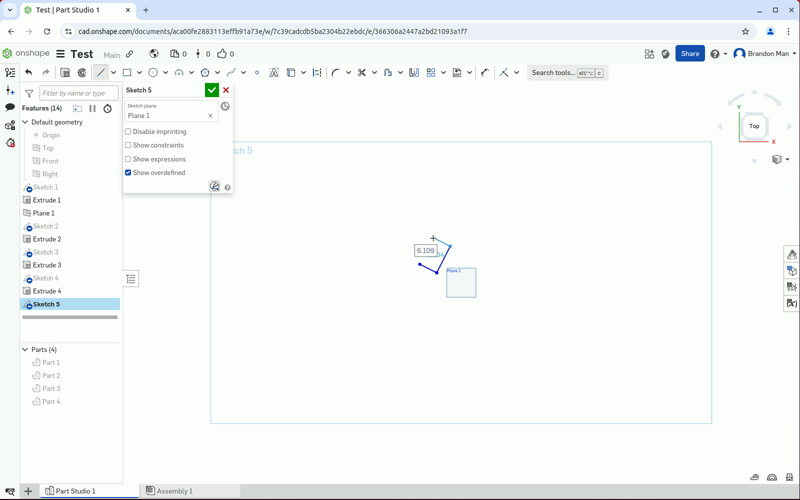
key_up(shift)
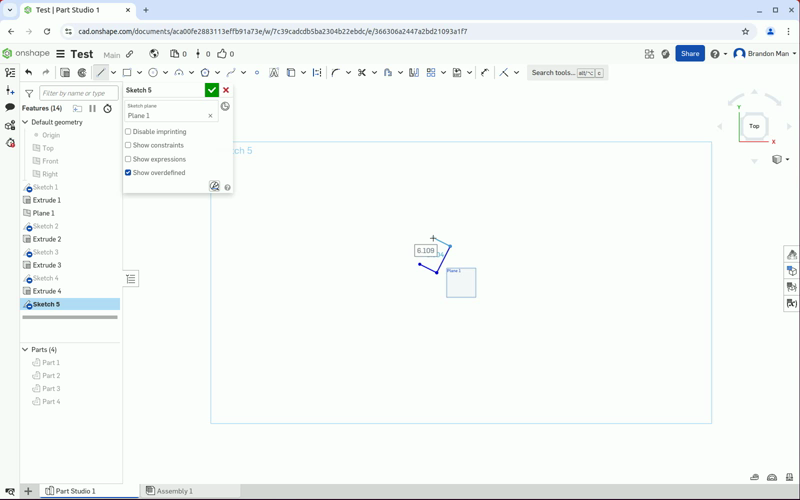
mouse_move(463, 237)
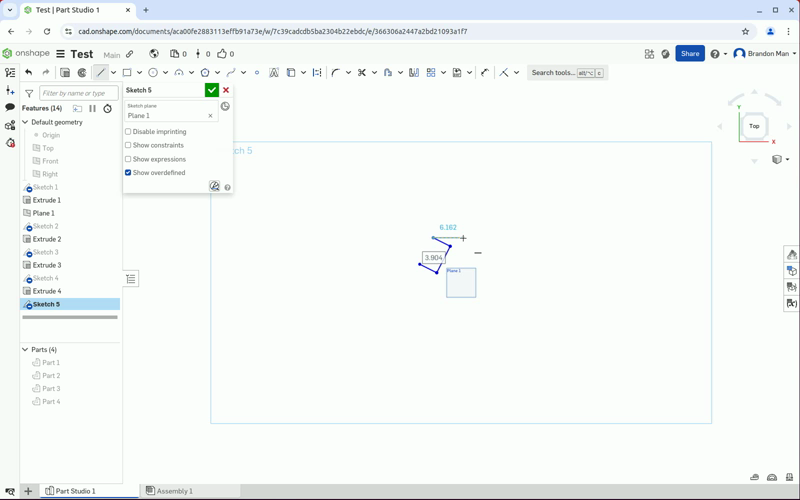
key_down(shift)
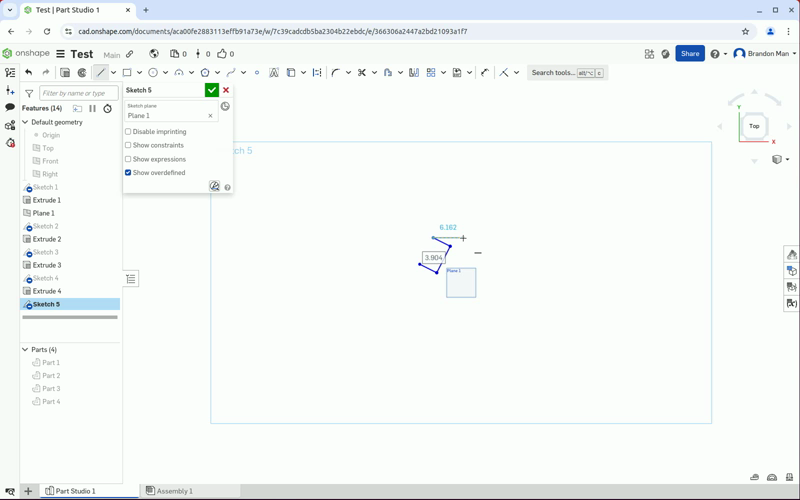
mouse_move(419, 264)
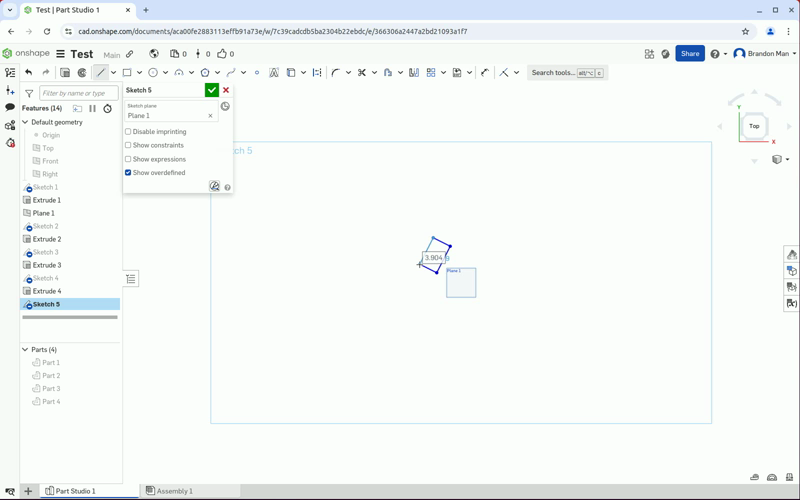
key_up(shift)
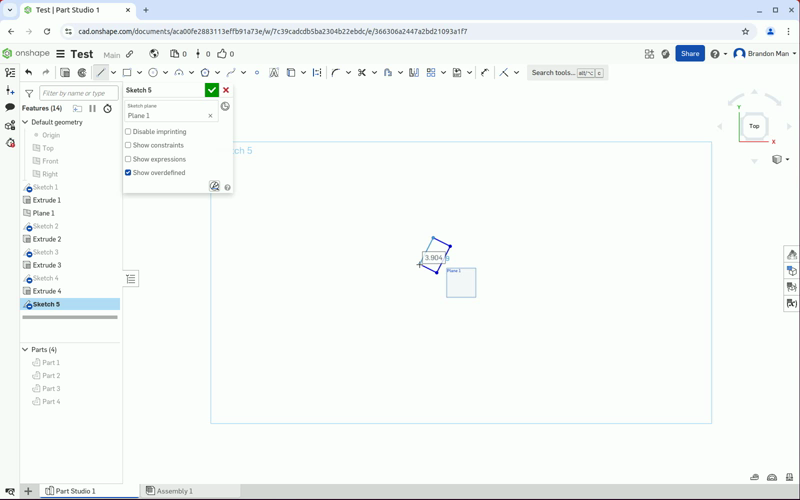
click(419, 264)
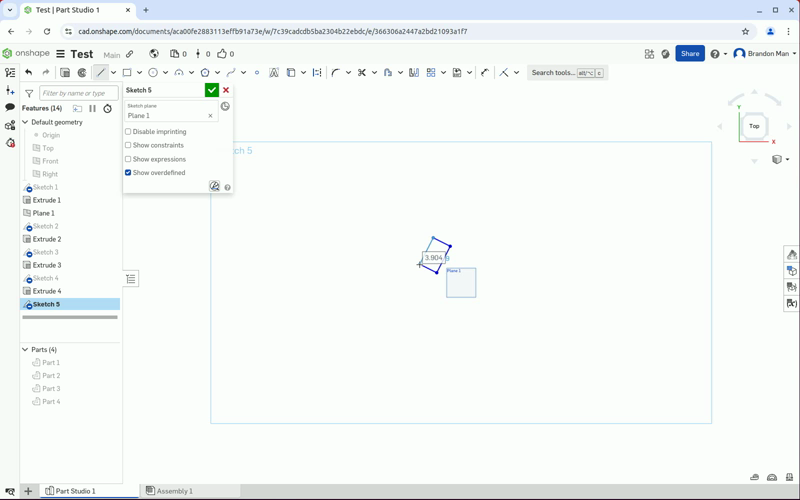
key(esc)
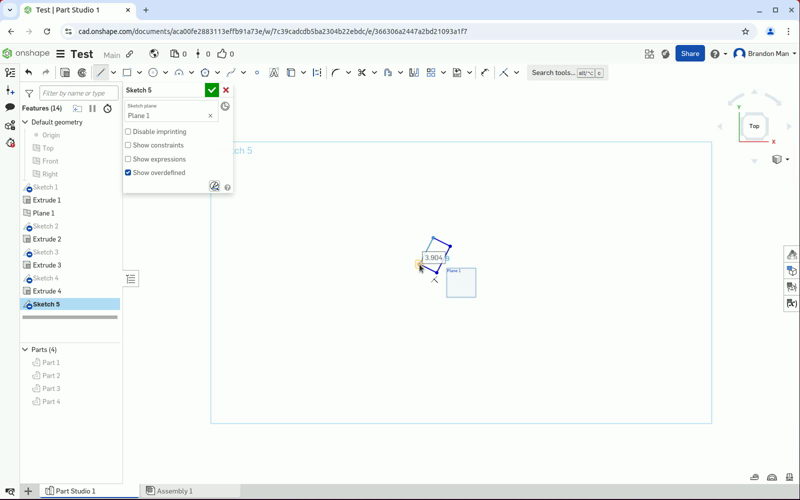
mouse_move(426, 265)
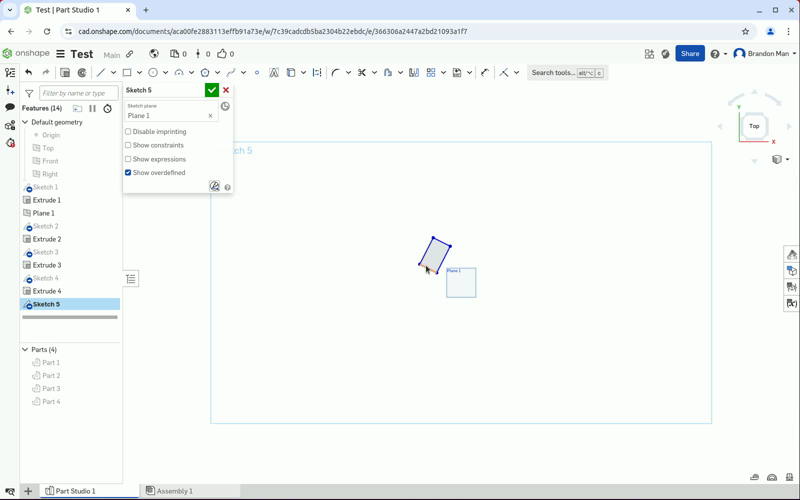
scroll(6)
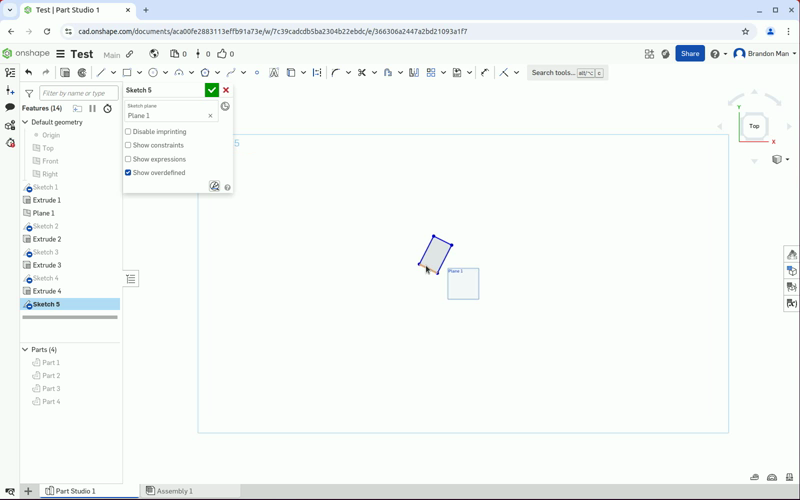
scroll(6)
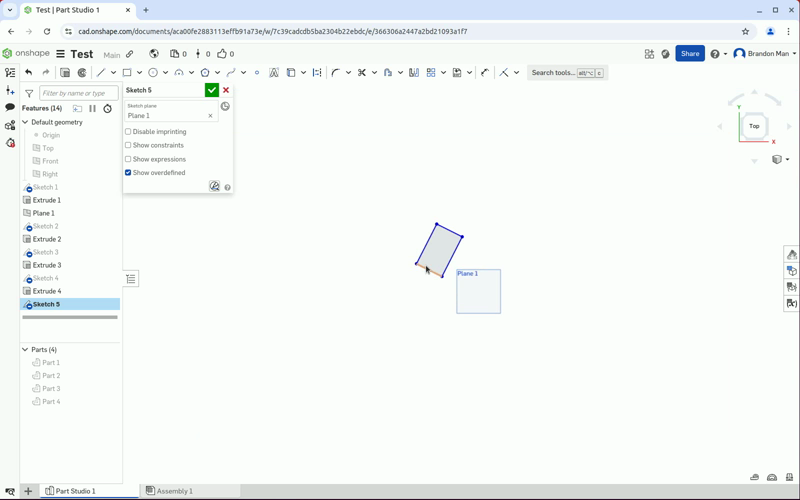
scroll(6)
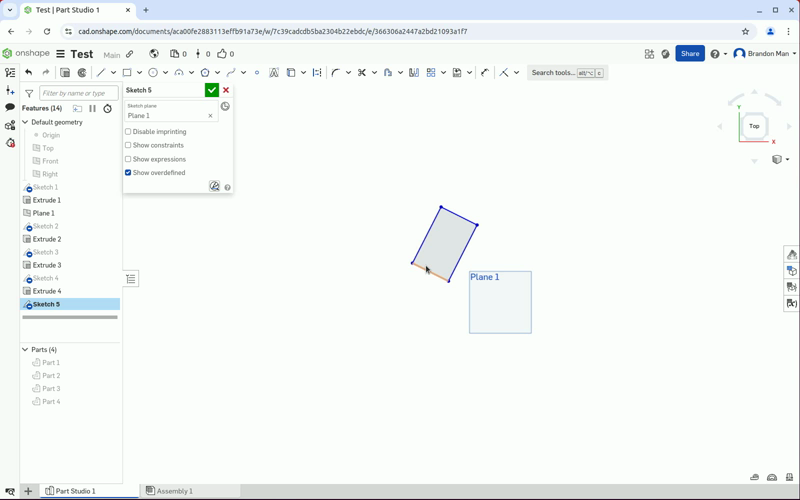
scroll(6)
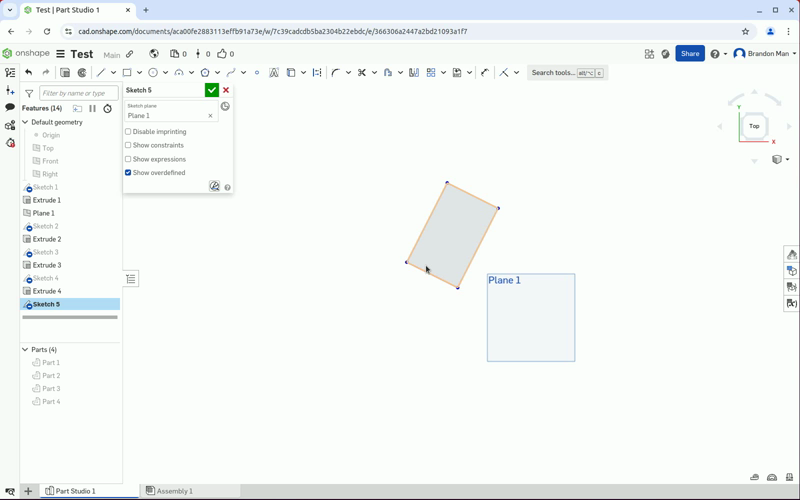
scroll(6)
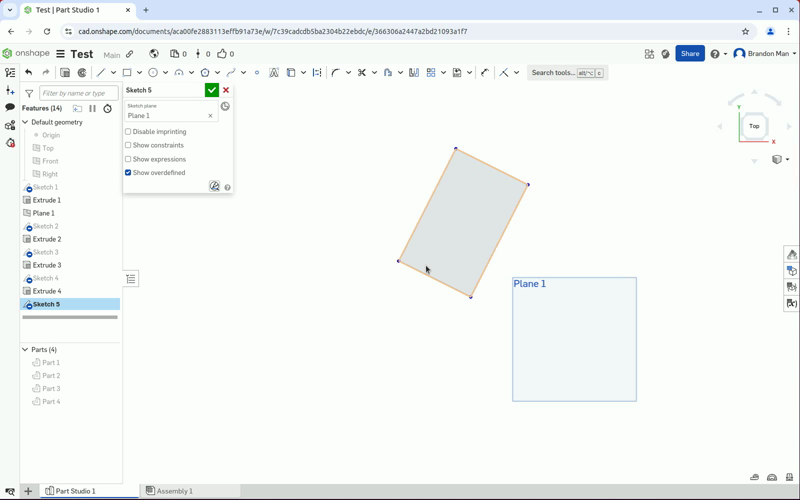
scroll(6)
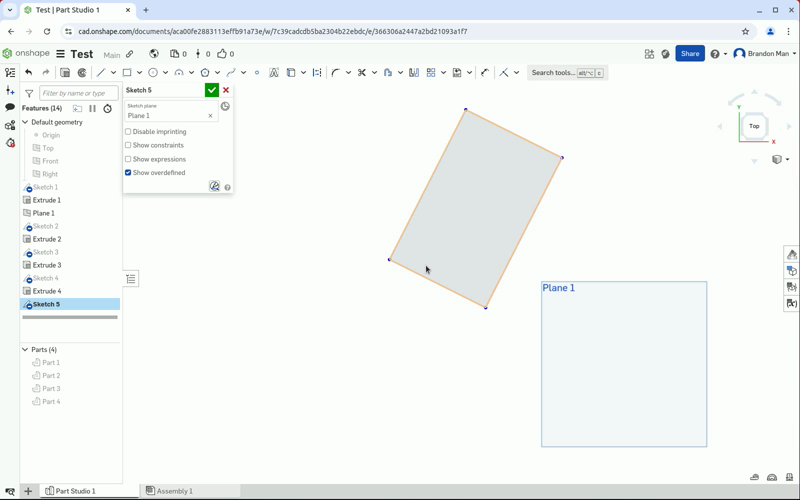
scroll(6)
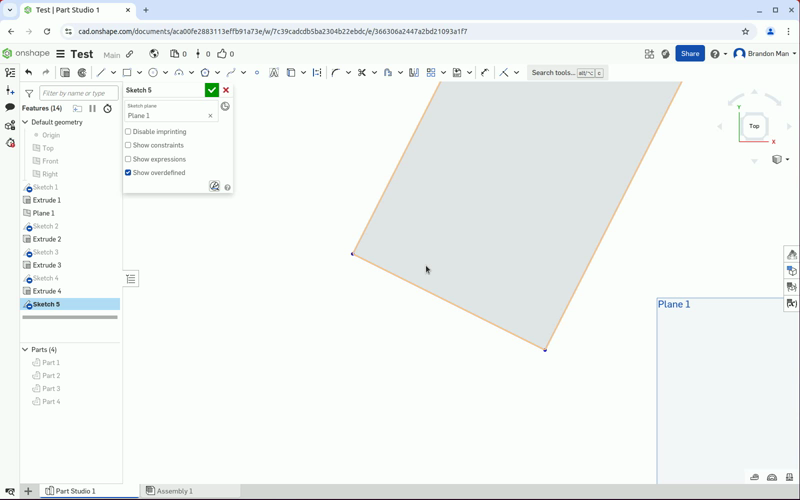
click(426, 265)
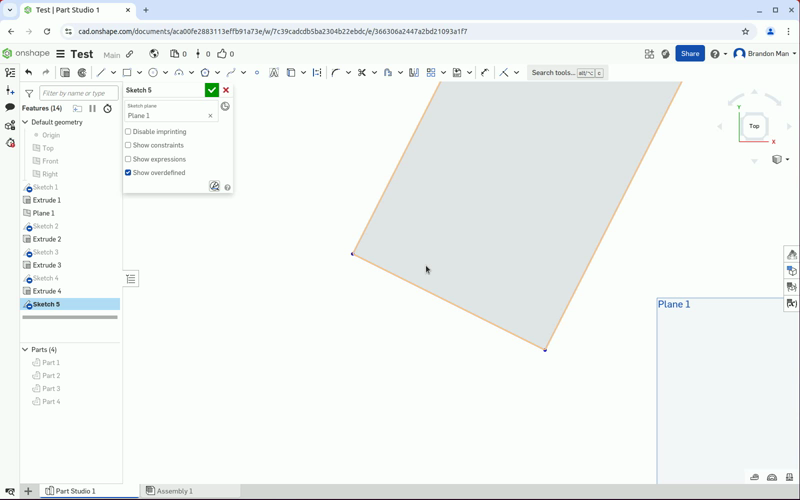
scroll(-6)
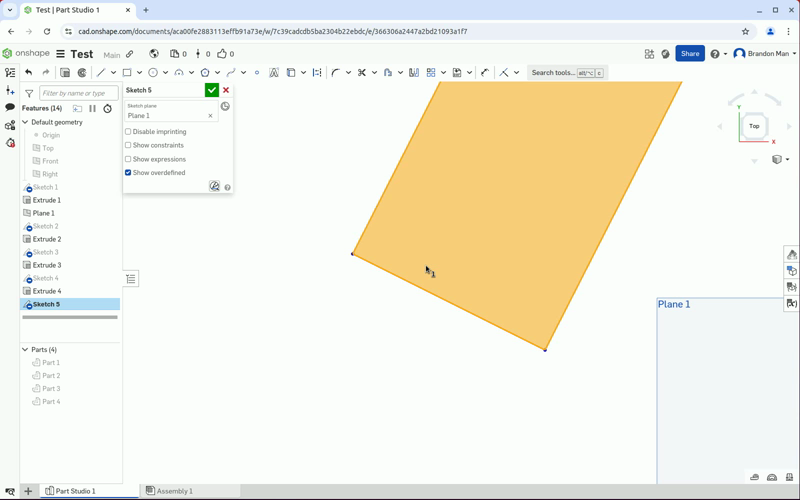
scroll(-6)
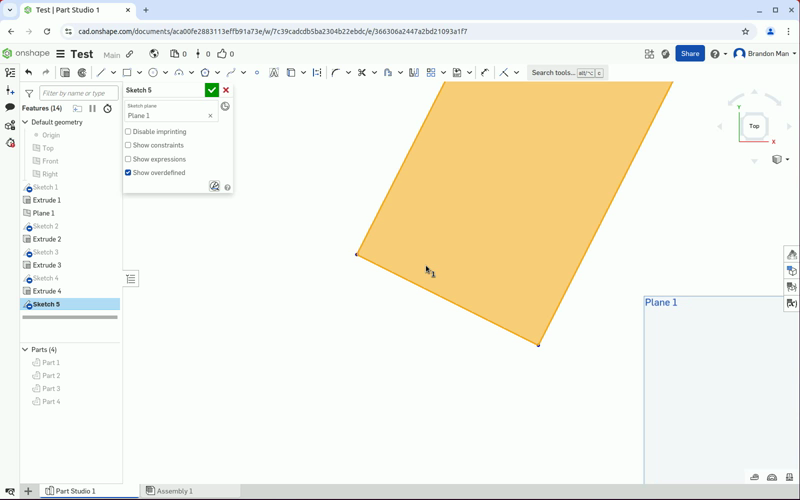
scroll(-6)
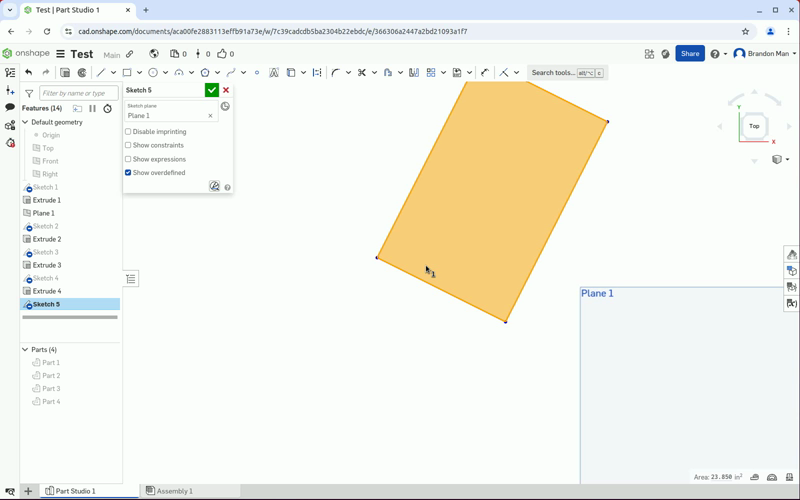
scroll(-6)
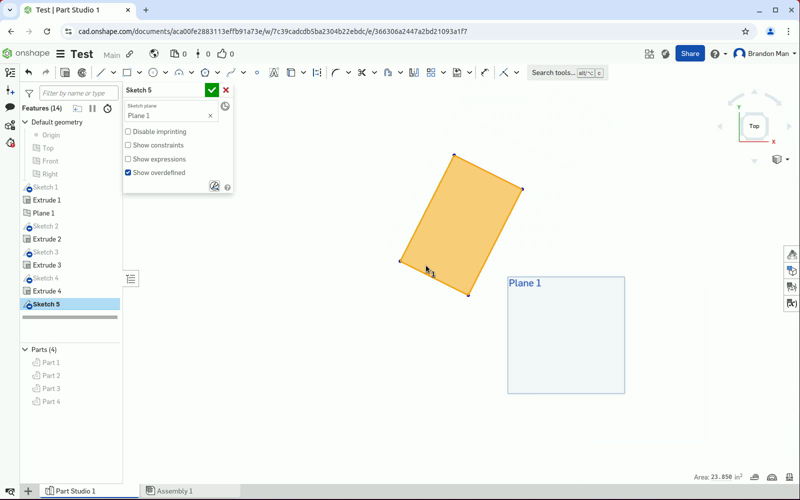
scroll(-6)
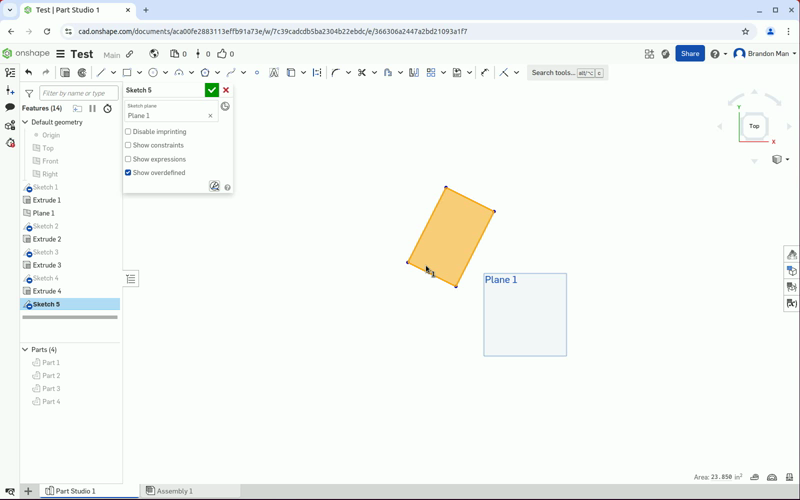
scroll(-6)
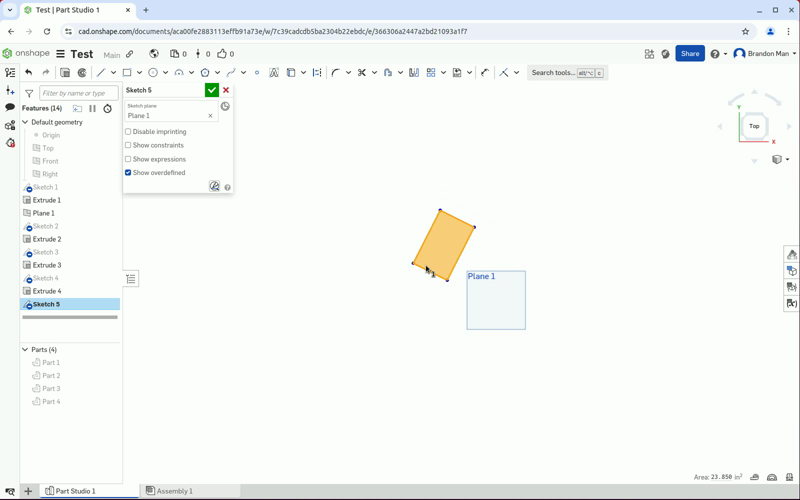
scroll(-6)
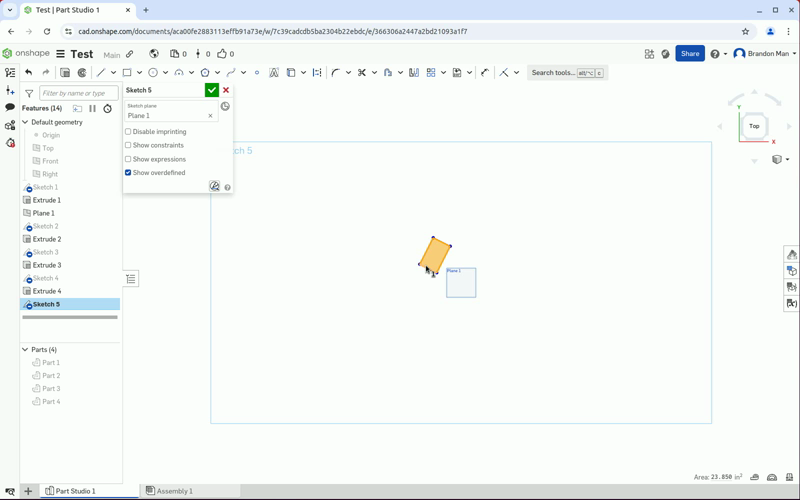
mouse_move(73, 352)
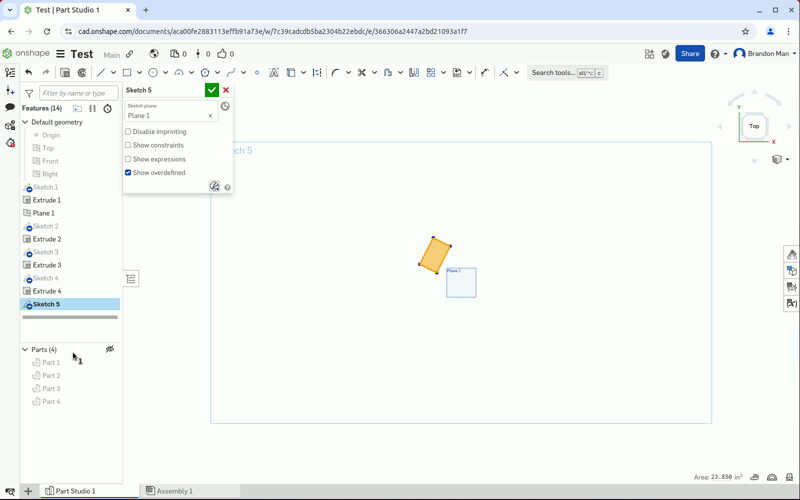
key(shift+y)
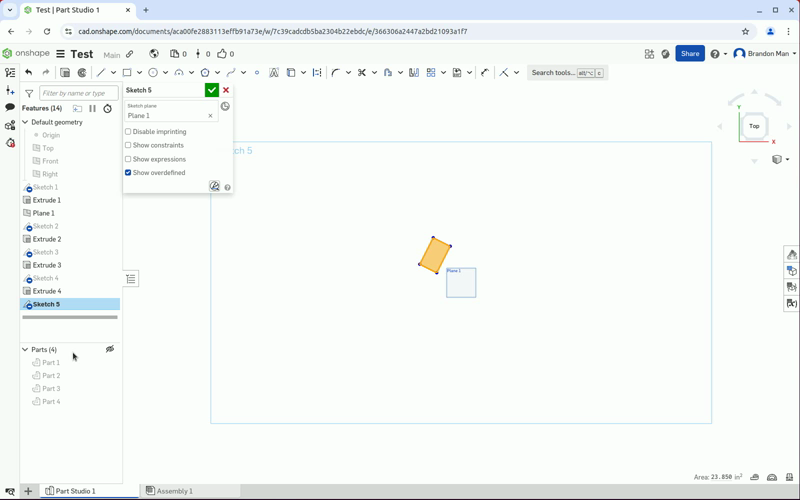
key(shift+e)
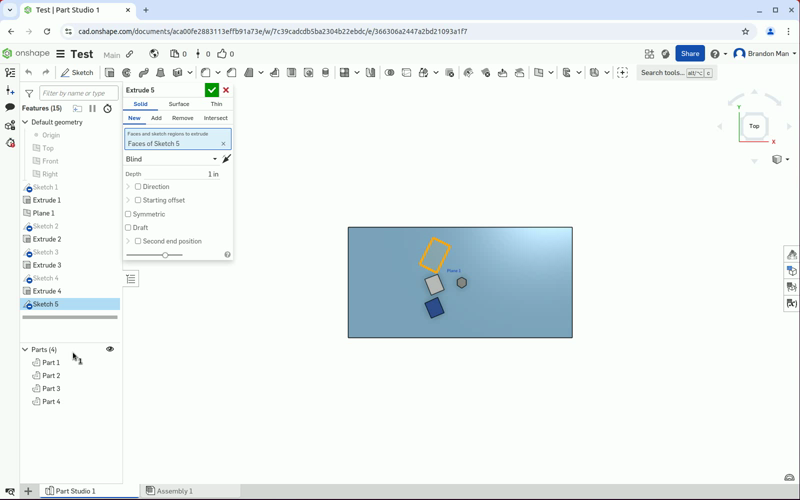
mouse_move(143, 106)
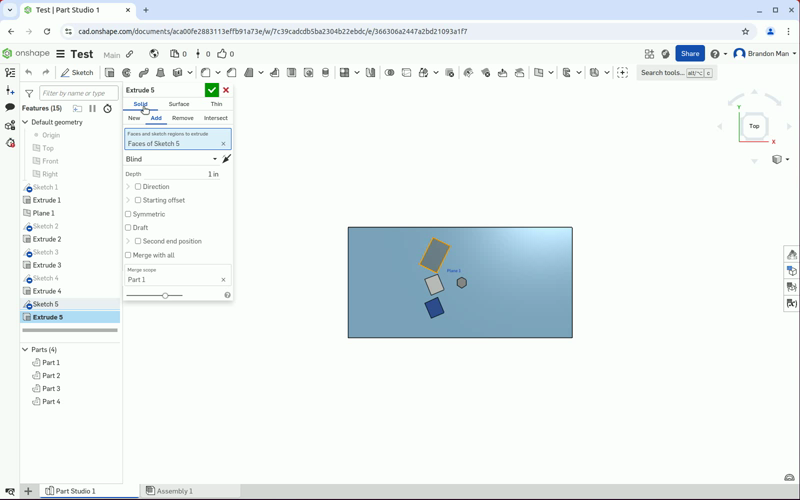
click(143, 106)
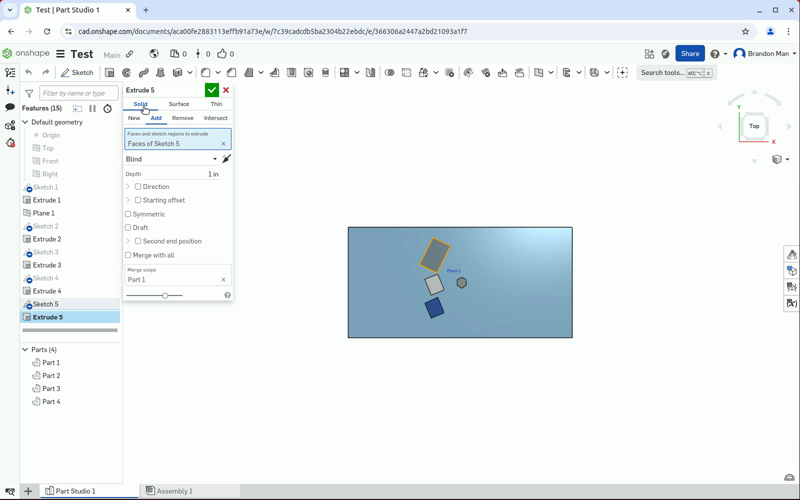
mouse_move(137, 120)
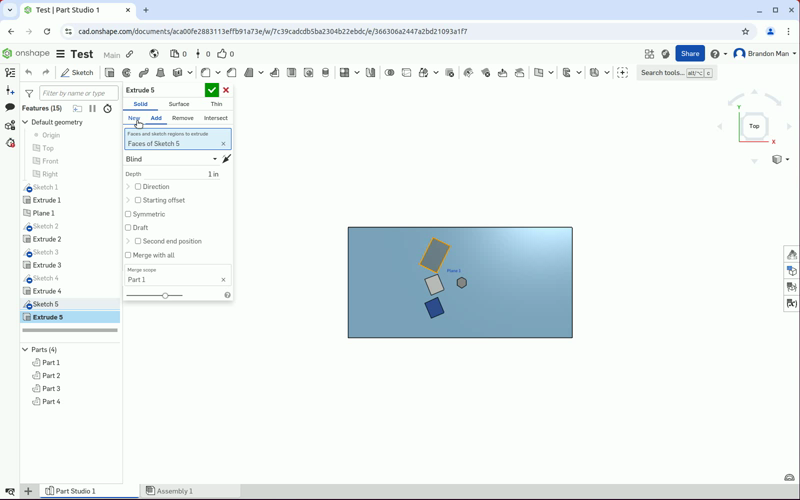
click(137, 120)
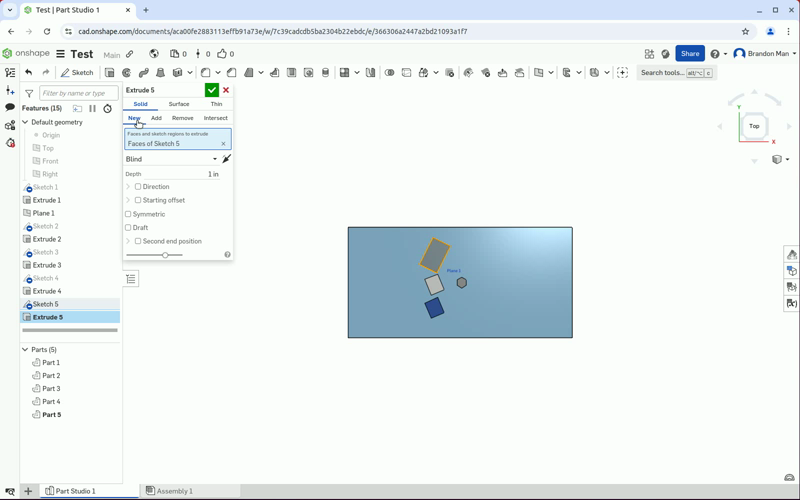
key(tab, 4)
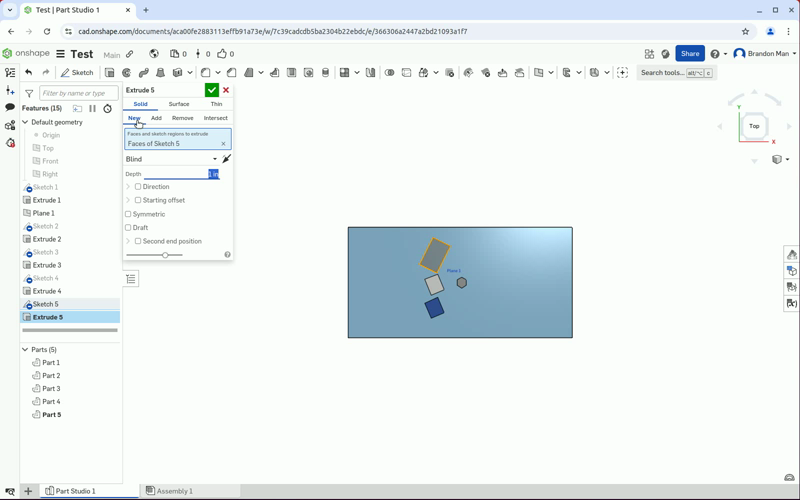
text(0.722)
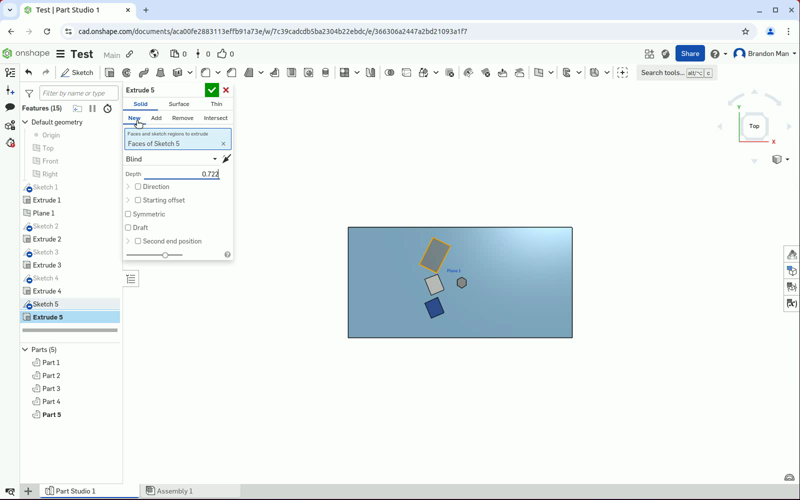
key(enter)
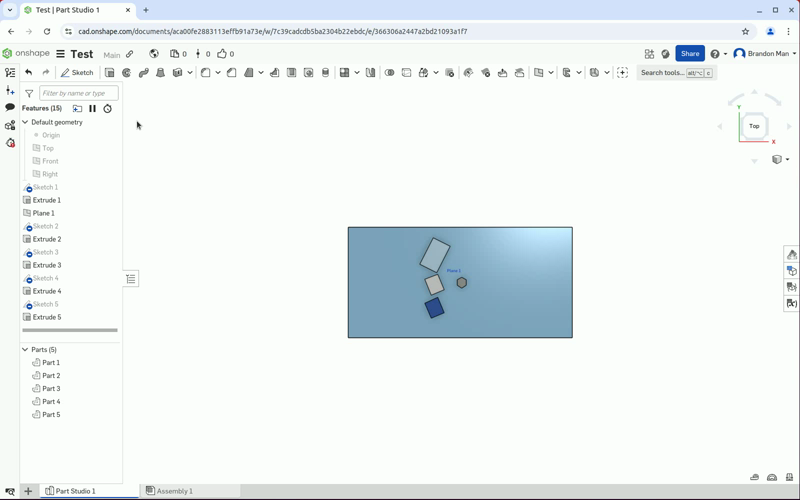
key(shift+h)
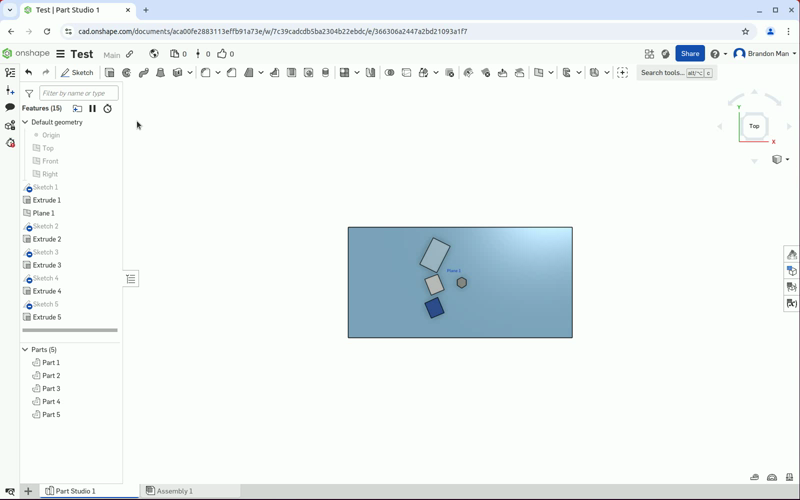
key(shift+h)
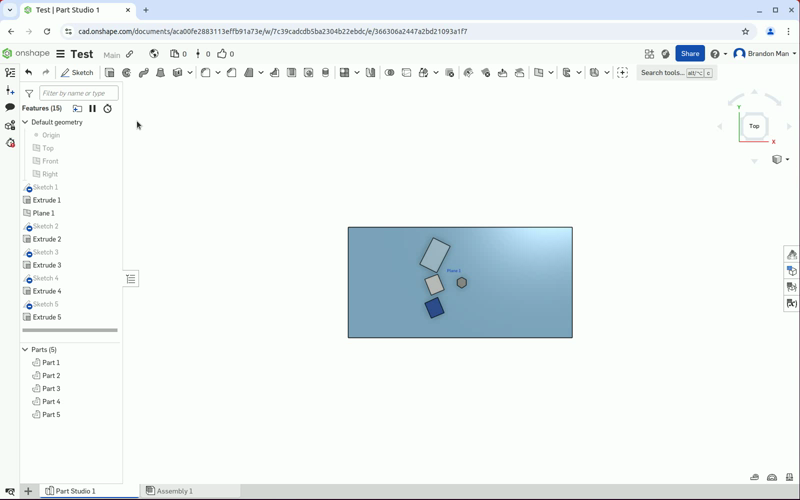
mouse_move(73, 189)
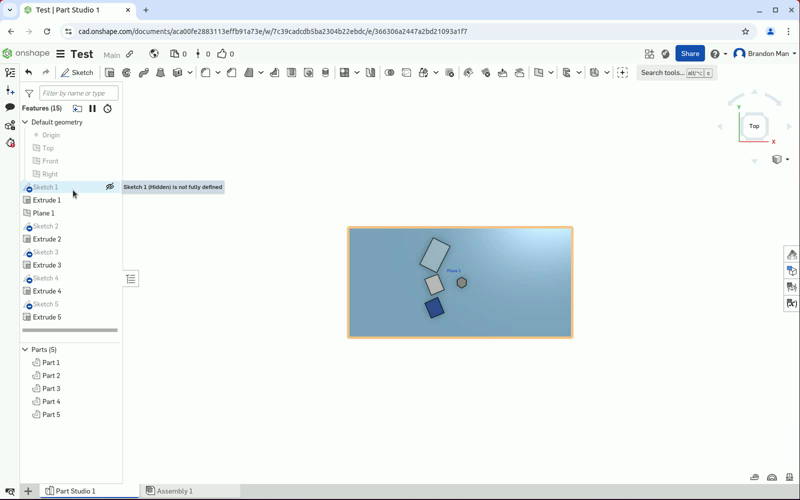
click(73, 189)
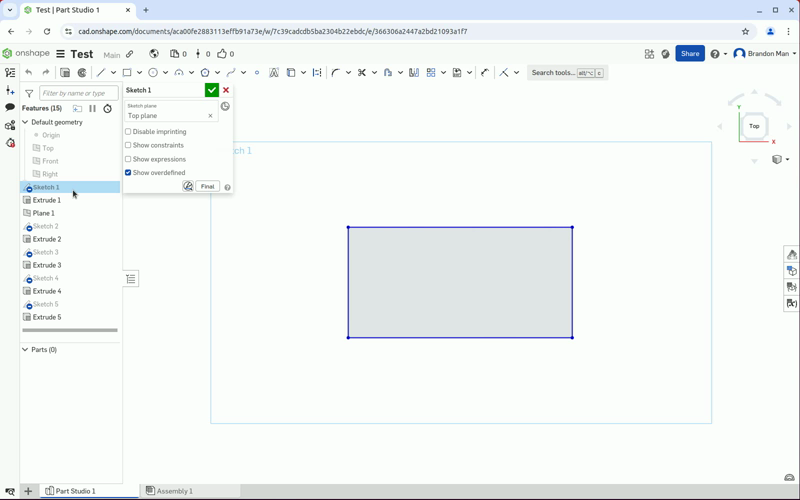
mouse_move(229, 92)
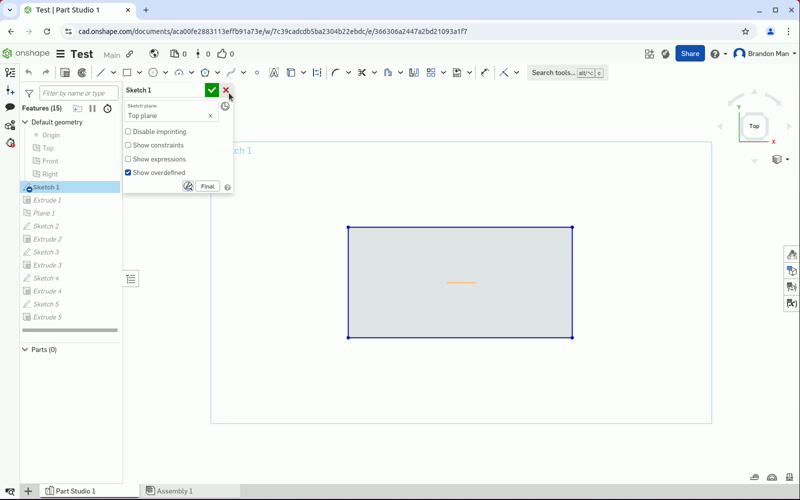
click(229, 92)
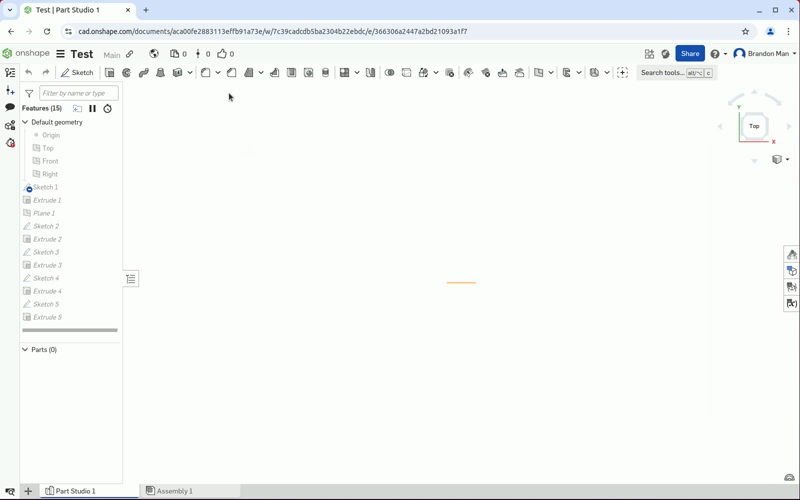
key(shift+s)
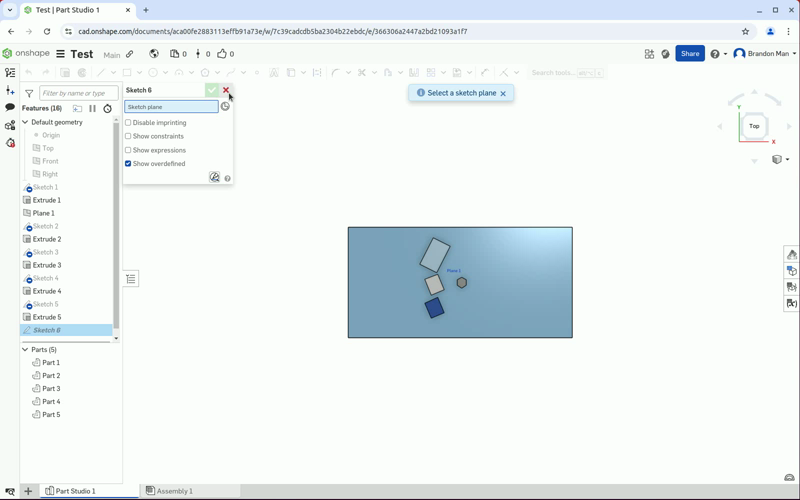
mouse_move(69, 215)
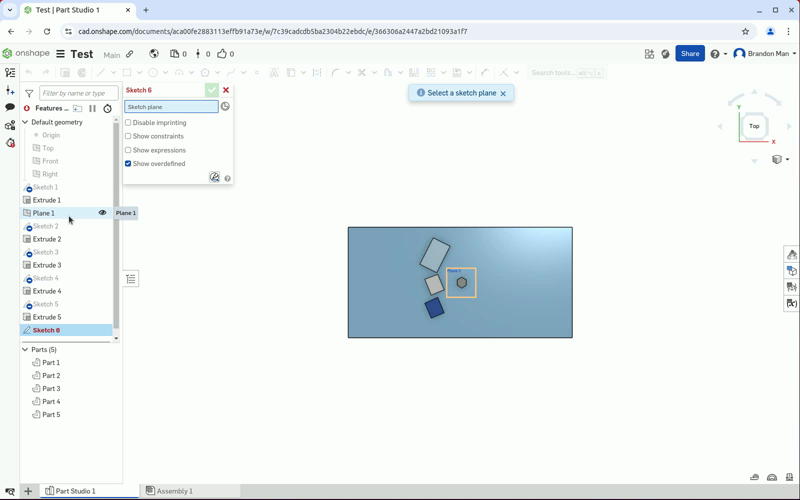
click(69, 215)
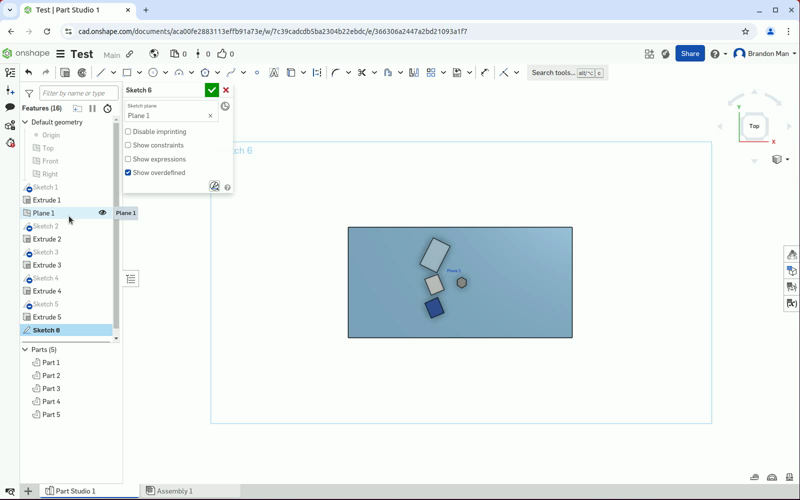
mouse_move(73, 352)
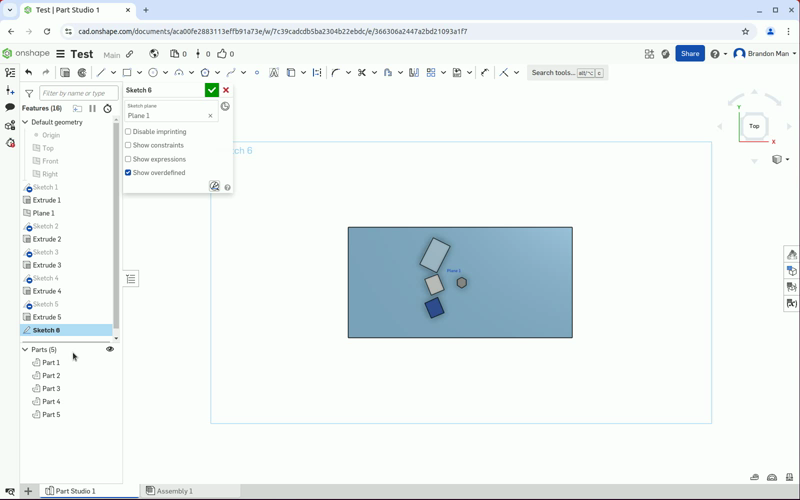
key(y)
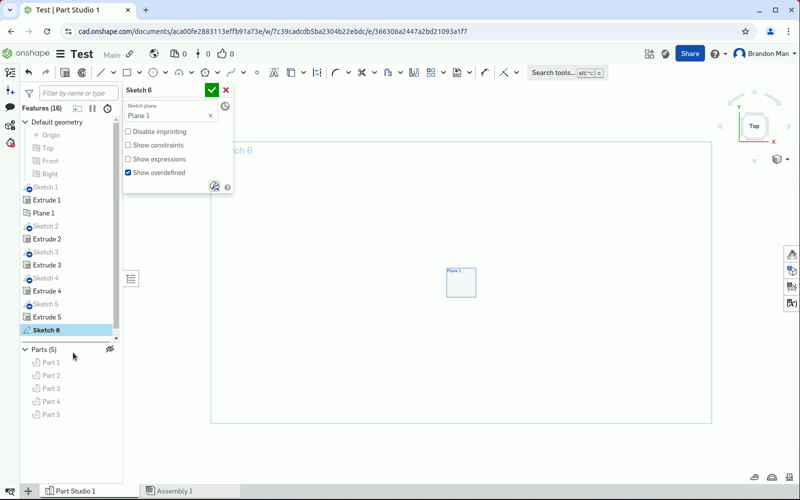
key(l)
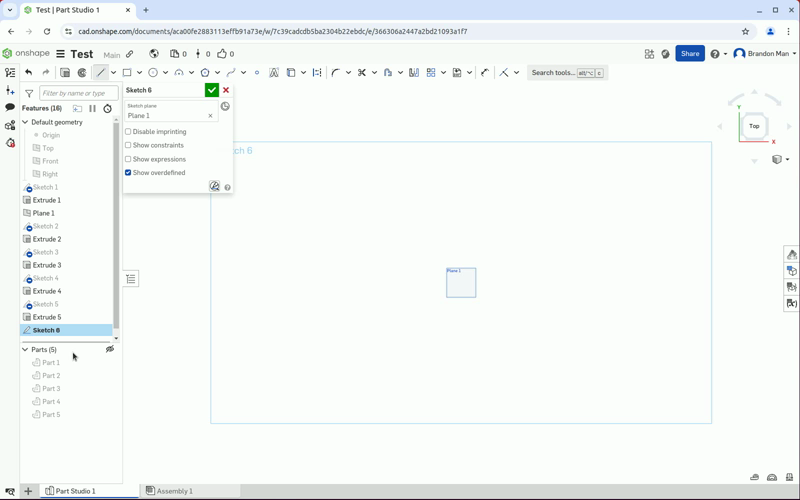
key_down(shift)
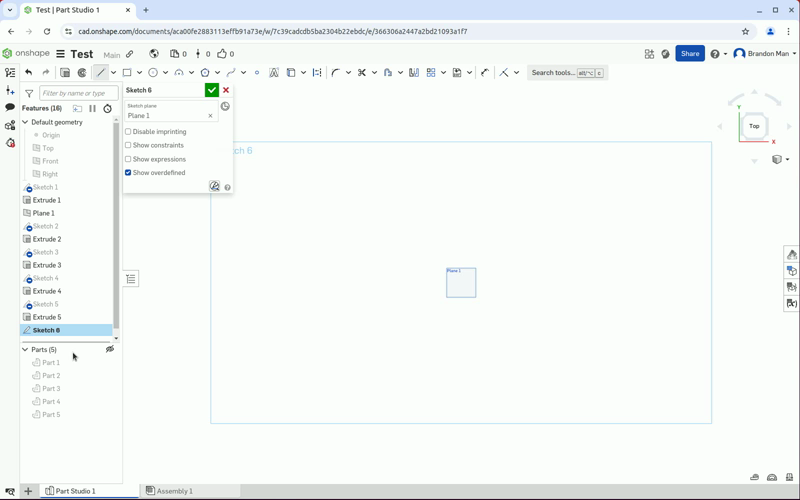
mouse_move(481, 282)
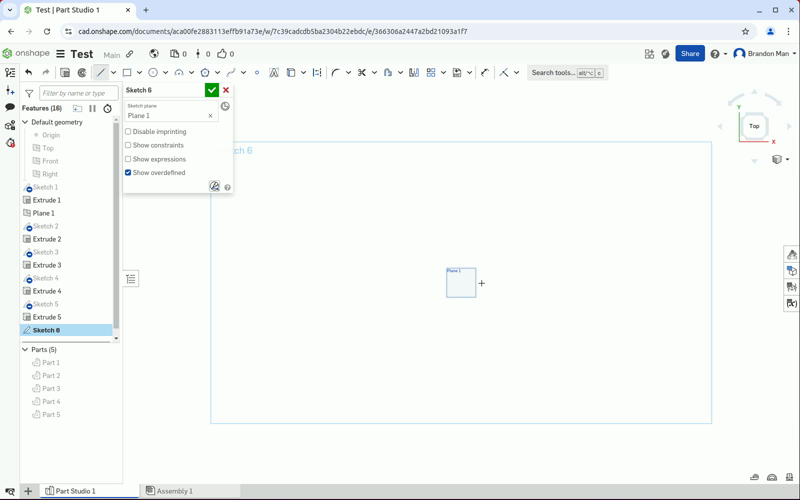
click(481, 282)
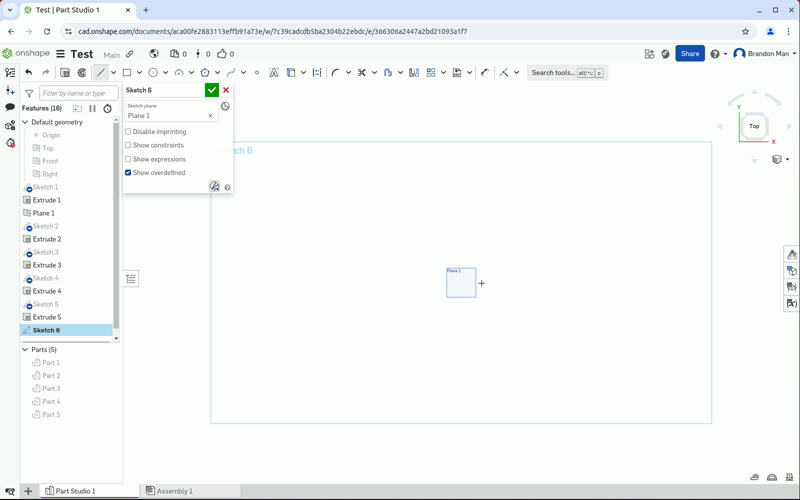
key_up(shift)
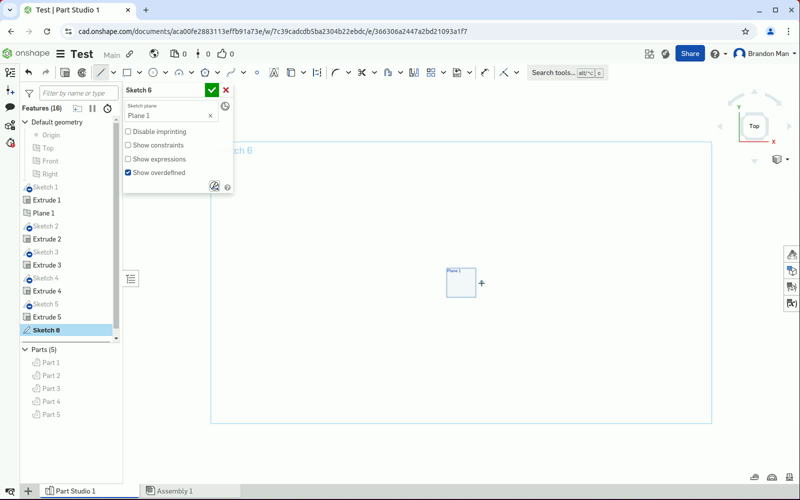
key_down(shift)
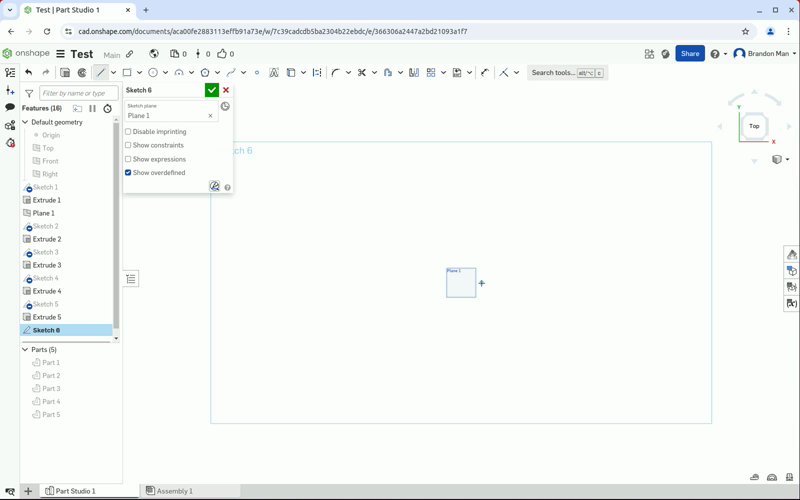
mouse_move(511, 282)
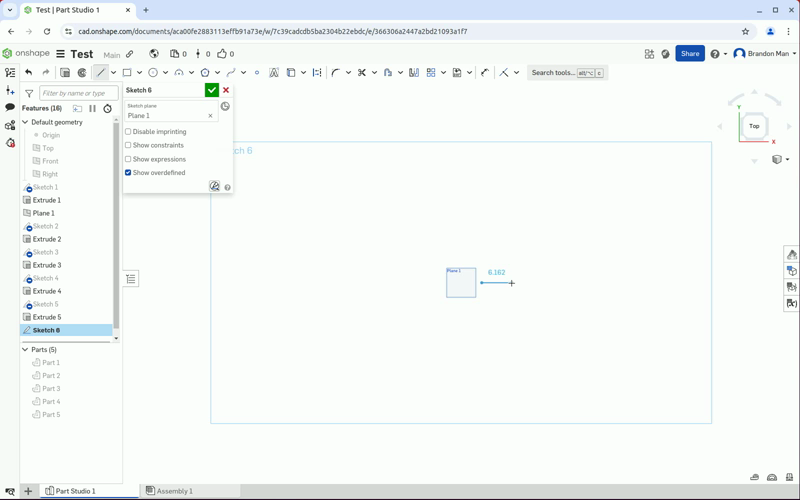
mouse_move(517, 295)
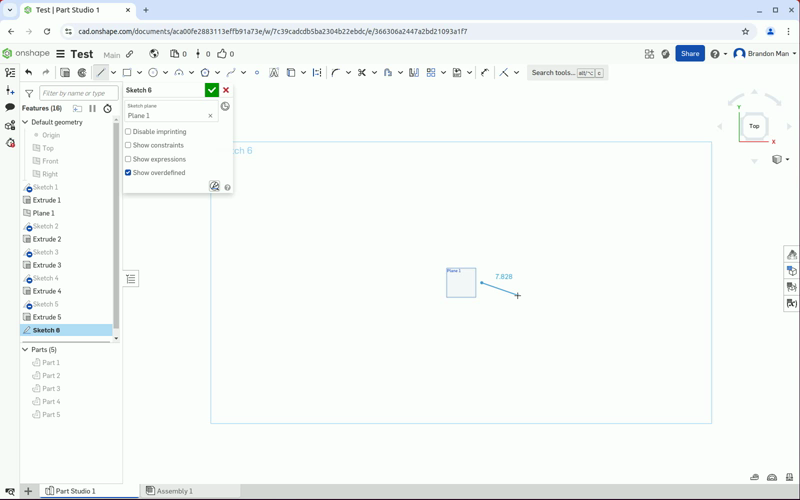
click(517, 295)
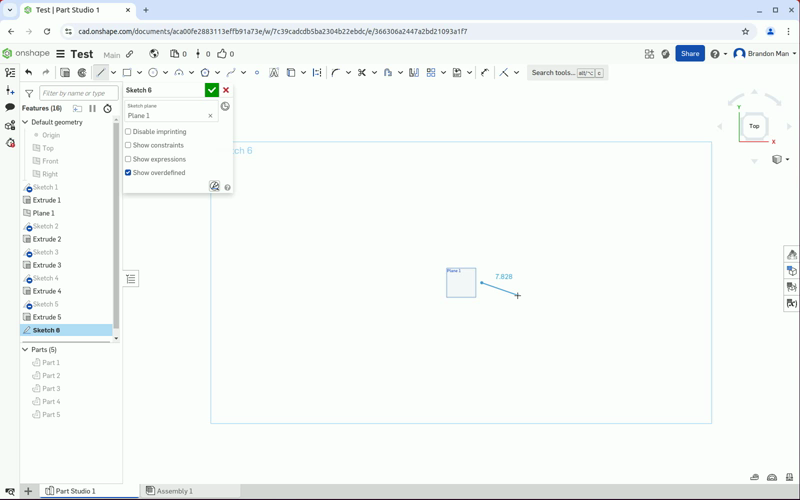
key_up(shift)
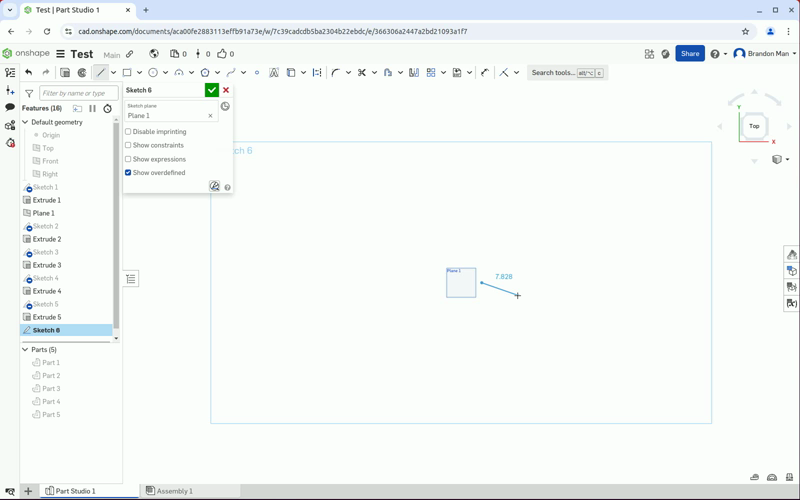
key_down(shift)
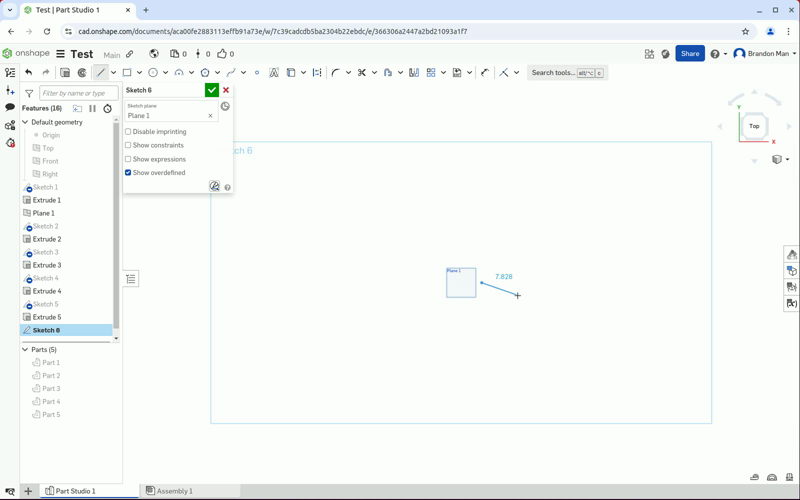
mouse_move(547, 295)
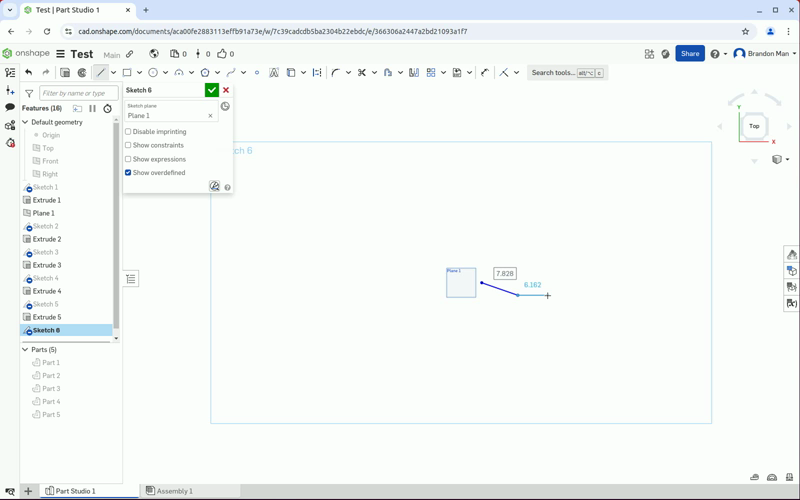
mouse_move(533, 252)
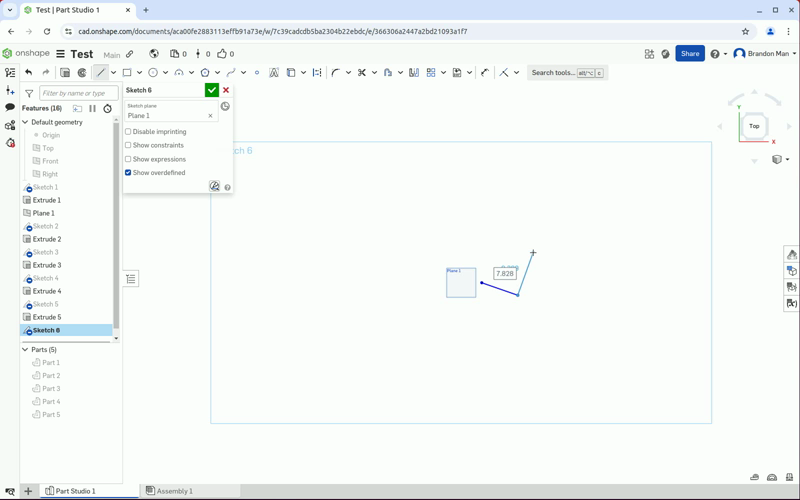
click(533, 252)
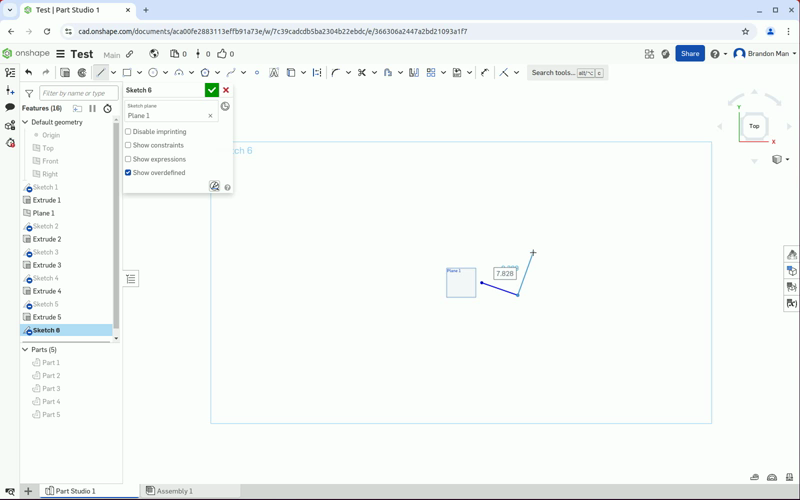
key_up(shift)
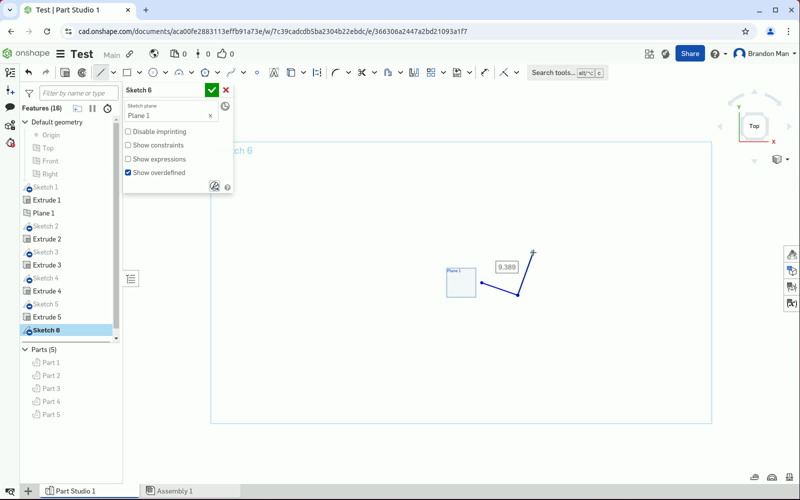
key_down(shift)
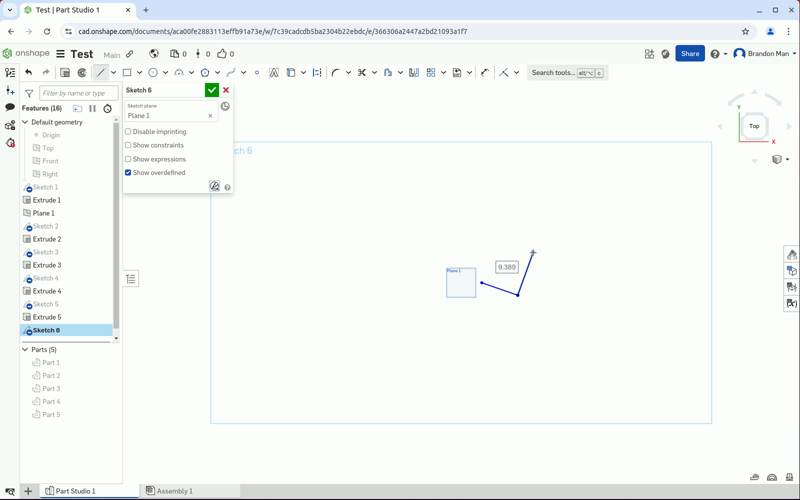
mouse_move(563, 252)
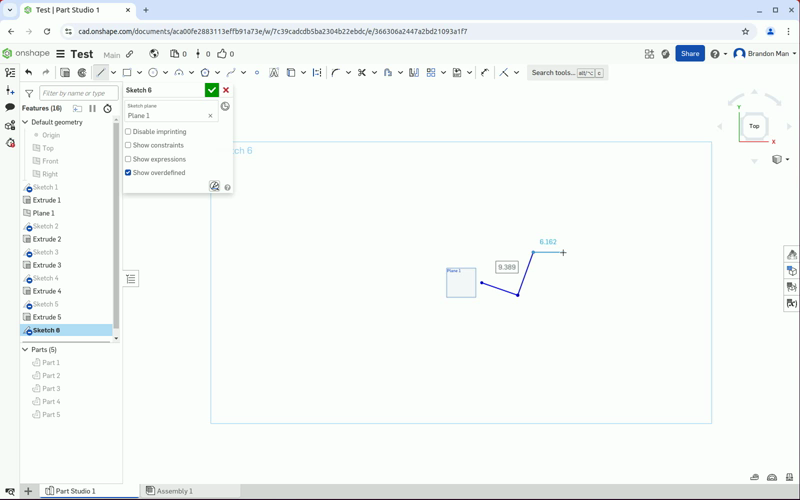
mouse_move(497, 240)
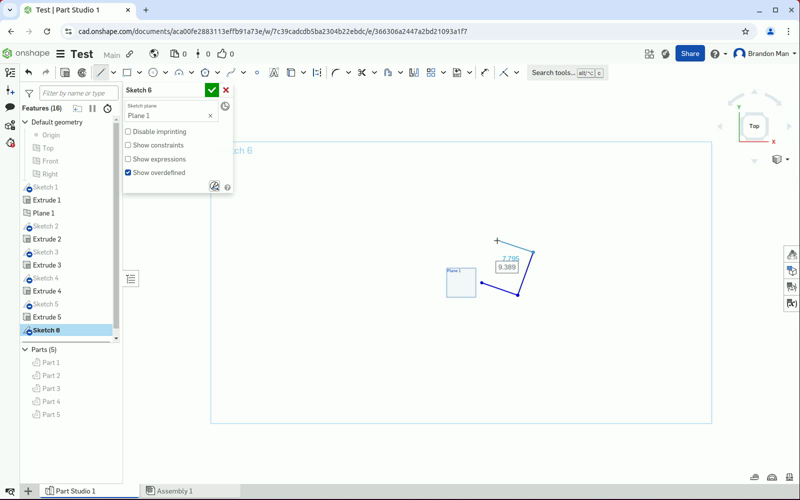
click(497, 240)
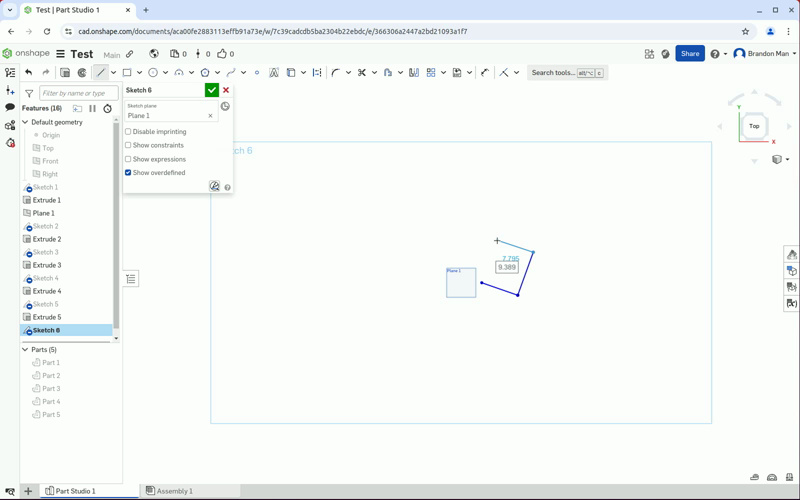
key_up(shift)
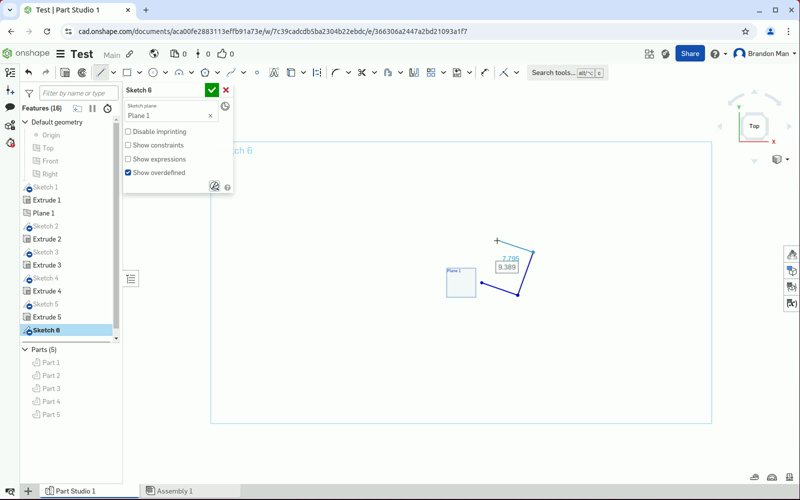
mouse_move(527, 240)
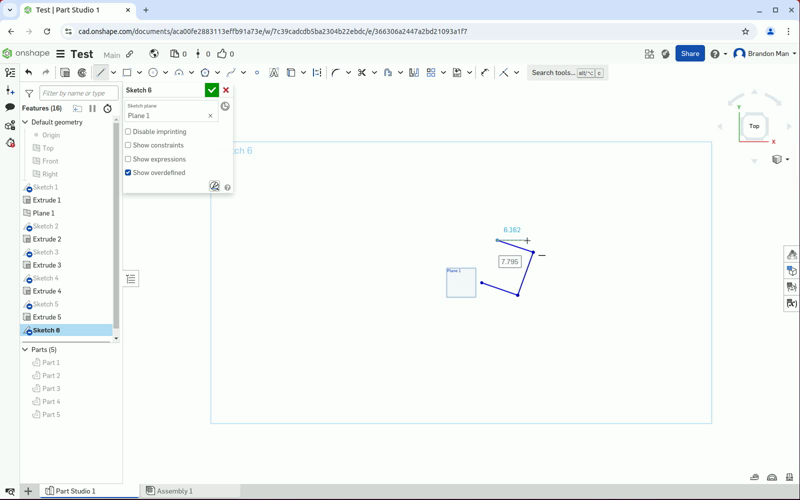
key_down(shift)
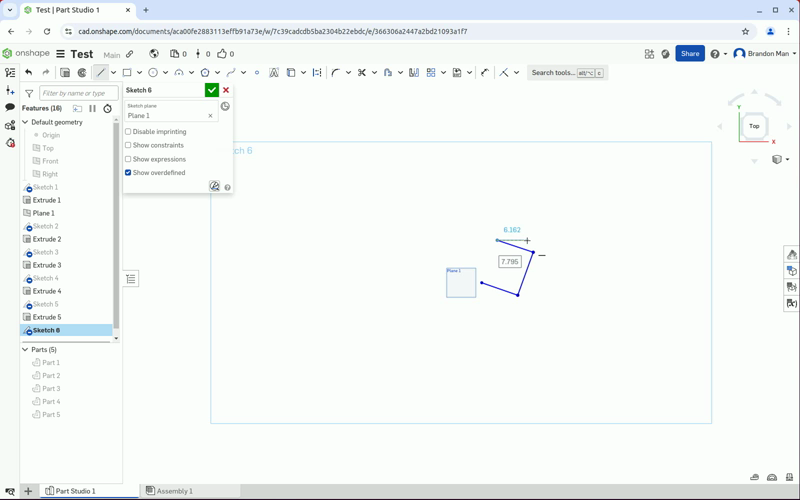
mouse_move(481, 282)
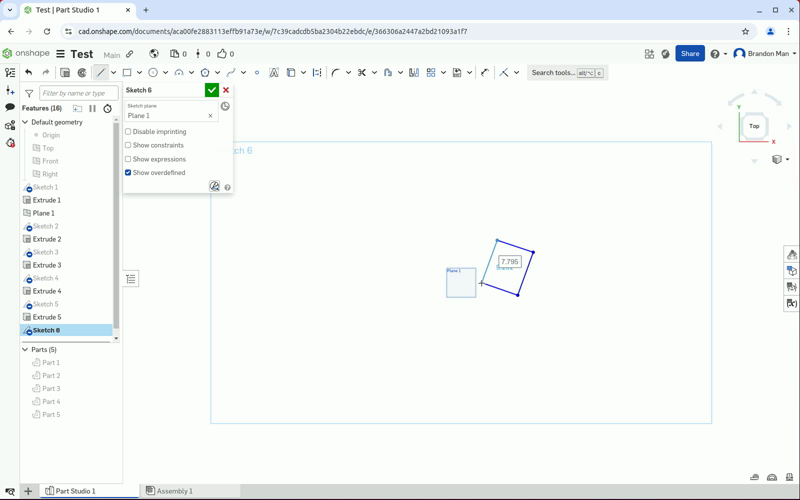
key_up(shift)
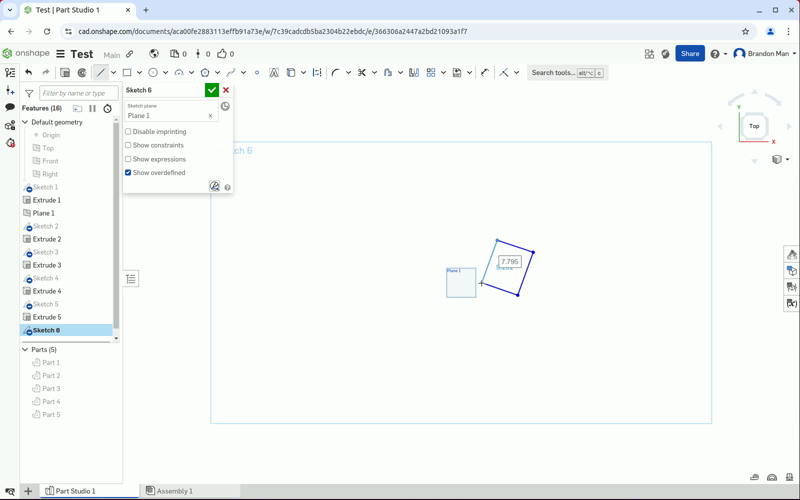
click(481, 282)
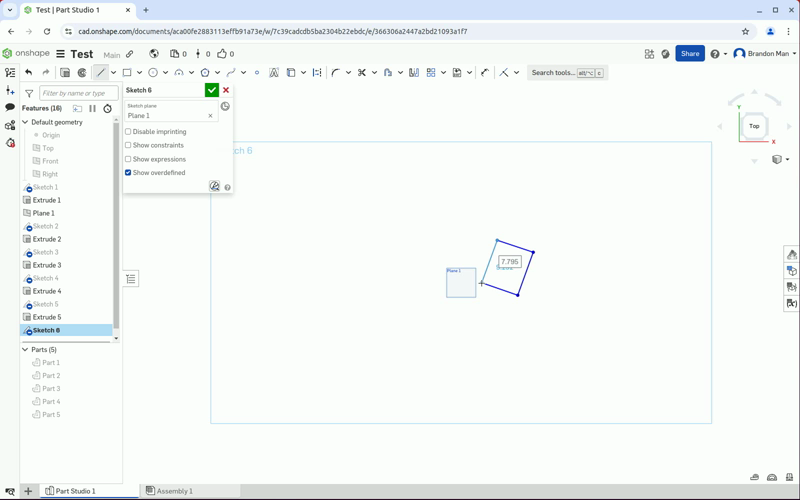
key(esc)
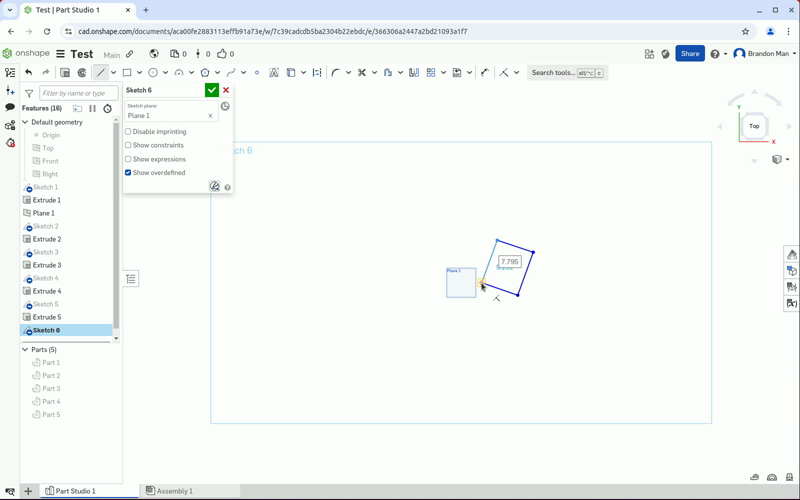
mouse_move(497, 263)
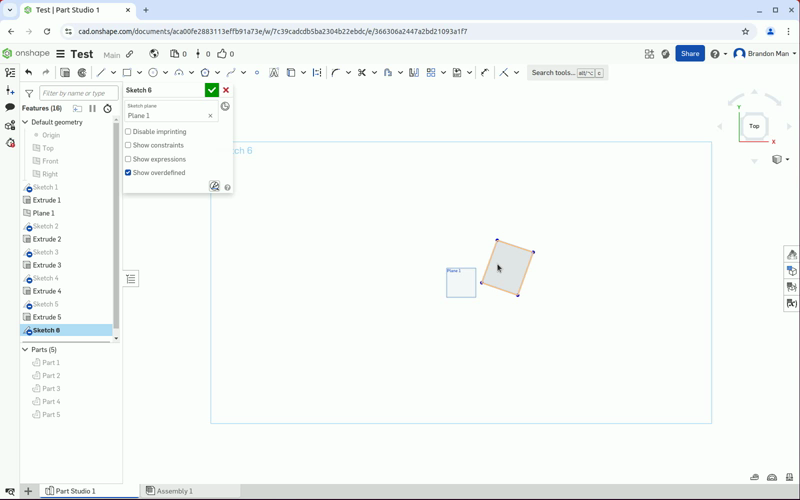
scroll(6)
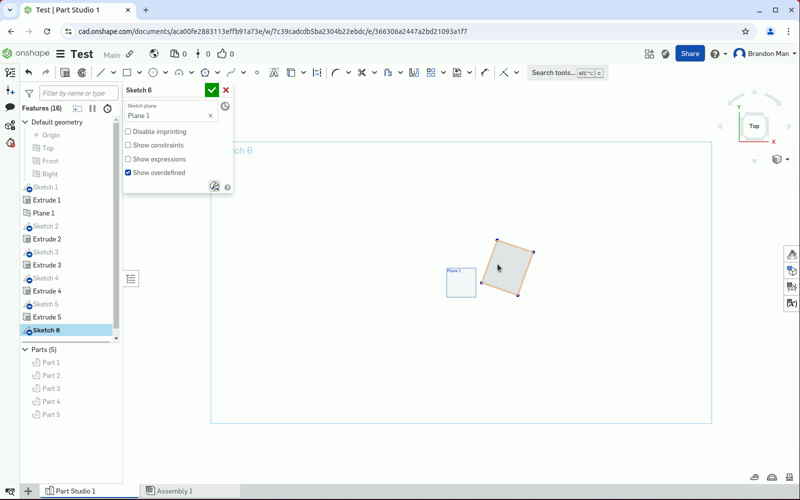
scroll(6)
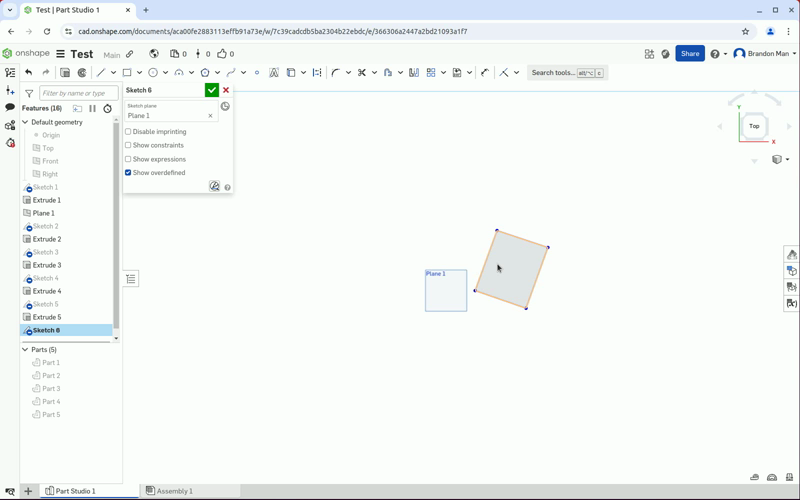
scroll(6)
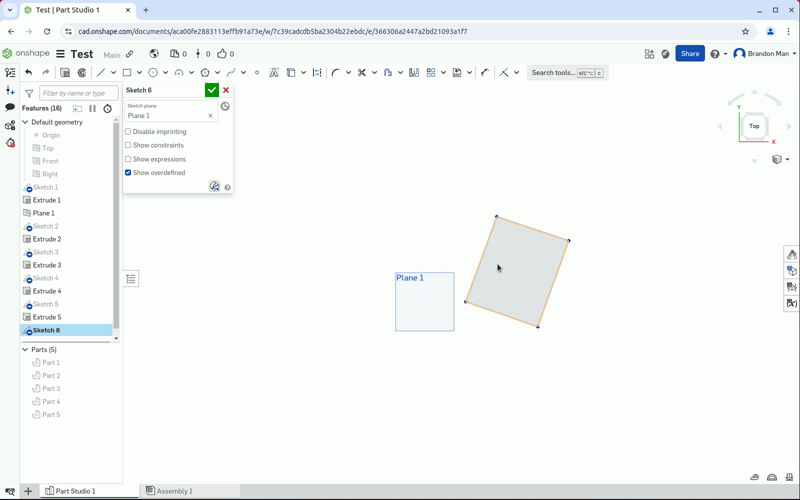
scroll(6)
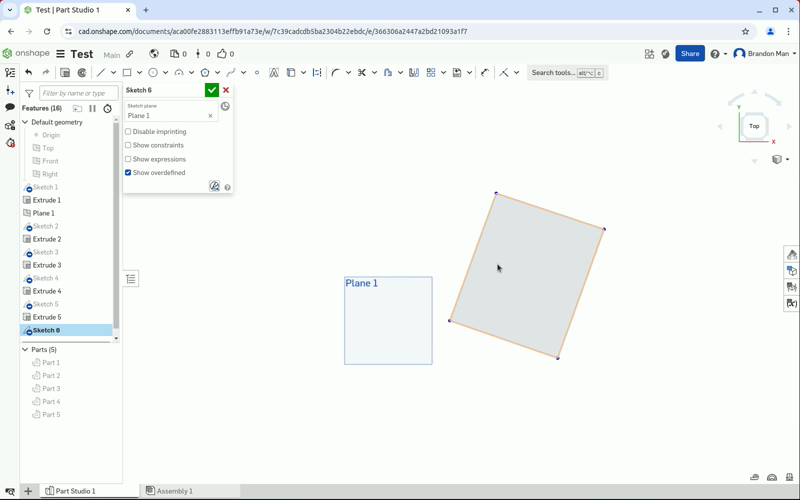
scroll(6)
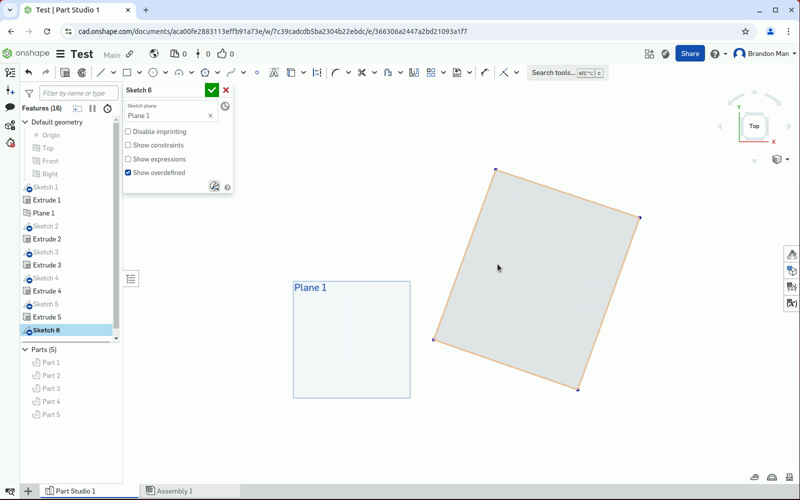
scroll(6)
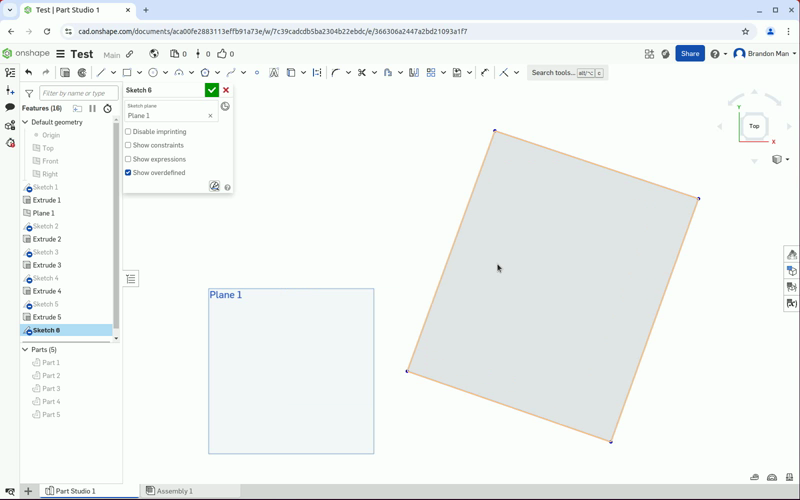
scroll(6)
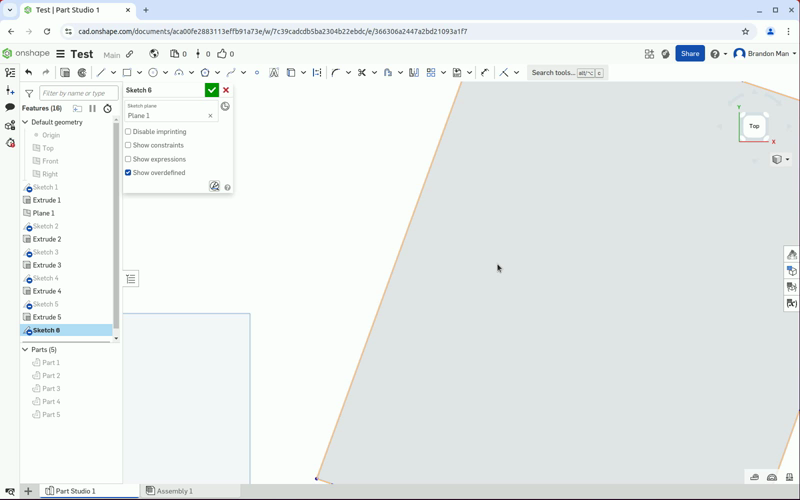
click(497, 263)
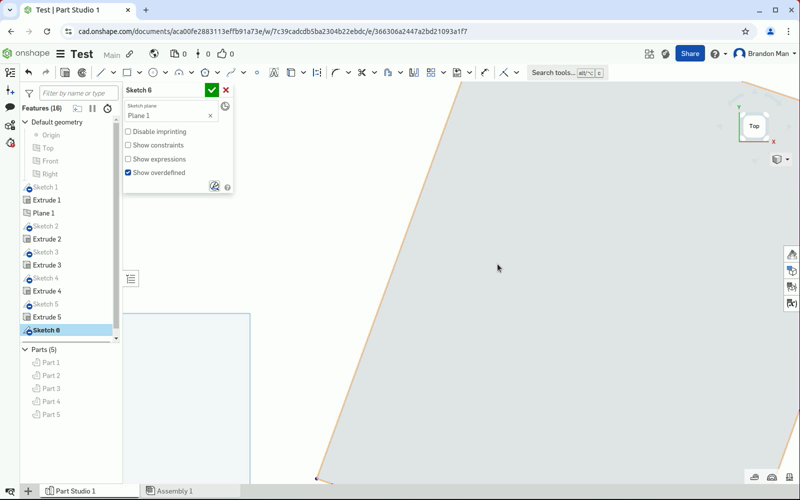
scroll(-6)
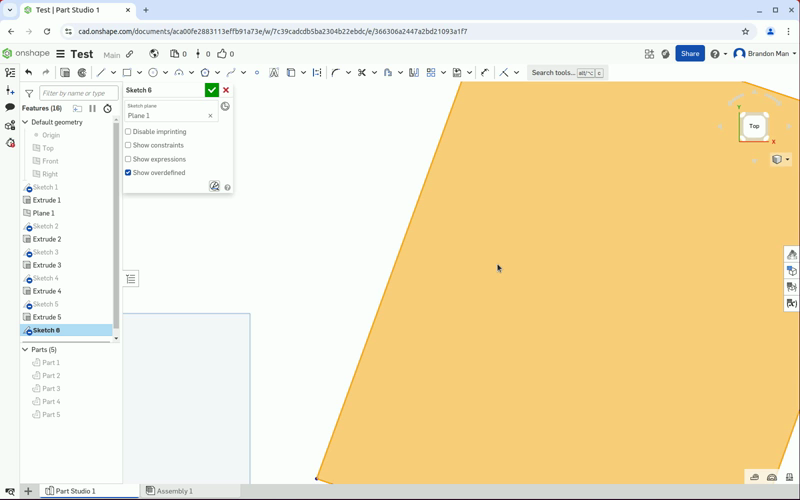
scroll(-6)
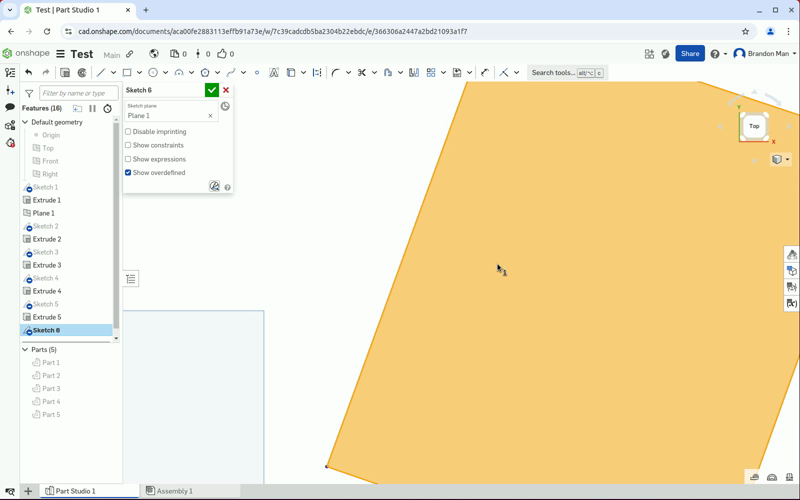
scroll(-6)
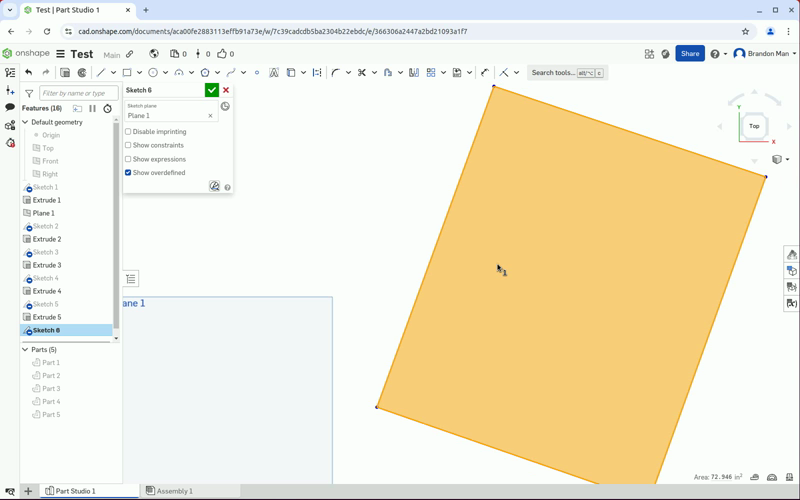
scroll(-6)
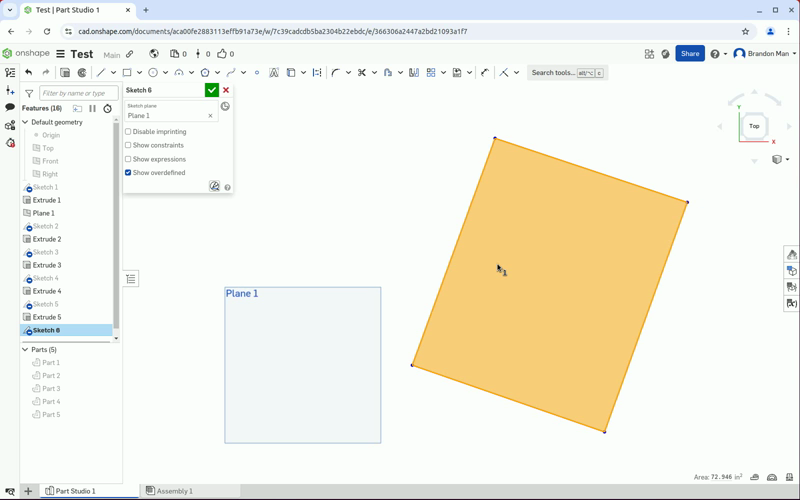
scroll(-6)
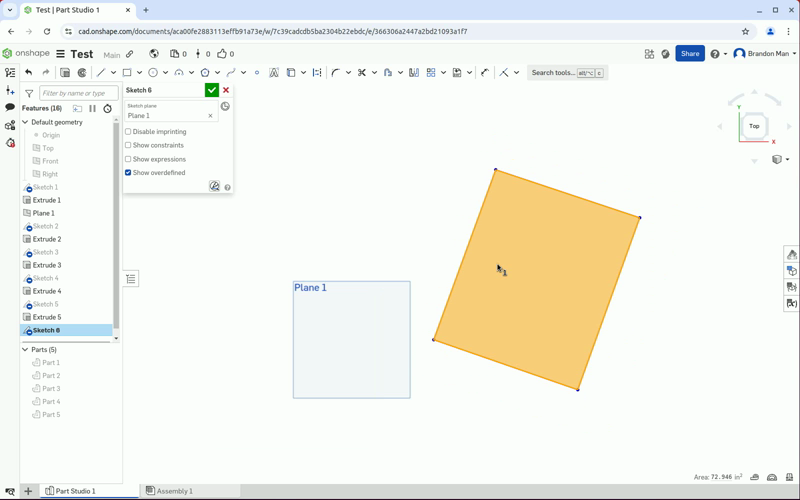
scroll(-6)
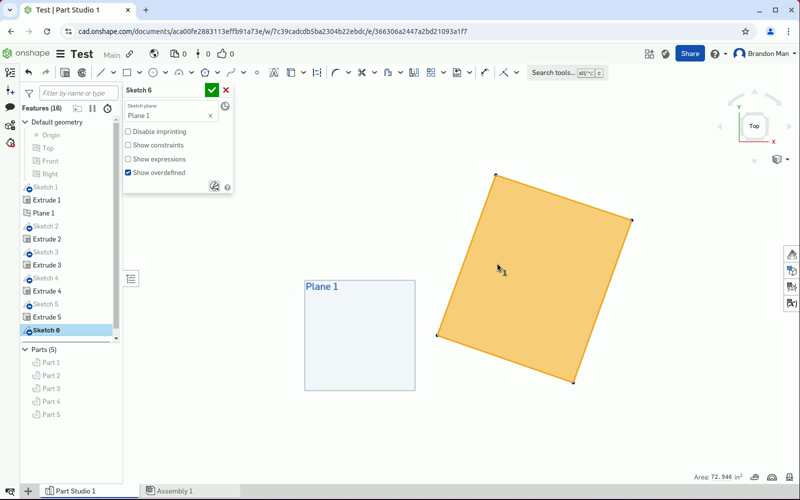
scroll(-6)
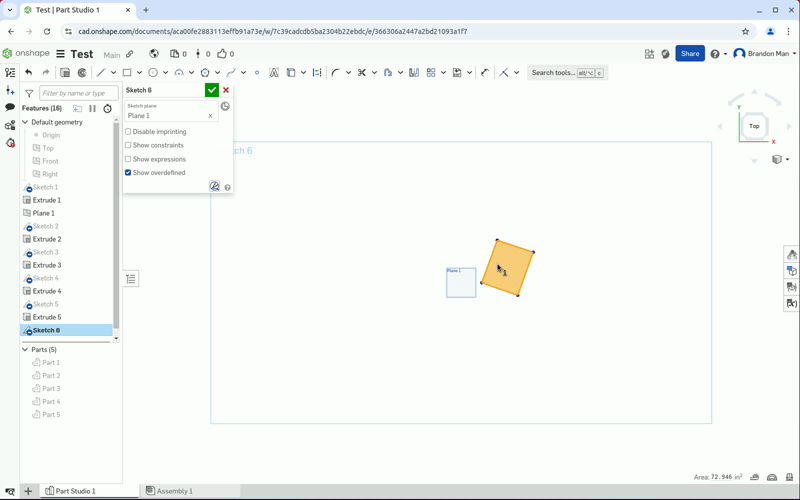
mouse_move(73, 352)
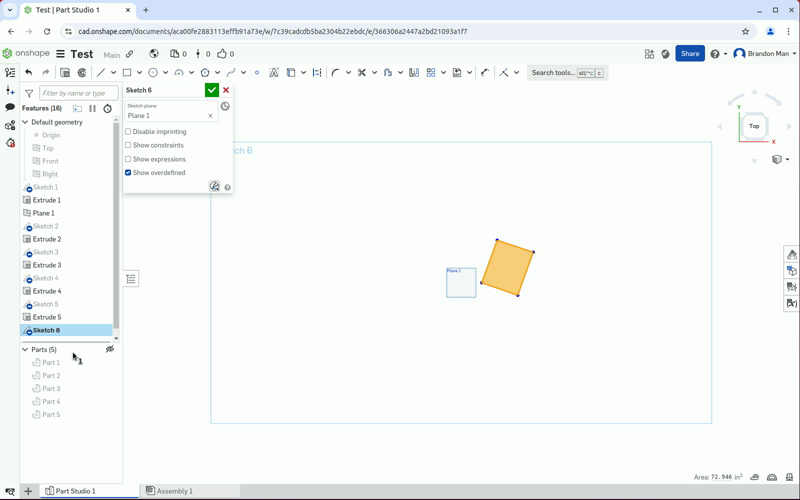
key(shift+y)
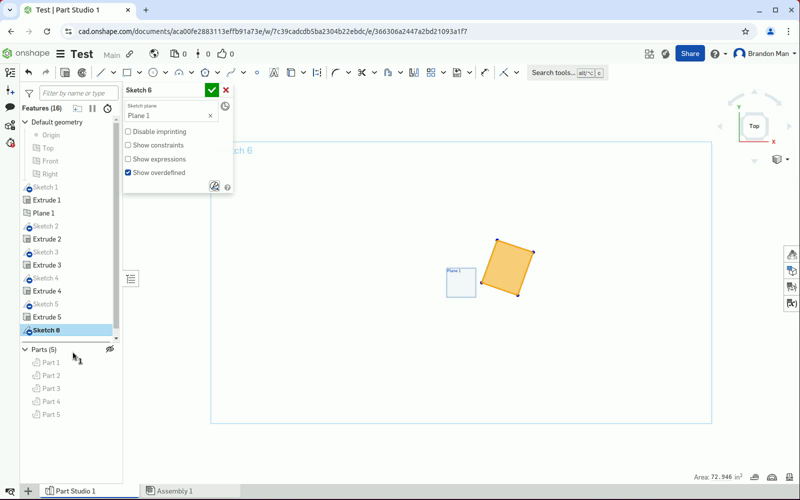
key(shift+e)
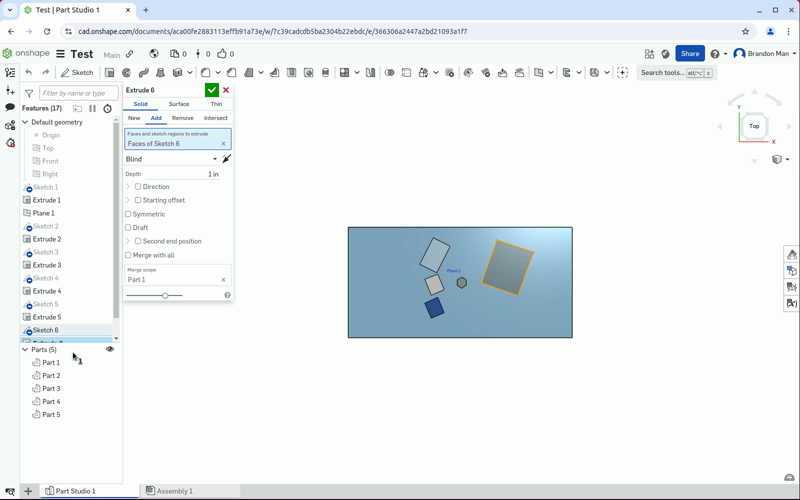
mouse_move(143, 106)
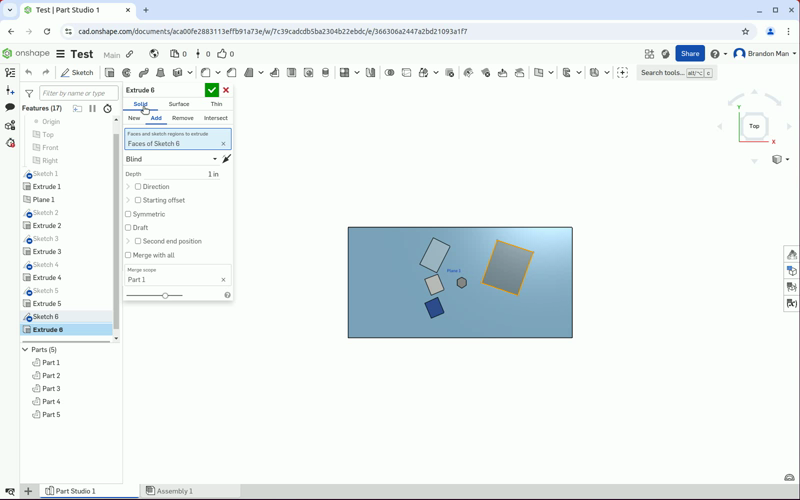
click(143, 106)
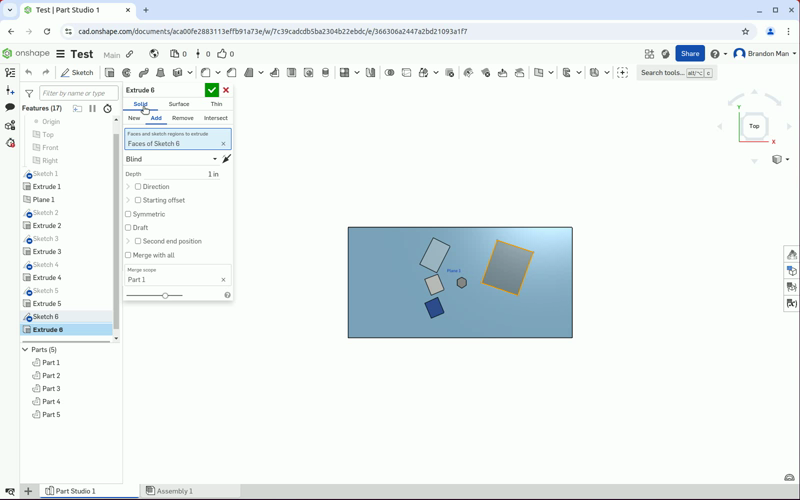
mouse_move(137, 120)
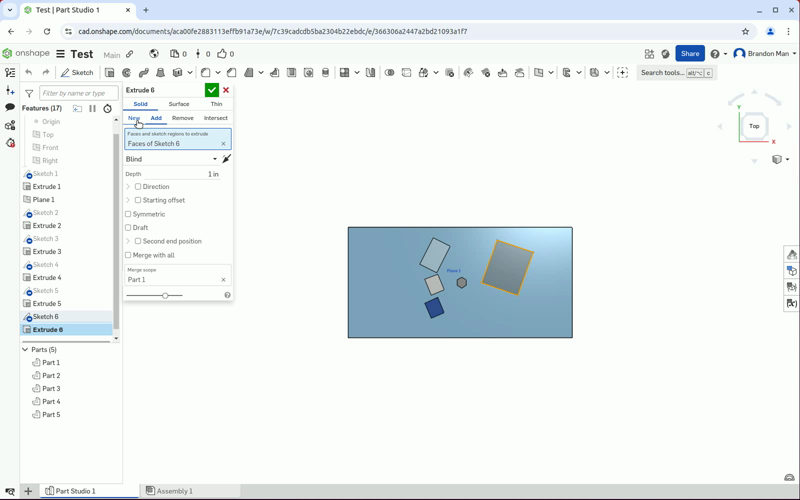
click(137, 120)
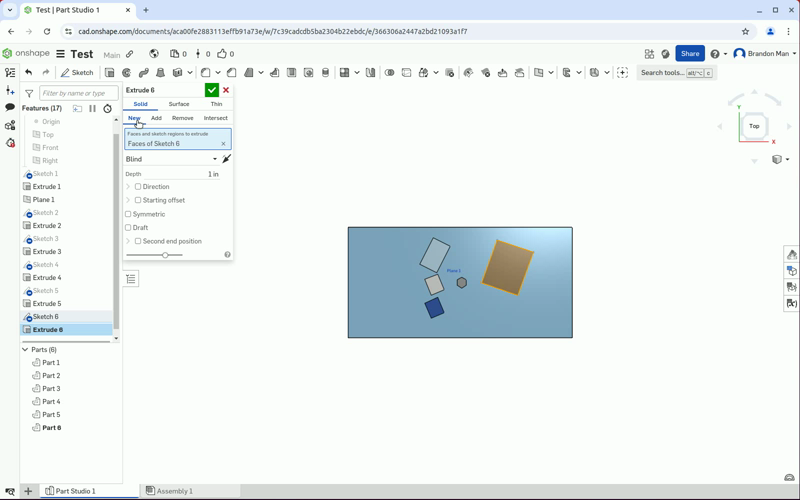
key(tab, 4)
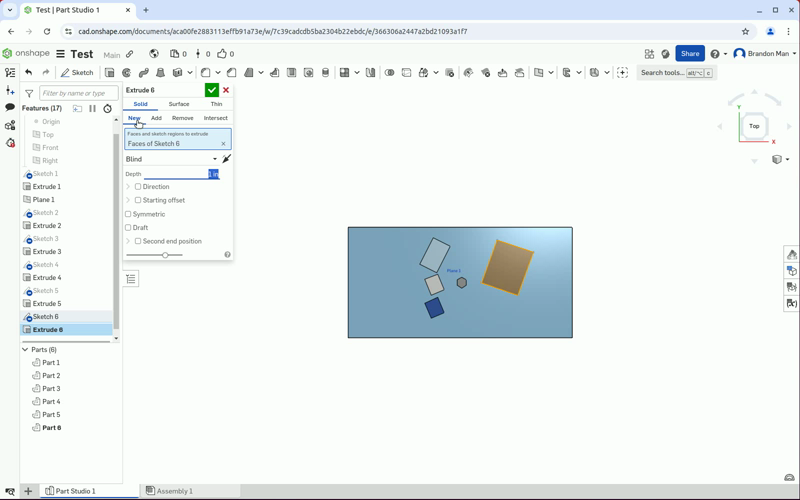
text(0.722)
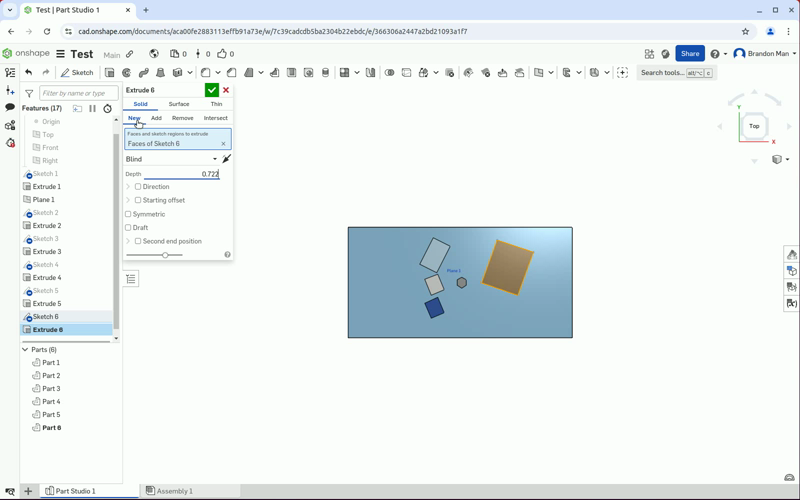
key(enter)
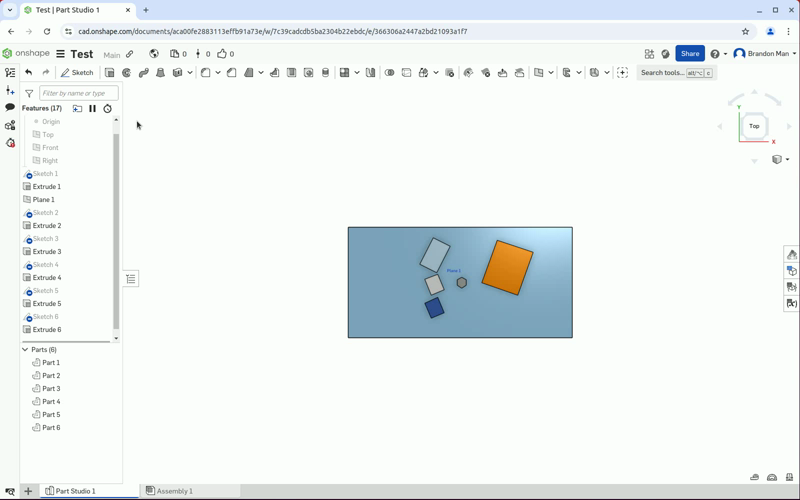
key(shift+h)
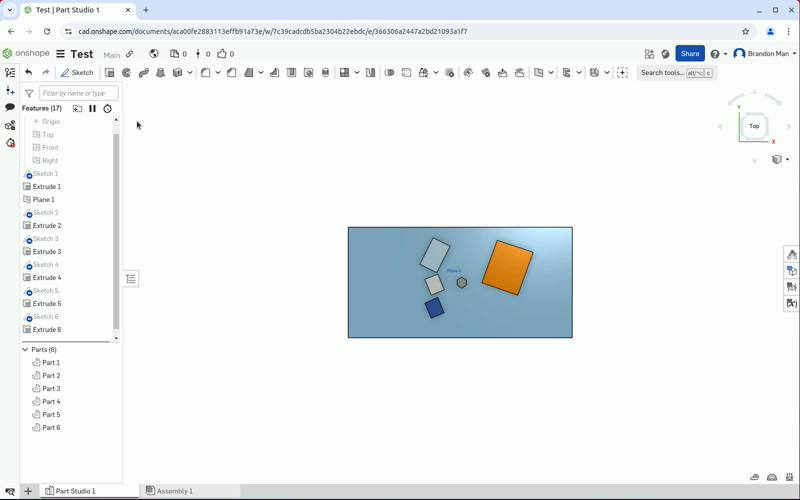
key(shift+h)
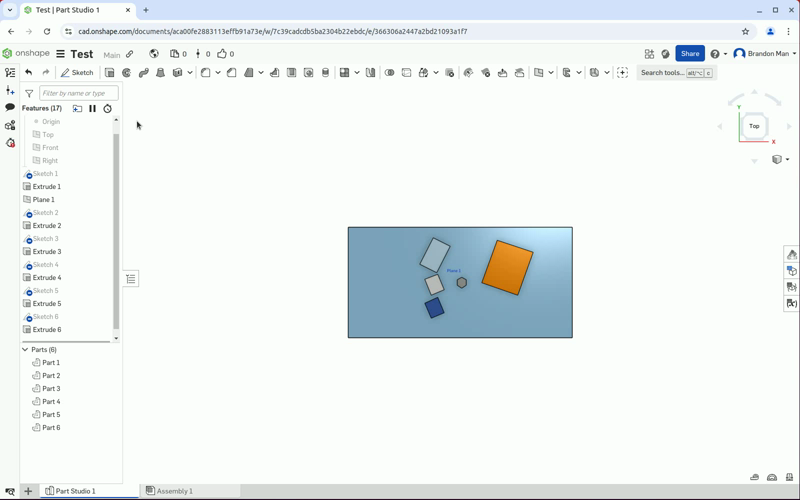
mouse_move(69, 176)
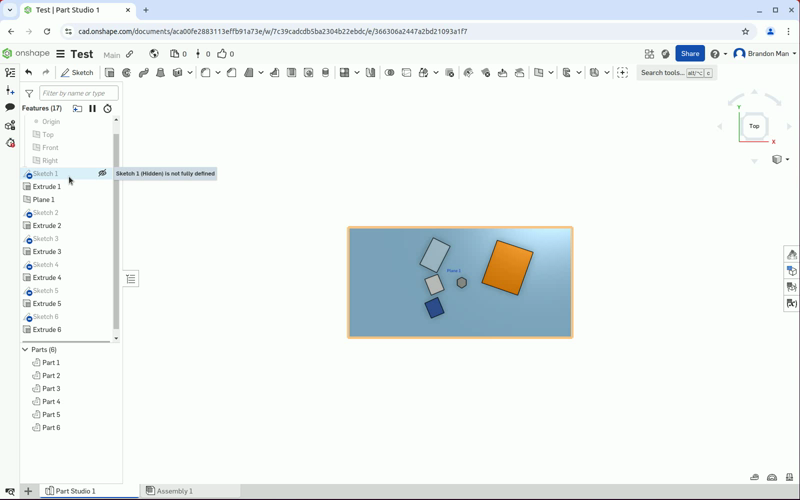
click(69, 176)
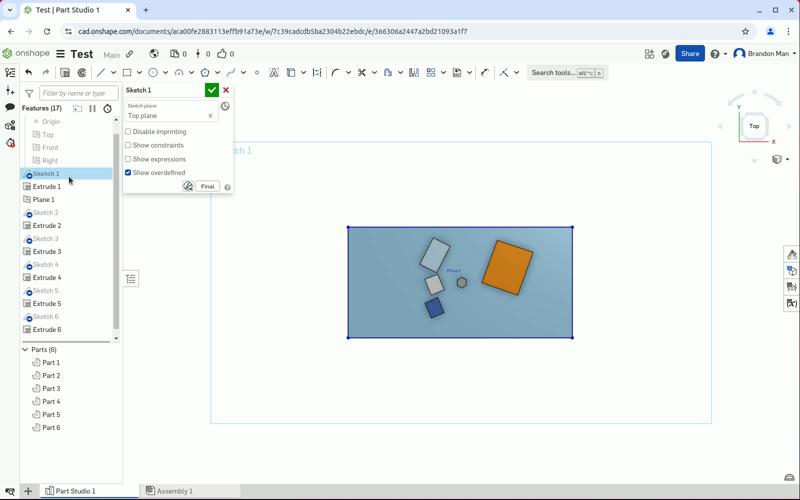
mouse_move(229, 92)
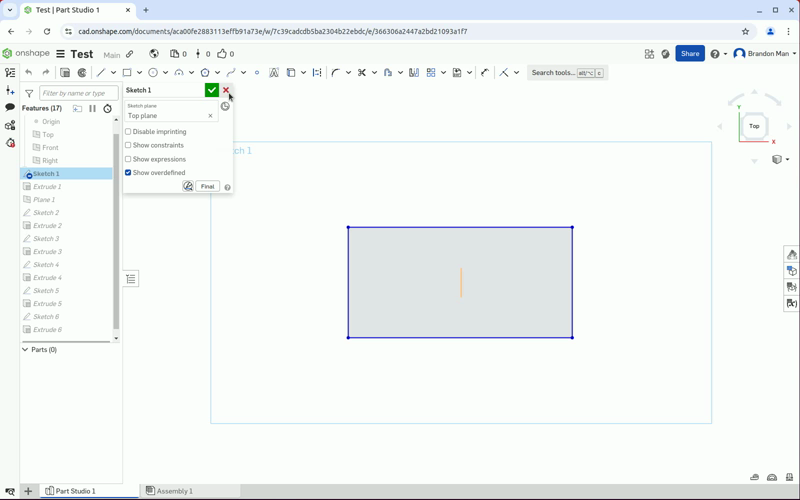
click(229, 92)
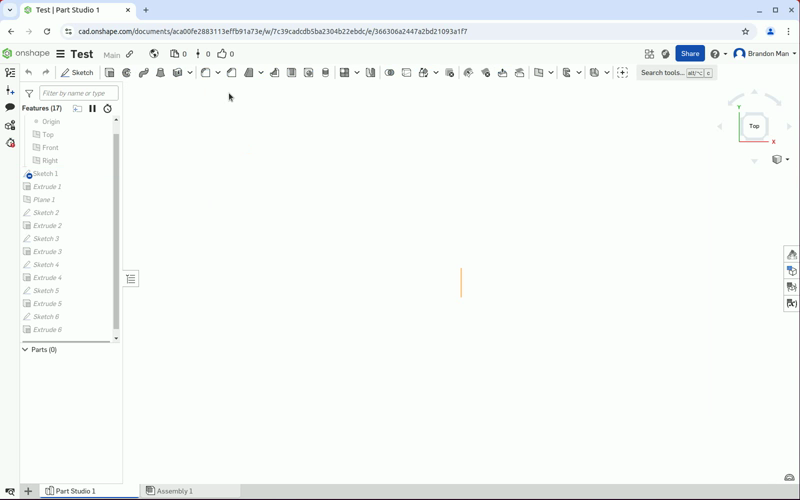
key(shift+s)
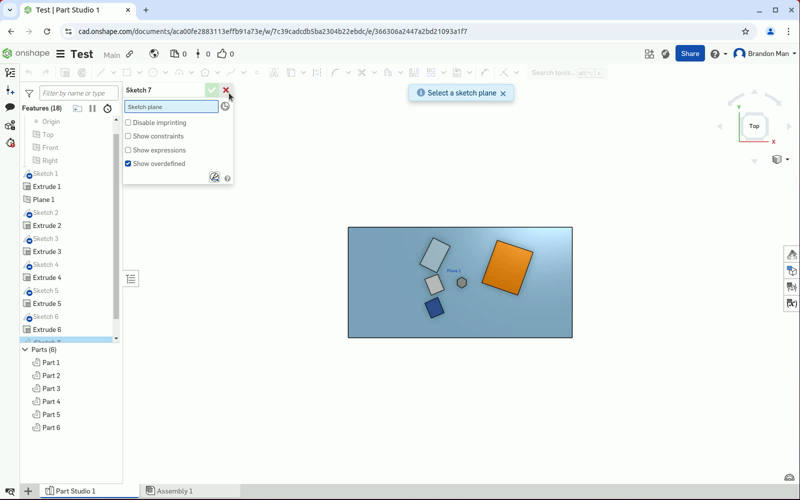
mouse_move(69, 189)
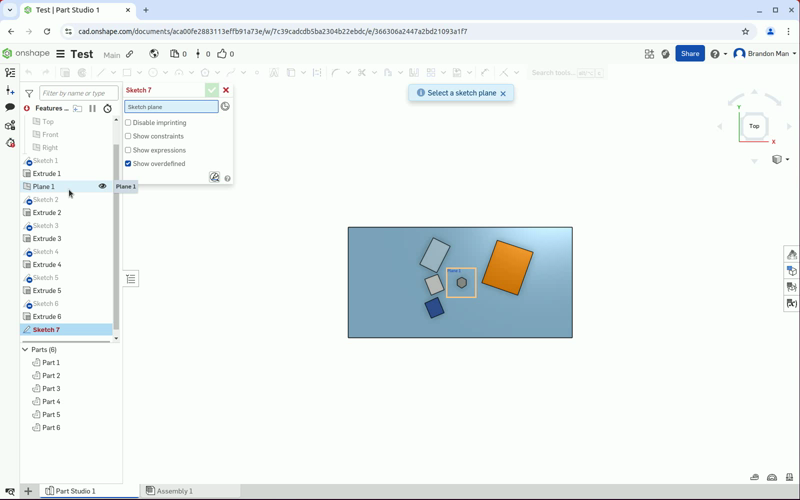
click(69, 189)
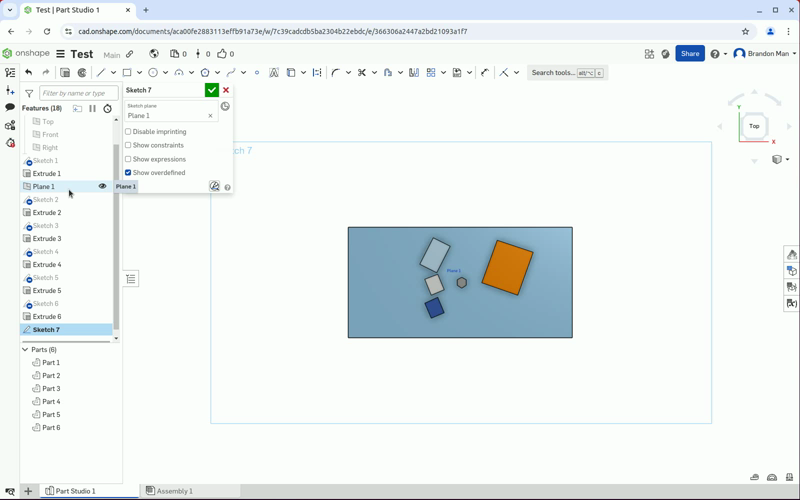
mouse_move(73, 352)
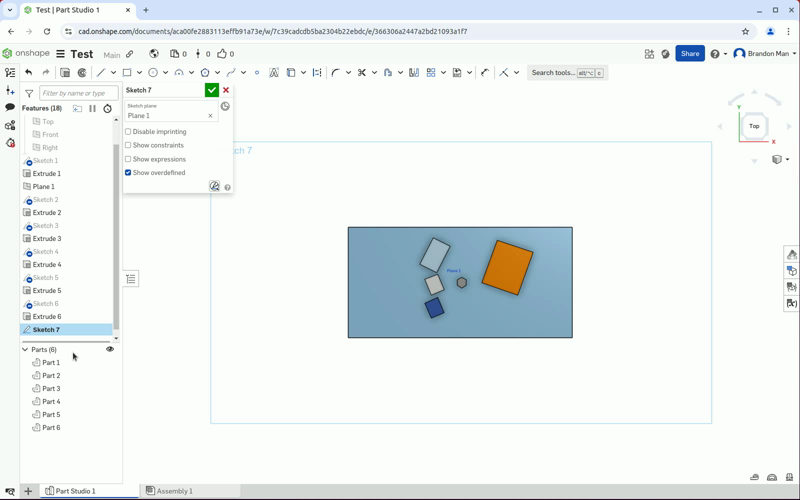
key(y)
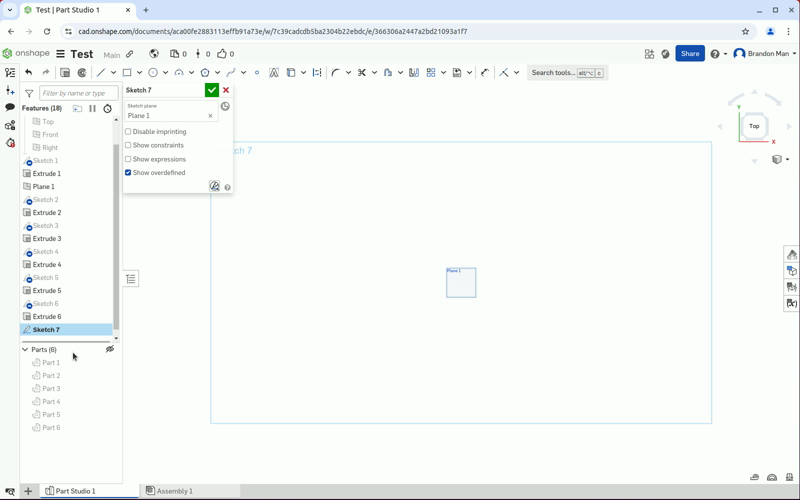
key(l)
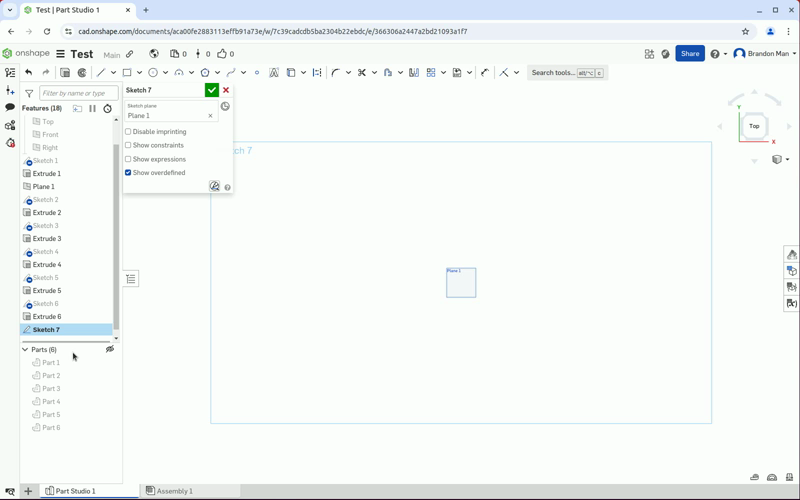
key_down(shift)
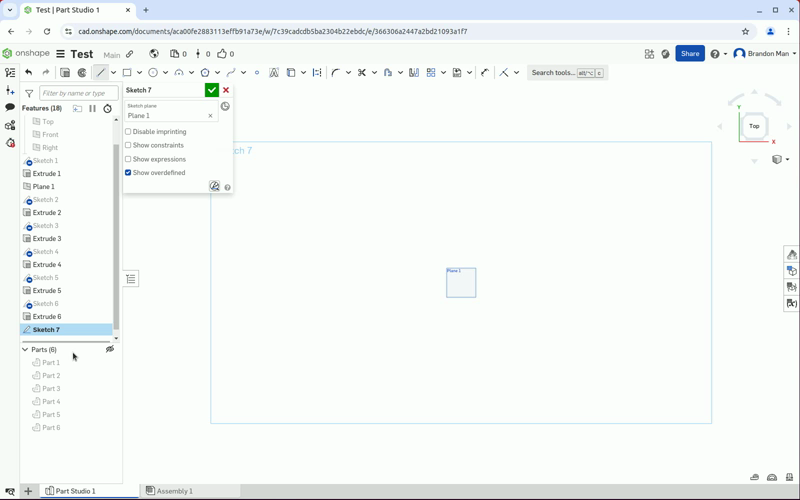
mouse_move(481, 312)
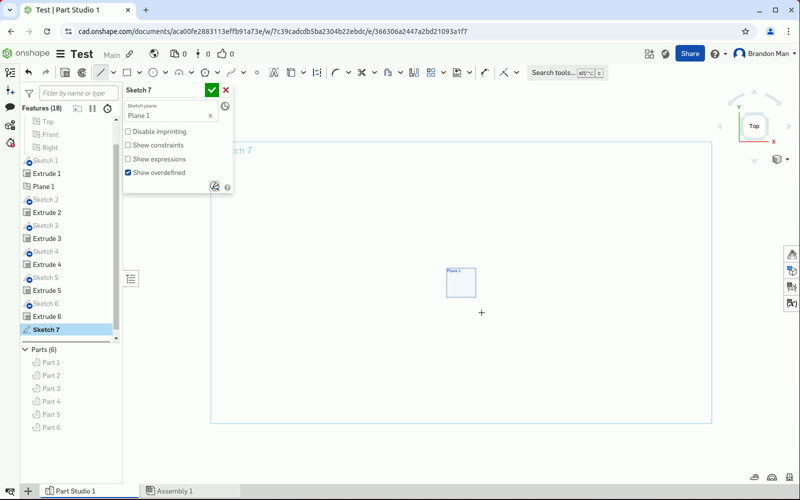
click(481, 312)
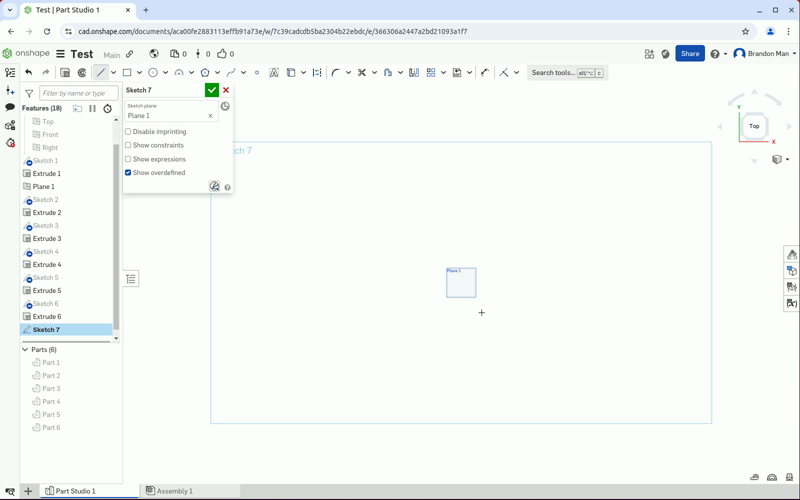
key_up(shift)
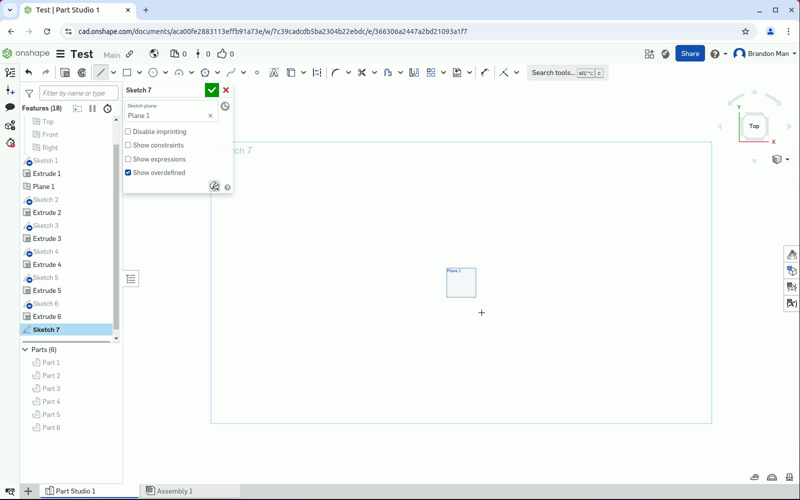
key_down(shift)
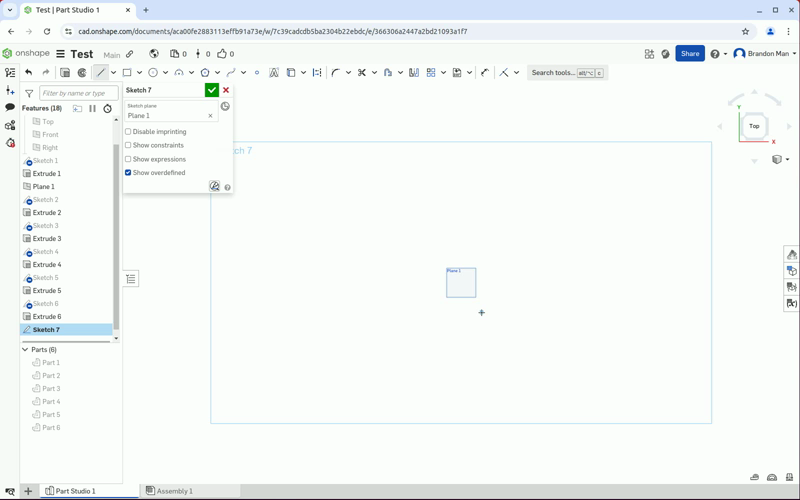
mouse_move(511, 312)
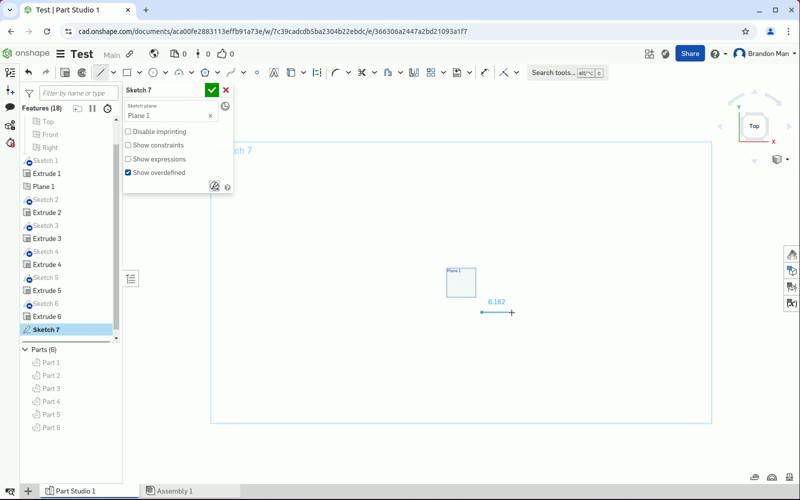
mouse_move(499, 317)
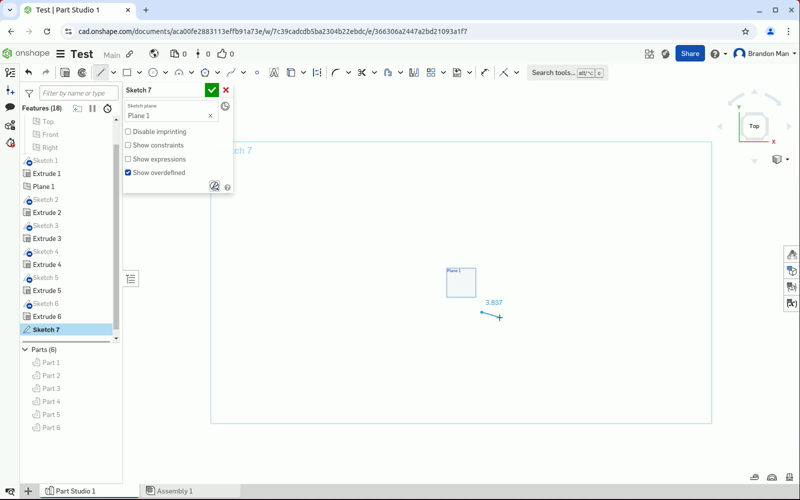
click(499, 317)
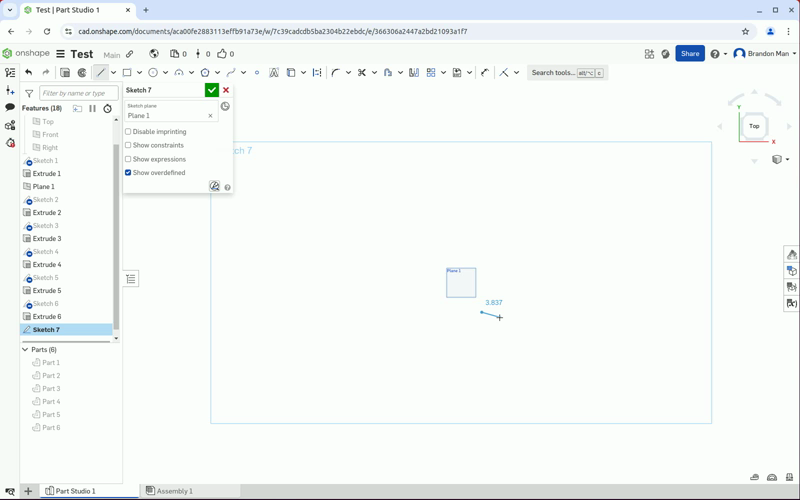
key_up(shift)
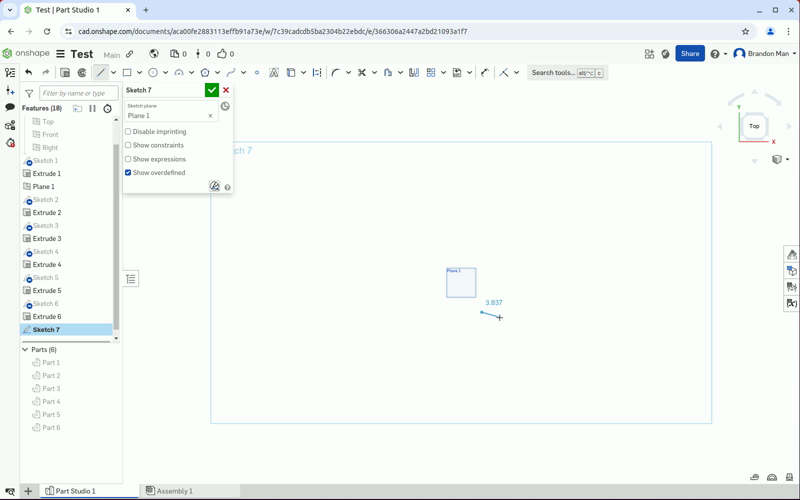
key_down(shift)
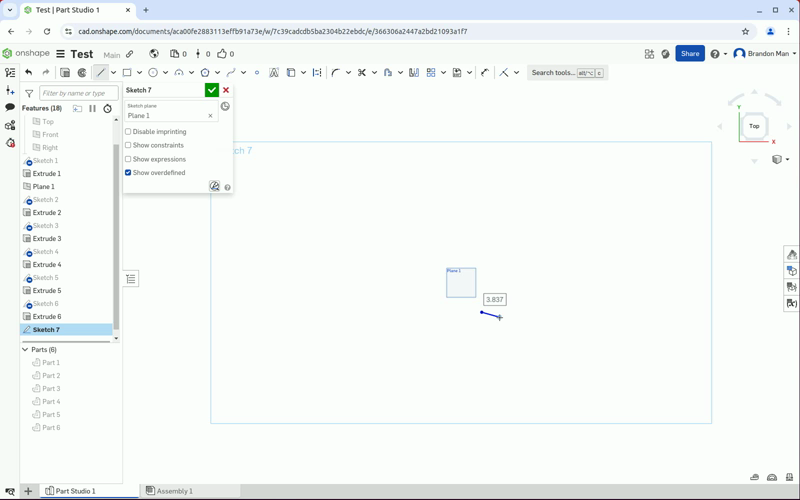
mouse_move(529, 317)
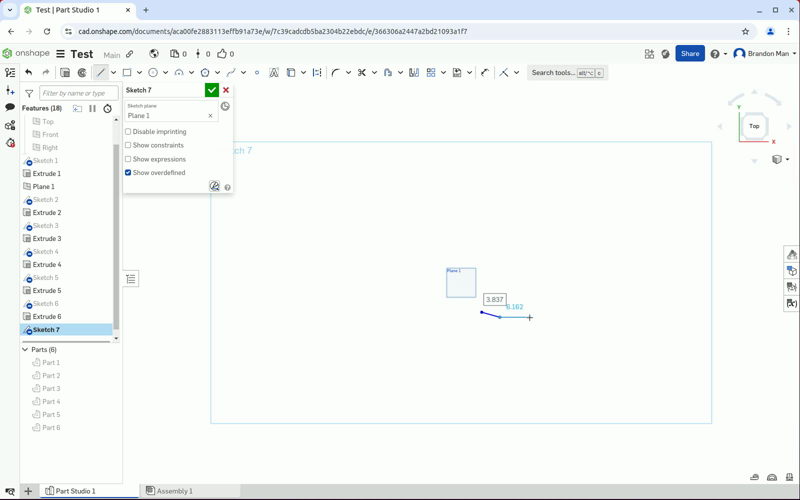
mouse_move(506, 294)
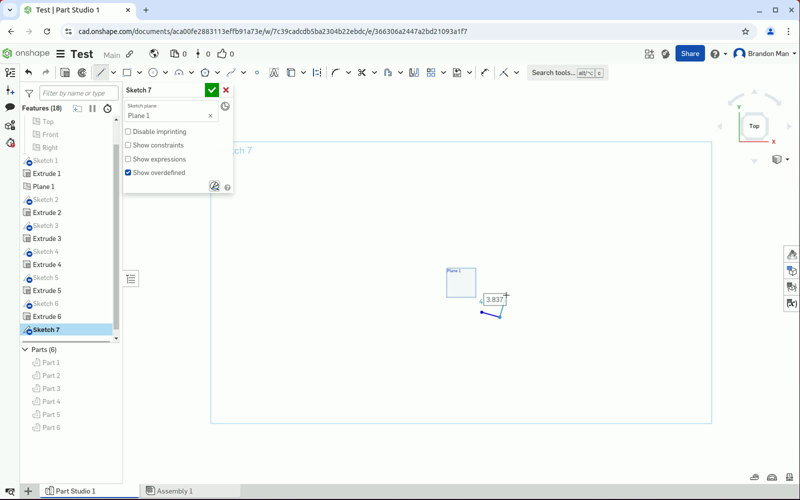
click(506, 294)
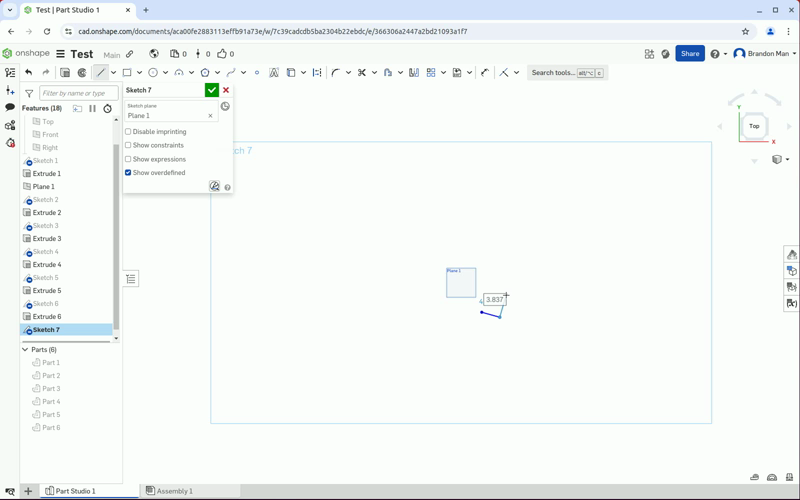
key_up(shift)
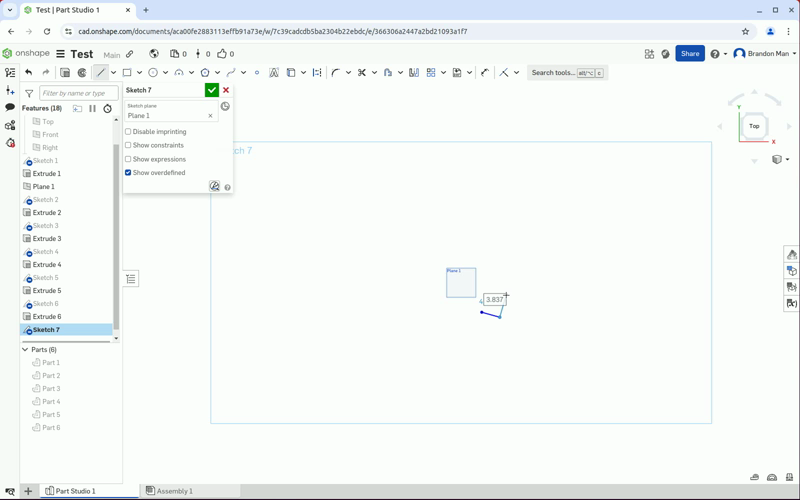
key_down(shift)
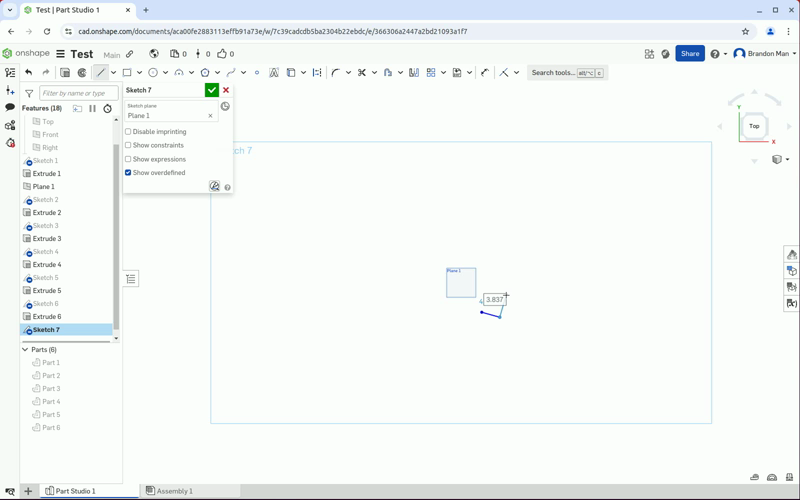
mouse_move(536, 294)
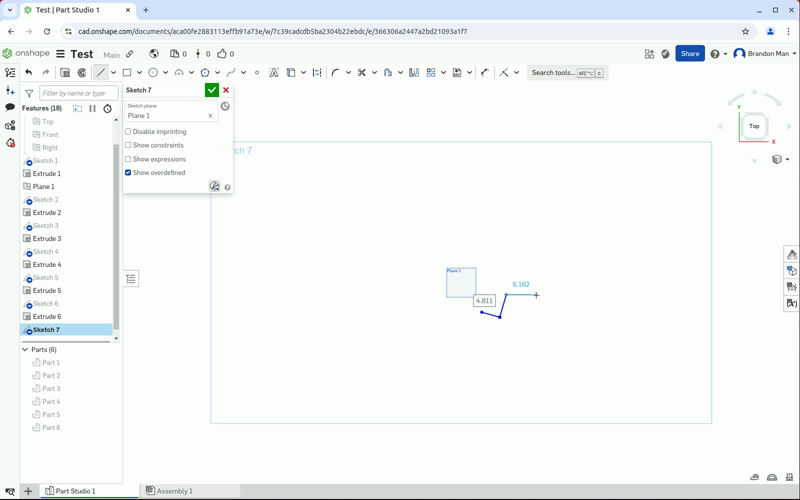
mouse_move(488, 289)
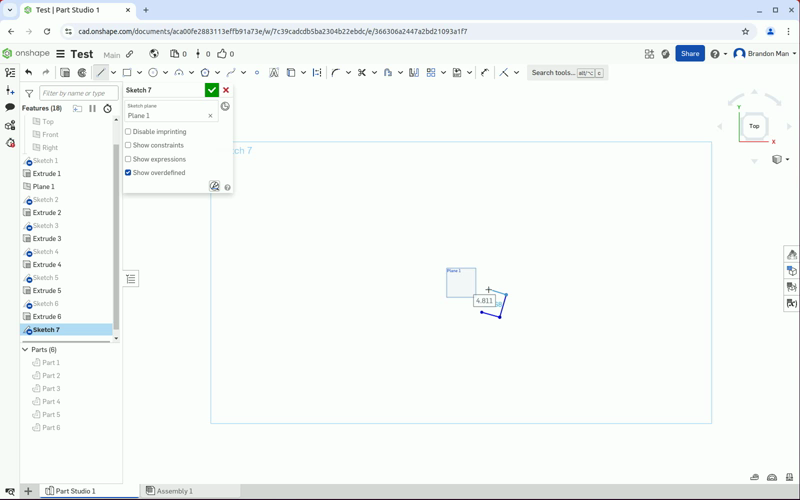
click(488, 289)
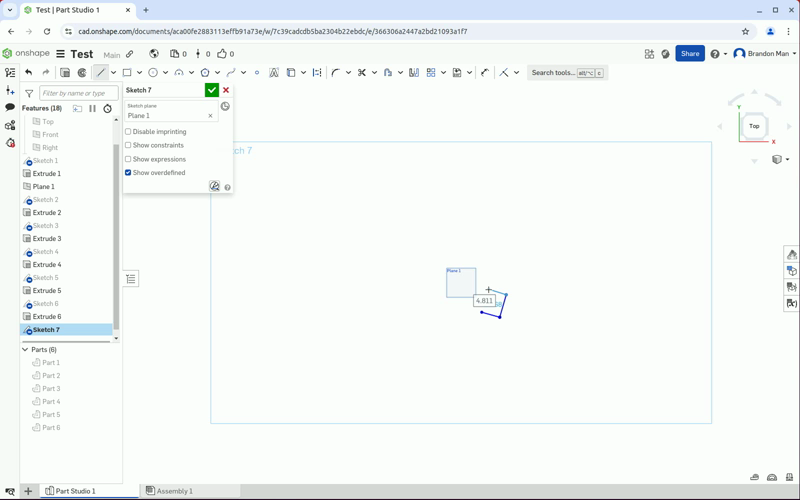
key_up(shift)
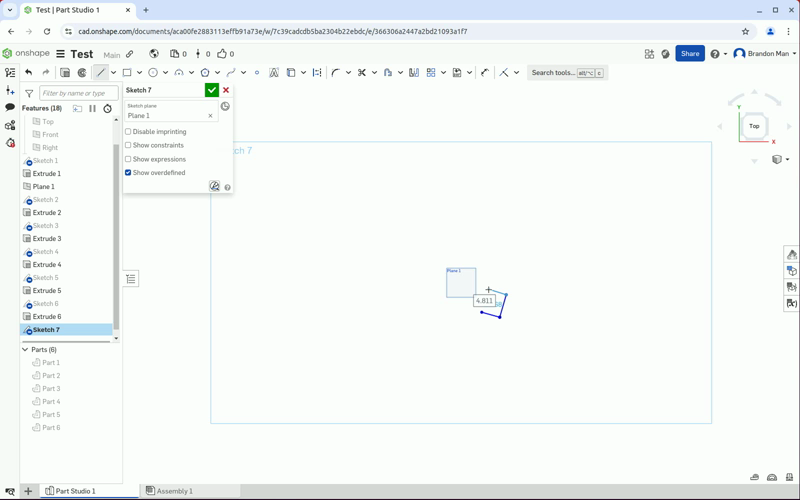
mouse_move(518, 289)
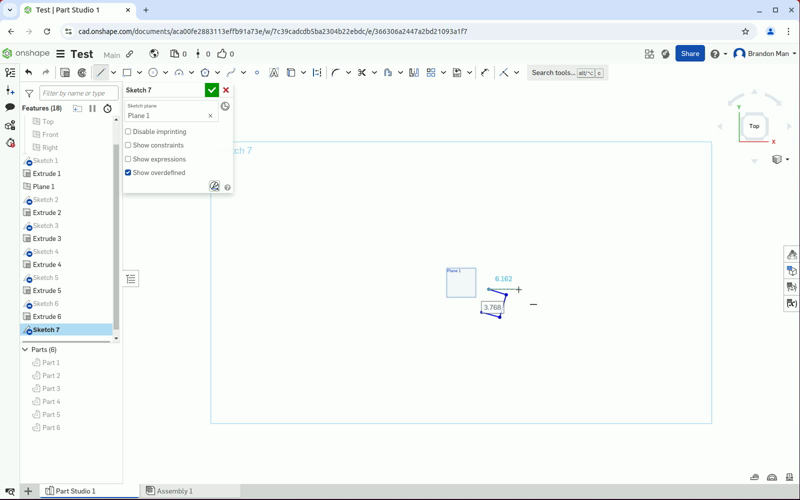
key_down(shift)
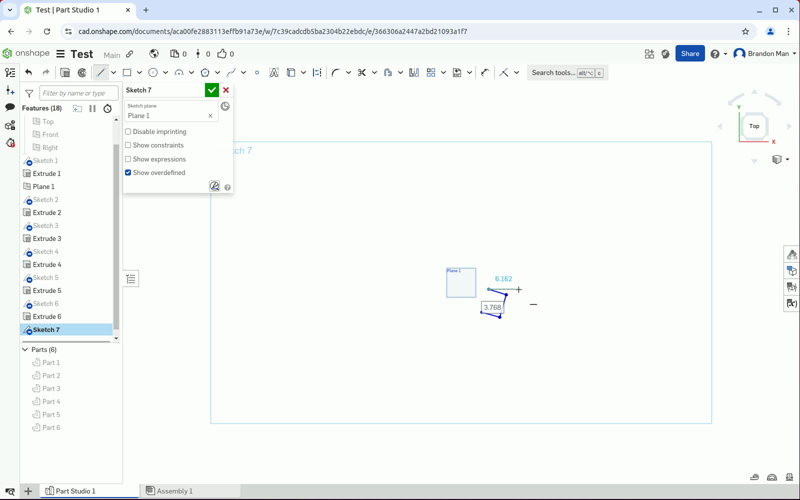
mouse_move(481, 312)
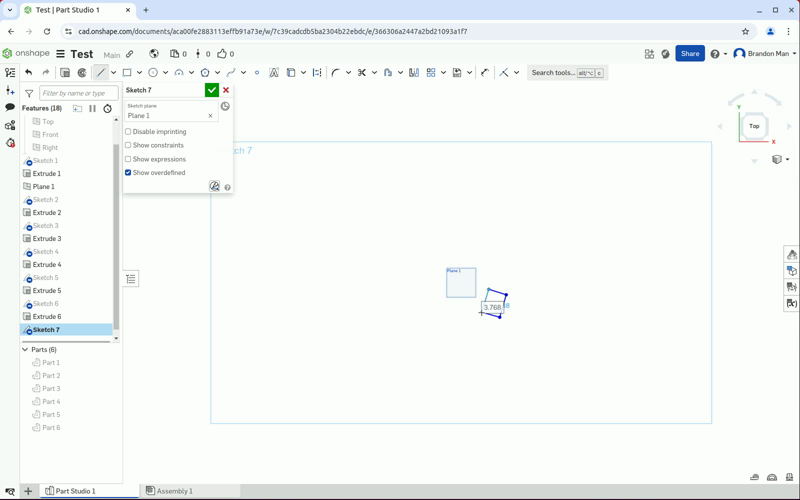
key_up(shift)
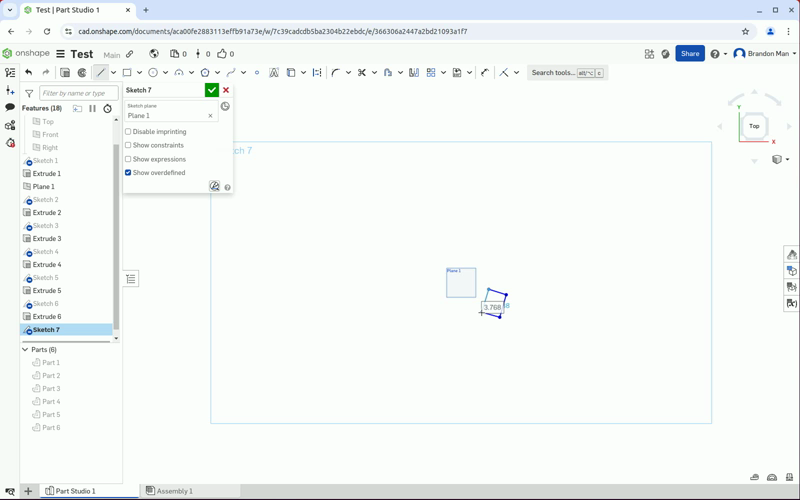
click(481, 312)
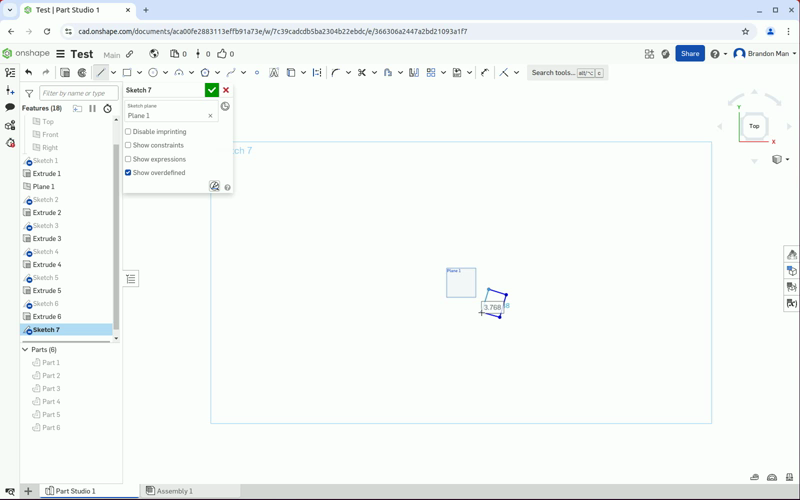
key(esc)
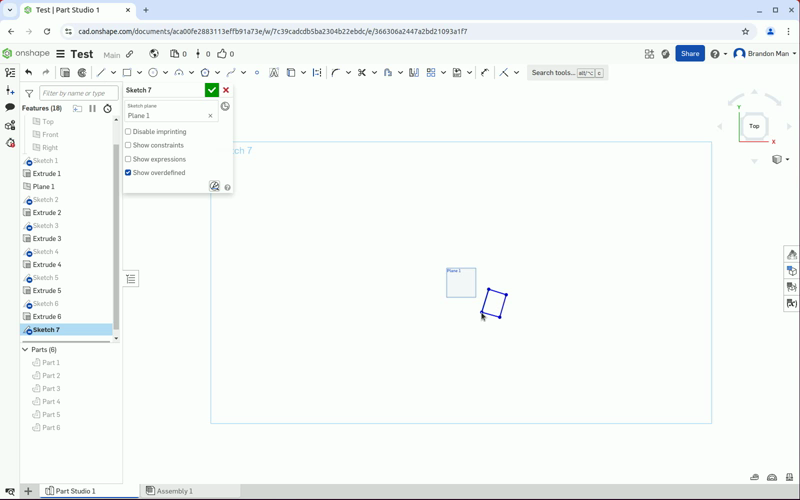
mouse_move(489, 291)
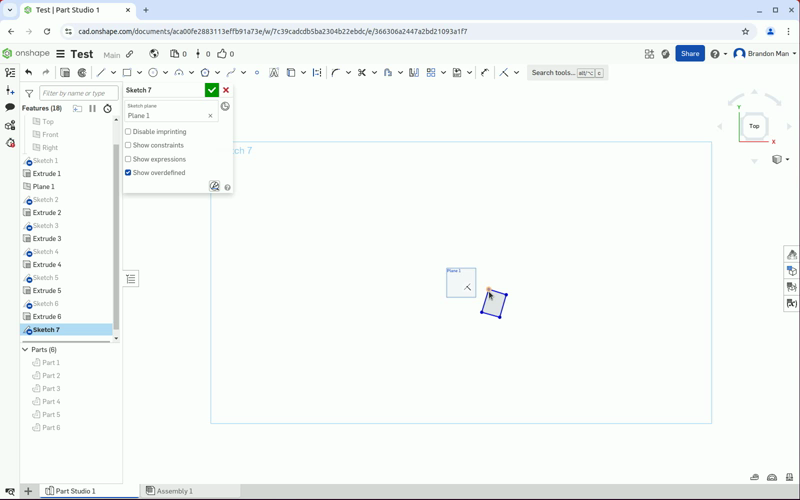
scroll(6)
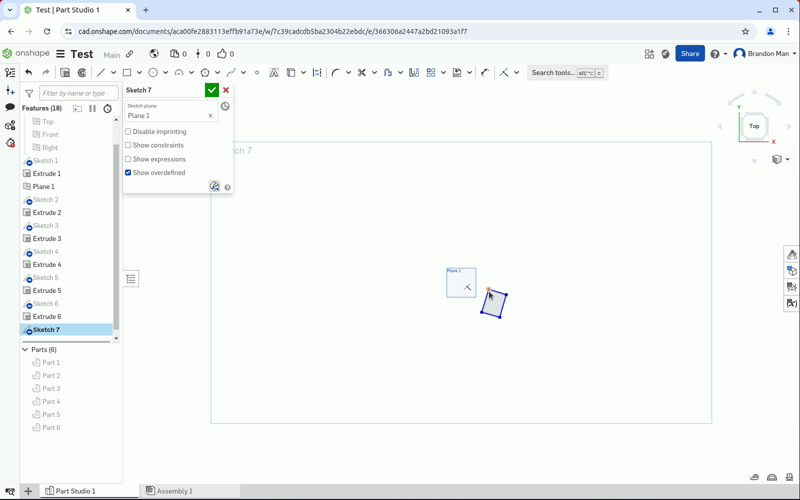
scroll(6)
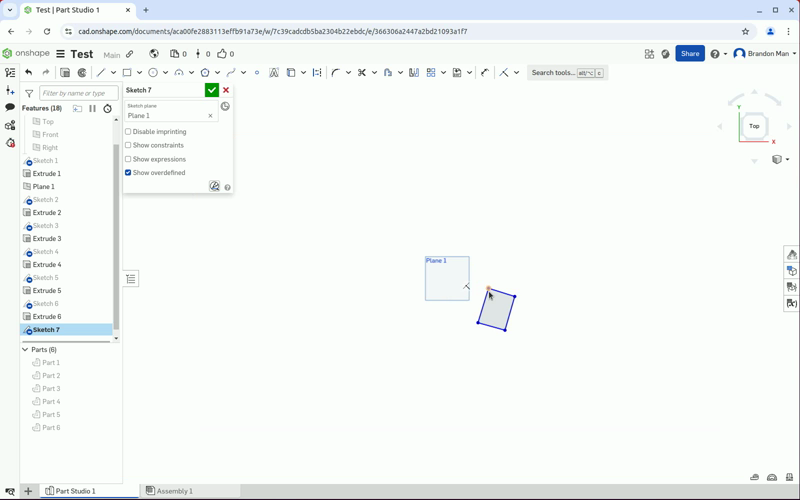
scroll(6)
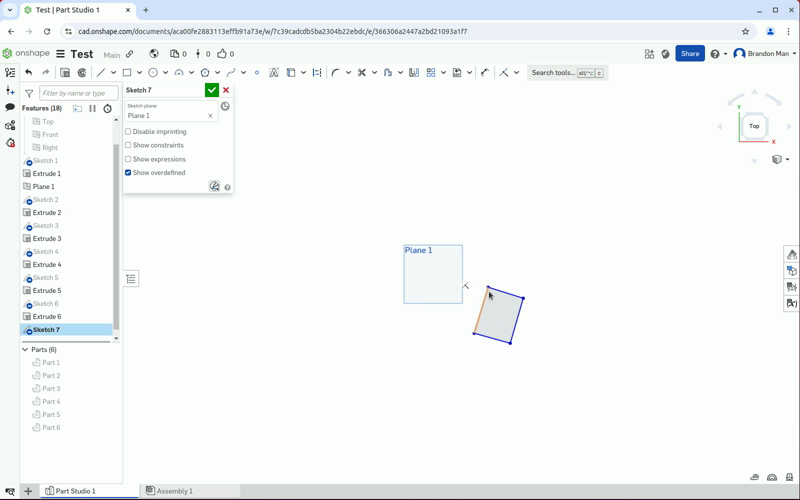
scroll(6)
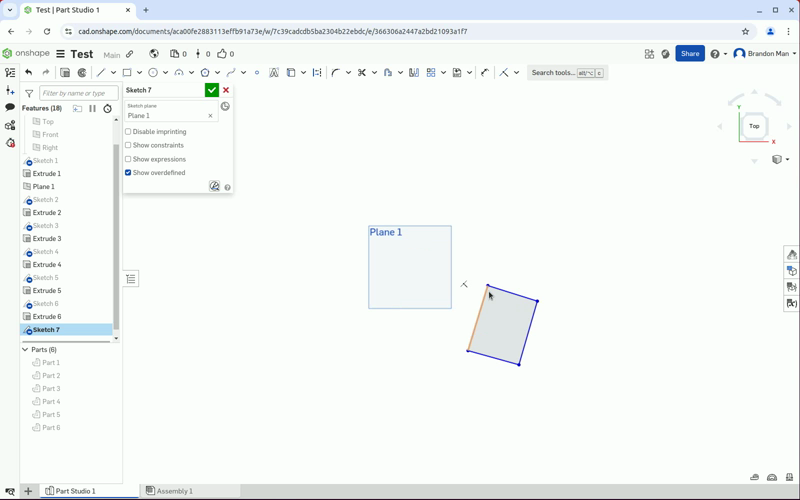
scroll(6)
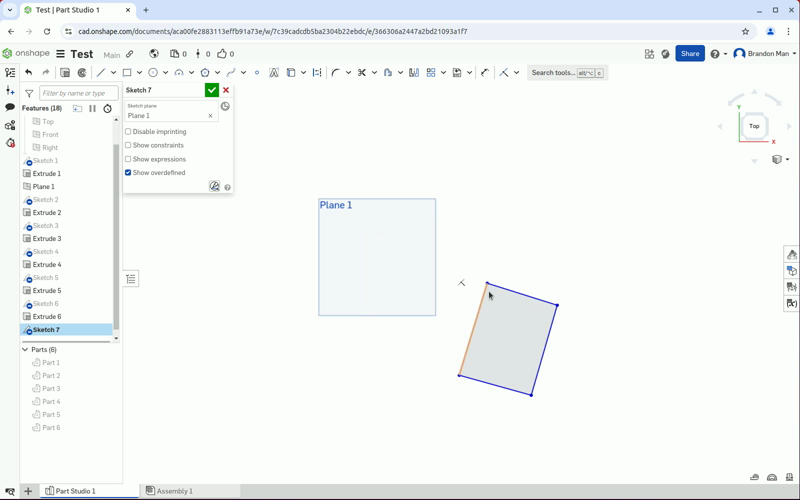
scroll(6)
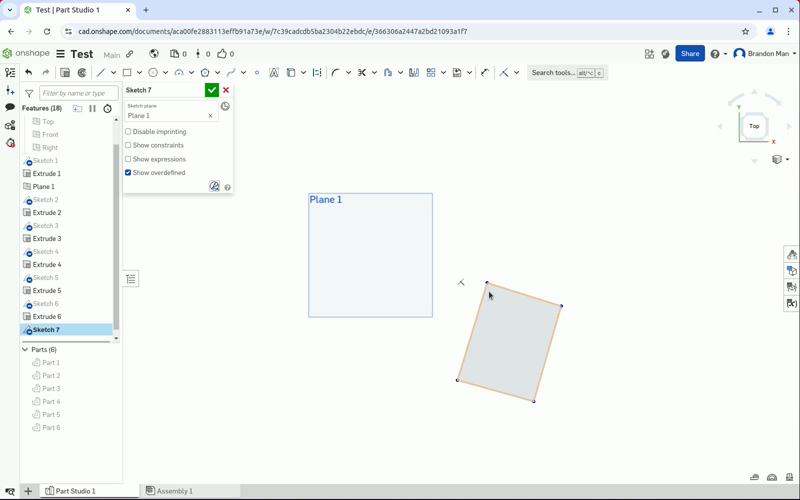
scroll(6)
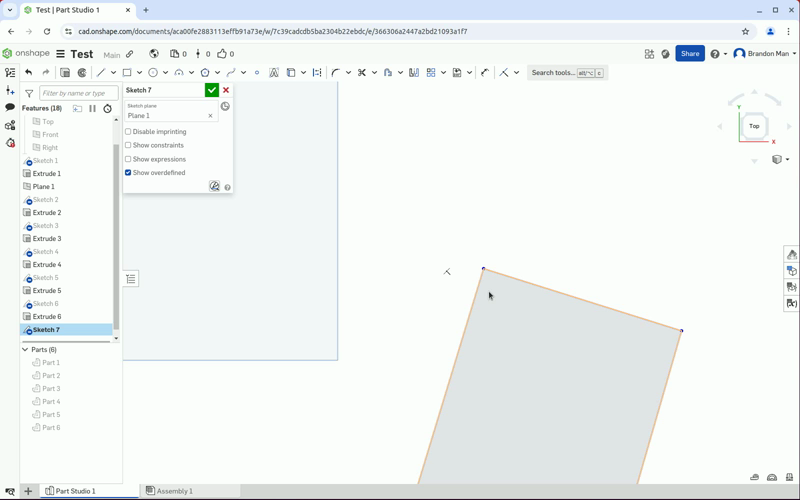
click(489, 291)
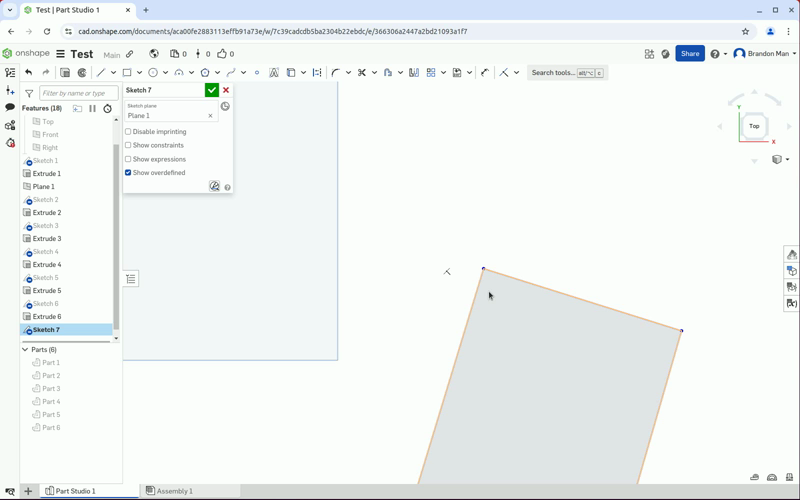
scroll(-6)
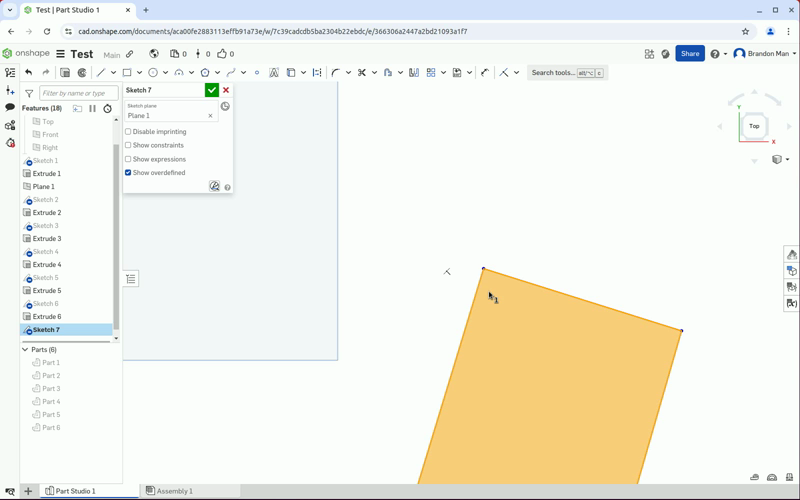
scroll(-6)
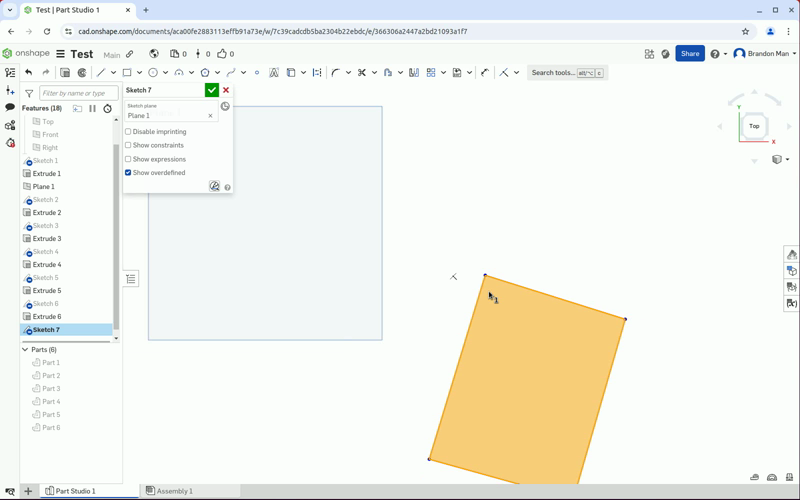
scroll(-6)
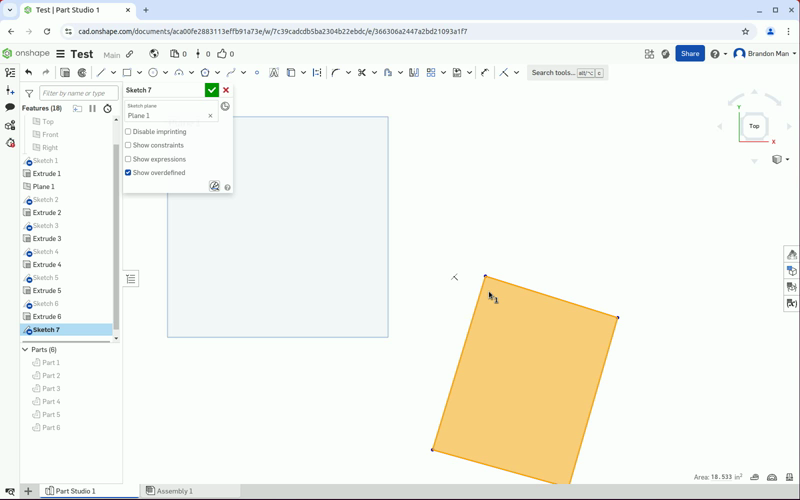
scroll(-6)
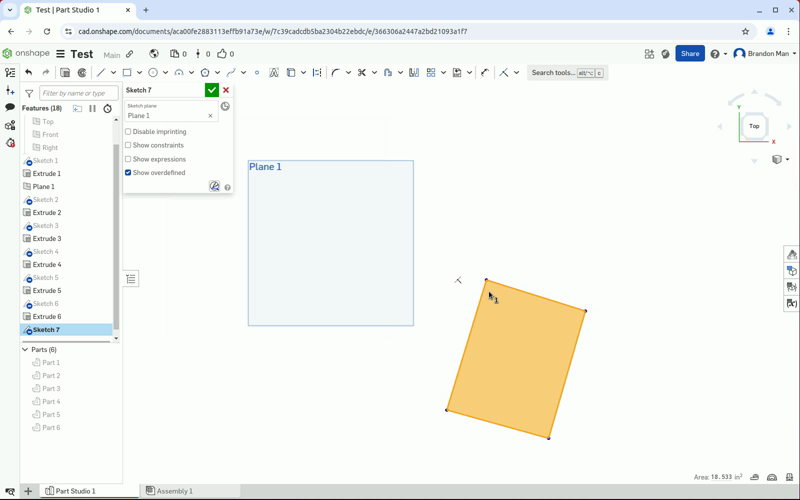
scroll(-6)
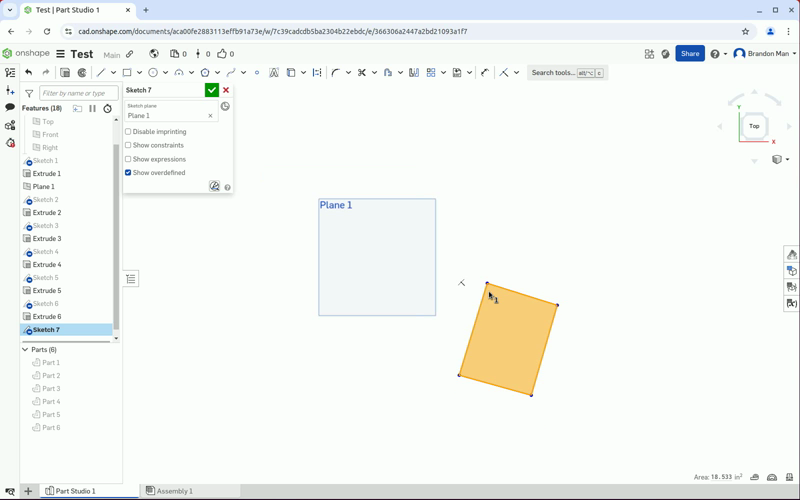
scroll(-6)
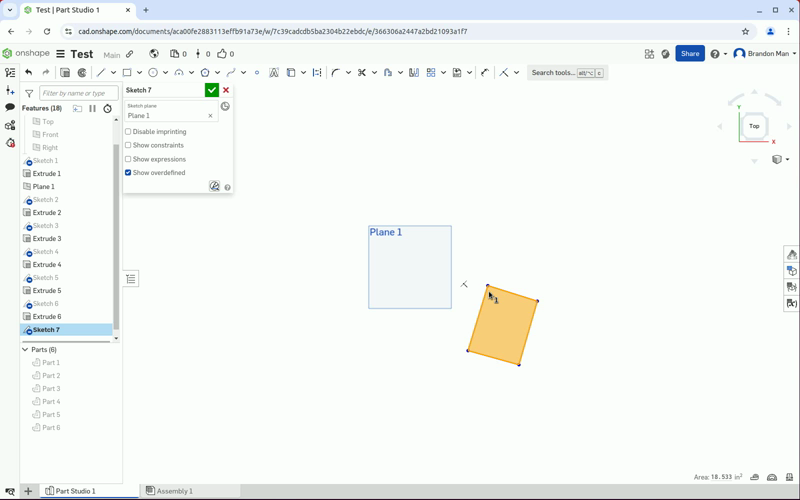
scroll(-6)
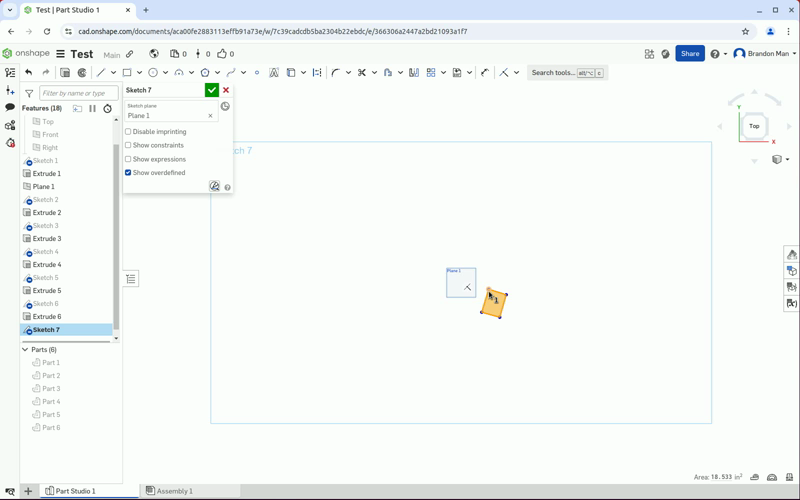
mouse_move(73, 352)
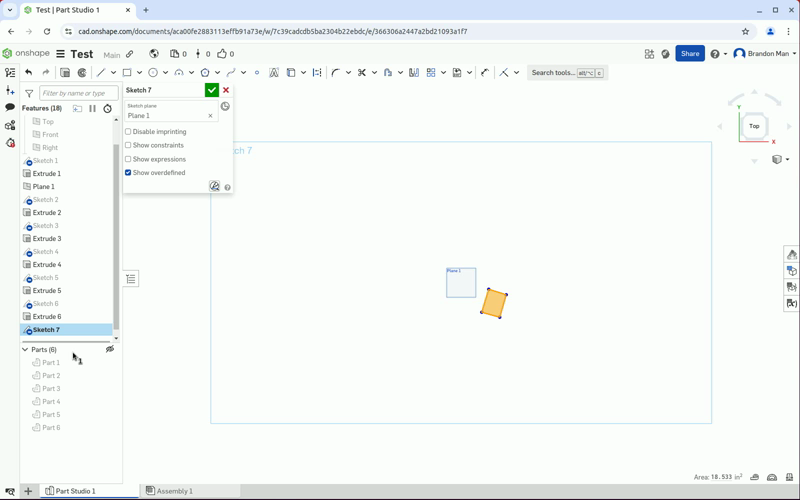
key(shift+y)
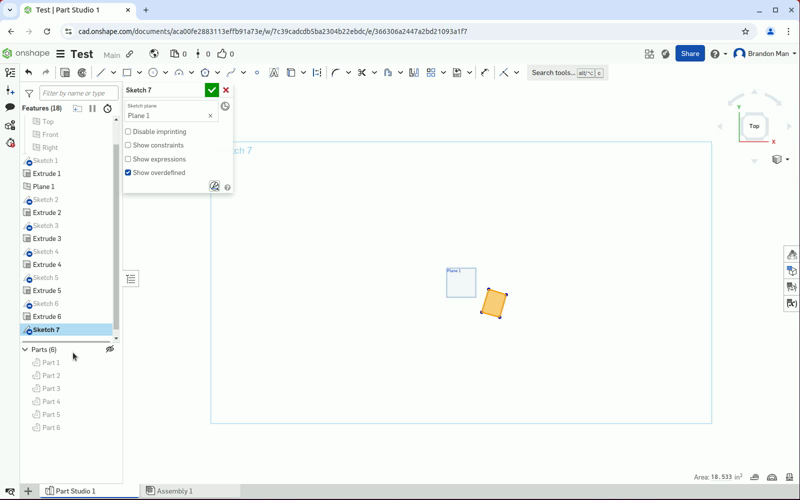
key(shift+e)
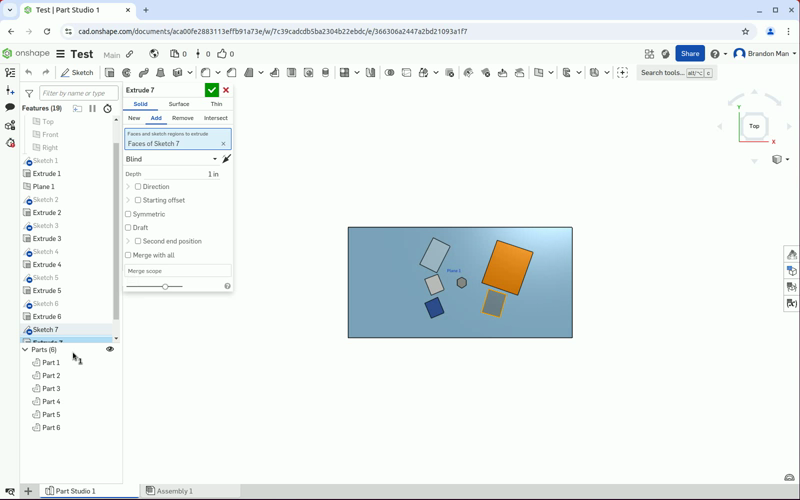
mouse_move(143, 106)
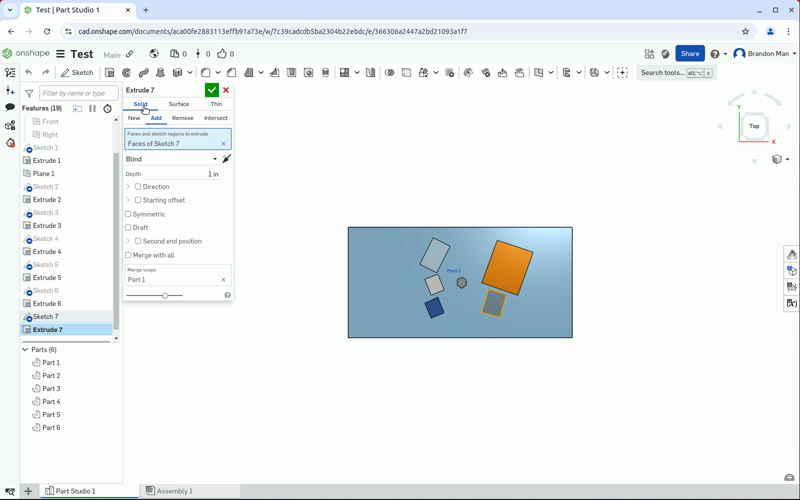
click(143, 106)
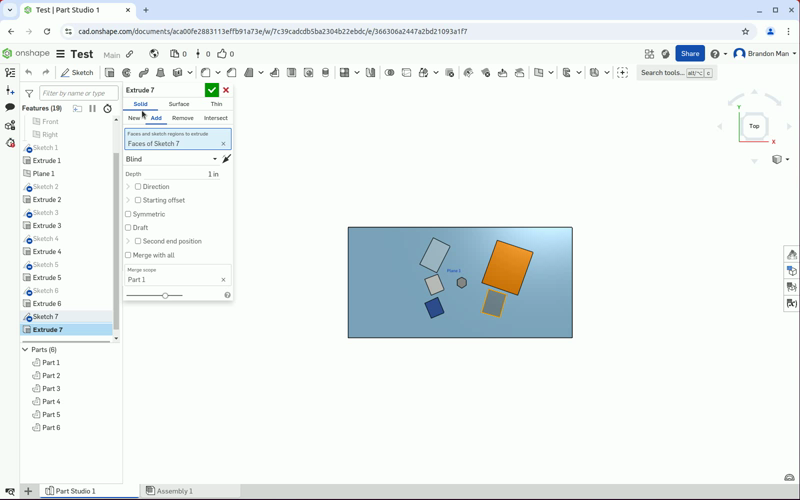
mouse_move(137, 120)
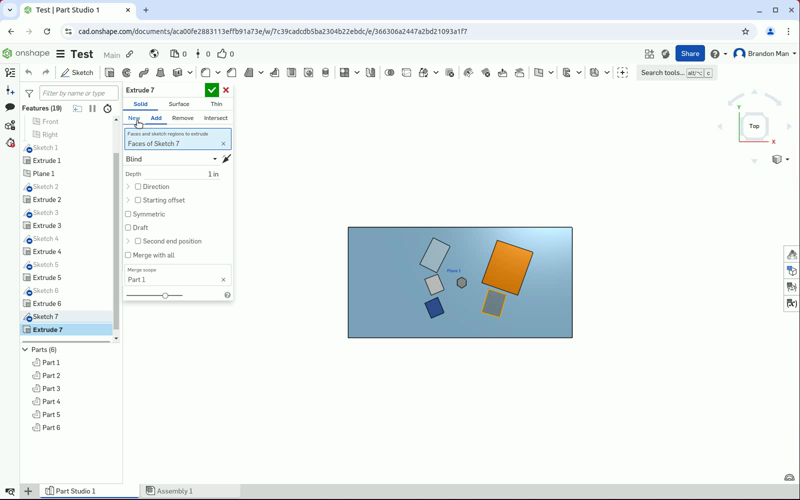
click(137, 120)
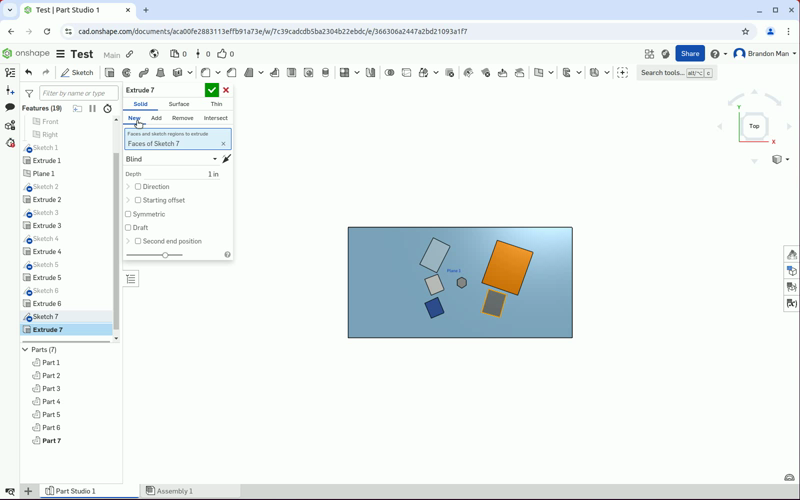
key(tab, 4)
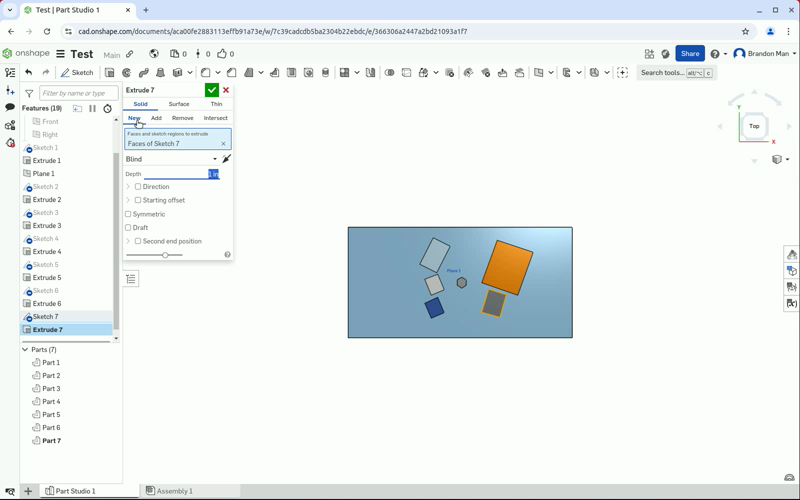
text(0.722)
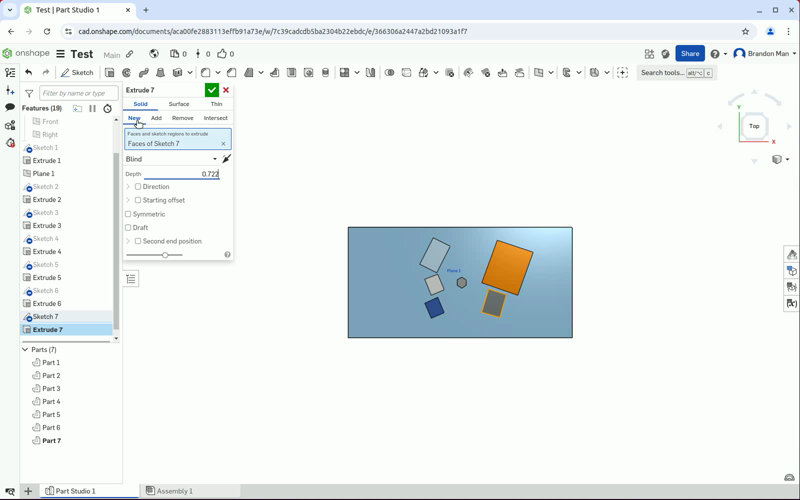
key(enter)
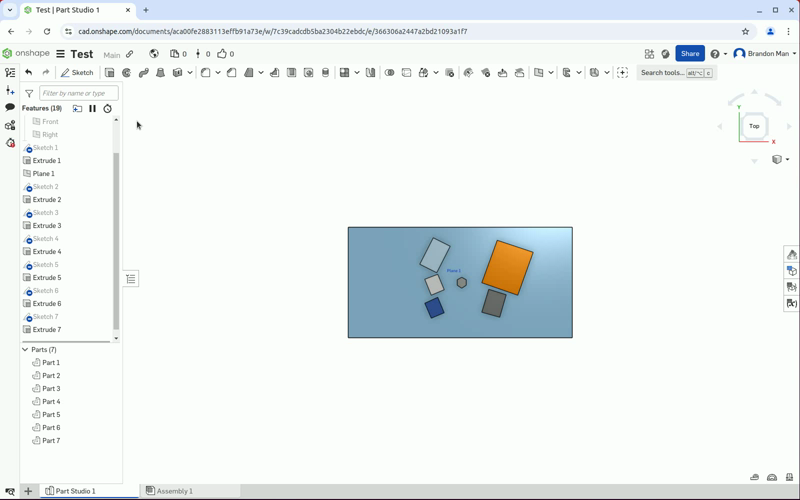
key(shift+h)
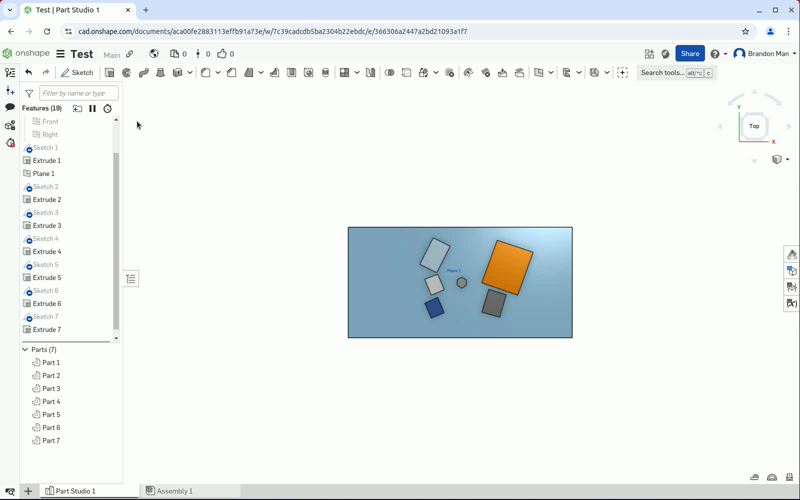
key(shift+h)
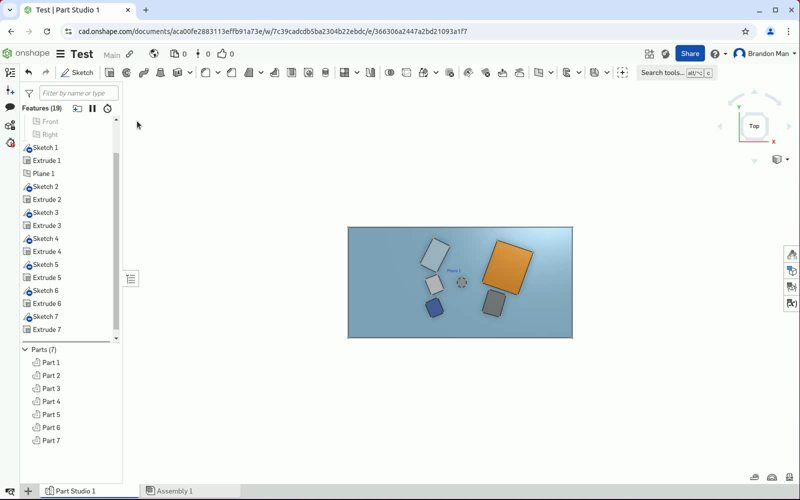
key(shift+7)
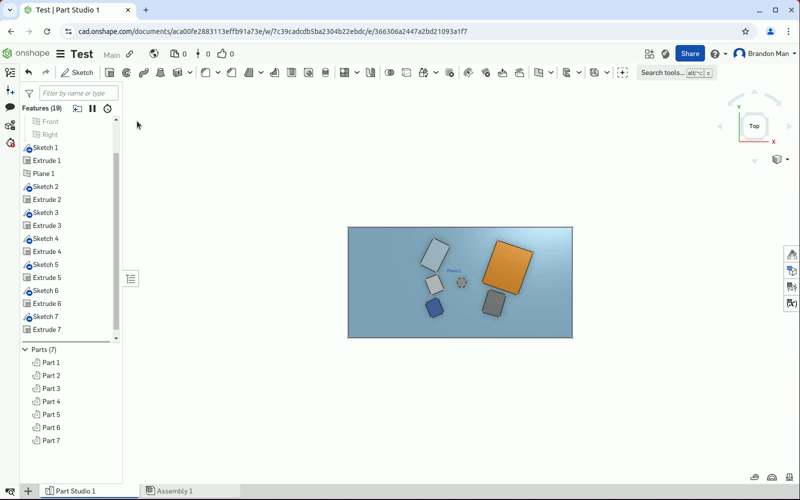
key(up, 3)
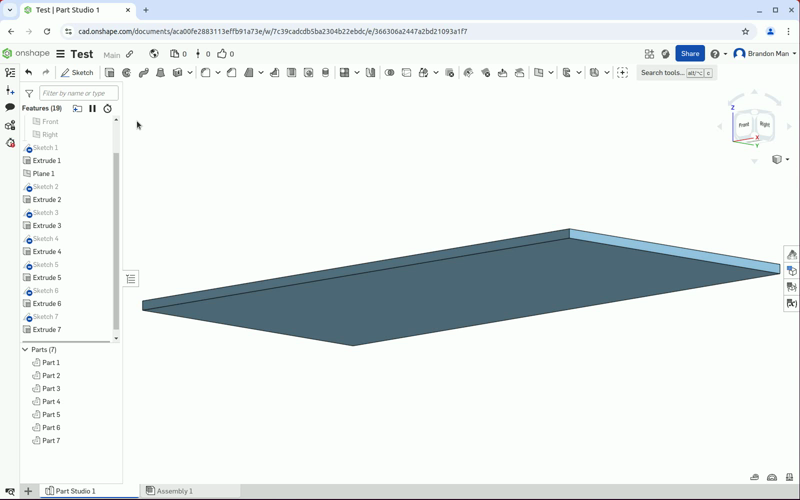
key(left, 3)
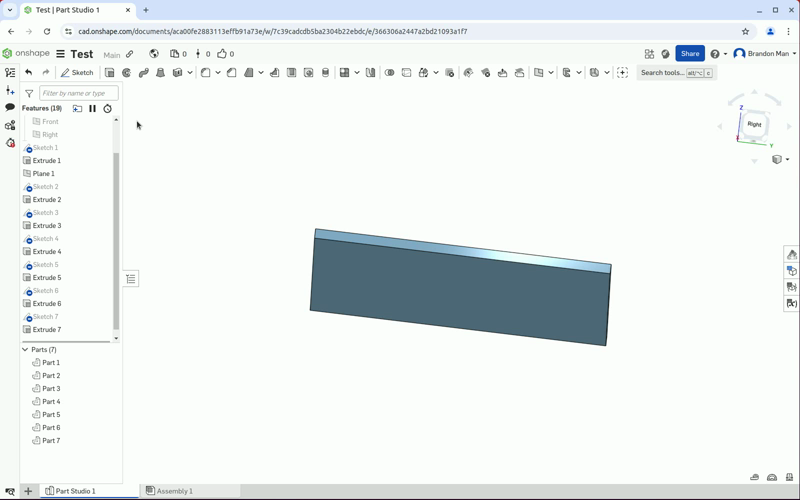
key(right, 3)
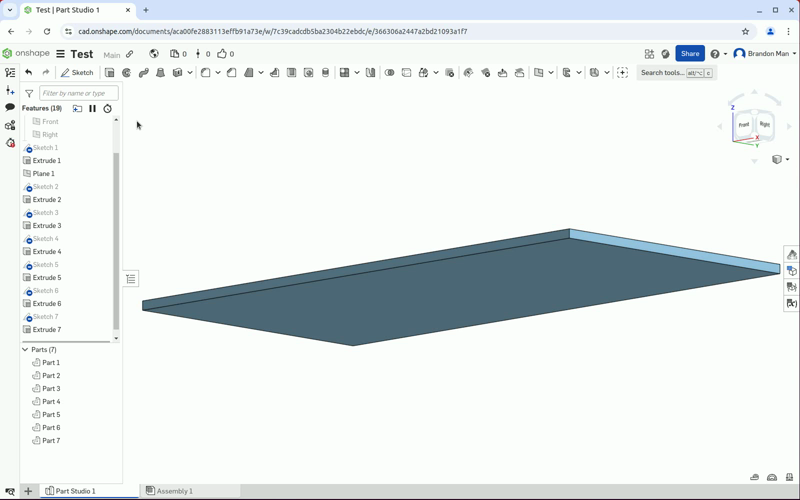
key(down, 3)
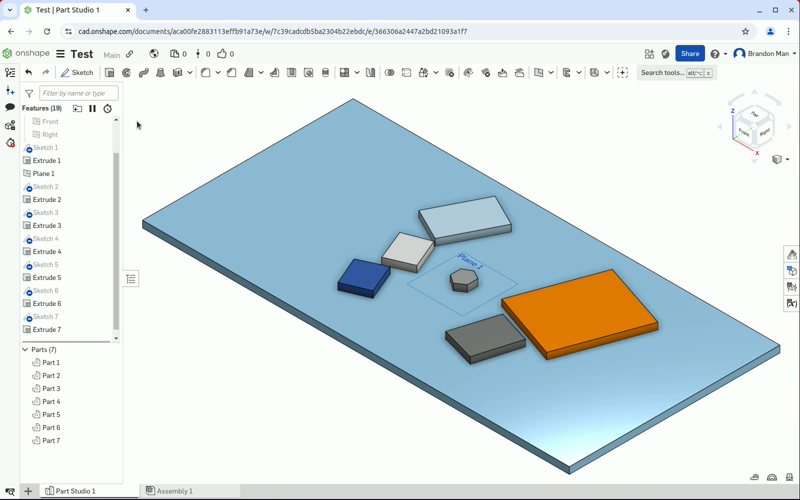
mouse_move(69, 150)
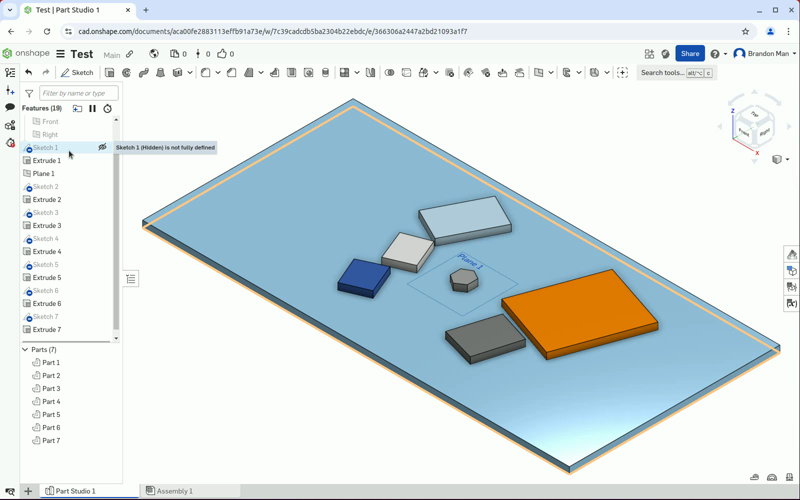
click(69, 150)